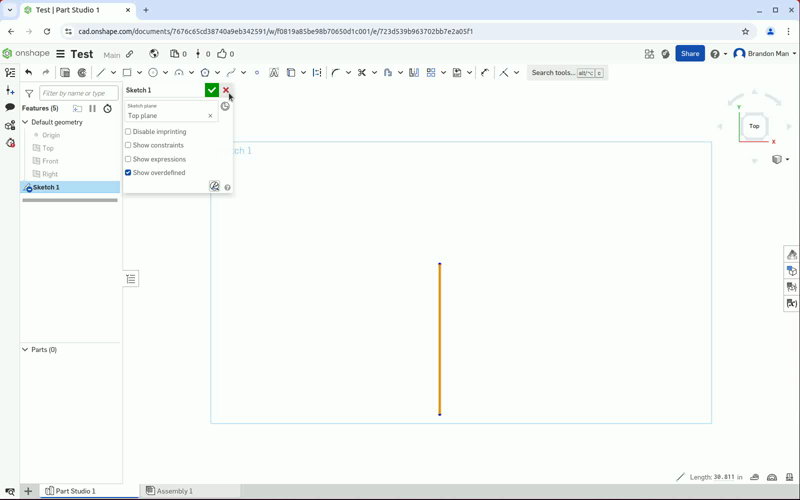
key(shift+h)
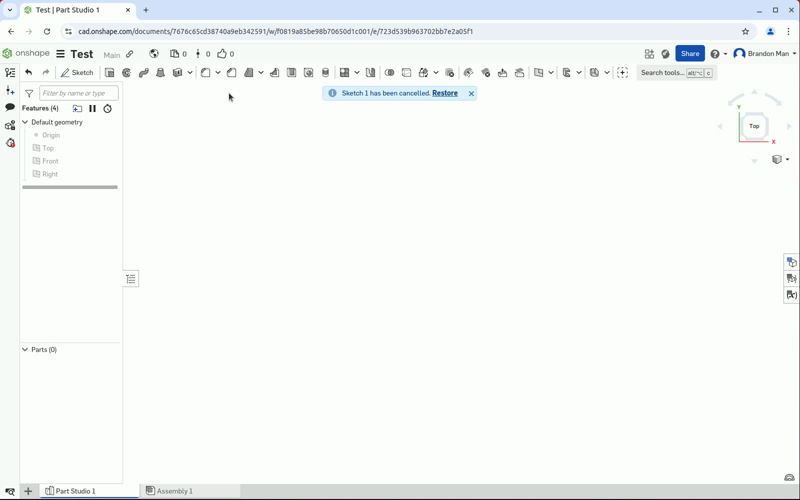
mouse_move(73, 352)
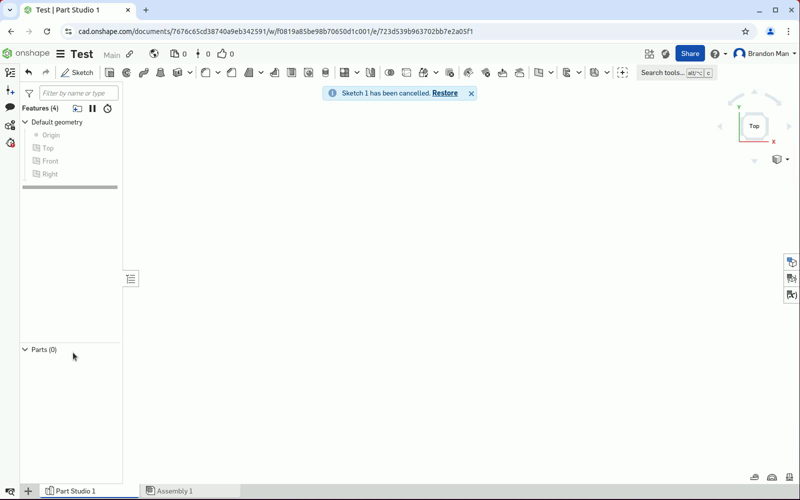
key(y)
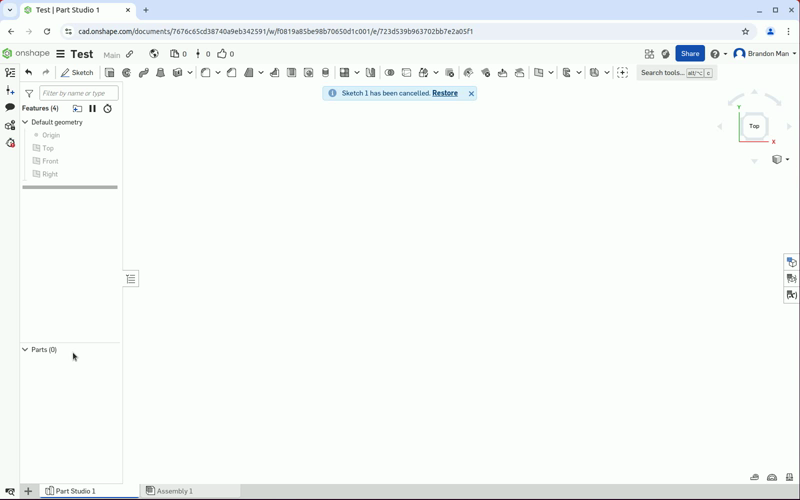
key(shift+p)
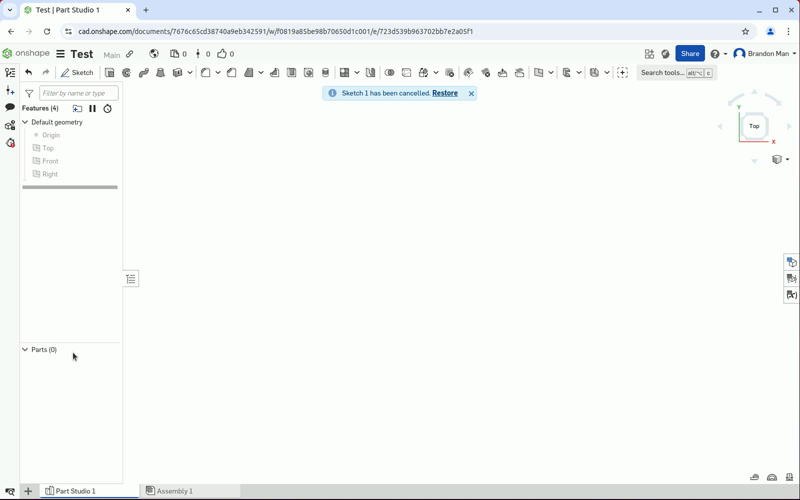
key(space)
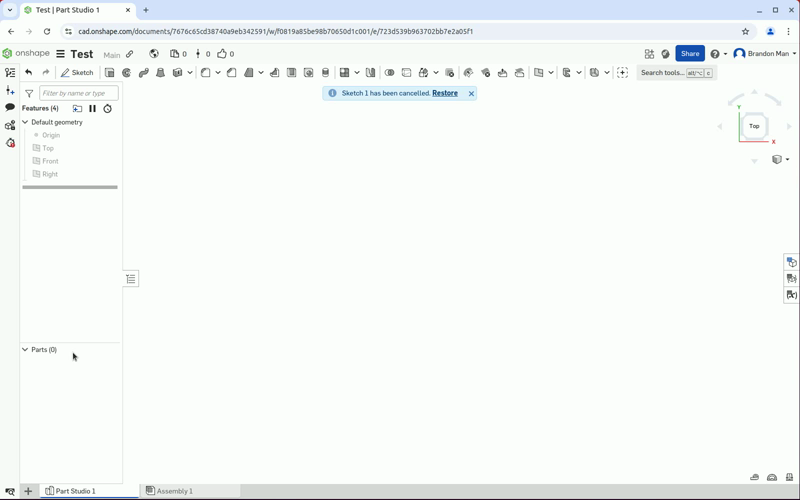
key_down(shift)
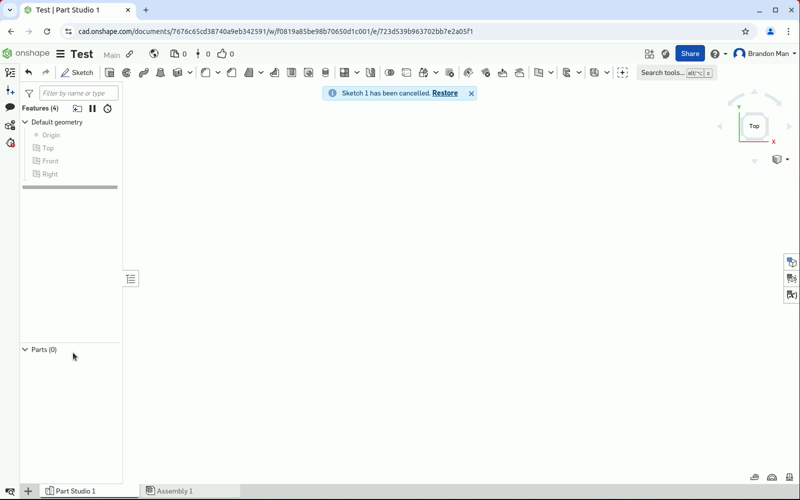
key(up)
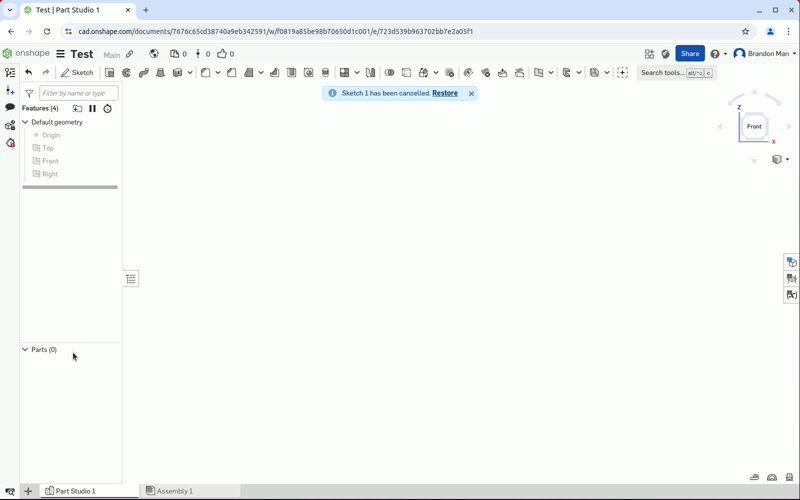
key_up(shift)
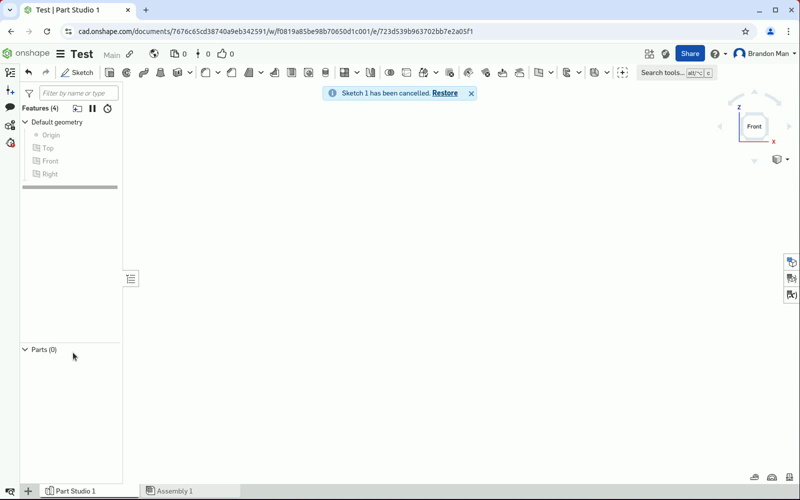
mouse_move(73, 352)
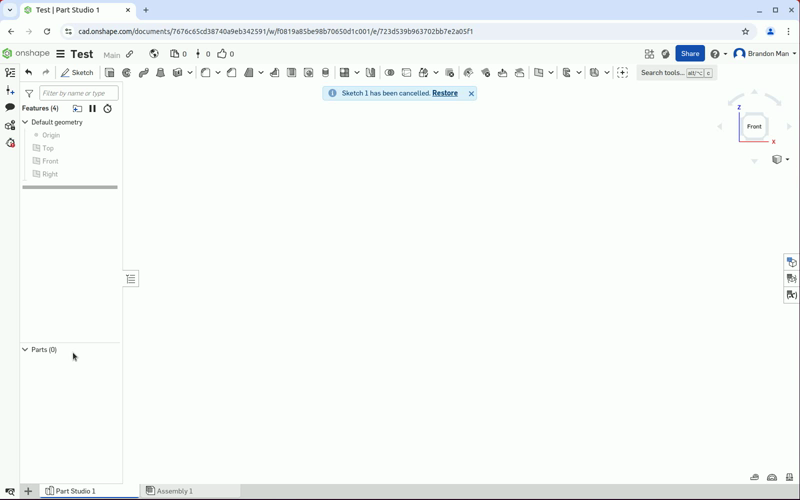
key(shift+y)
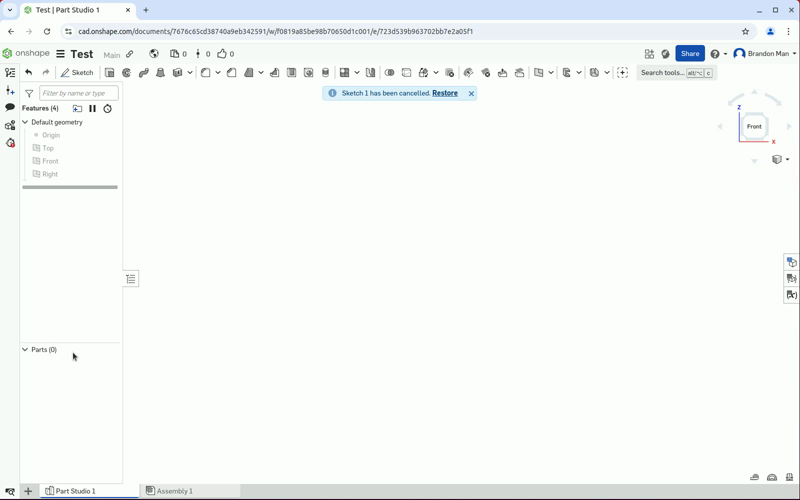
key(shift+s)
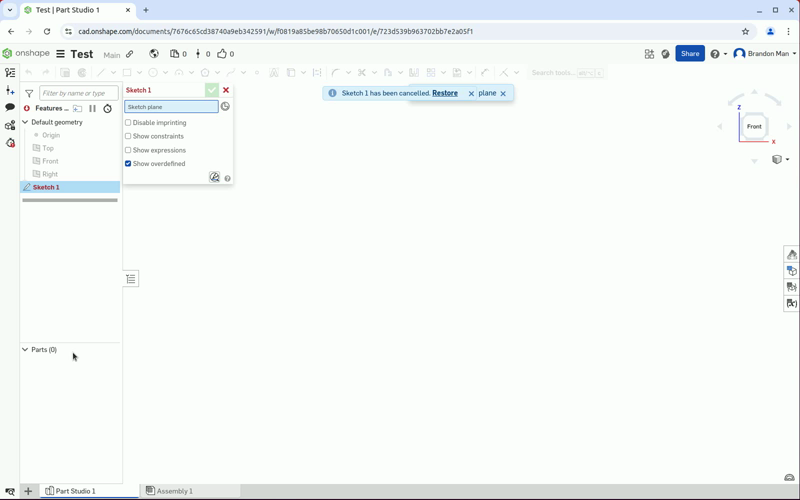
mouse_move(73, 163)
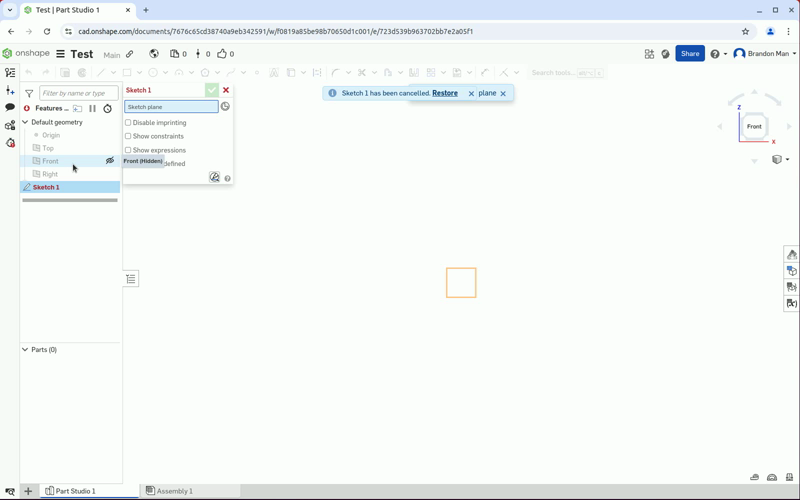
click(73, 163)
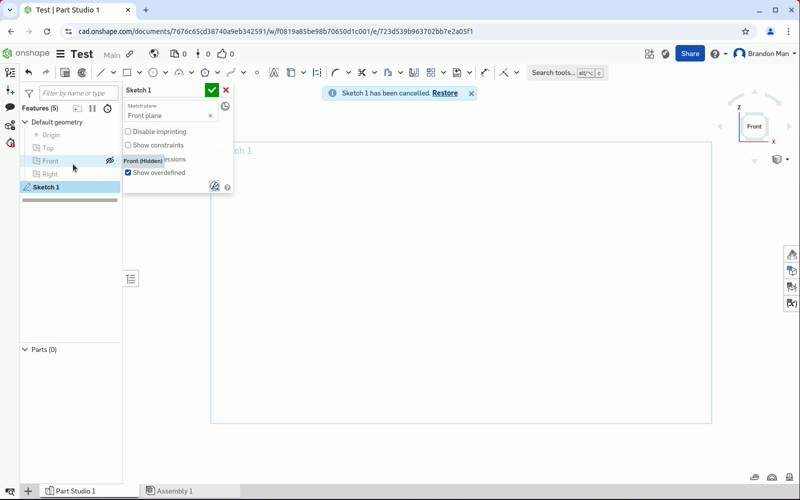
mouse_move(73, 352)
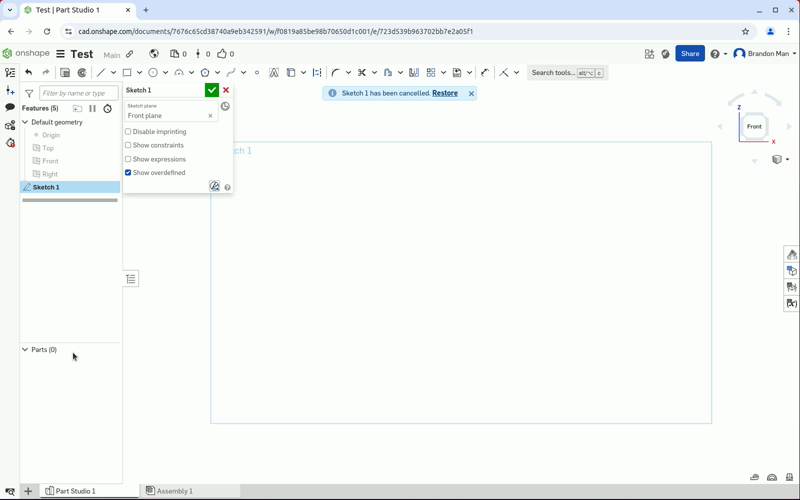
key(y)
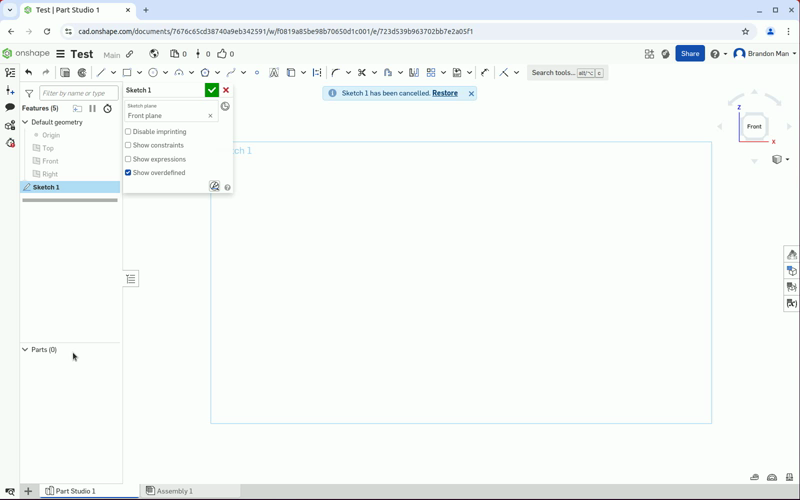
key(a)
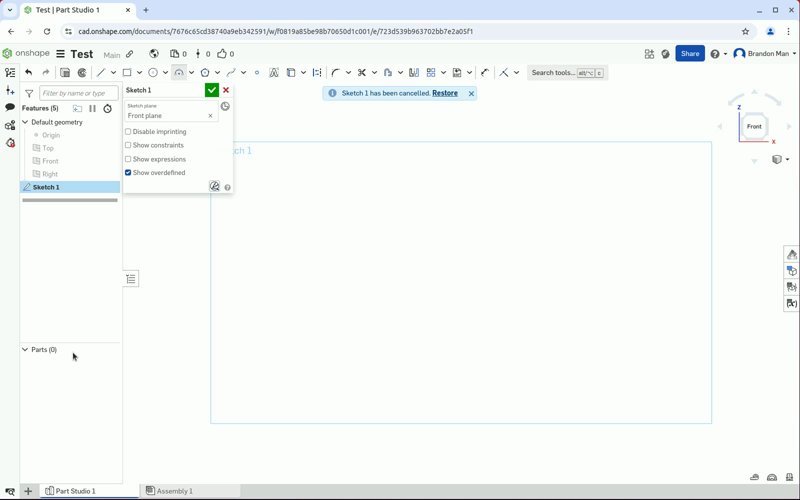
key_down(shift)
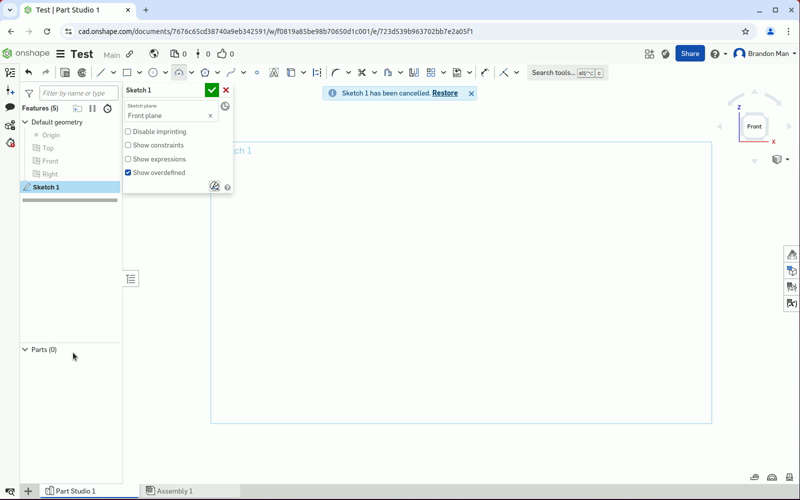
mouse_move(351, 268)
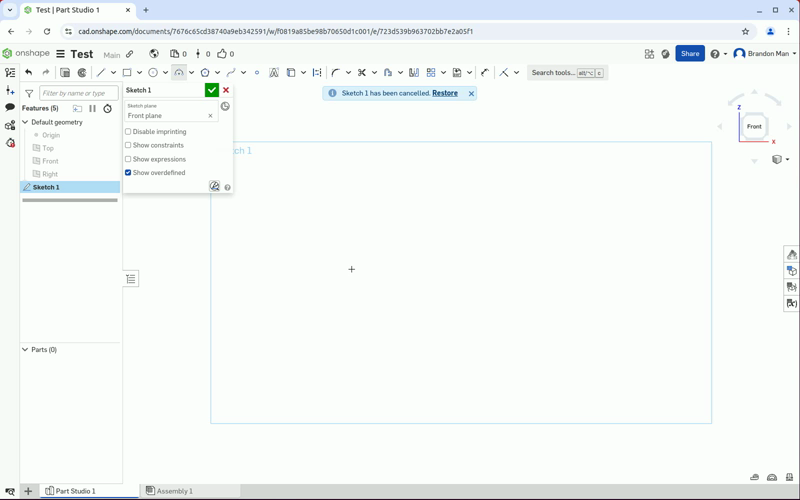
click(351, 268)
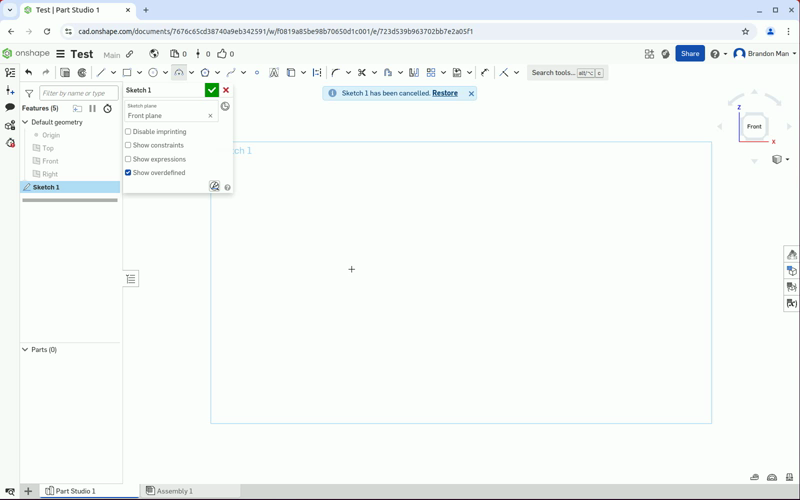
key_up(shift)
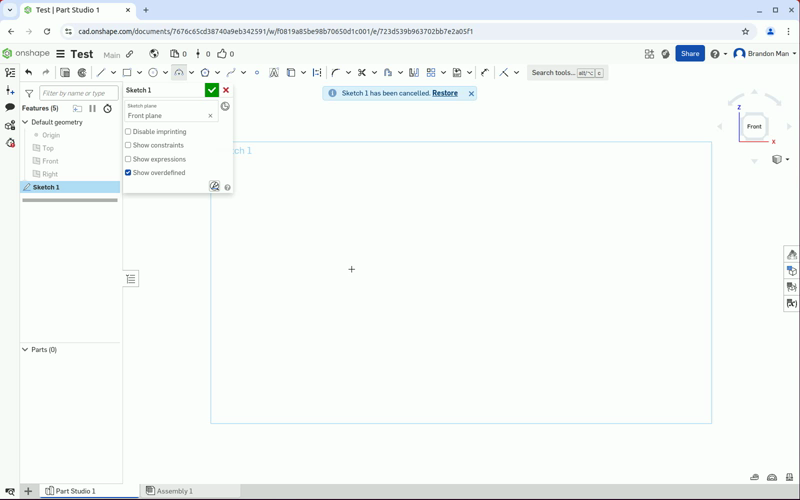
key_down(shift)
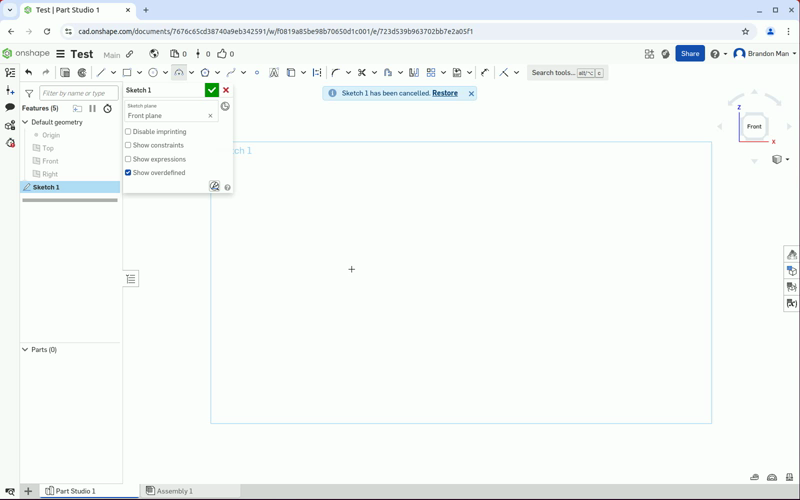
mouse_move(353, 253)
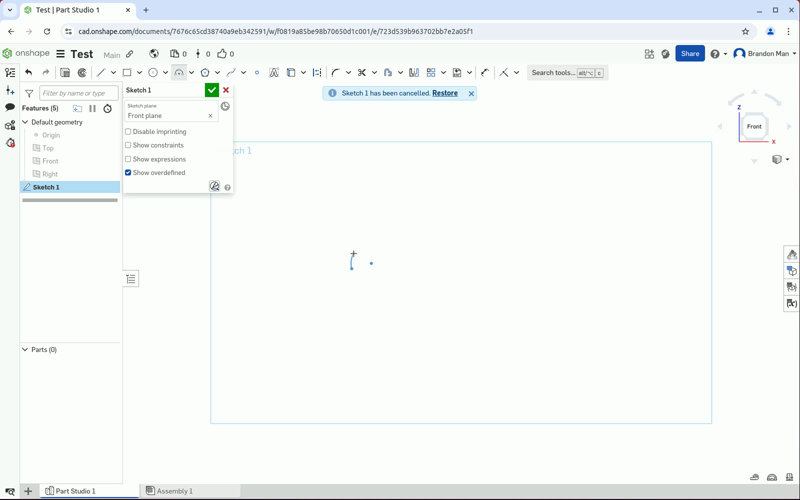
click(353, 253)
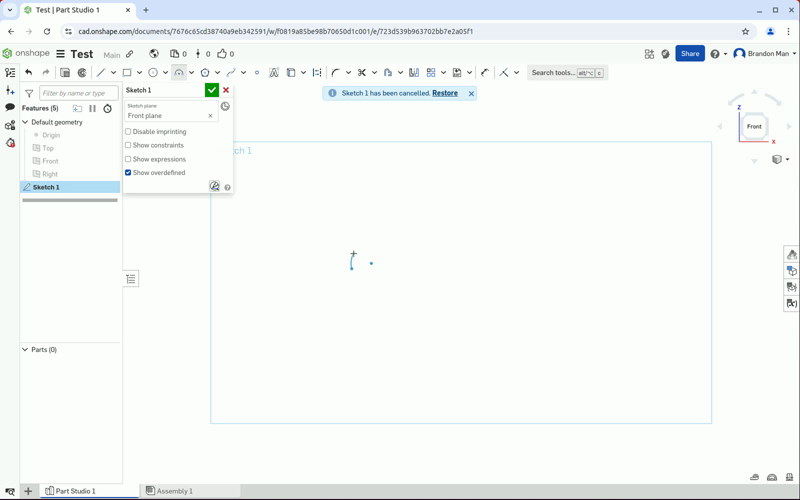
mouse_move(347, 260)
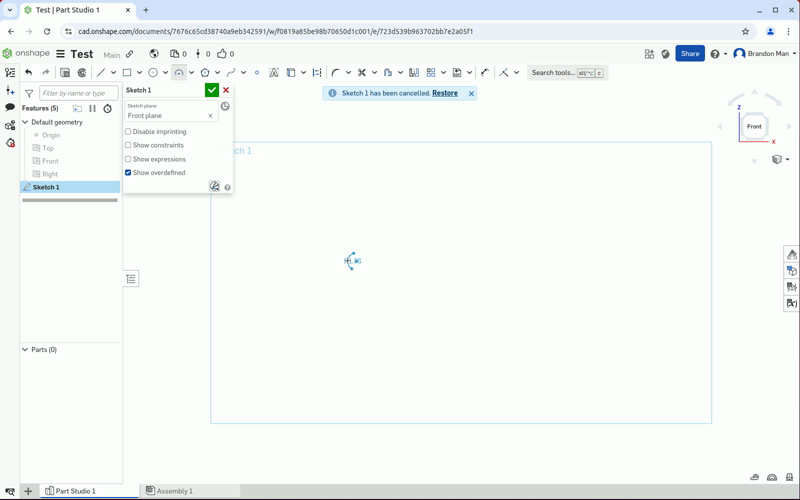
click(347, 260)
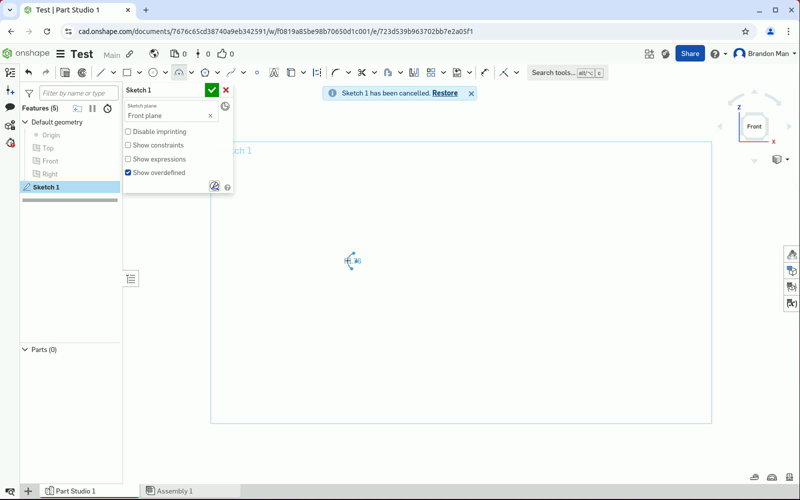
key_up(shift)
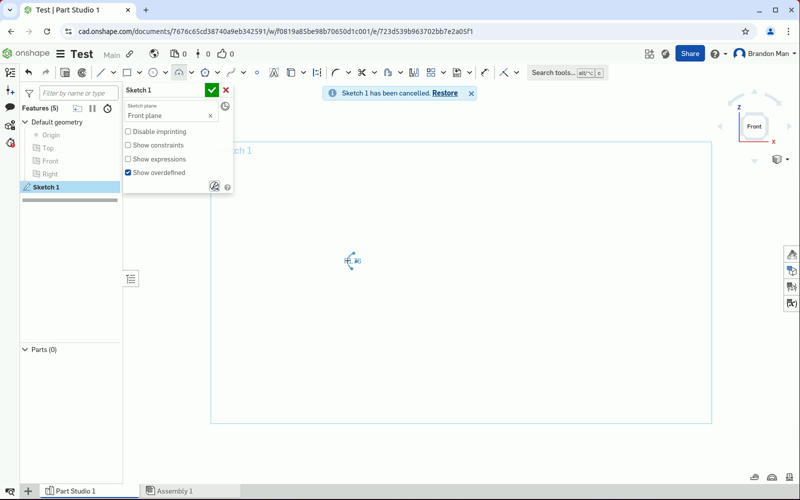
mouse_move(353, 253)
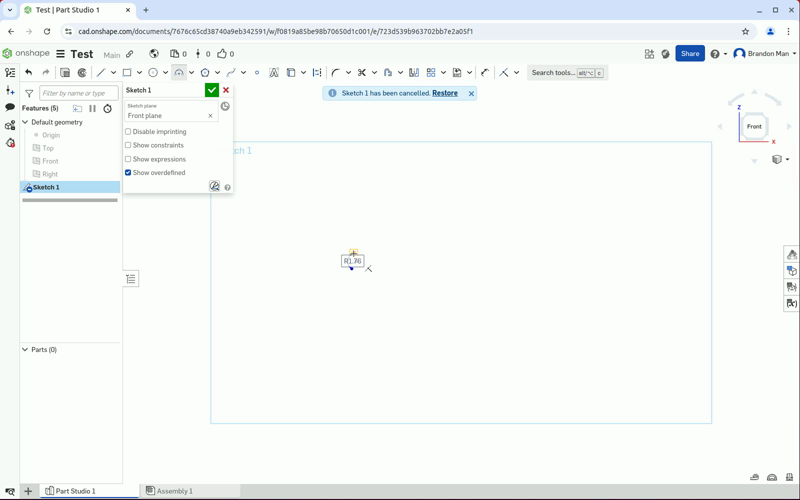
click(353, 253)
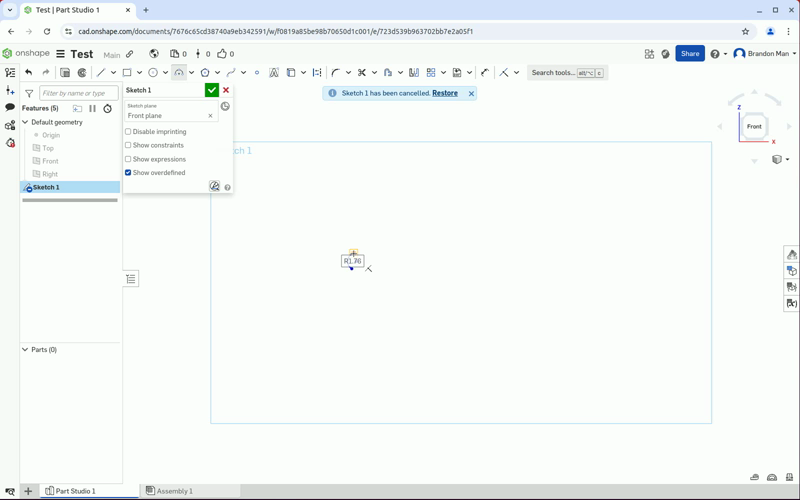
key_down(shift)
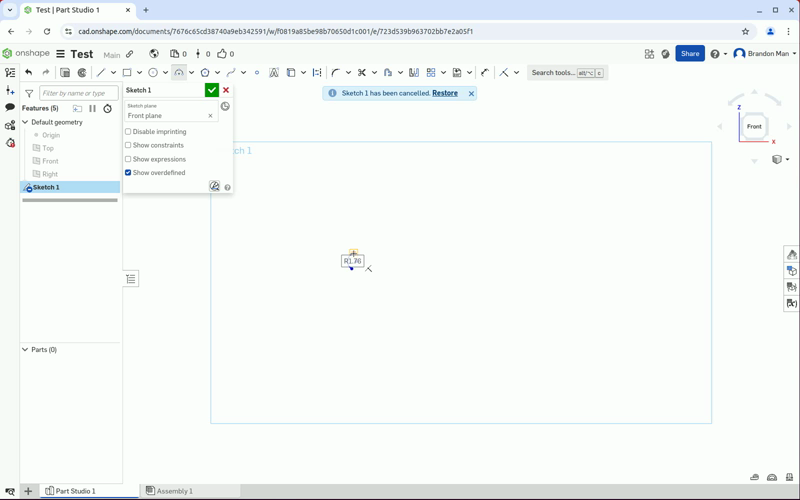
mouse_move(360, 246)
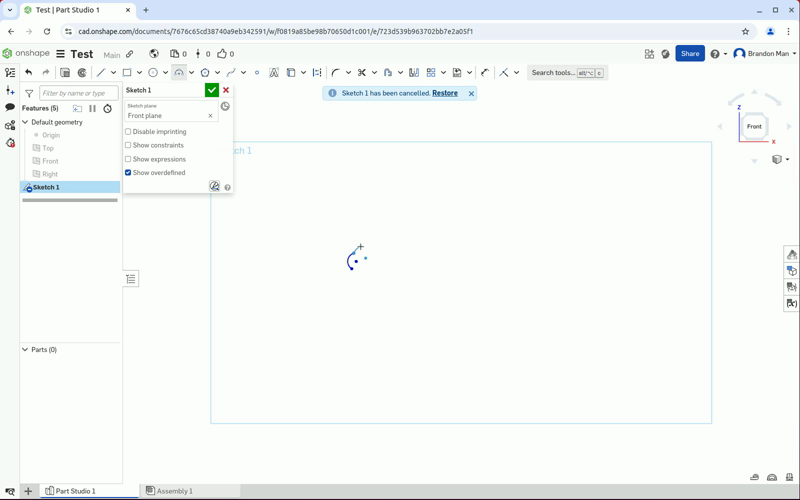
click(360, 246)
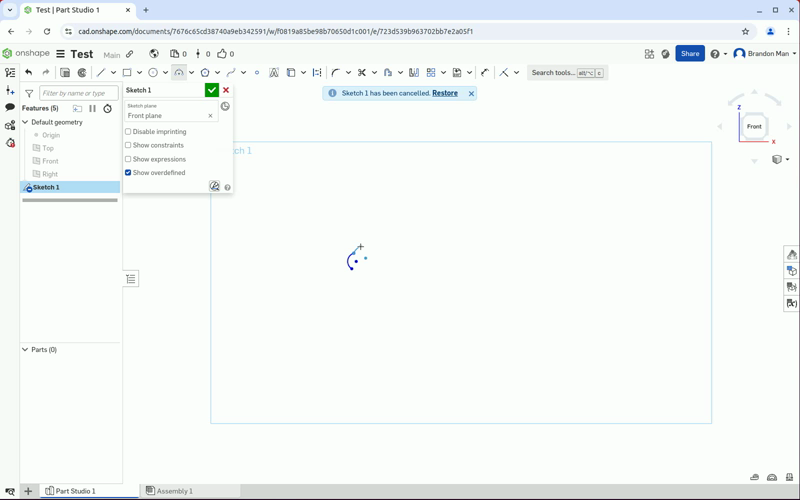
mouse_move(358, 250)
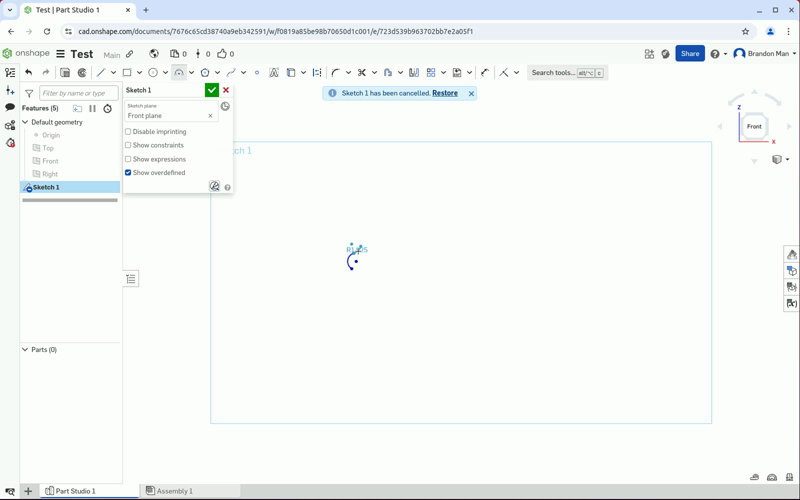
click(358, 250)
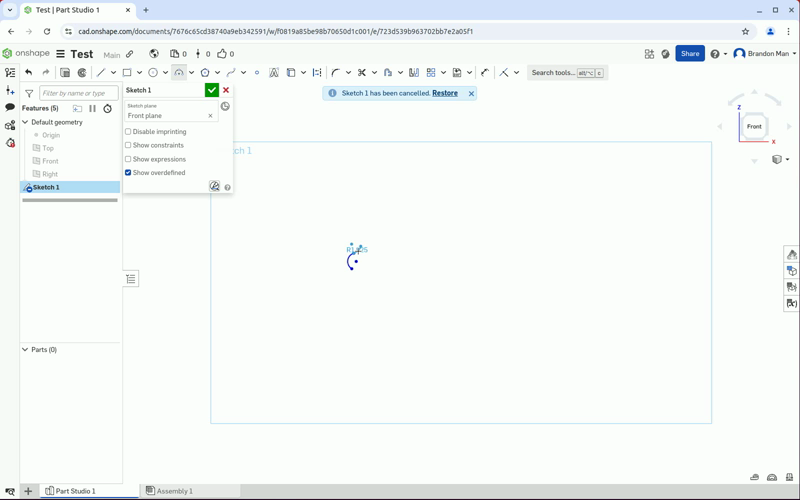
key_up(shift)
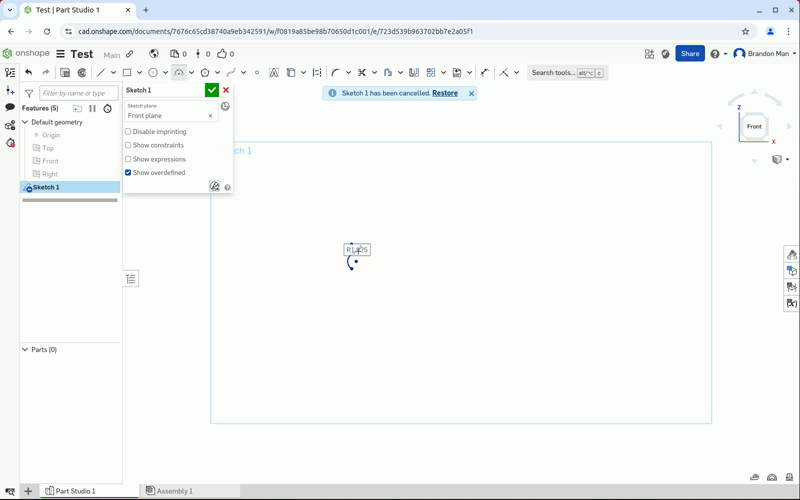
mouse_move(360, 246)
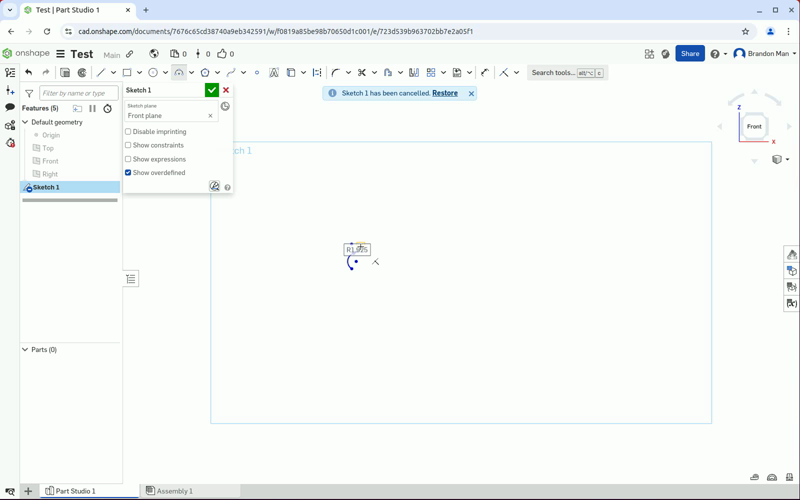
click(360, 246)
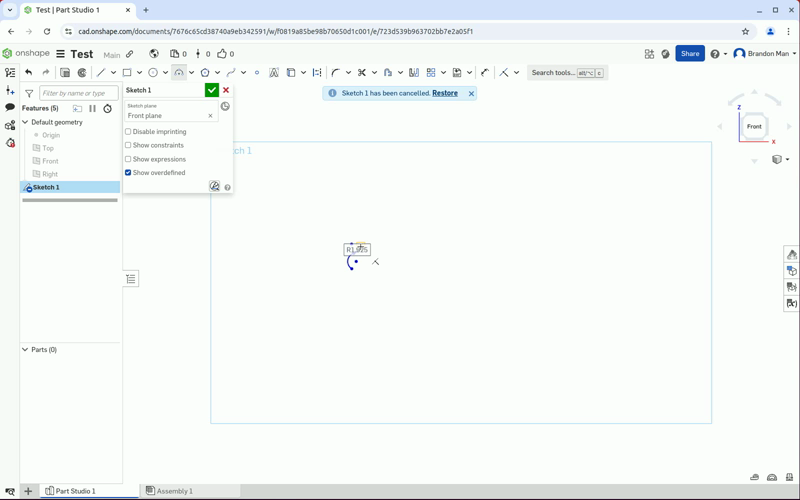
key_down(shift)
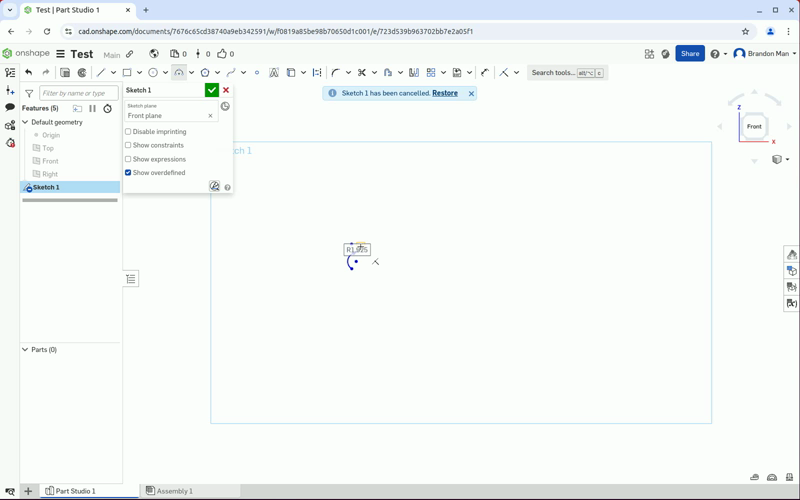
mouse_move(518, 194)
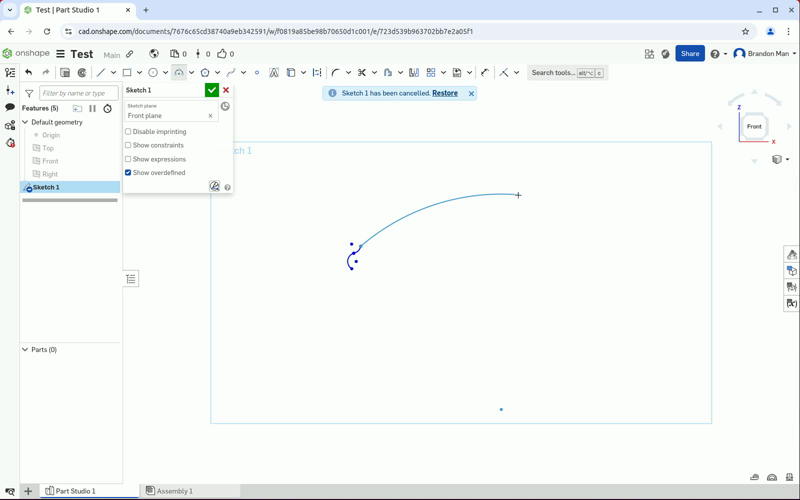
click(518, 194)
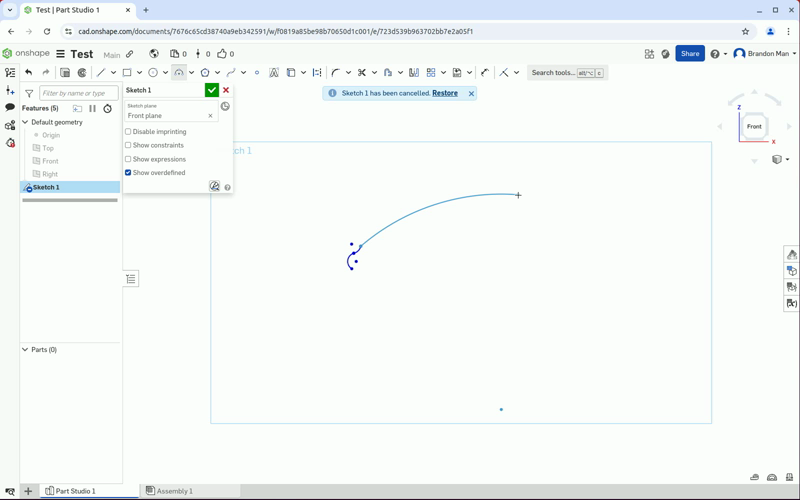
mouse_move(426, 182)
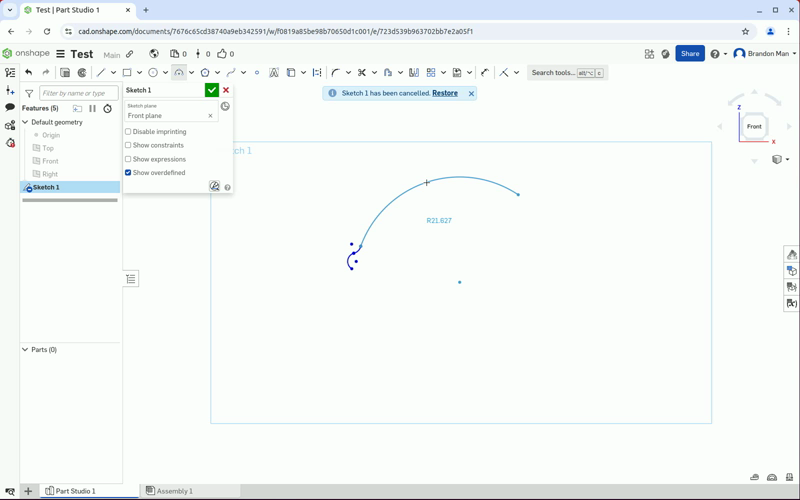
click(426, 182)
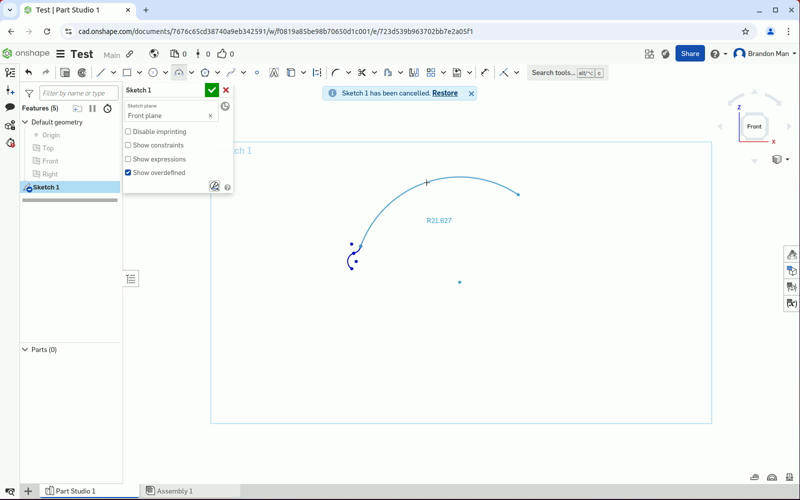
key_up(shift)
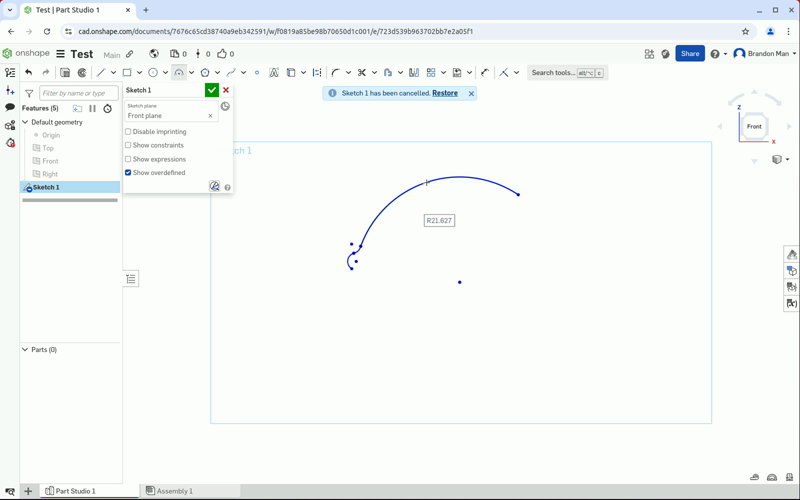
mouse_move(518, 194)
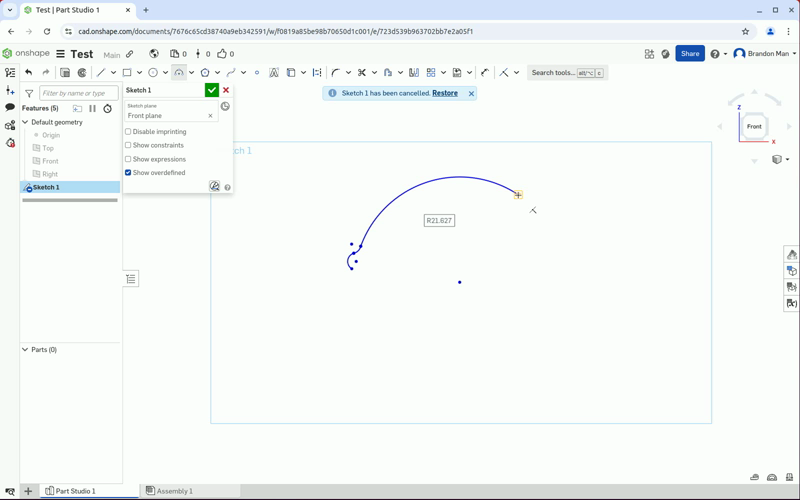
click(518, 194)
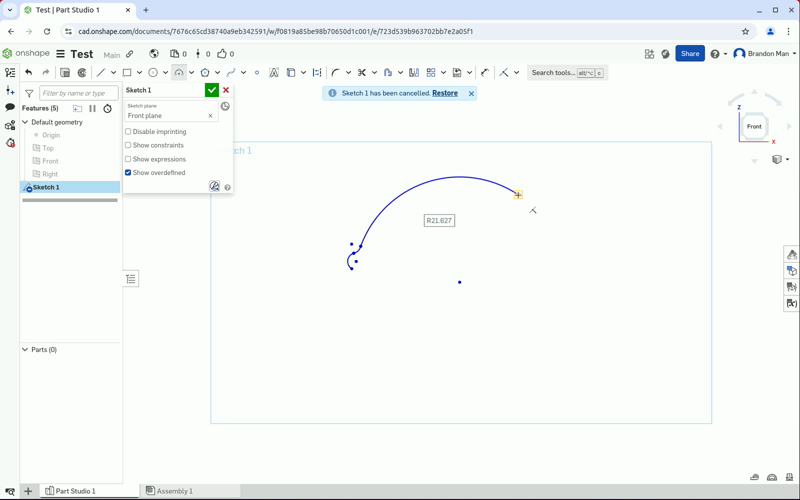
key_down(shift)
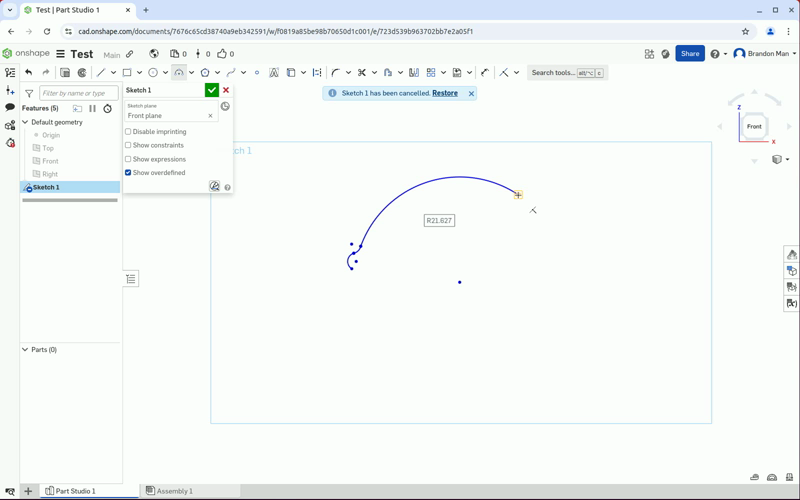
mouse_move(526, 196)
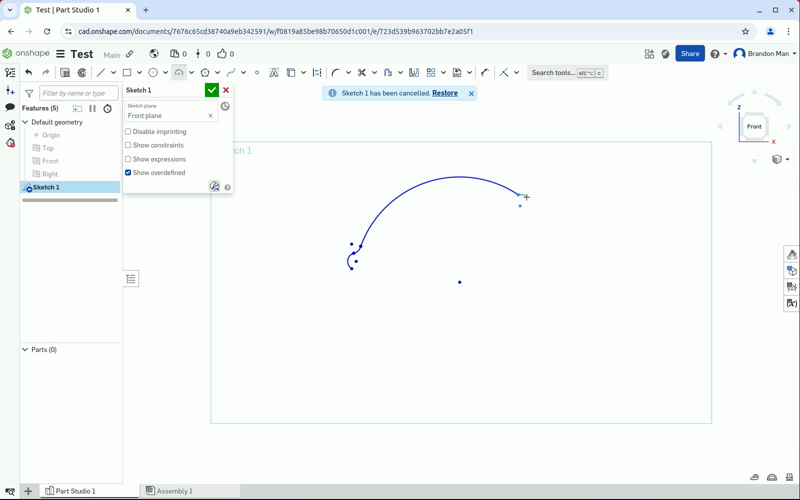
click(526, 196)
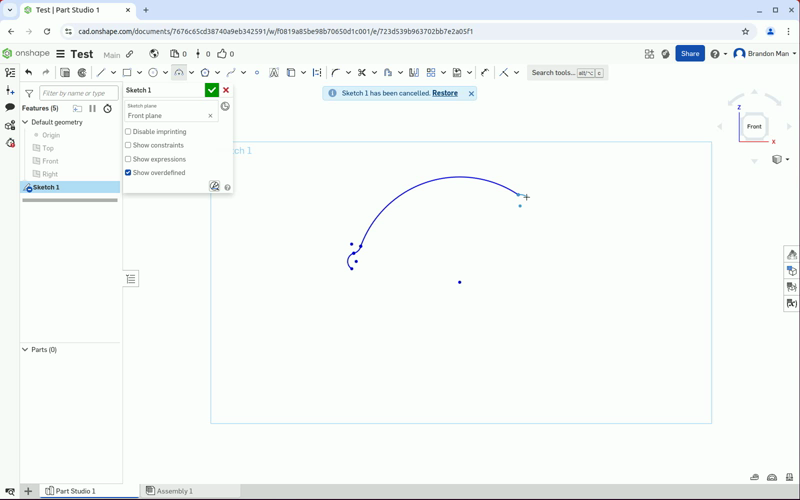
mouse_move(522, 197)
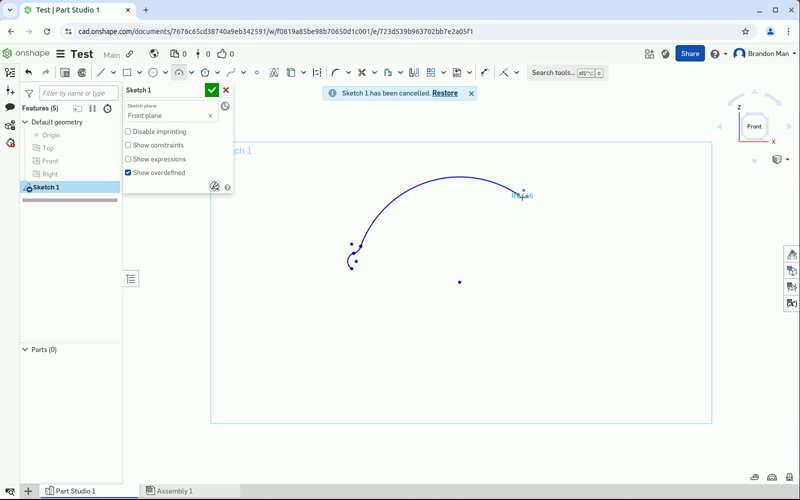
click(522, 197)
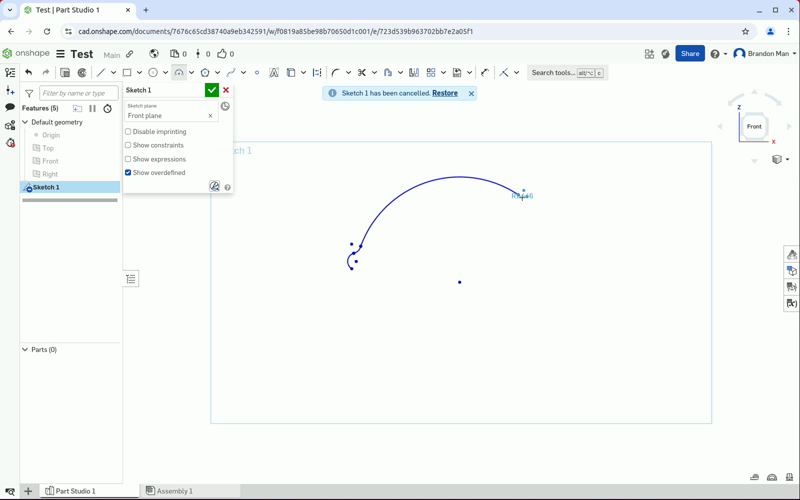
key_up(shift)
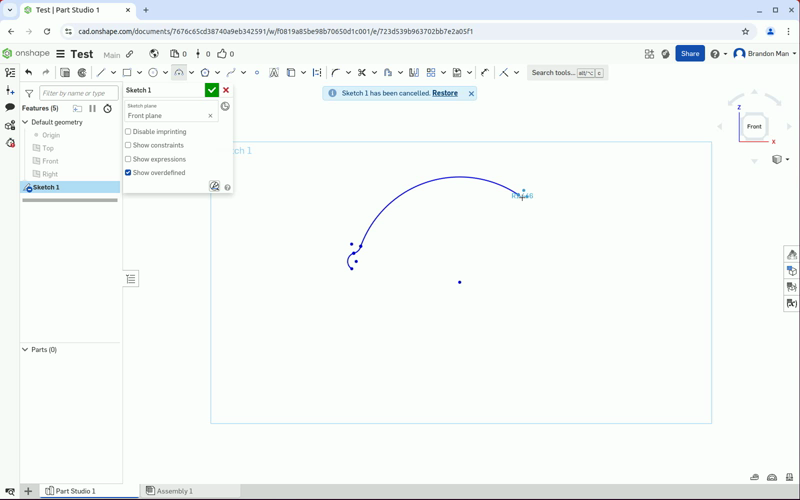
mouse_move(526, 196)
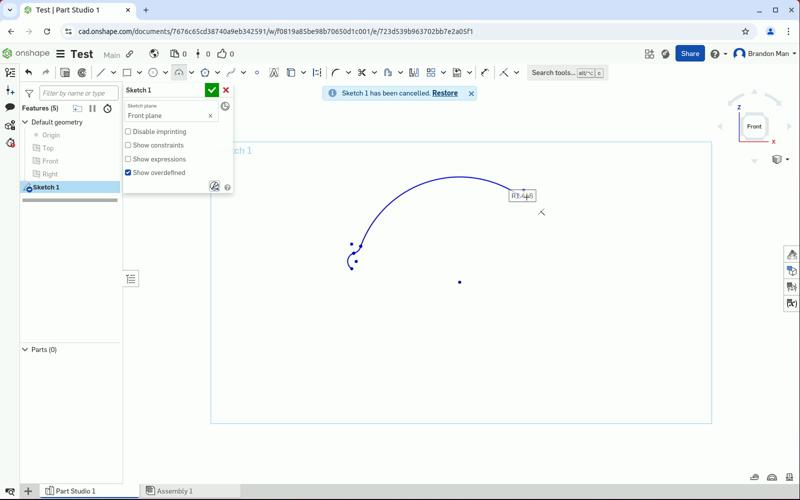
click(526, 196)
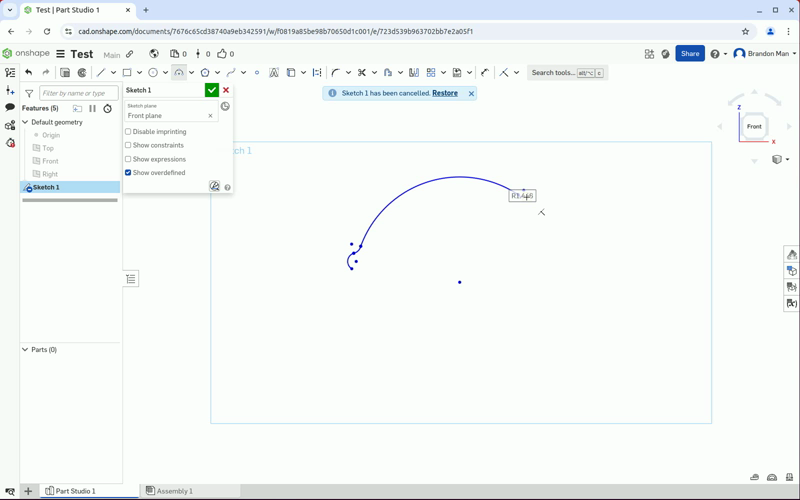
key_down(shift)
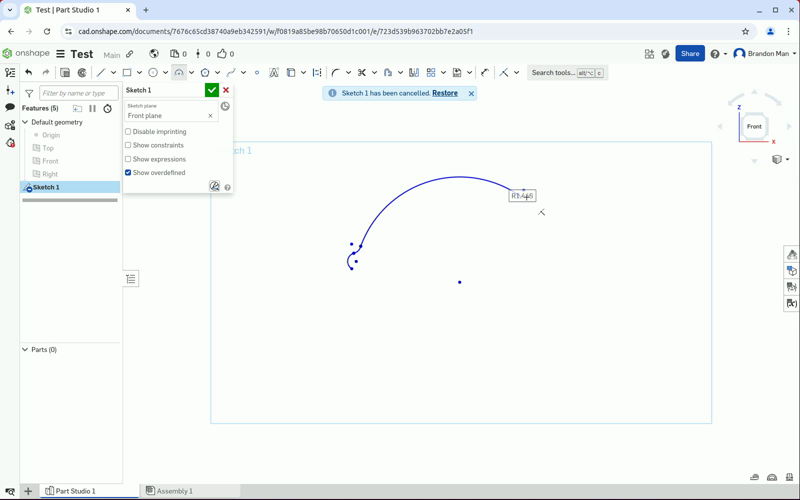
mouse_move(538, 208)
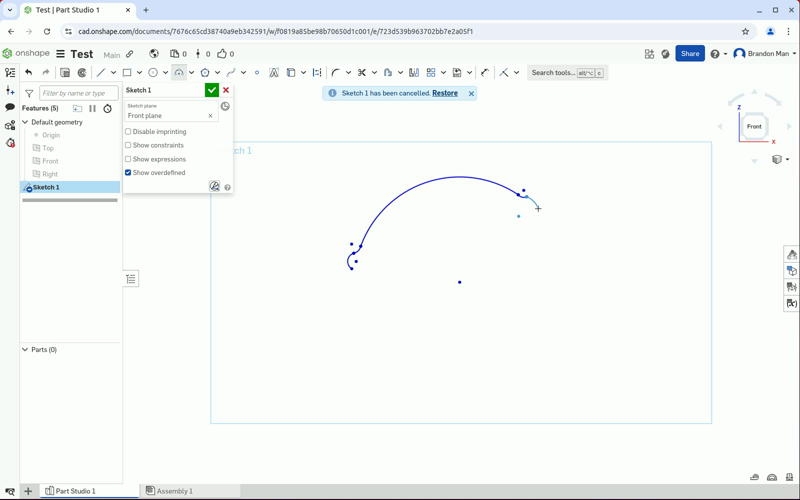
click(538, 208)
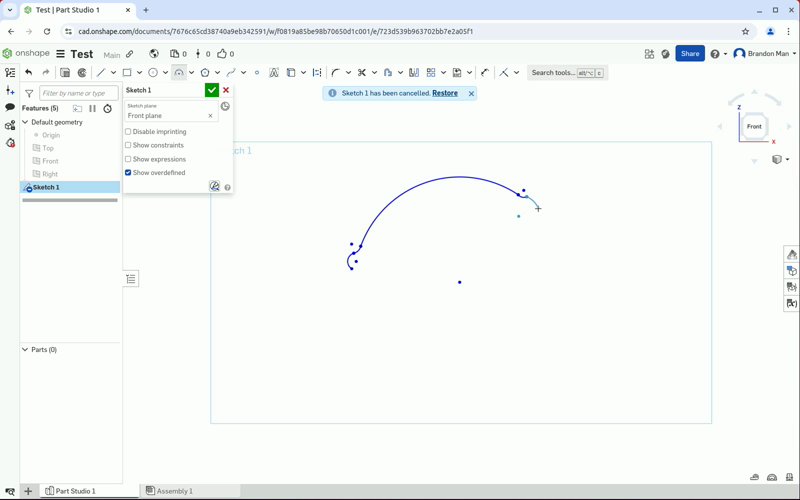
mouse_move(536, 198)
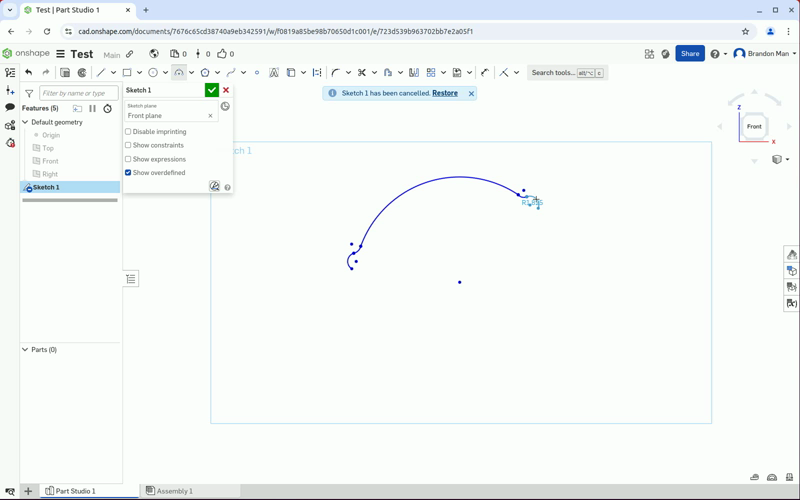
click(536, 198)
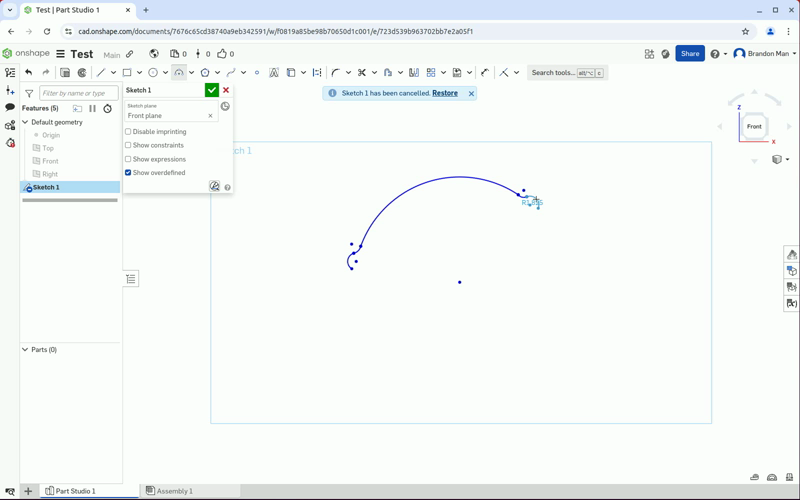
key_up(shift)
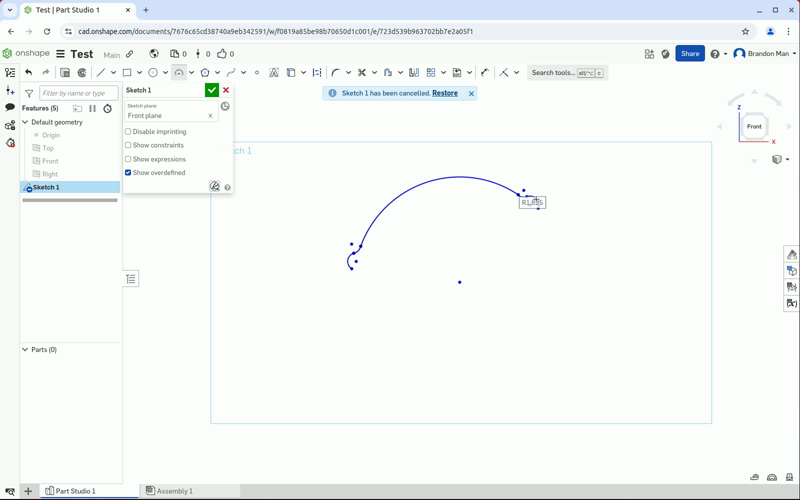
mouse_move(538, 208)
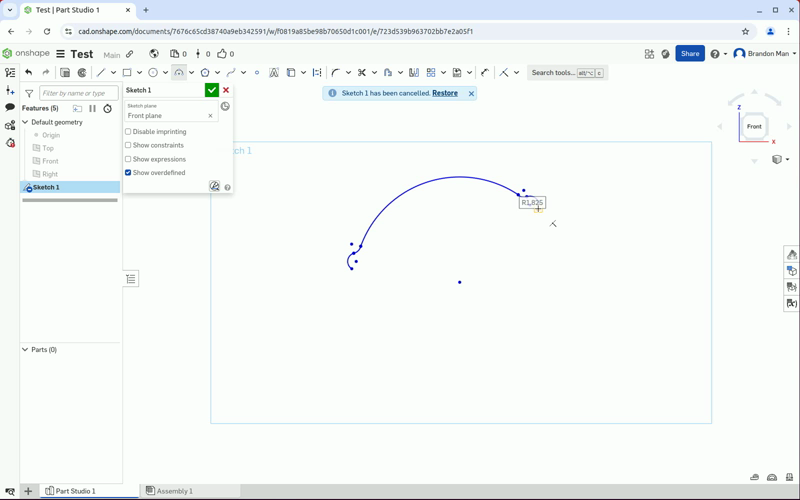
click(538, 208)
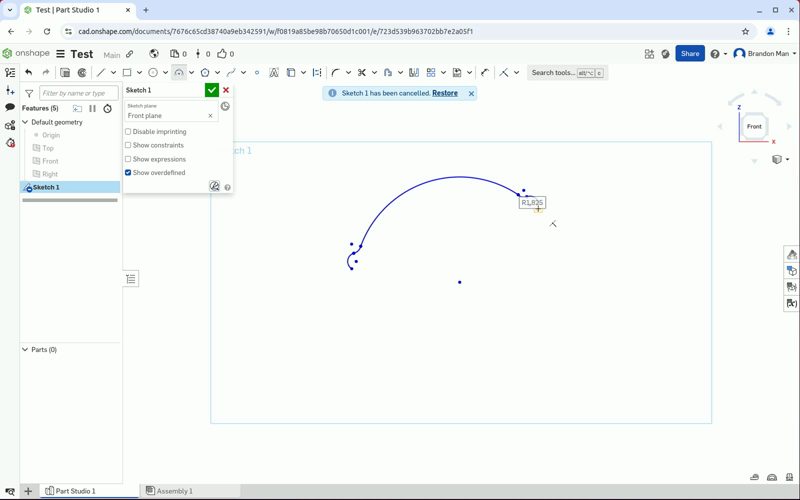
key_down(shift)
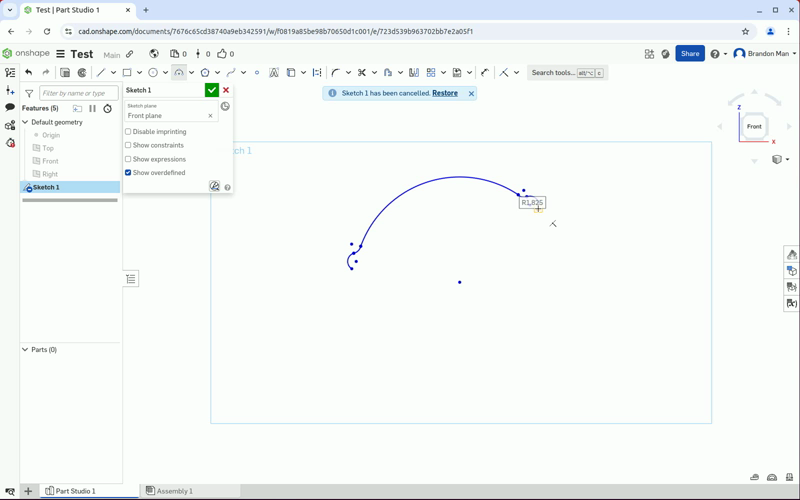
mouse_move(540, 214)
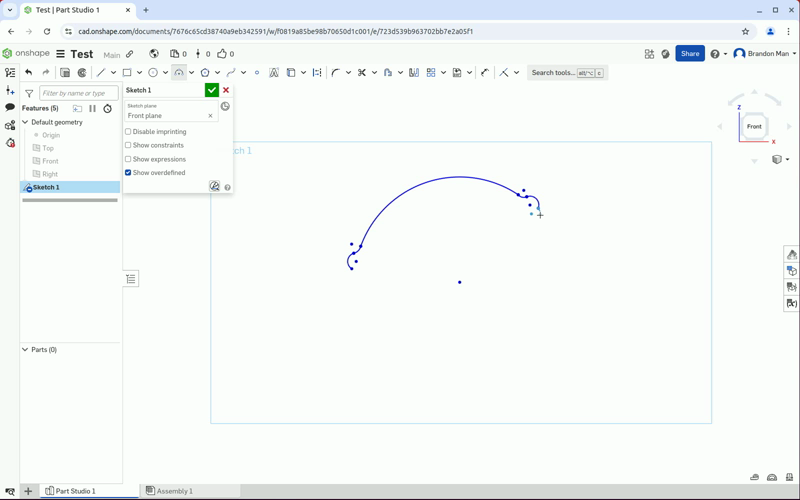
scroll(6)
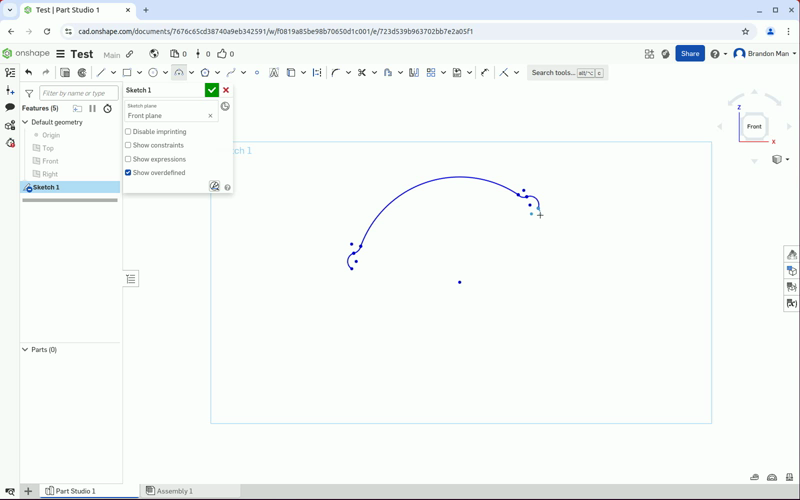
scroll(6)
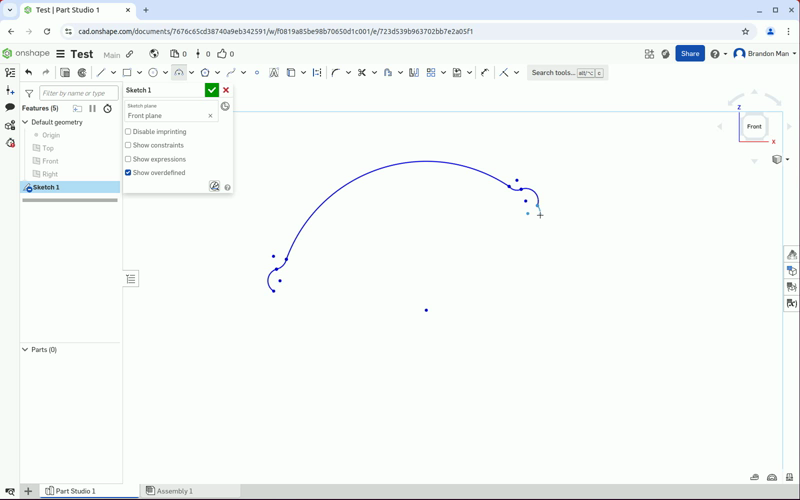
scroll(6)
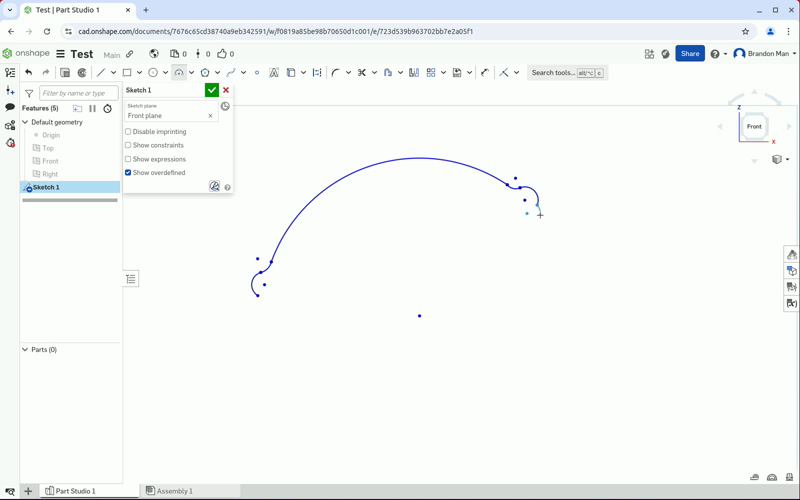
scroll(6)
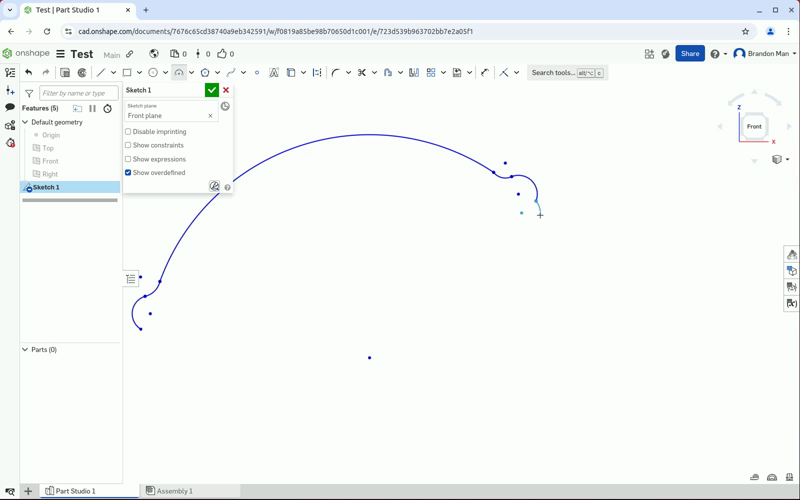
scroll(6)
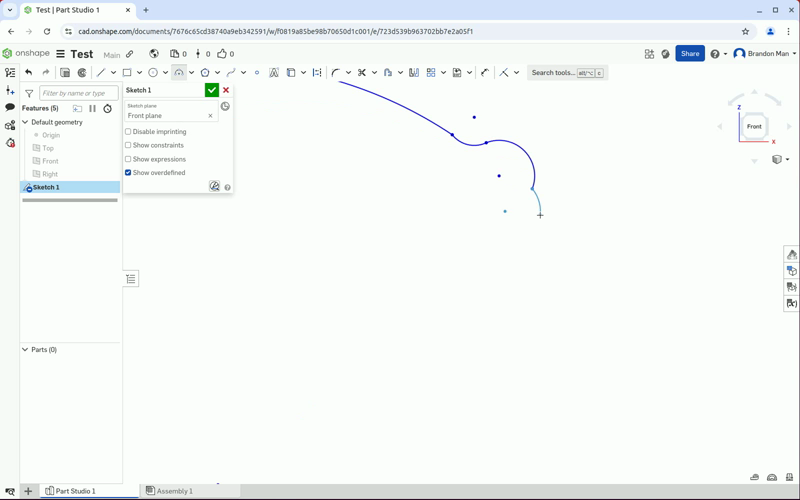
scroll(6)
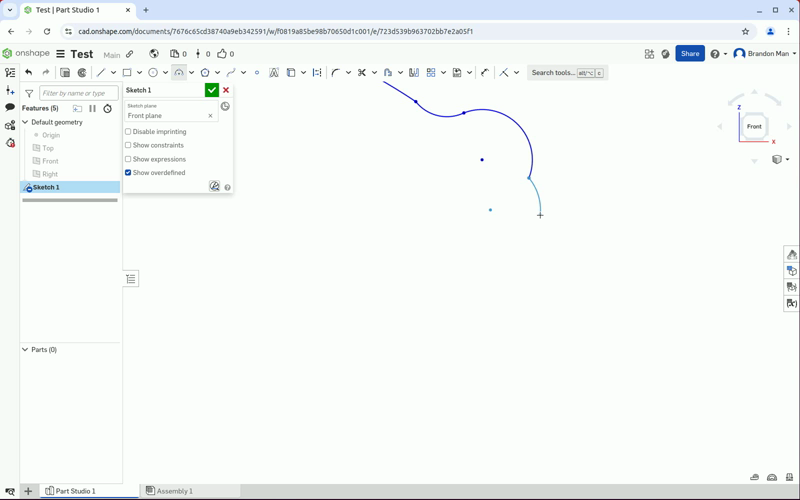
scroll(6)
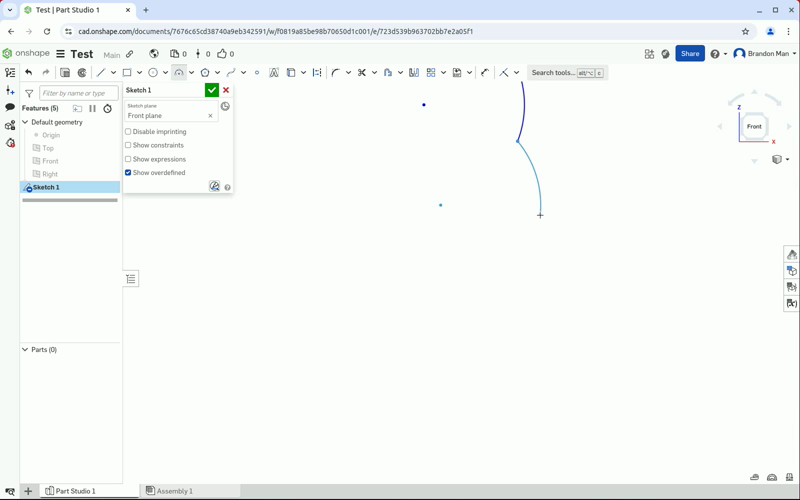
click(540, 214)
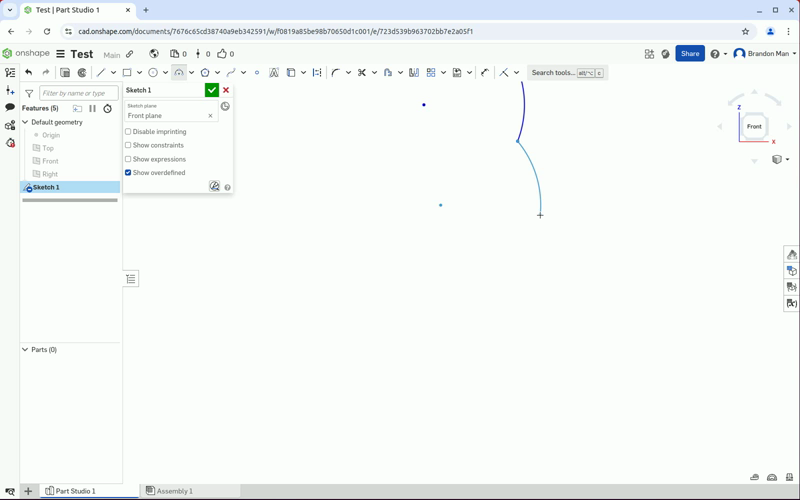
scroll(-6)
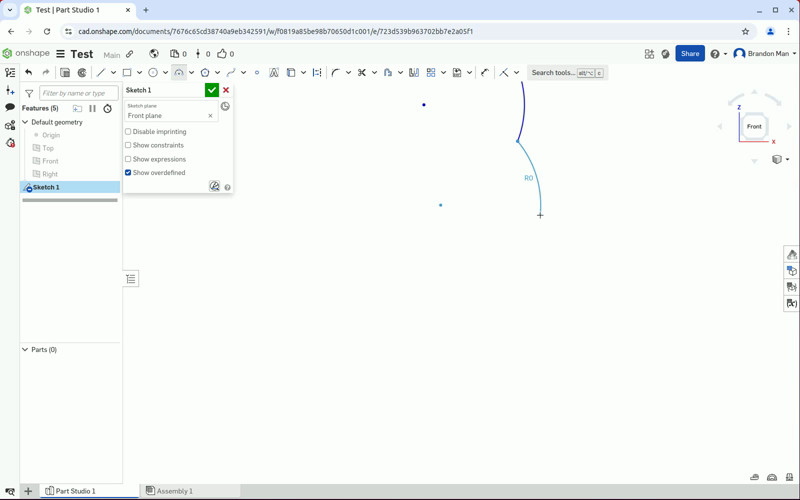
scroll(-6)
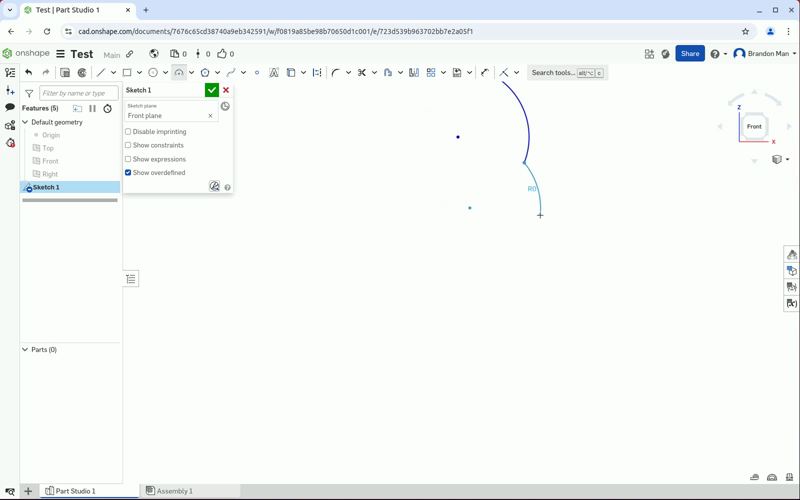
scroll(-6)
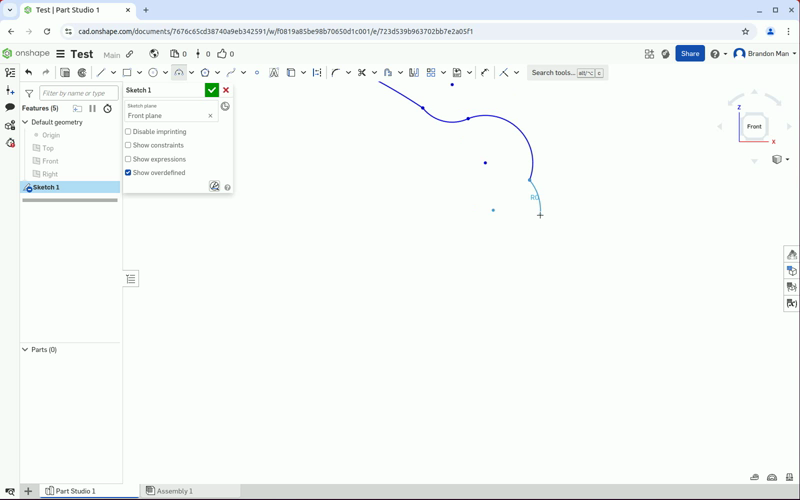
scroll(-6)
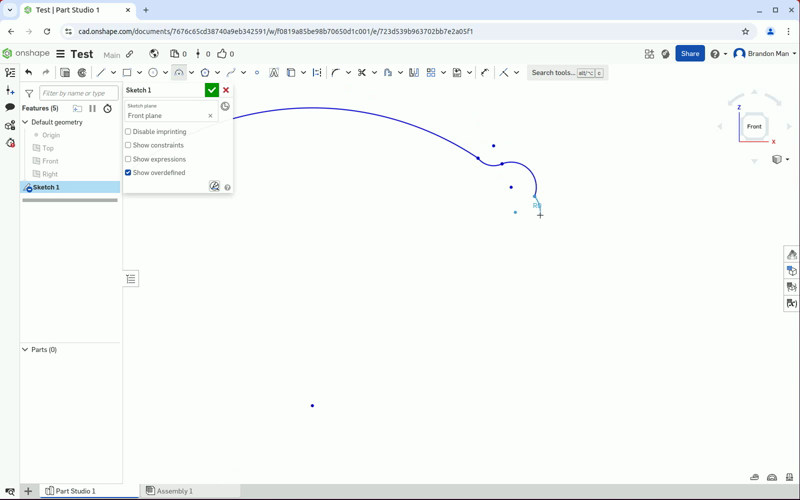
scroll(-6)
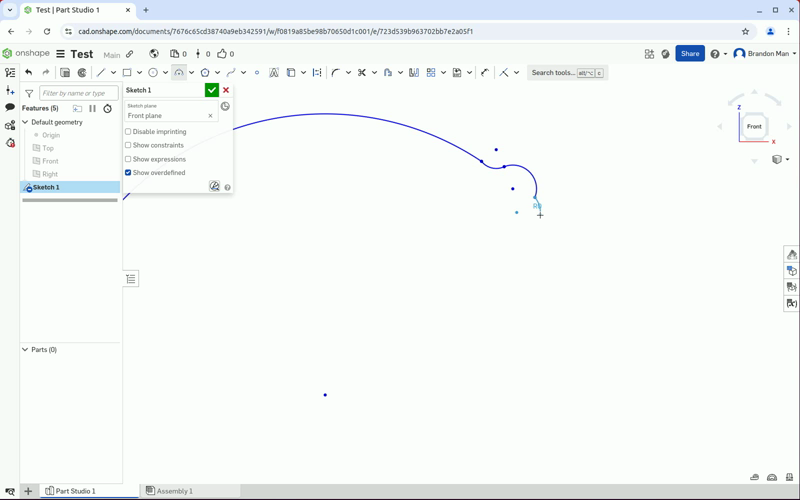
scroll(-6)
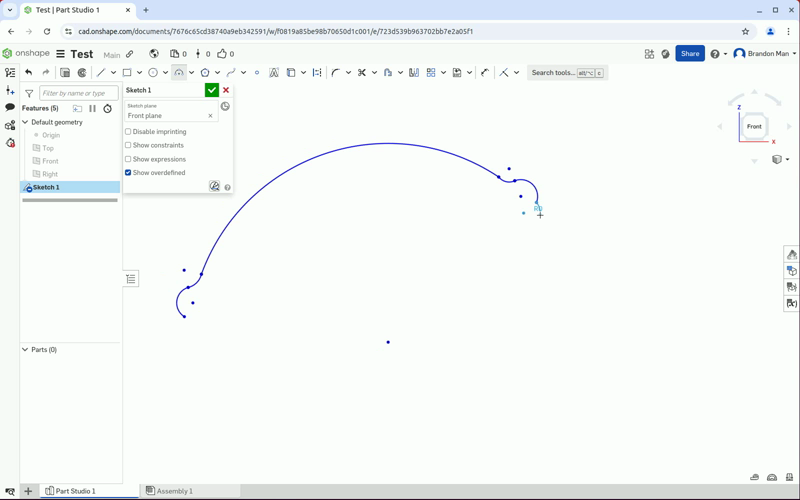
scroll(-6)
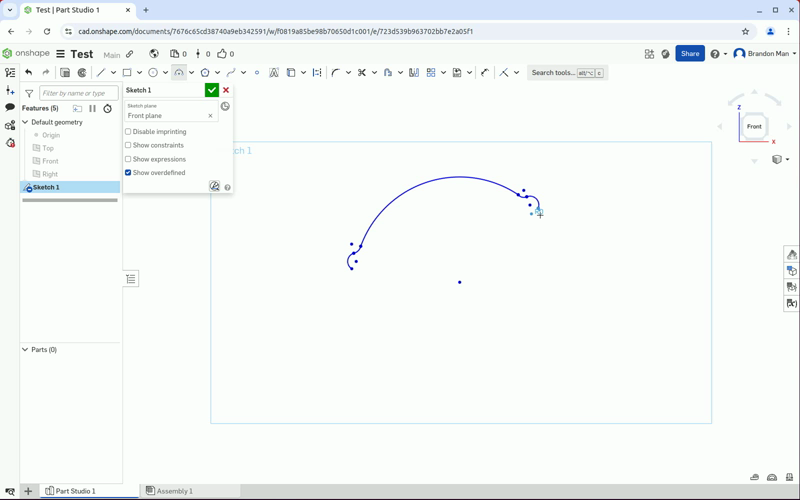
mouse_move(537, 211)
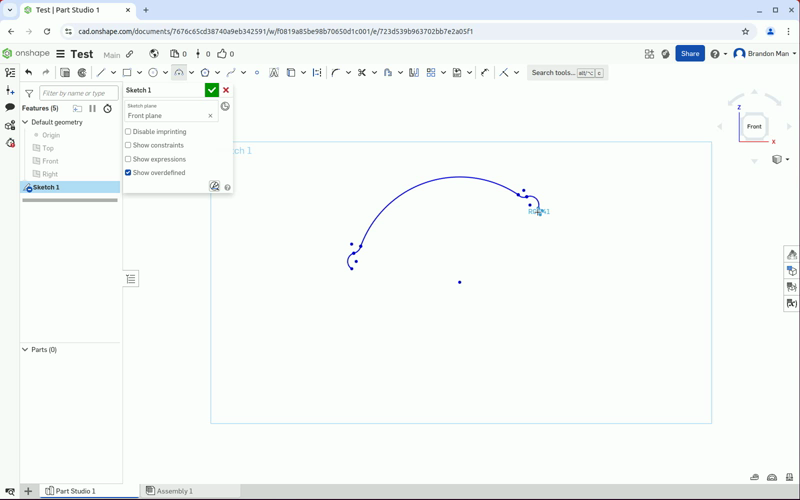
scroll(6)
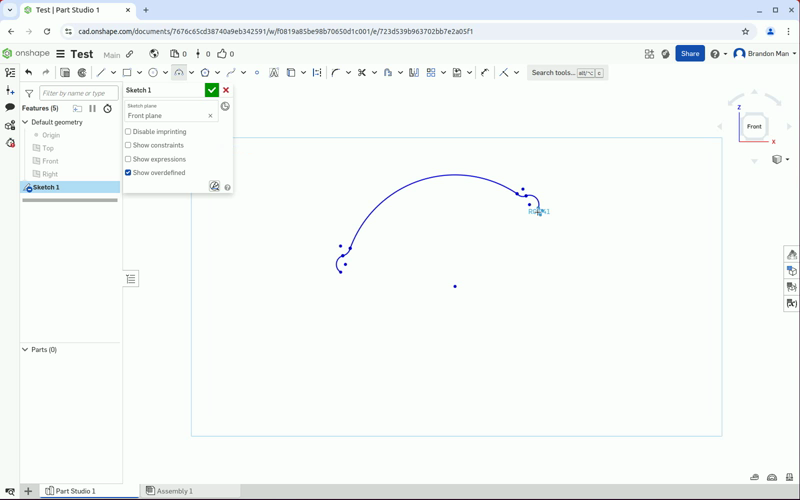
scroll(6)
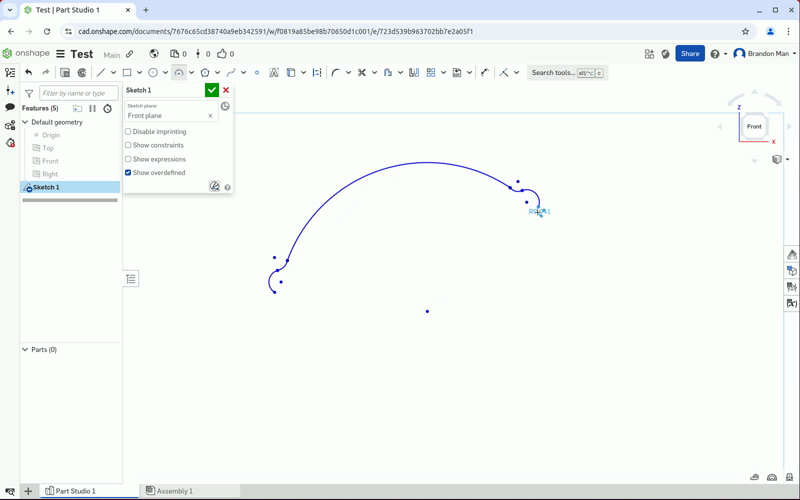
scroll(6)
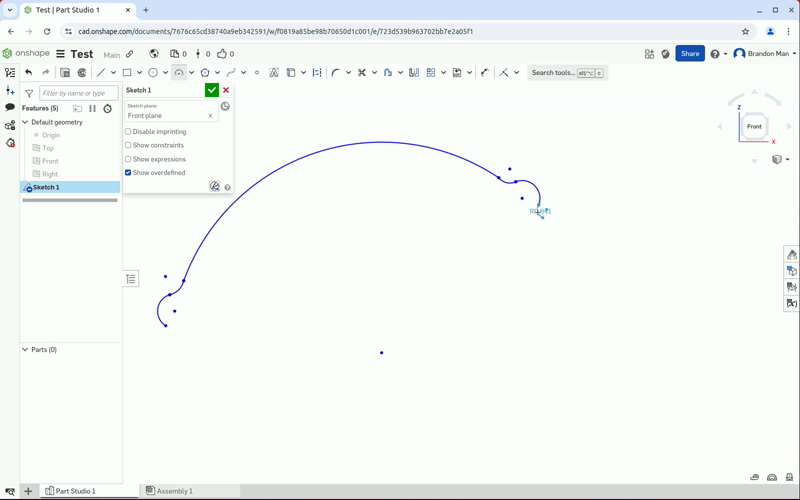
scroll(6)
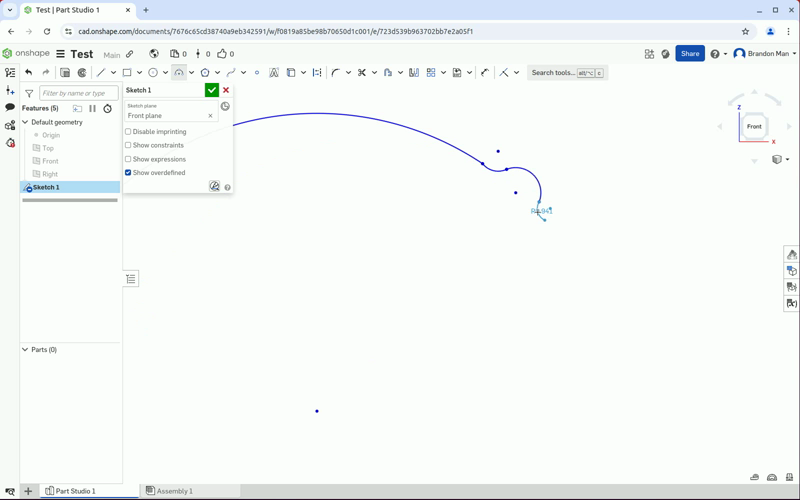
scroll(6)
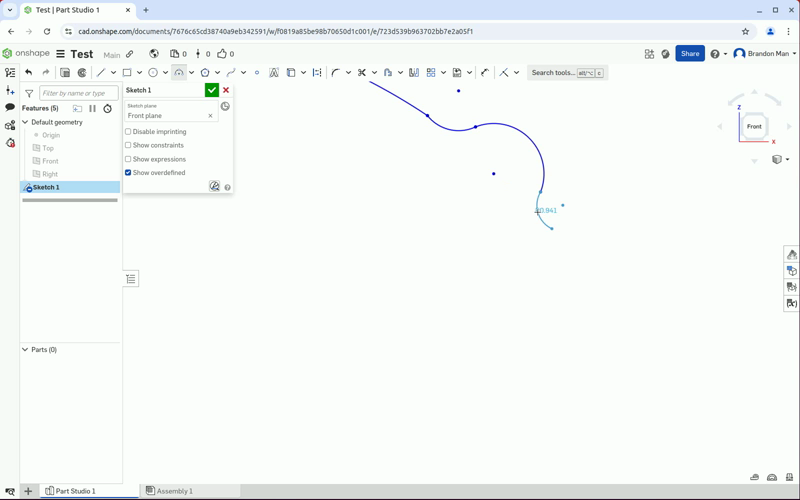
scroll(6)
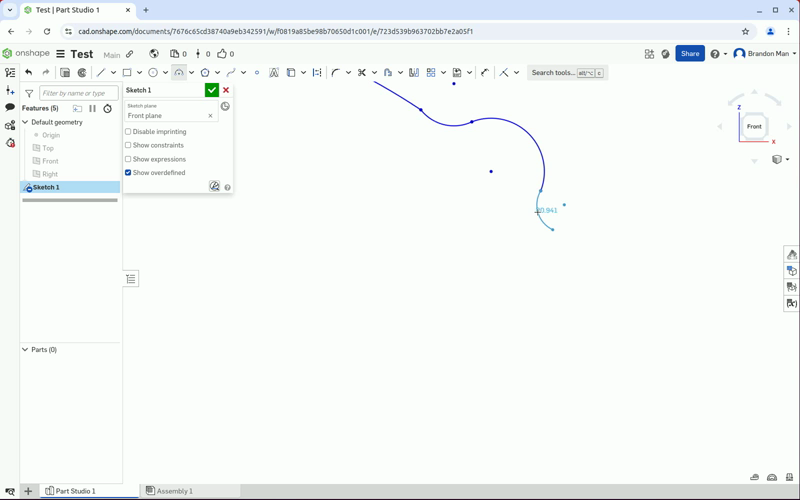
scroll(6)
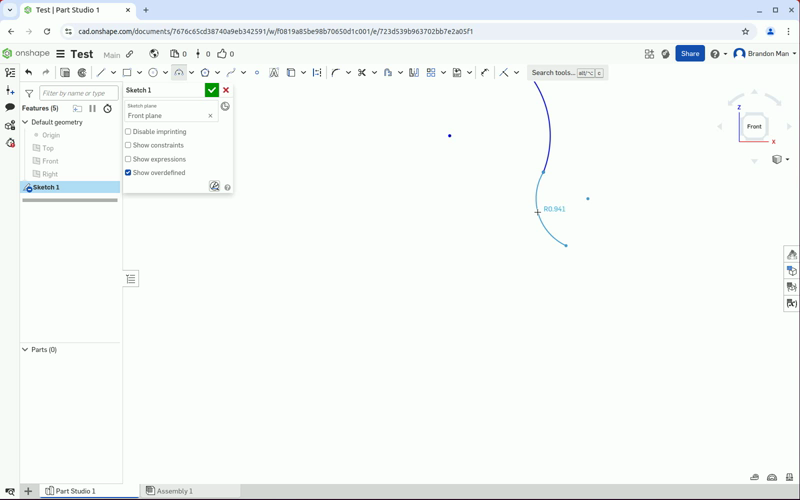
click(537, 211)
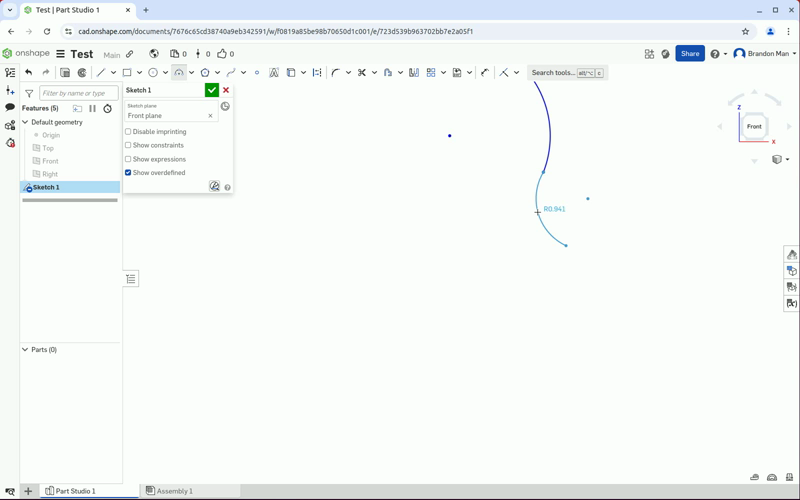
scroll(-6)
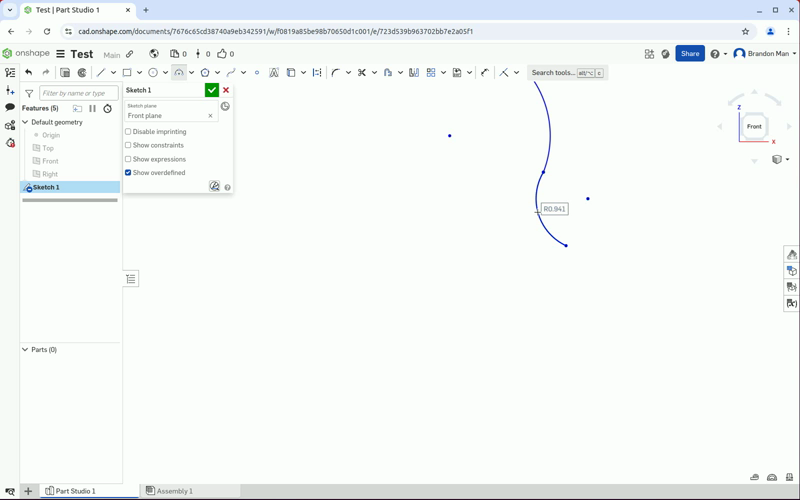
scroll(-6)
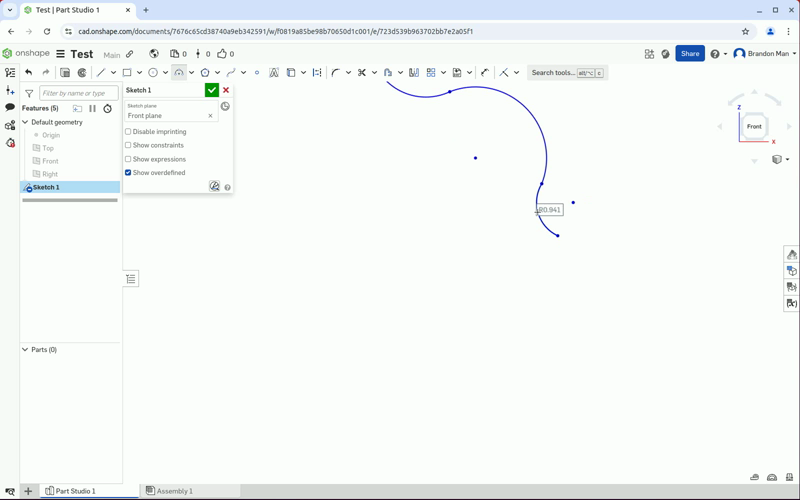
scroll(-6)
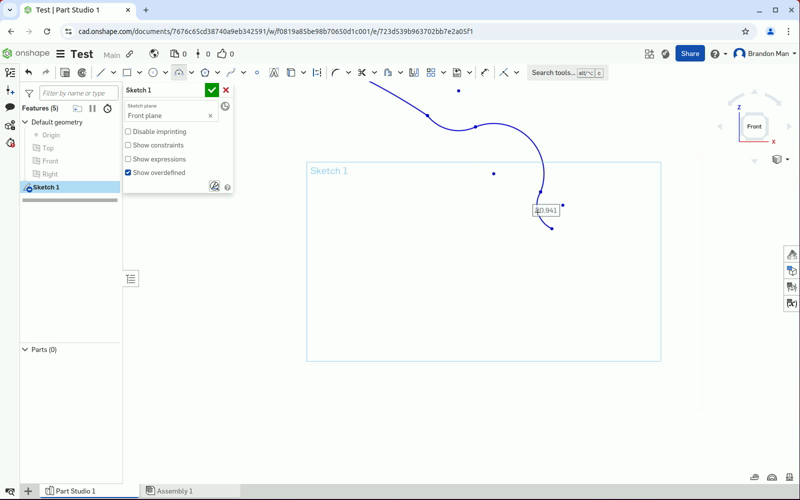
scroll(-6)
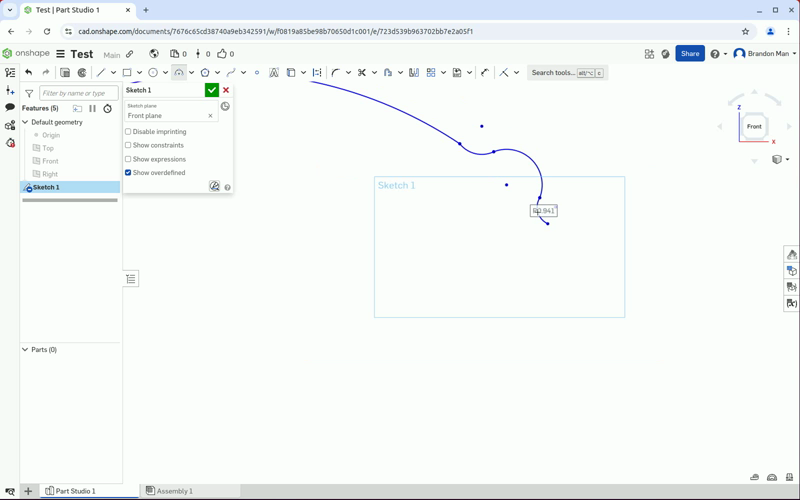
scroll(-6)
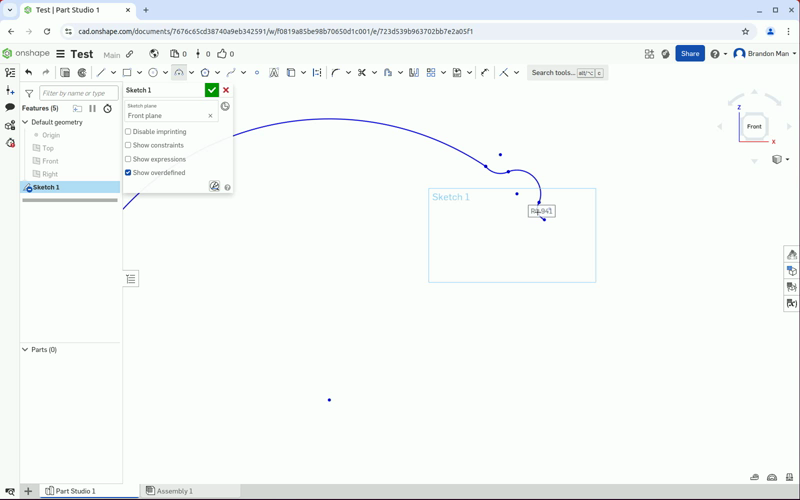
scroll(-6)
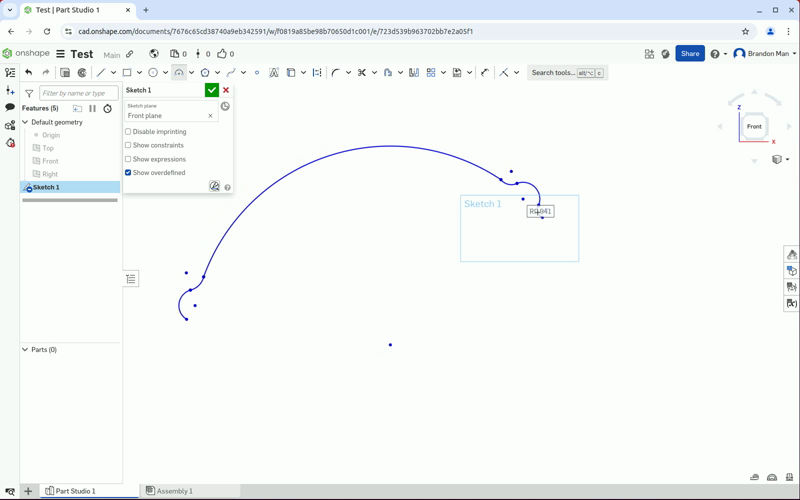
scroll(-6)
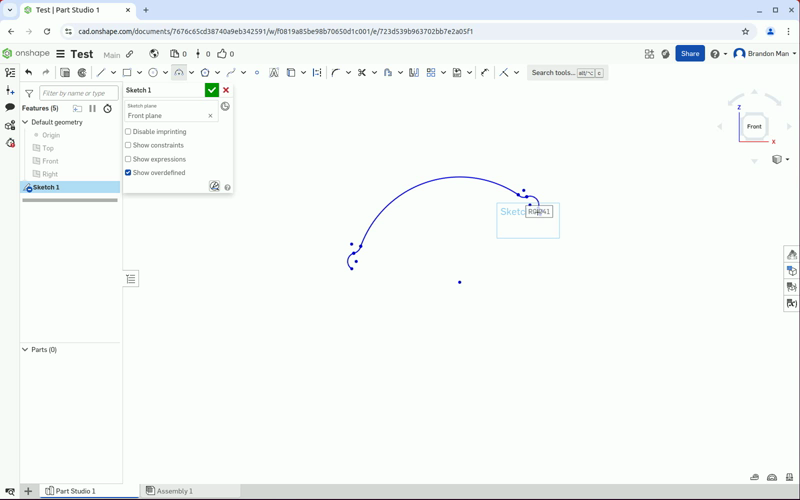
key_up(shift)
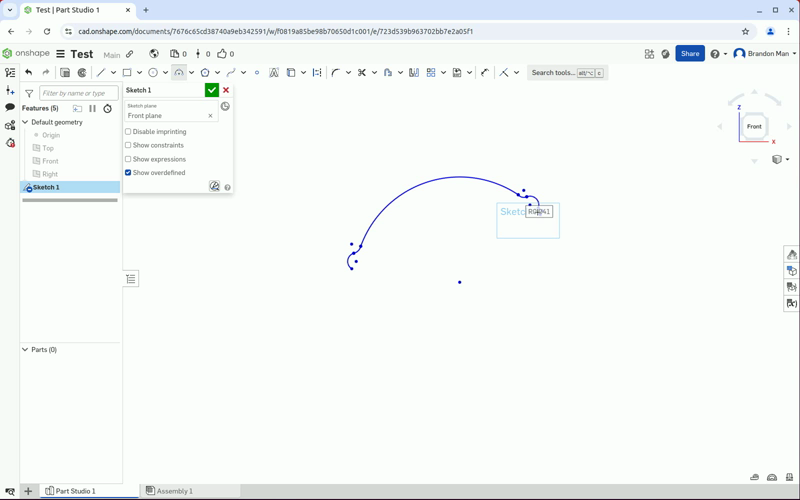
mouse_move(540, 214)
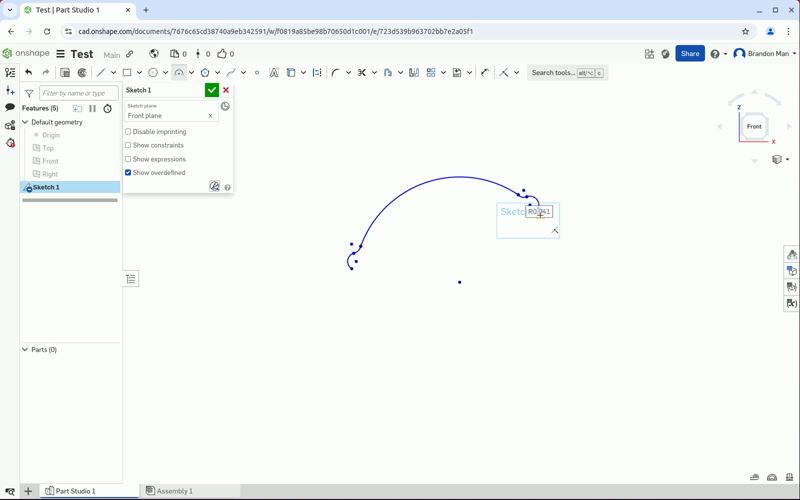
scroll(6)
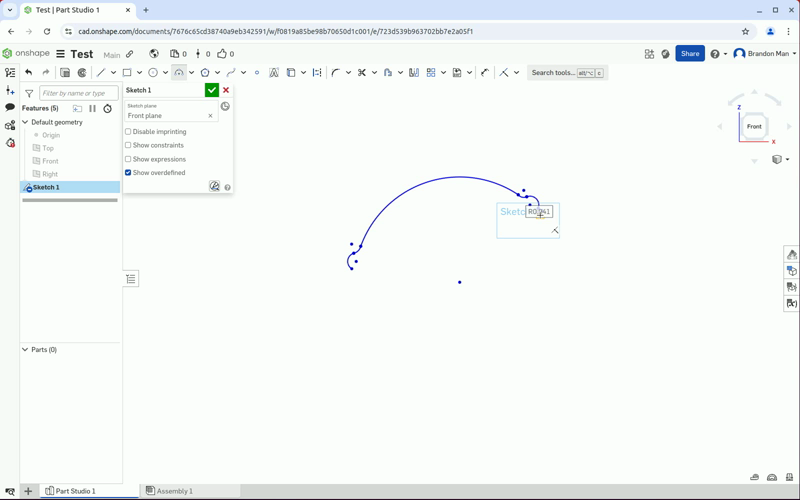
scroll(6)
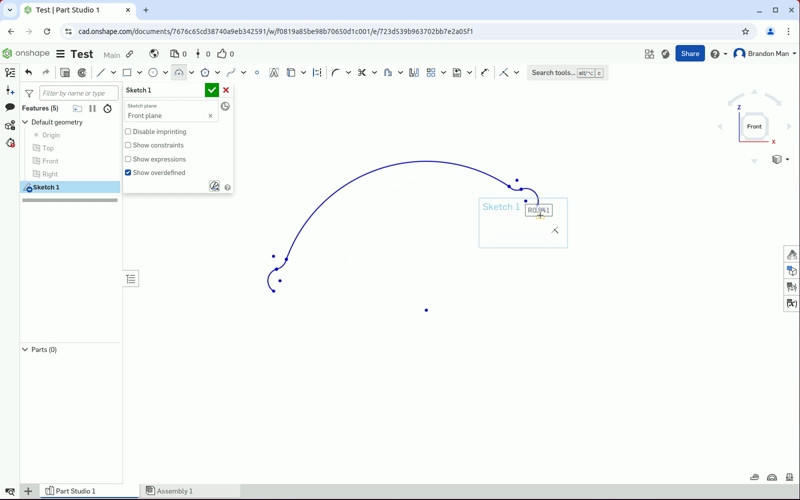
scroll(6)
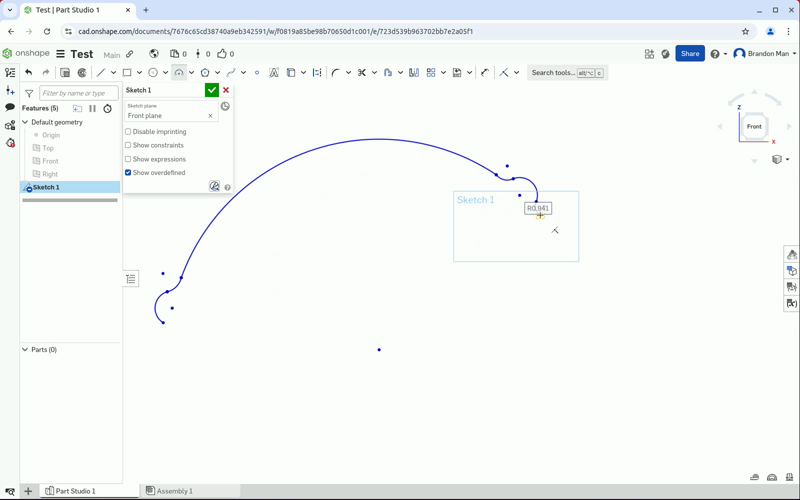
scroll(6)
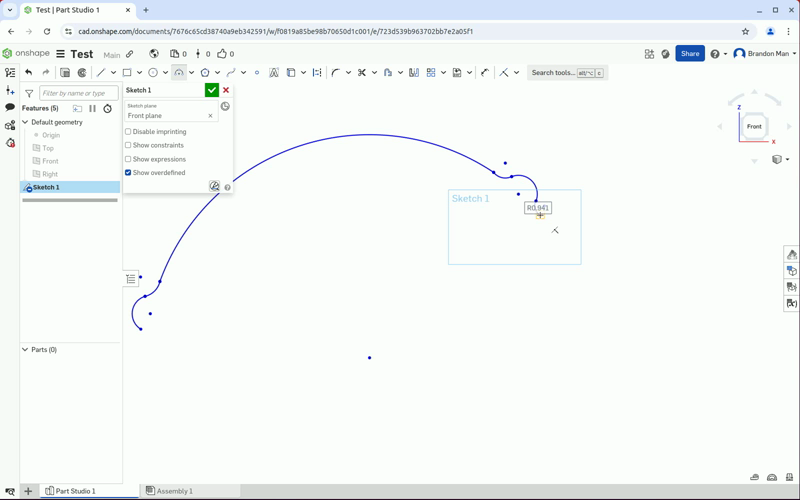
scroll(6)
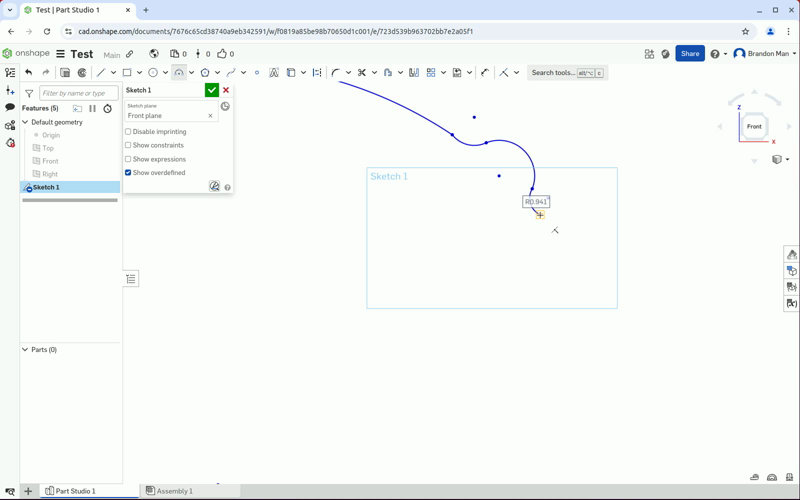
scroll(6)
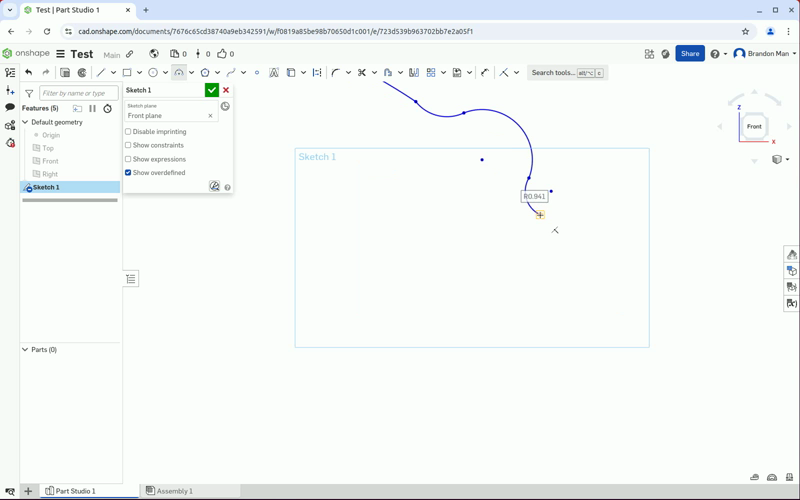
scroll(6)
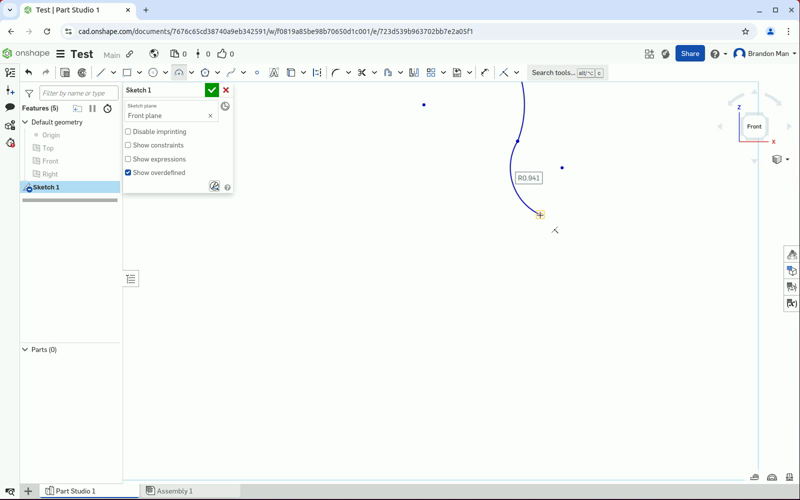
click(540, 214)
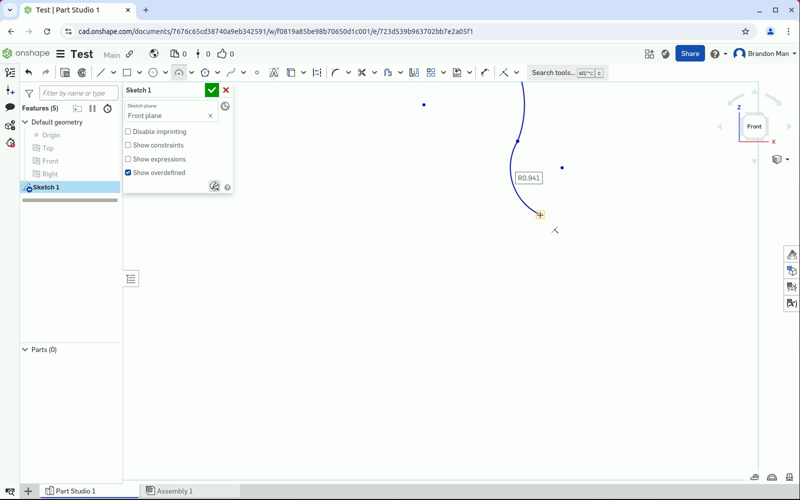
scroll(-6)
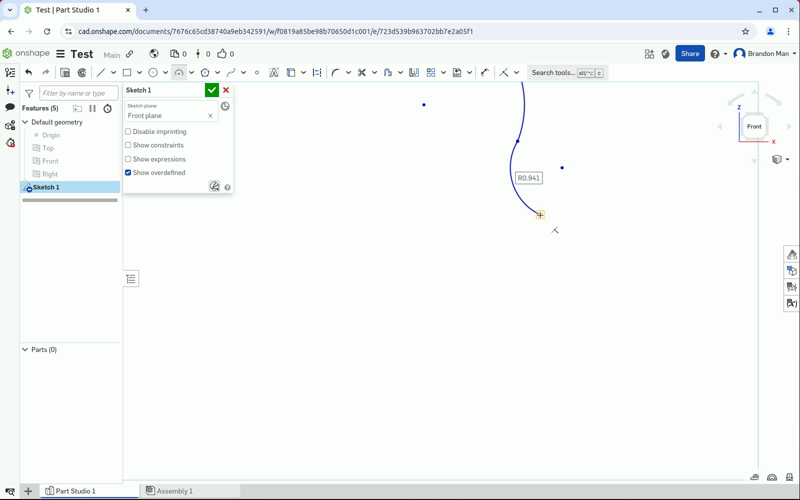
scroll(-6)
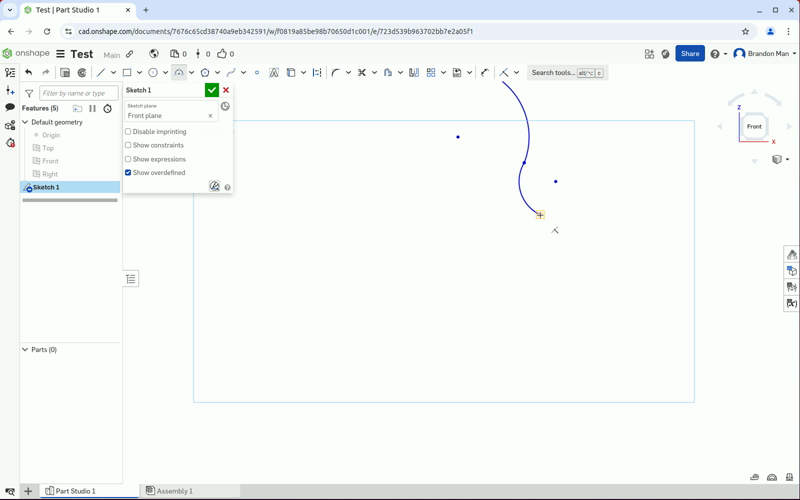
scroll(-6)
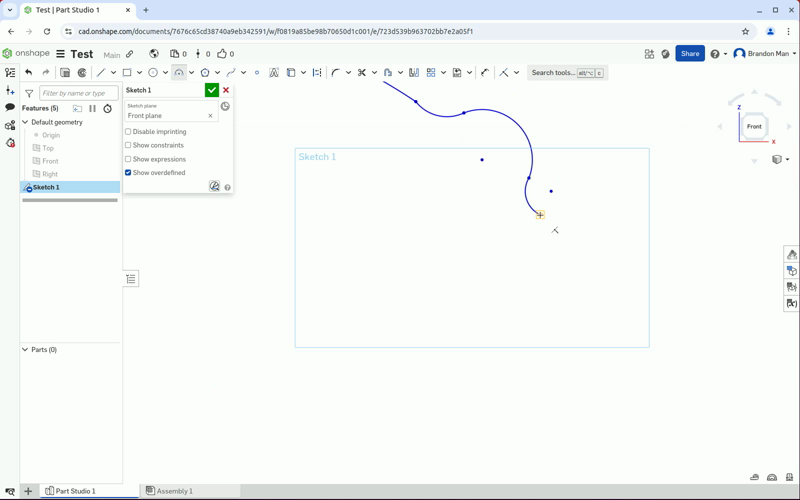
scroll(-6)
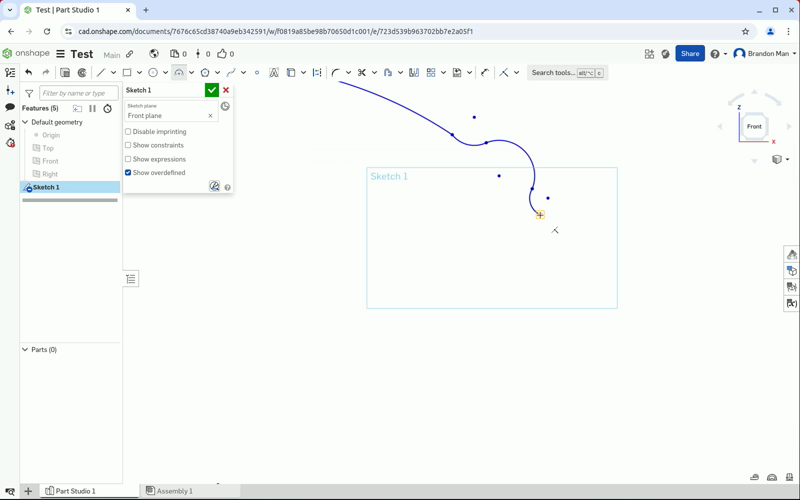
scroll(-6)
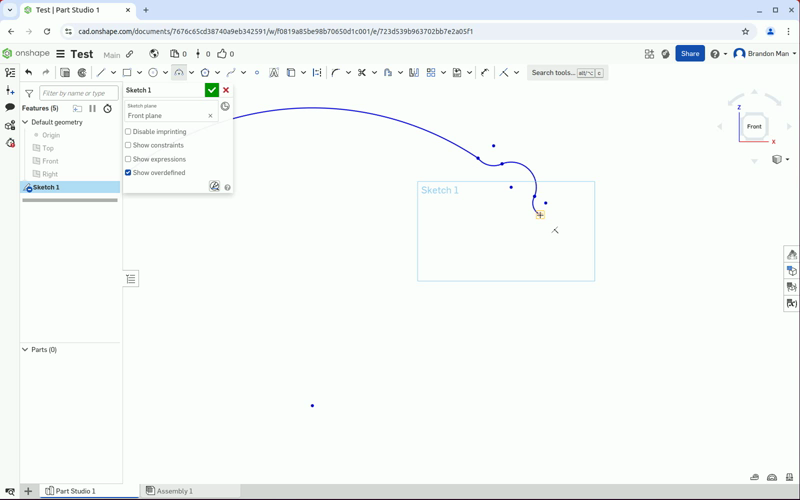
scroll(-6)
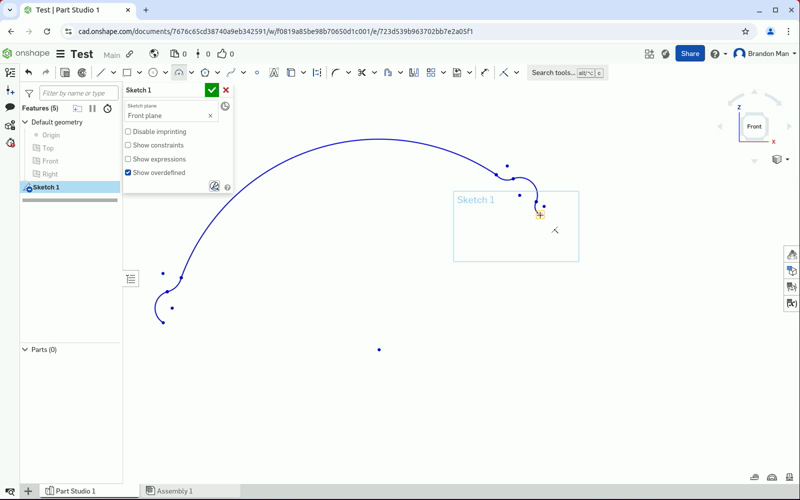
scroll(-6)
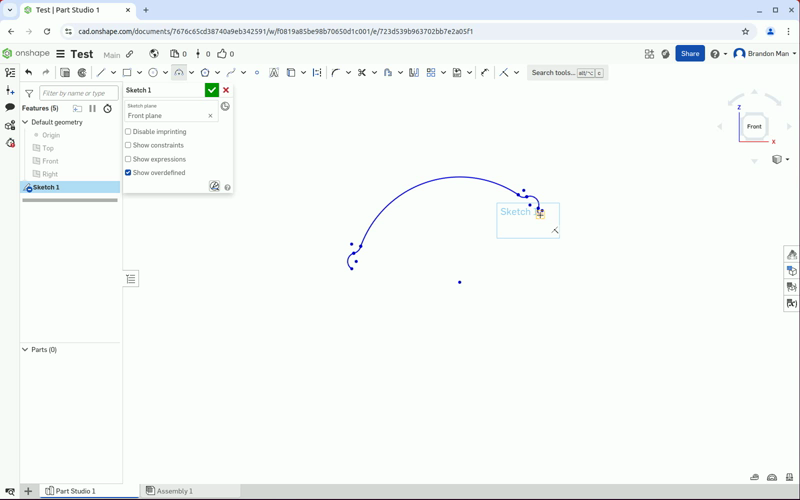
key_down(shift)
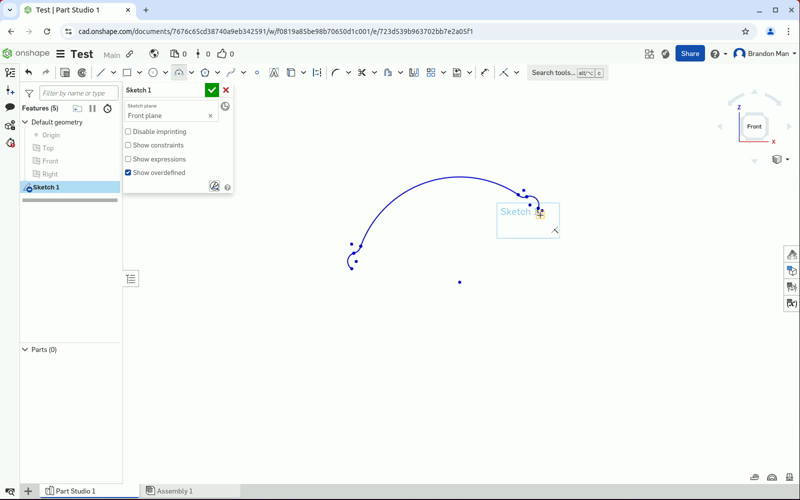
mouse_move(506, 376)
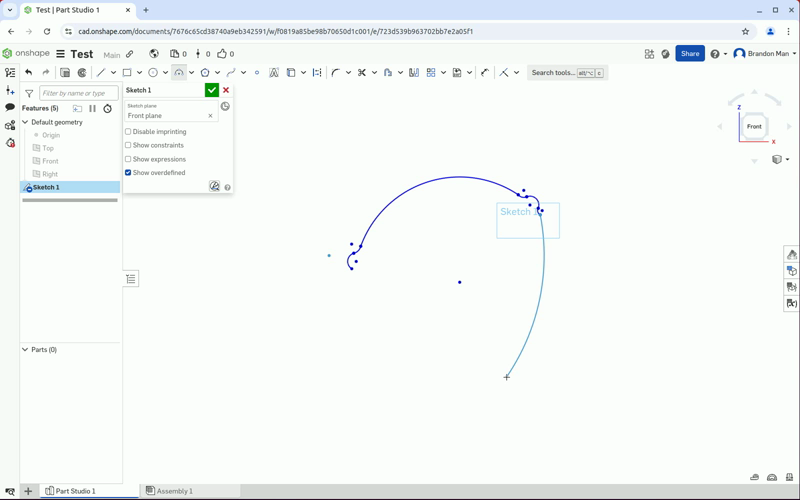
click(506, 376)
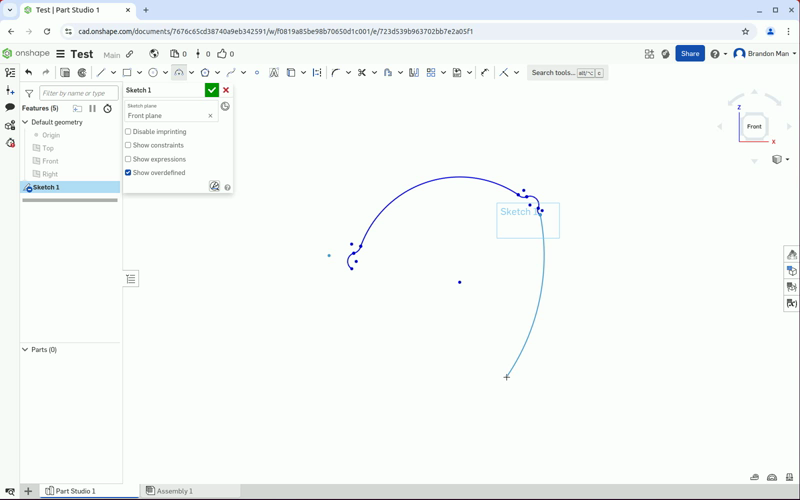
mouse_move(563, 303)
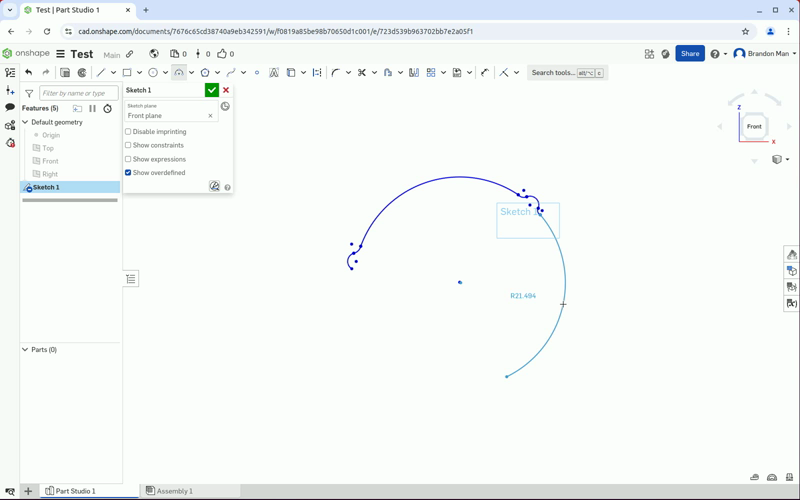
click(563, 303)
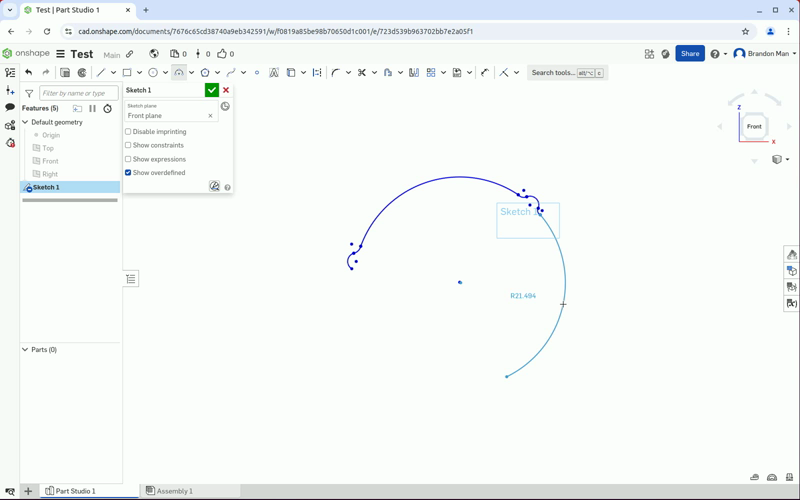
key_up(shift)
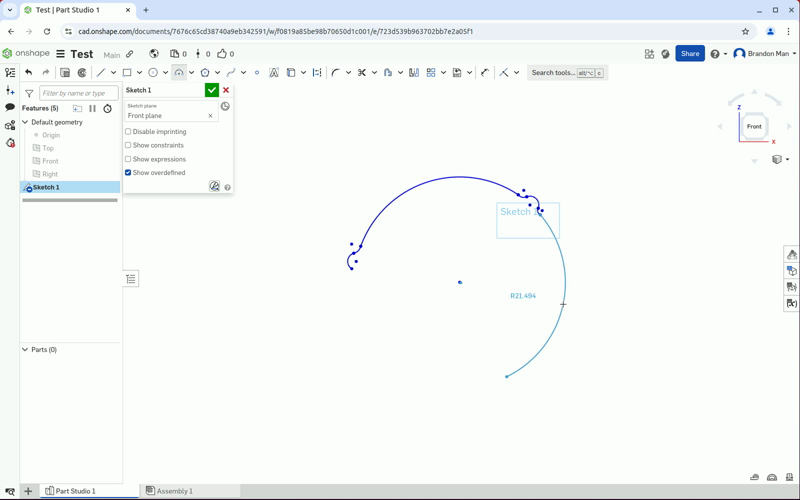
mouse_move(506, 376)
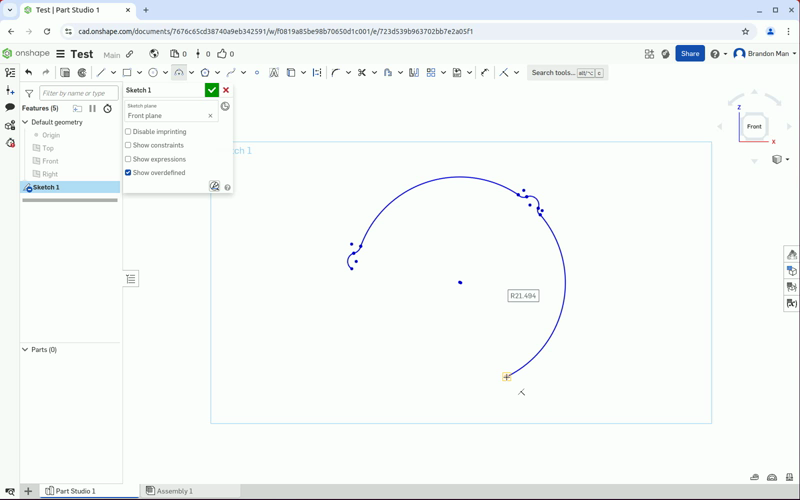
click(506, 376)
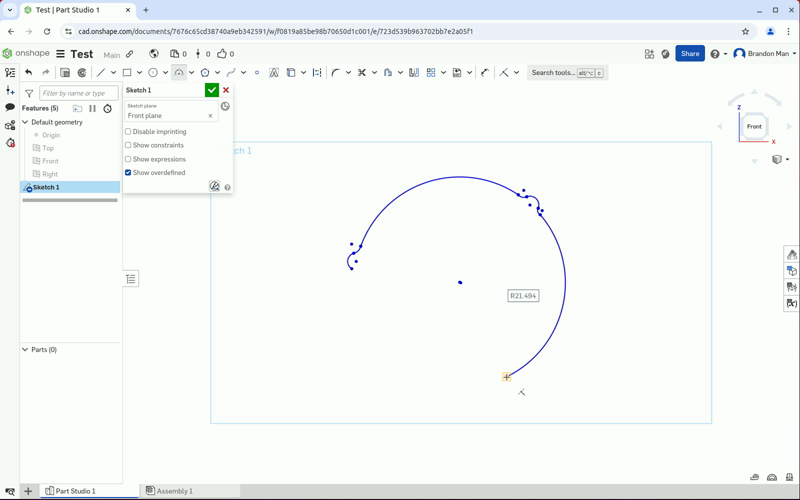
key_down(shift)
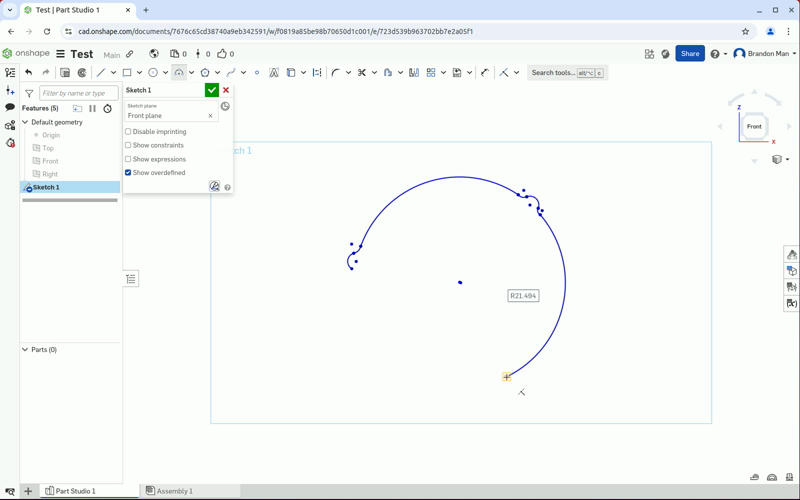
mouse_move(502, 383)
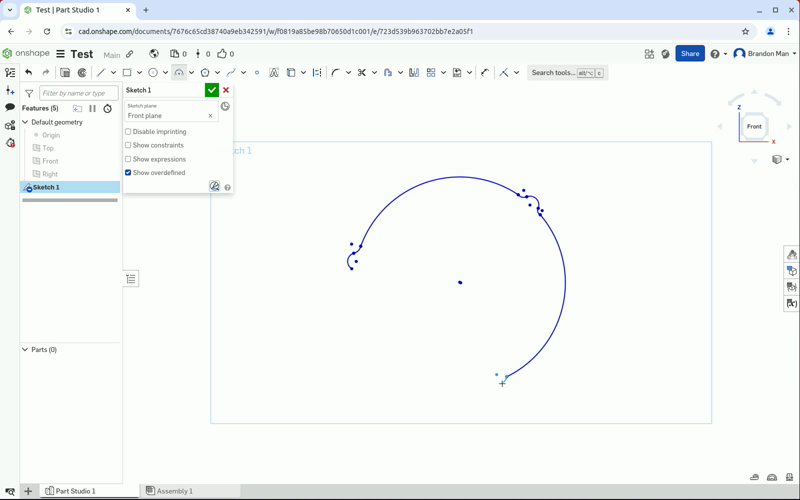
click(502, 383)
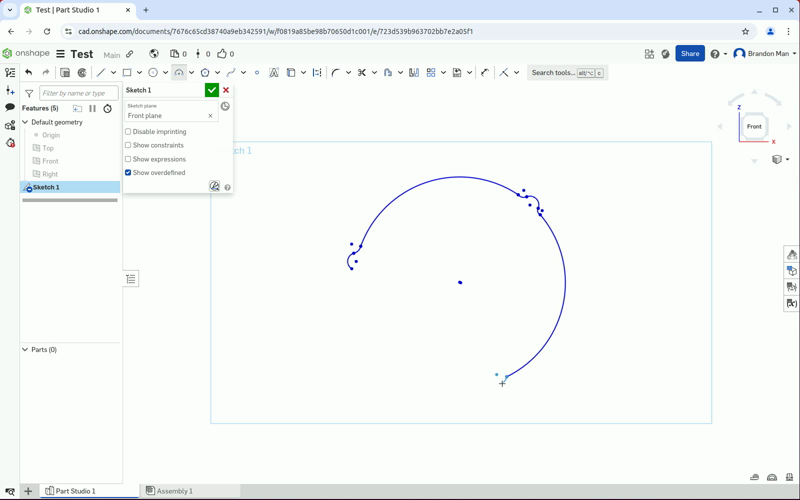
mouse_move(503, 379)
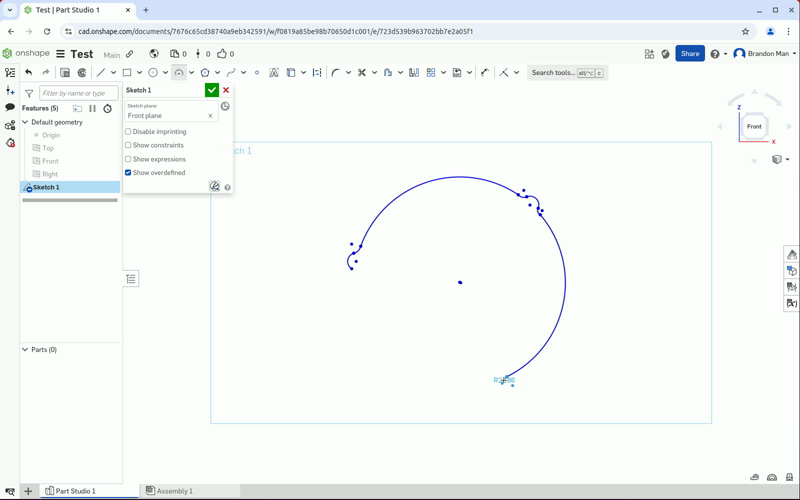
scroll(6)
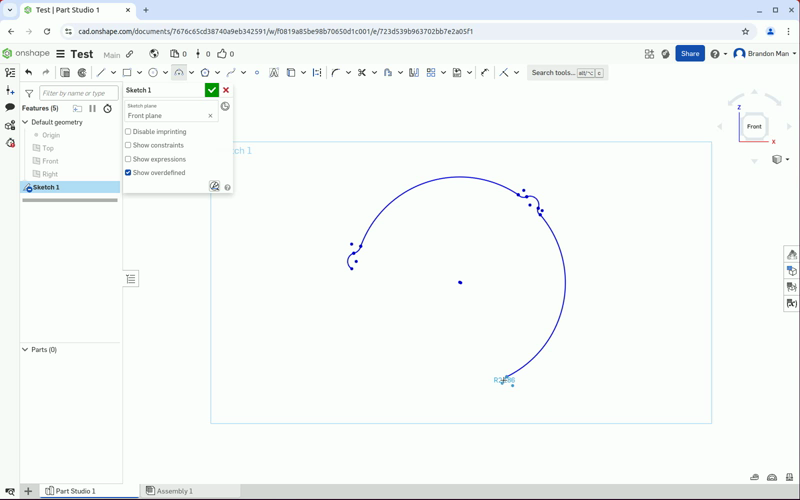
scroll(6)
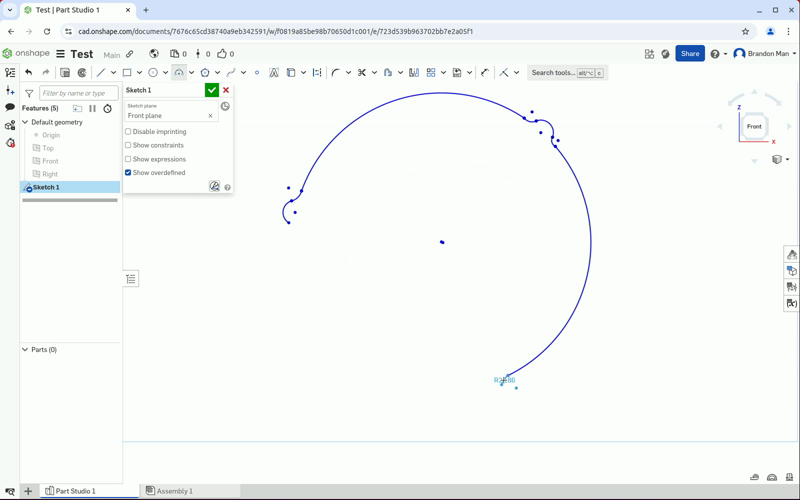
scroll(6)
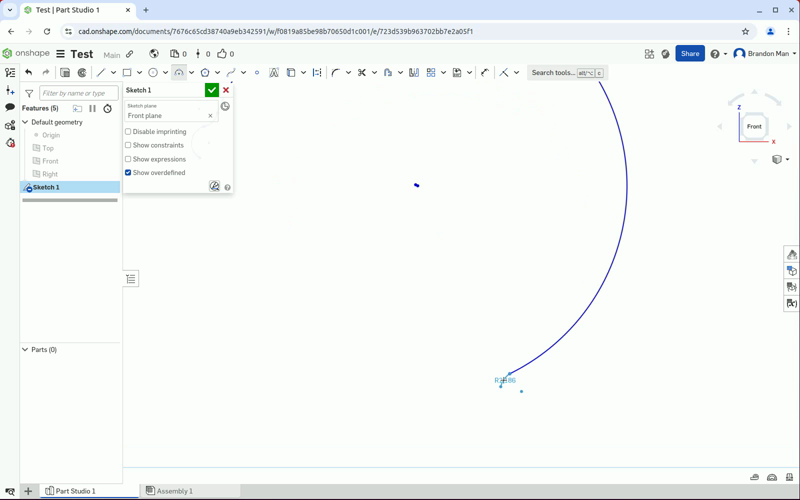
scroll(6)
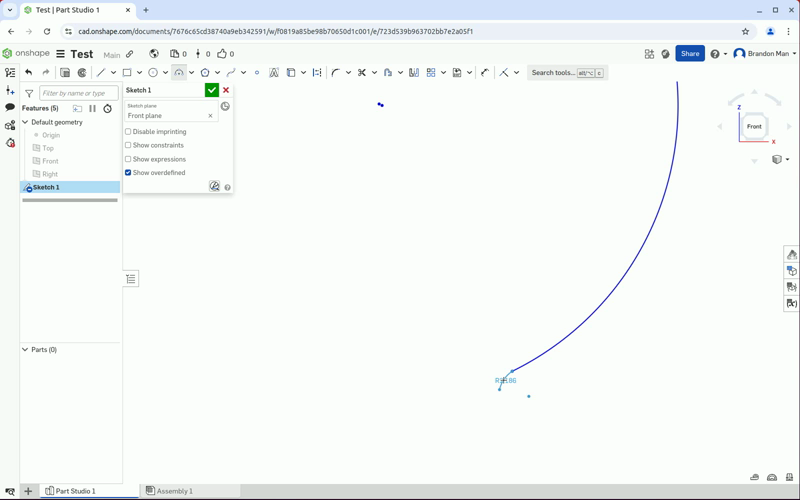
scroll(6)
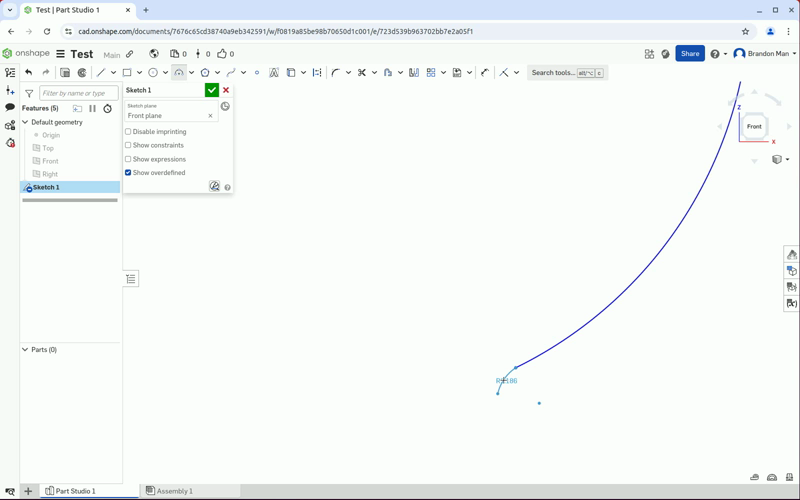
scroll(6)
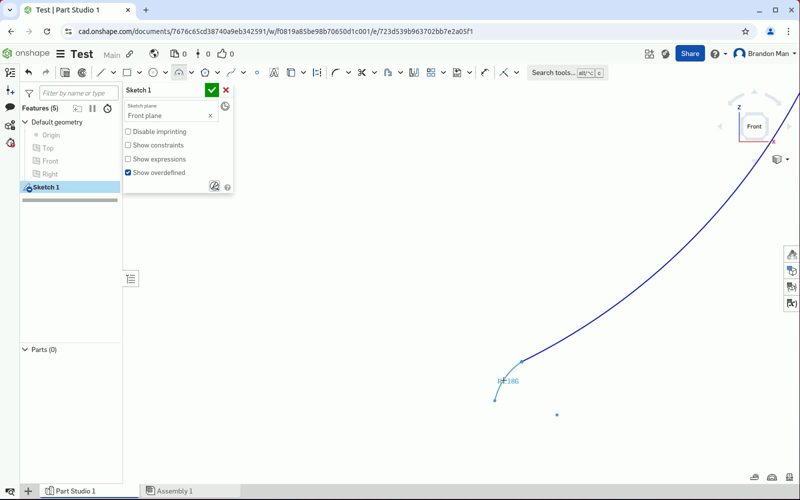
scroll(6)
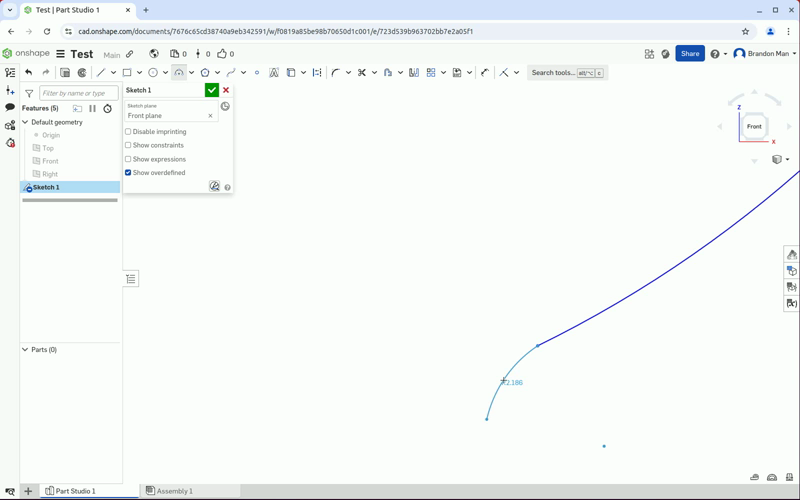
click(503, 379)
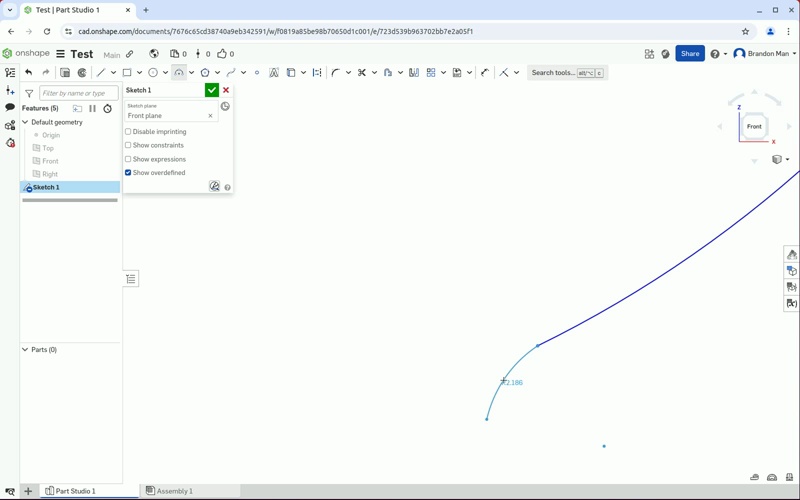
scroll(-6)
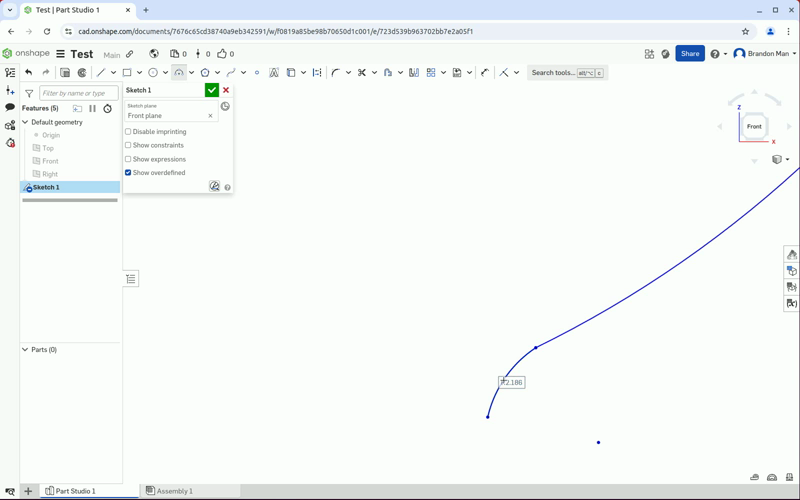
scroll(-6)
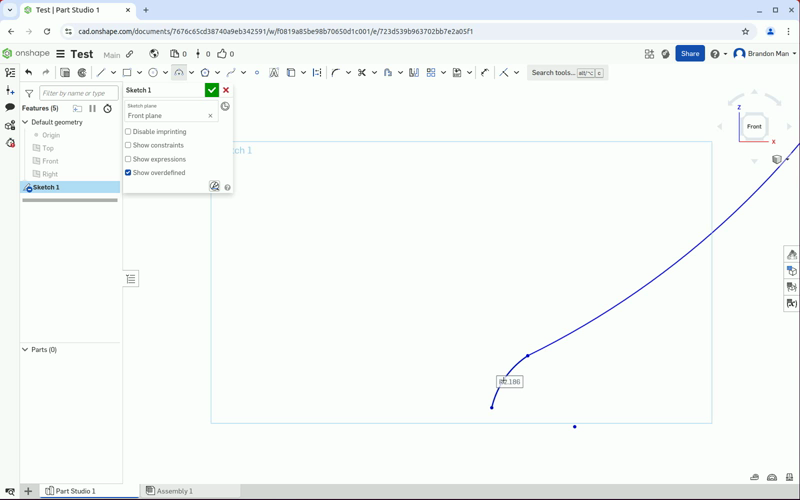
scroll(-6)
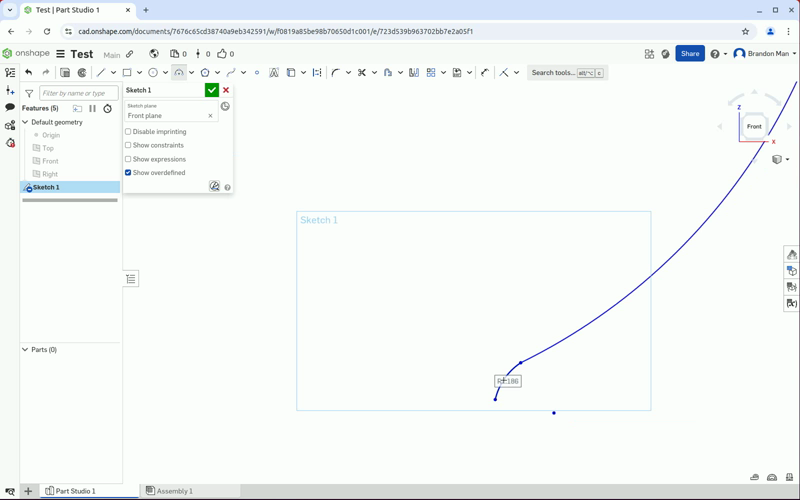
scroll(-6)
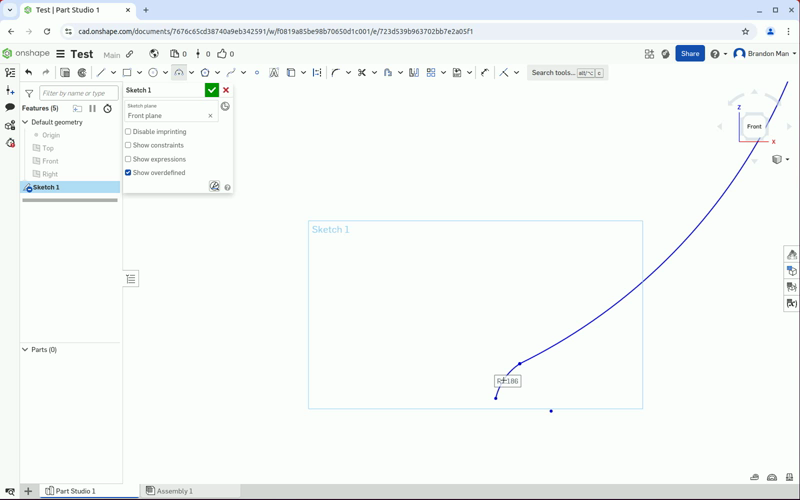
scroll(-6)
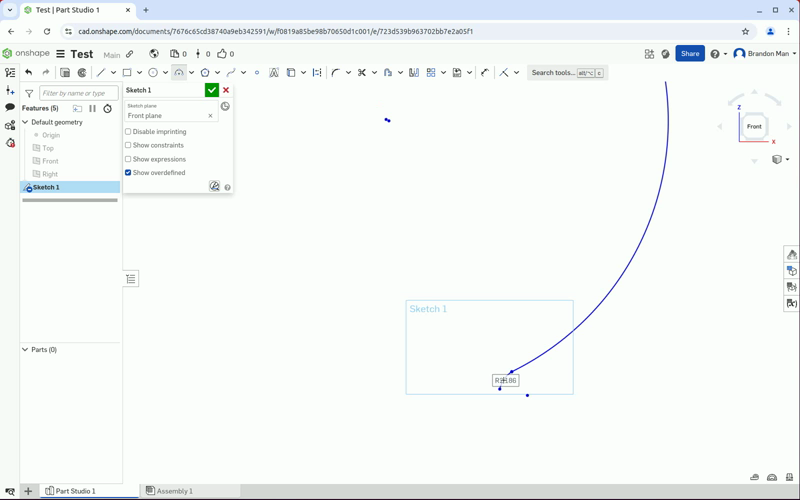
scroll(-6)
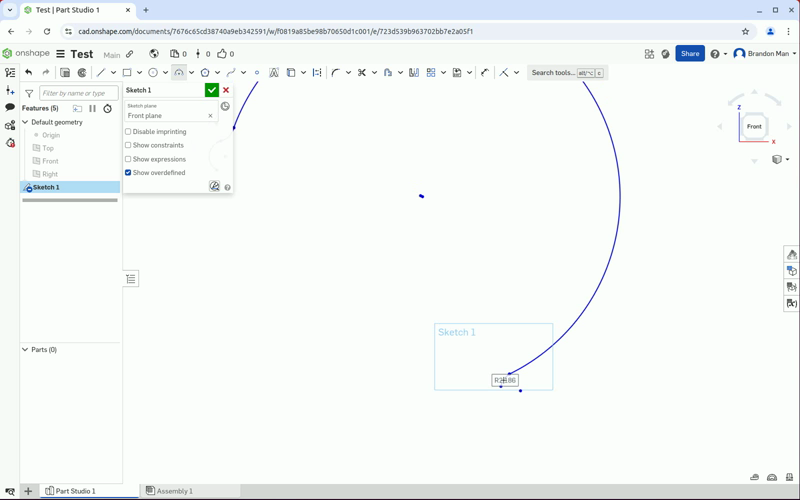
scroll(-6)
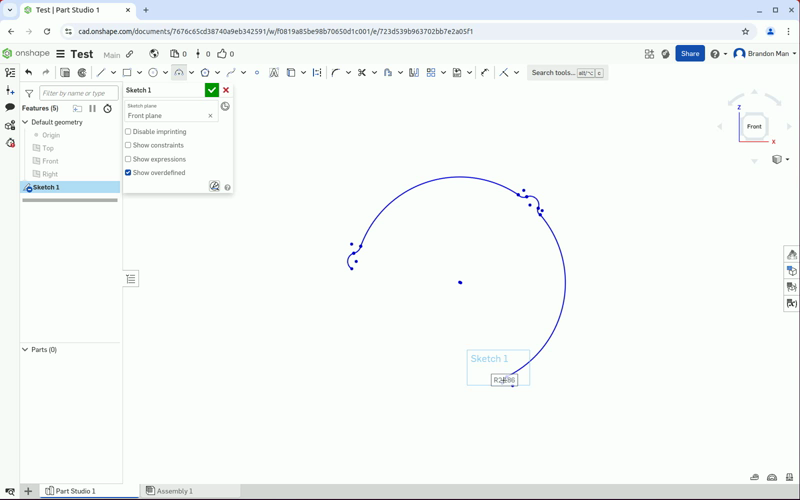
key_up(shift)
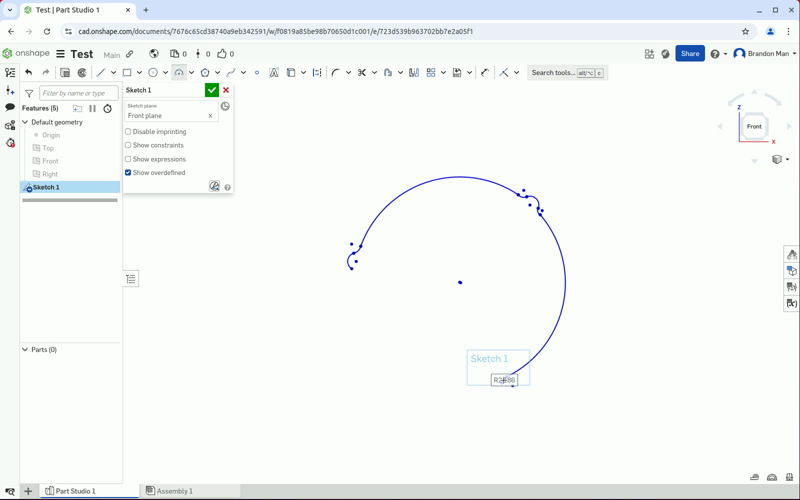
mouse_move(502, 383)
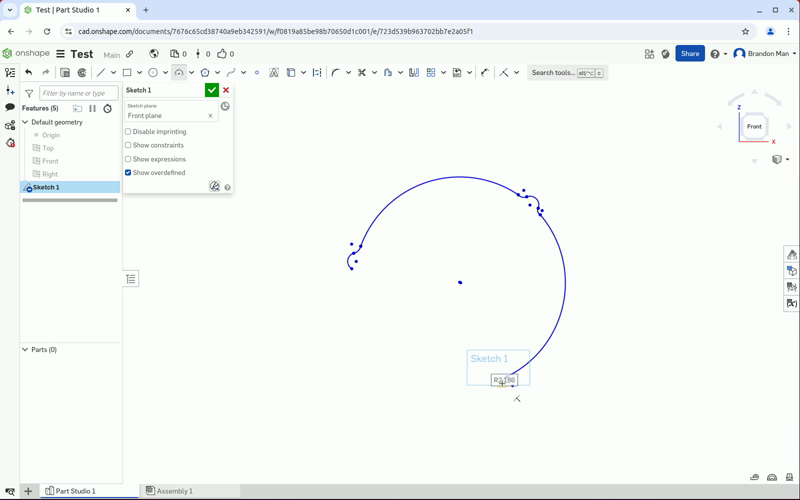
scroll(6)
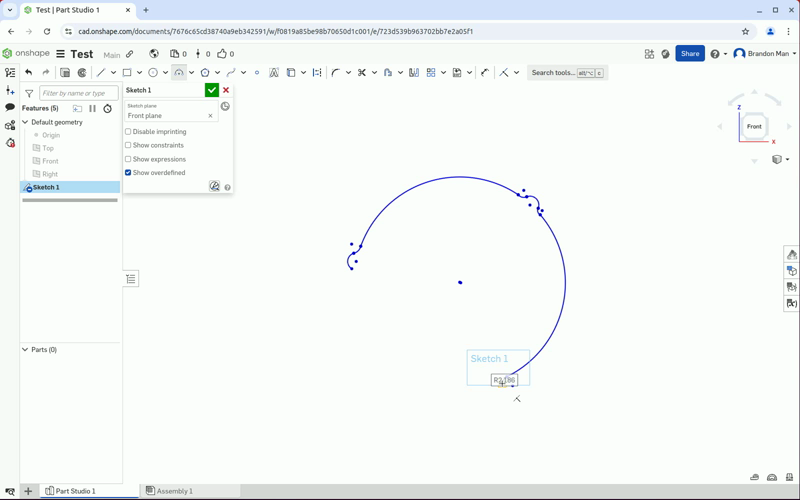
scroll(6)
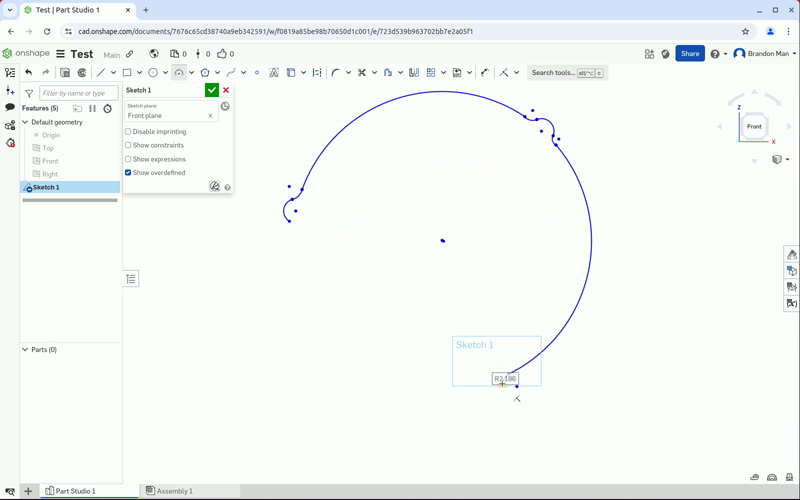
scroll(6)
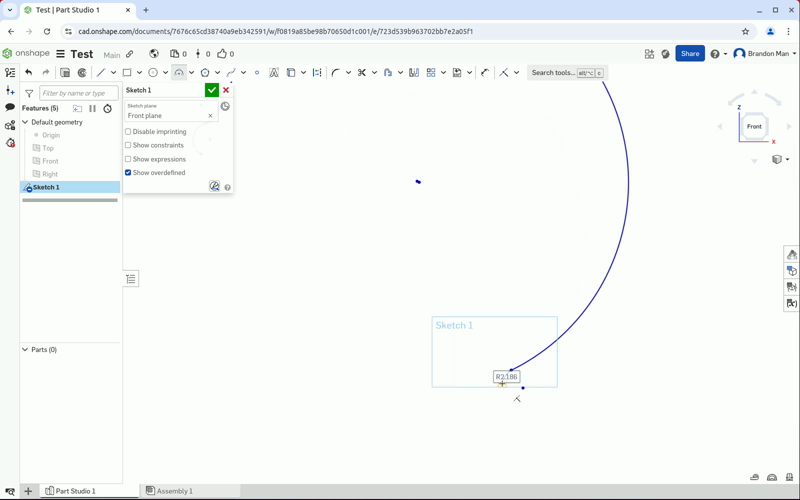
scroll(6)
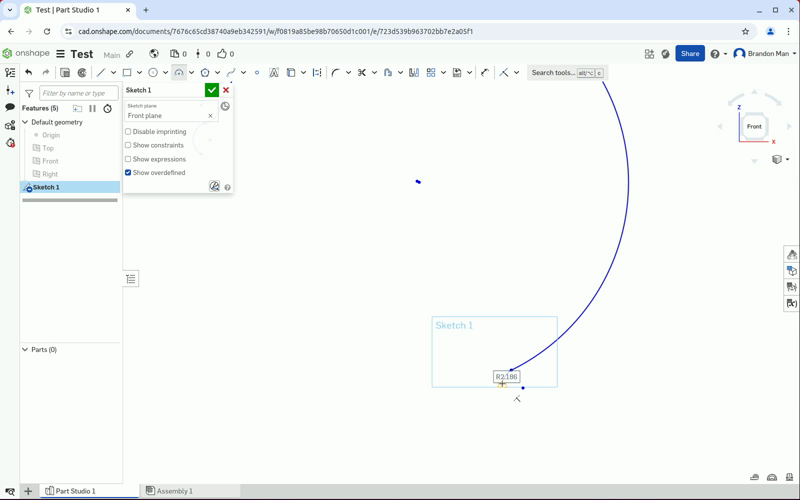
scroll(6)
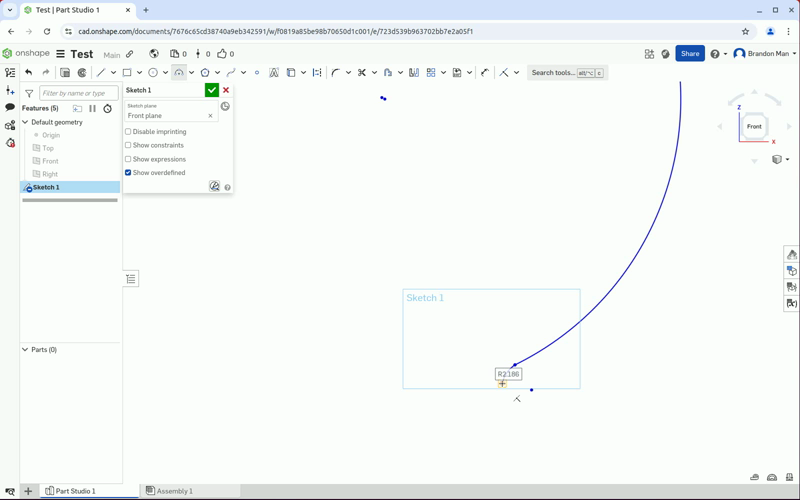
scroll(6)
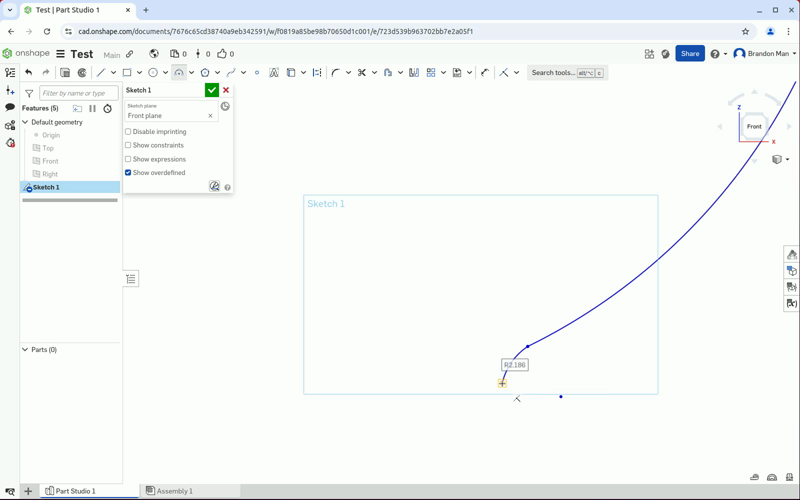
scroll(6)
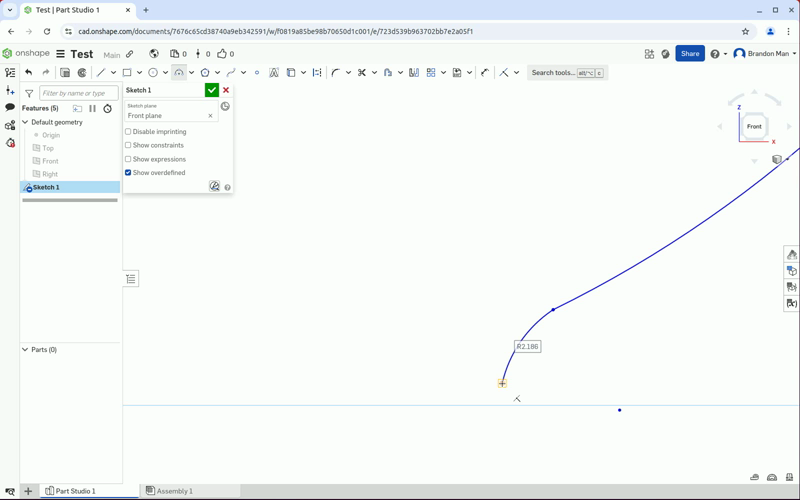
click(502, 383)
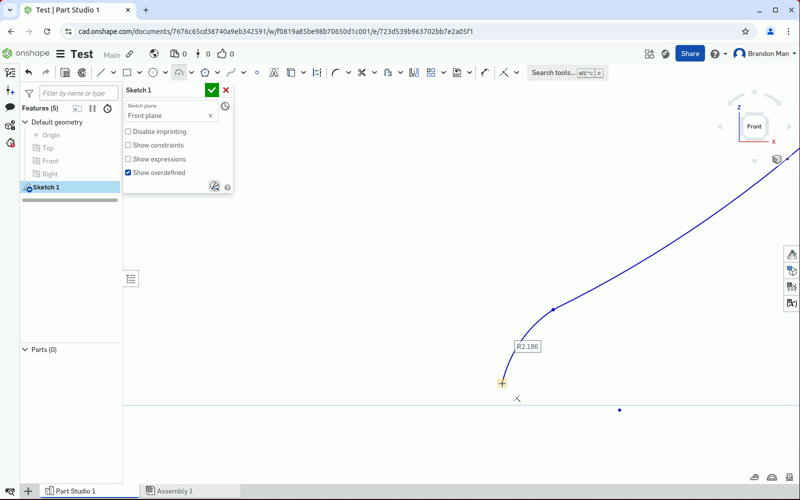
scroll(-6)
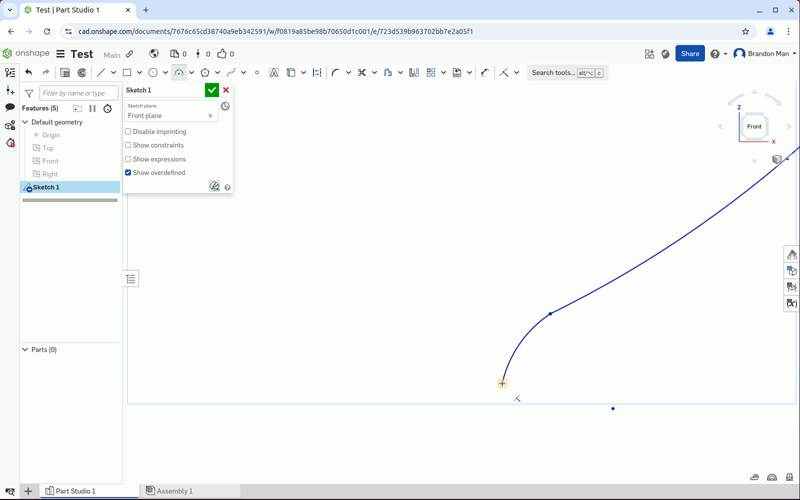
scroll(-6)
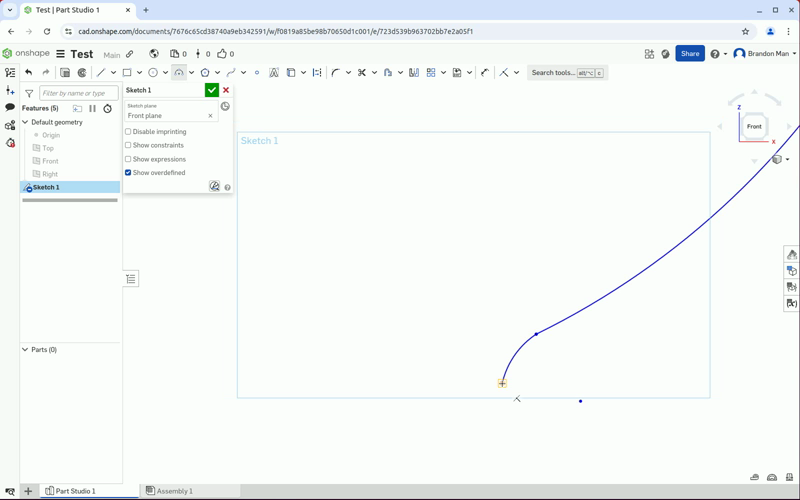
scroll(-6)
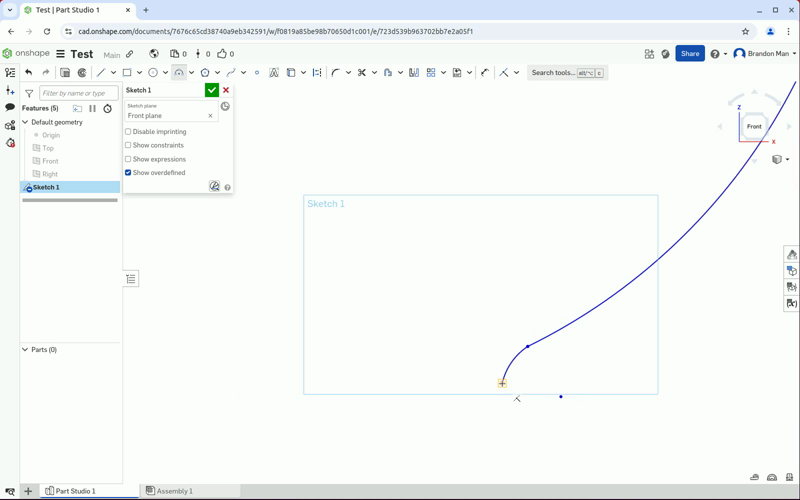
scroll(-6)
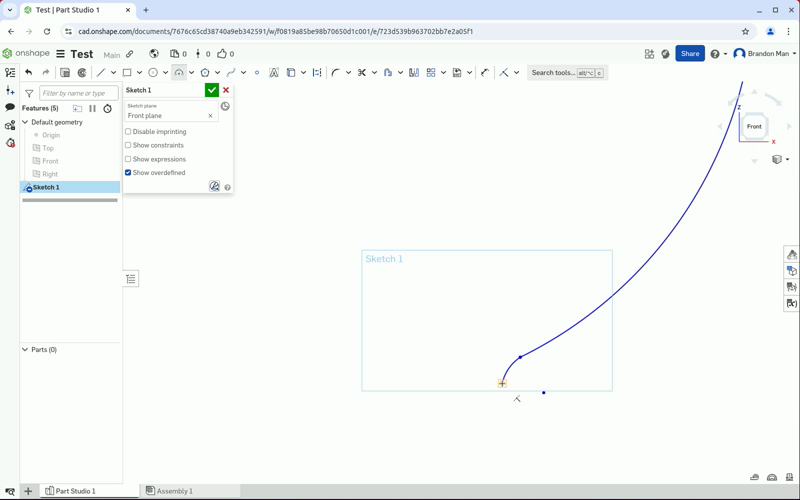
scroll(-6)
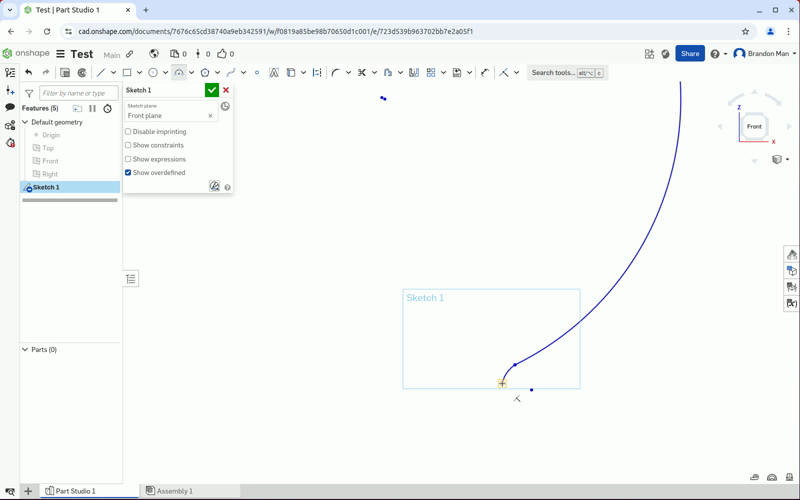
scroll(-6)
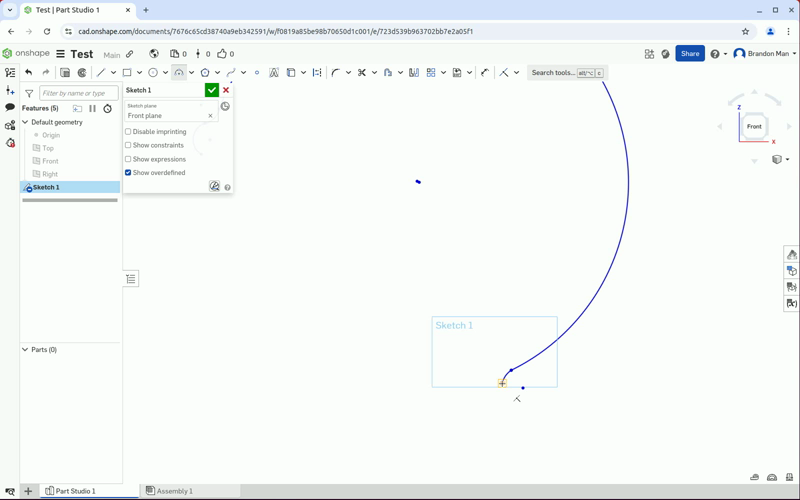
scroll(-6)
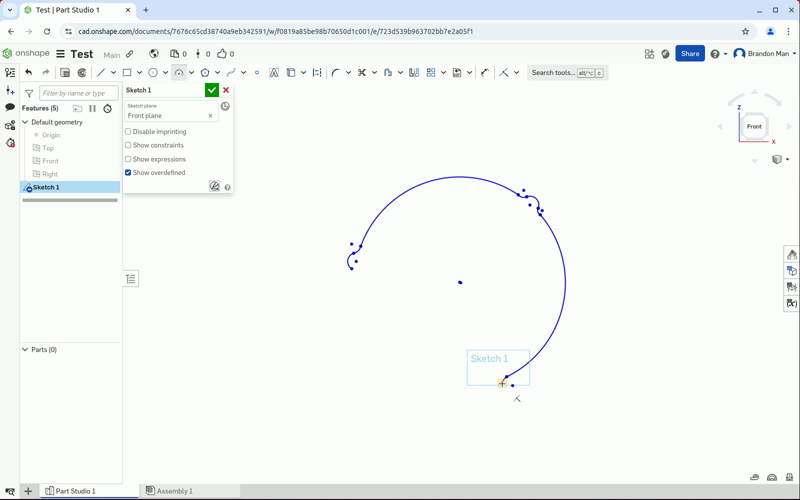
key_down(shift)
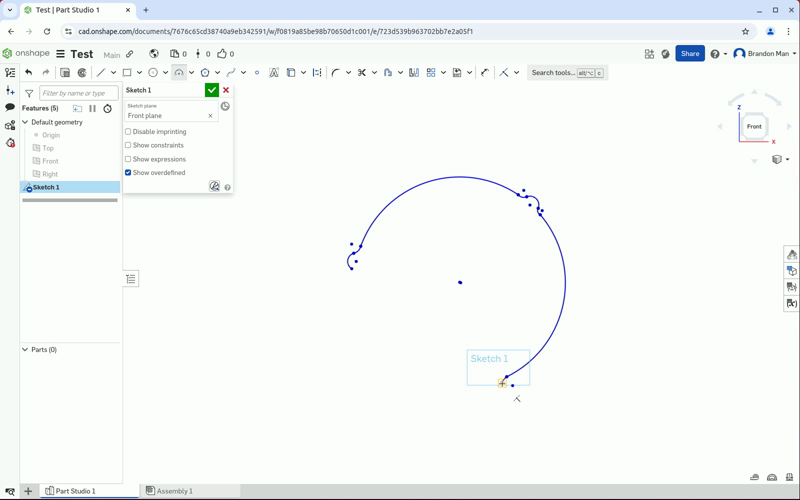
mouse_move(486, 390)
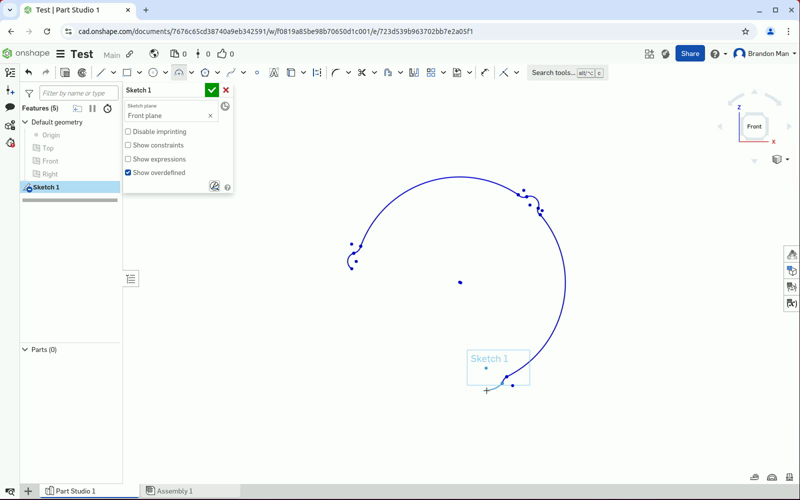
click(486, 390)
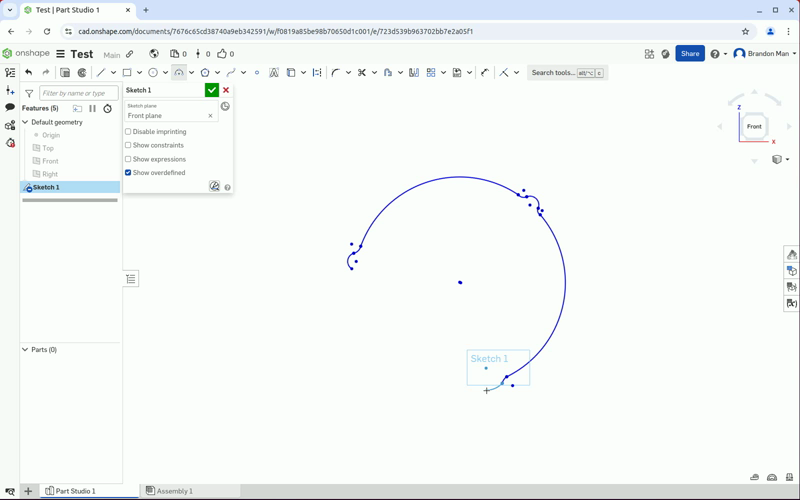
mouse_move(496, 391)
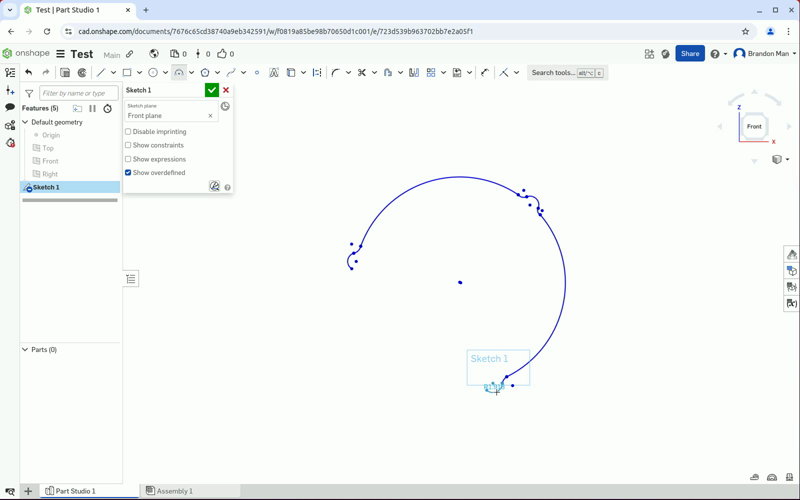
click(496, 391)
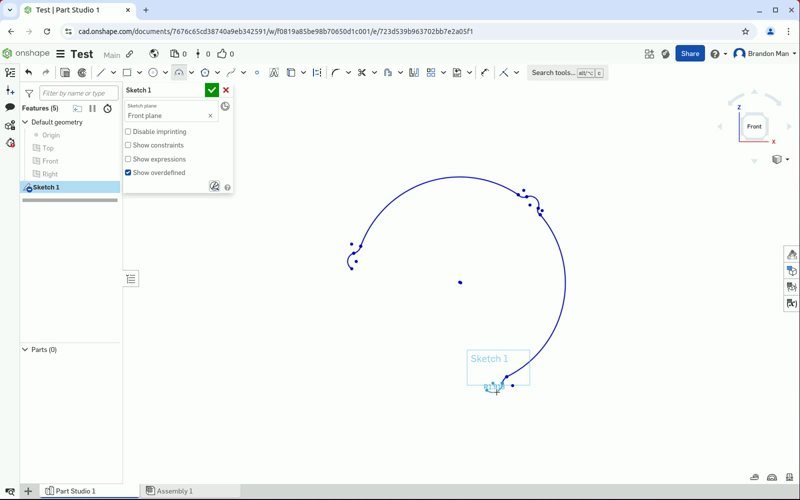
key_up(shift)
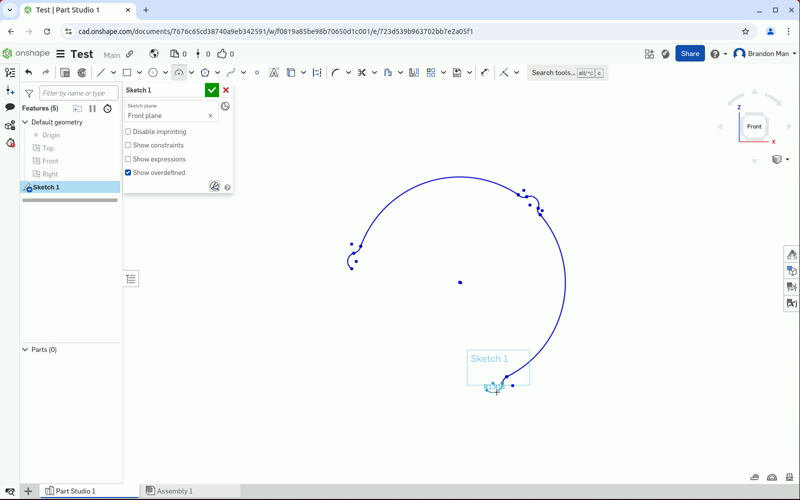
mouse_move(486, 390)
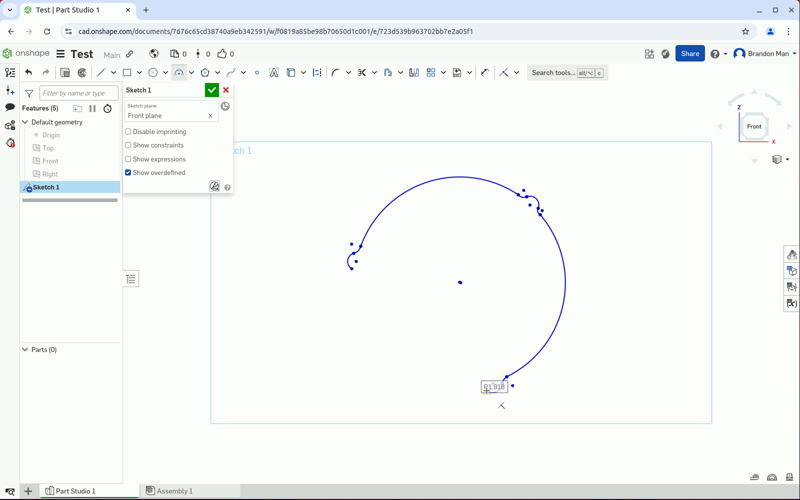
click(486, 390)
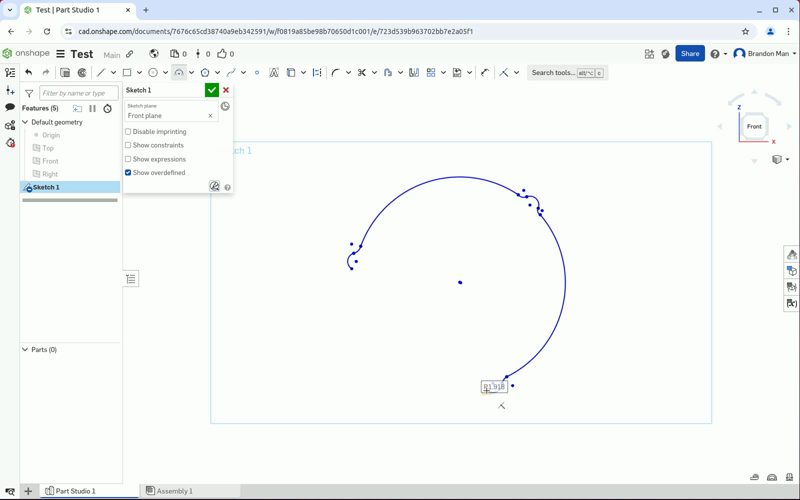
key_down(shift)
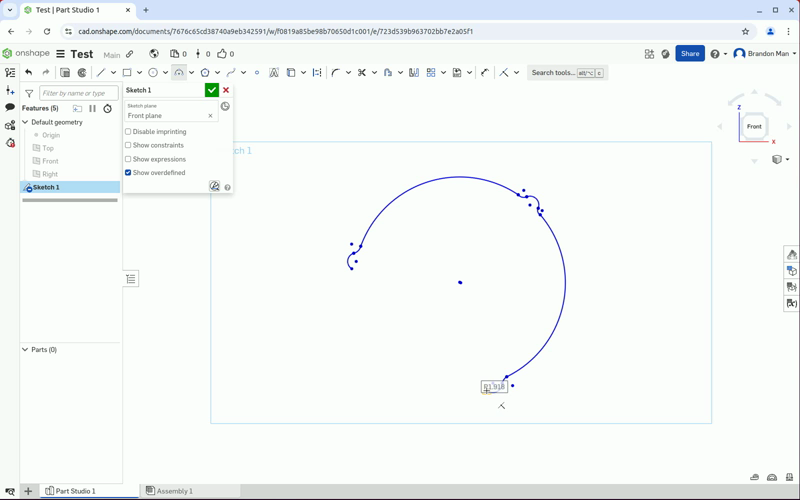
mouse_move(477, 385)
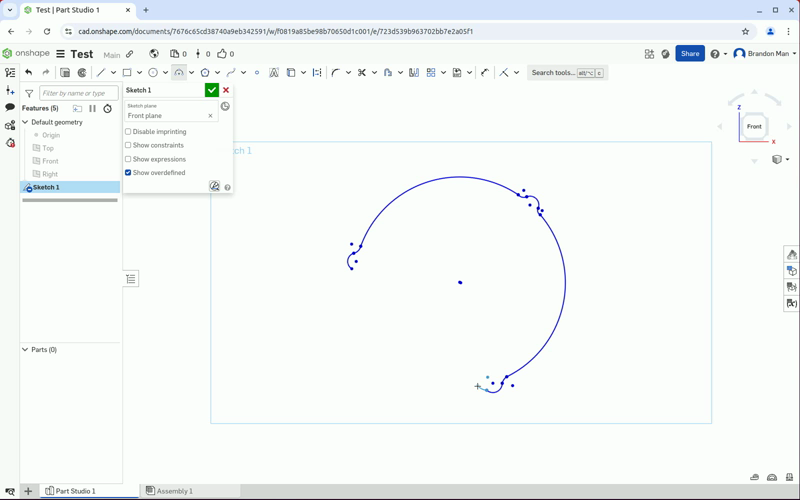
click(477, 385)
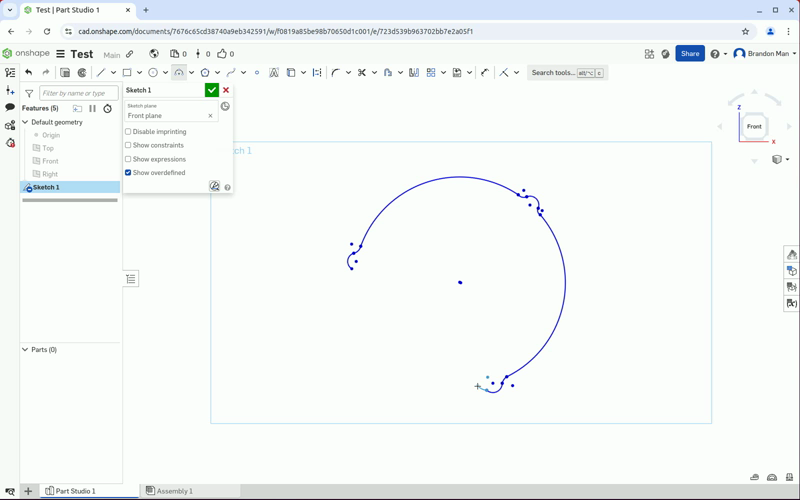
mouse_move(482, 386)
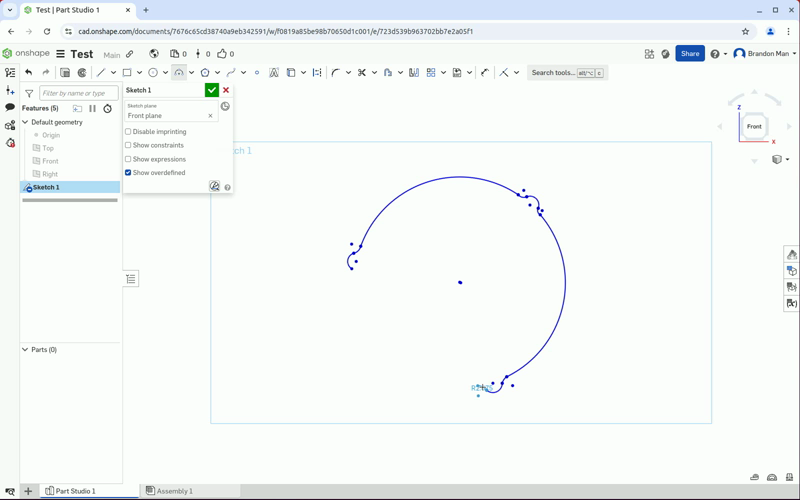
click(482, 386)
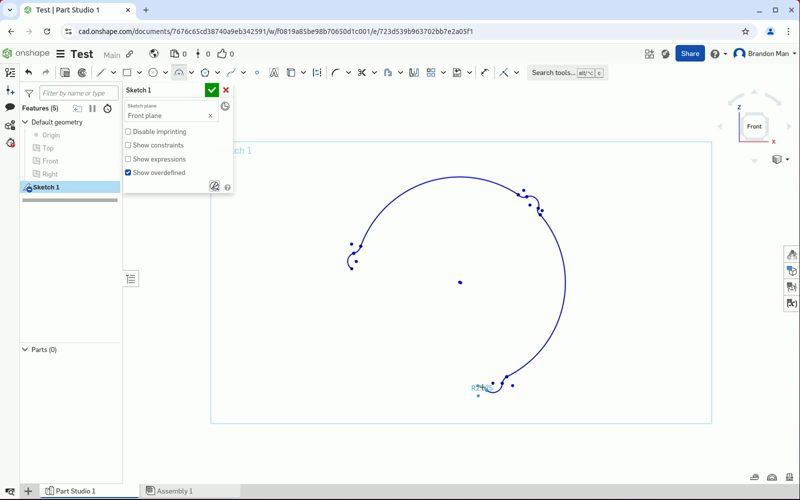
key_up(shift)
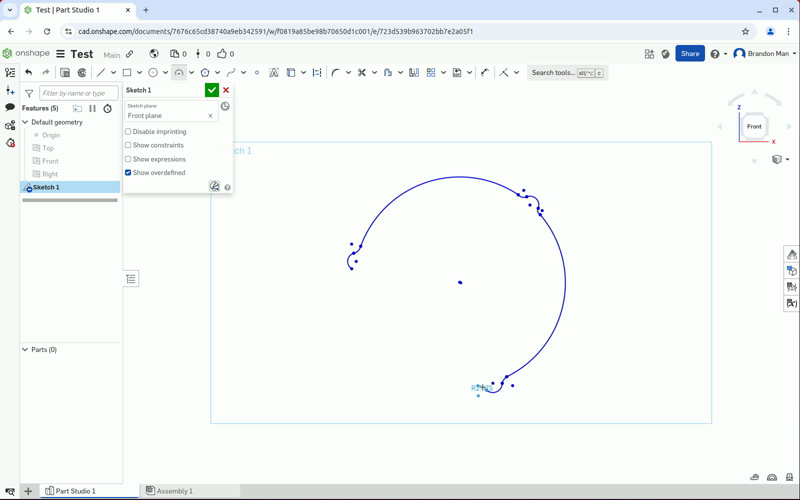
mouse_move(477, 385)
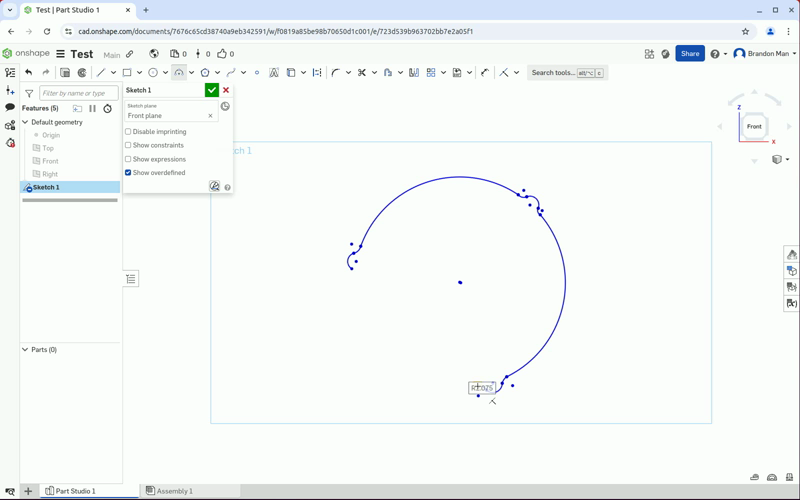
click(477, 385)
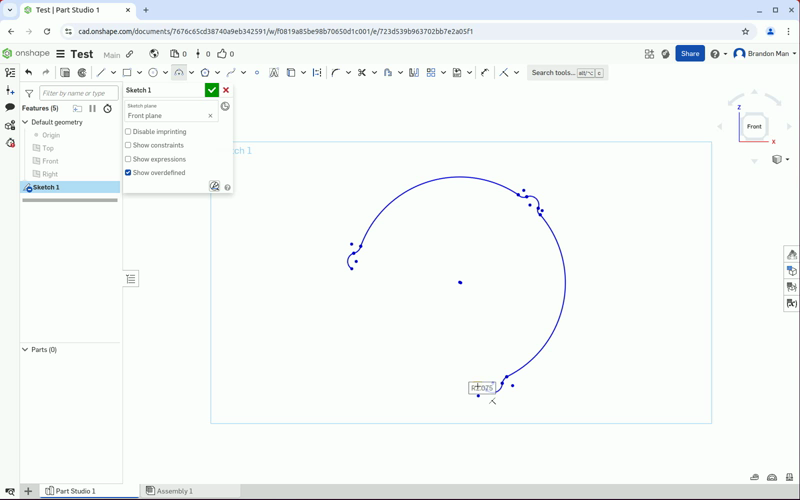
key_down(shift)
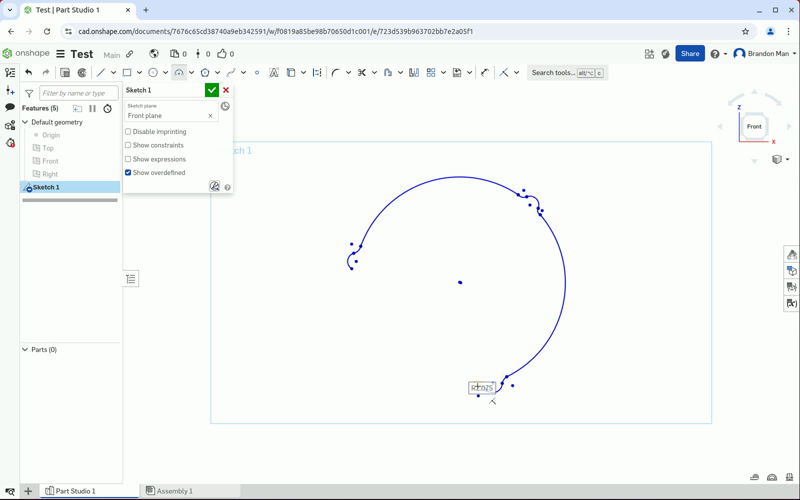
mouse_move(356, 275)
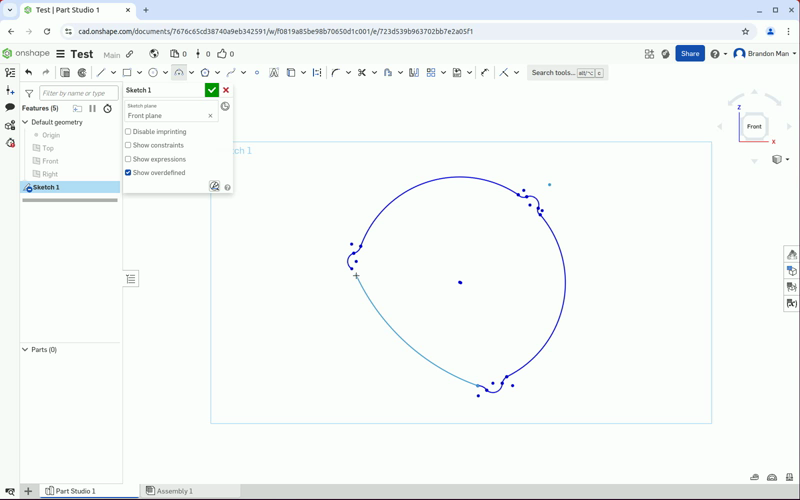
click(356, 275)
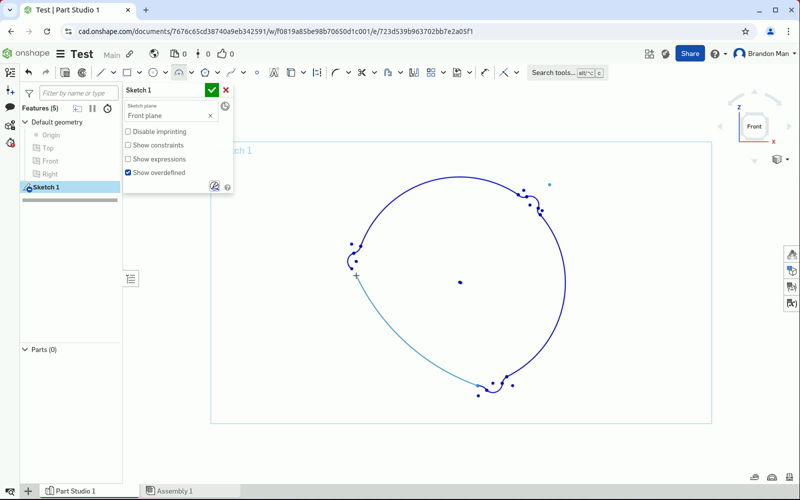
mouse_move(389, 360)
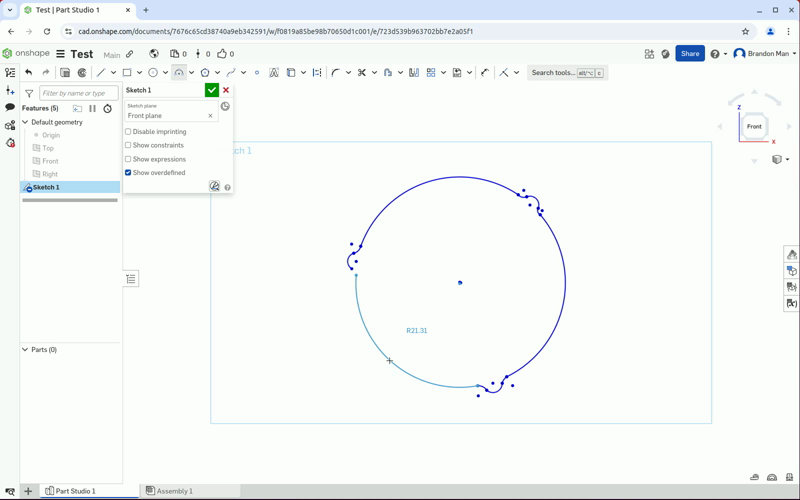
click(389, 360)
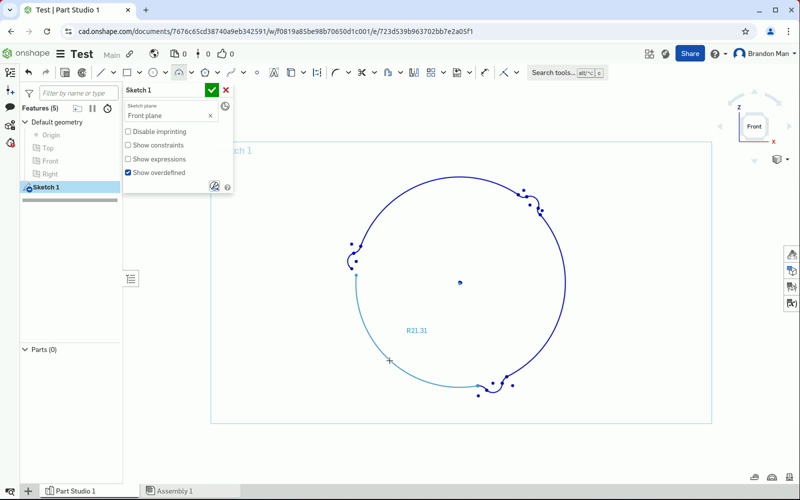
key_up(shift)
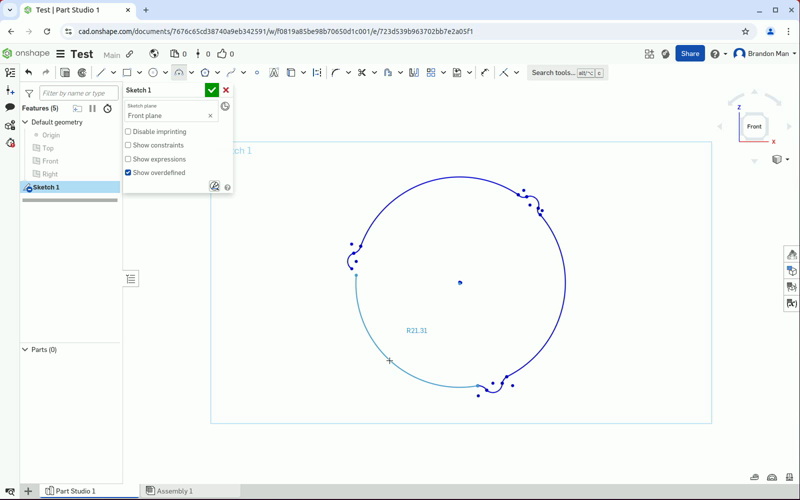
mouse_move(356, 275)
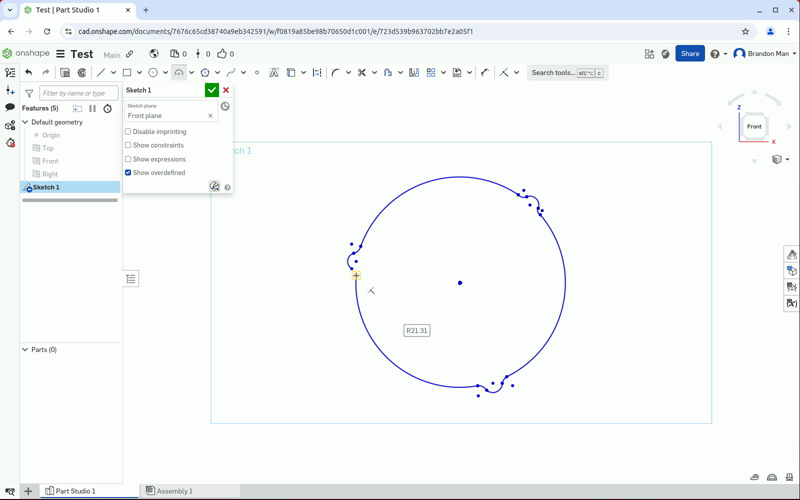
click(356, 275)
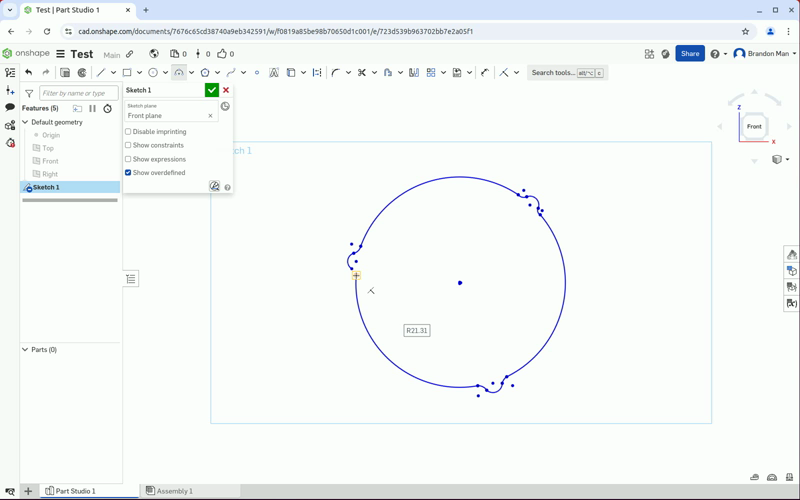
mouse_move(351, 268)
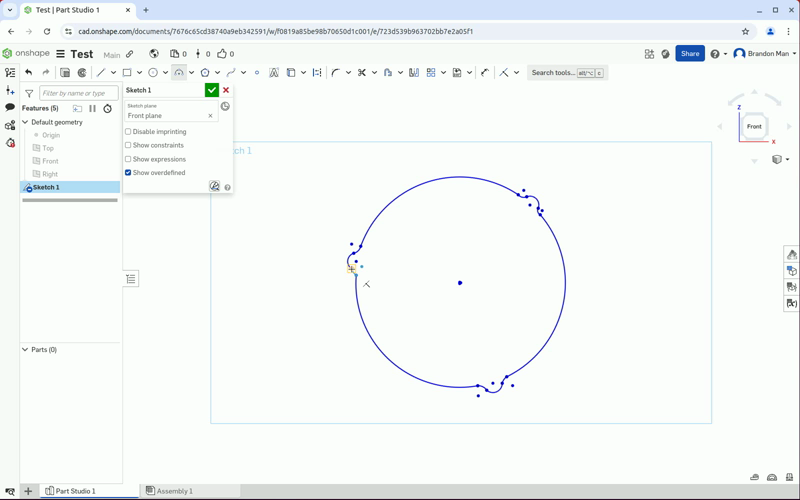
click(351, 268)
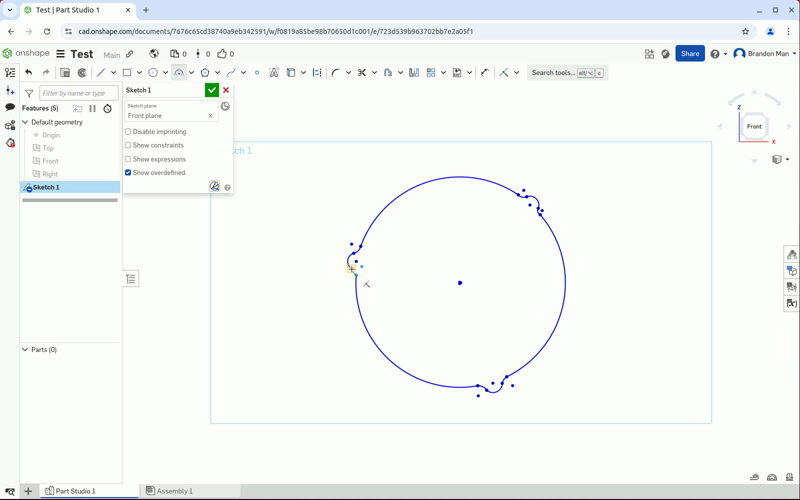
key_down(shift)
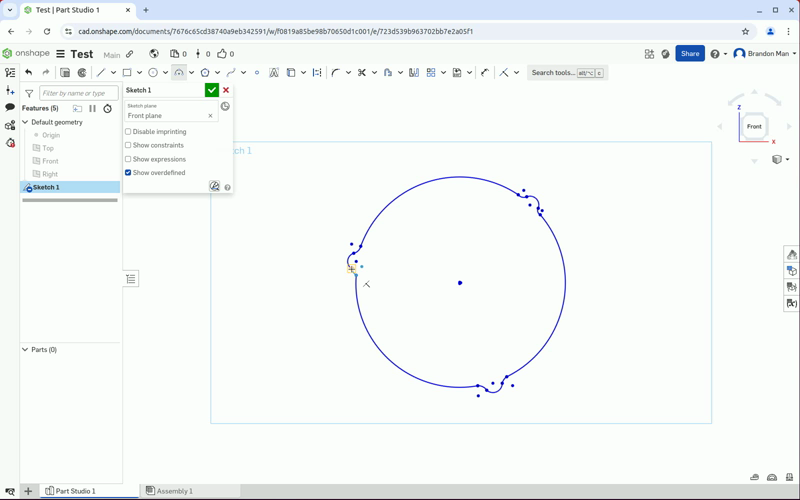
mouse_move(353, 272)
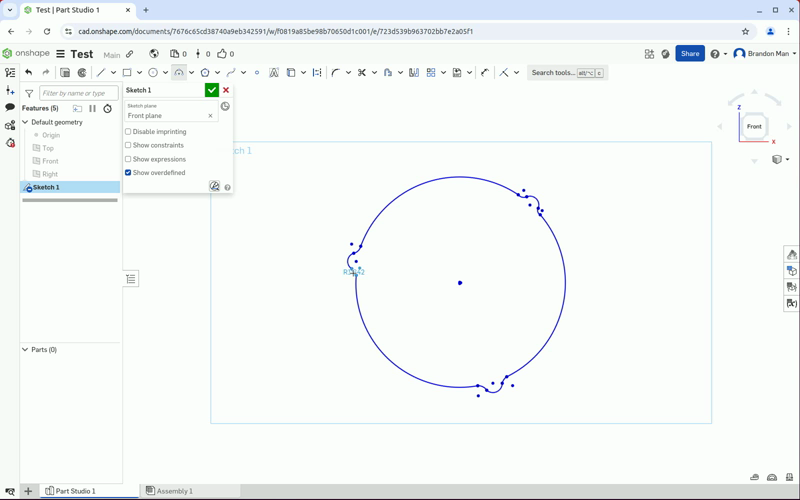
scroll(6)
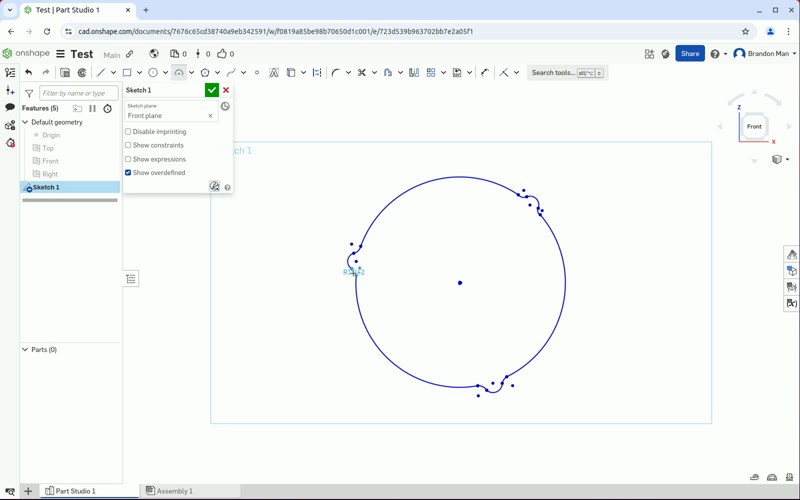
scroll(6)
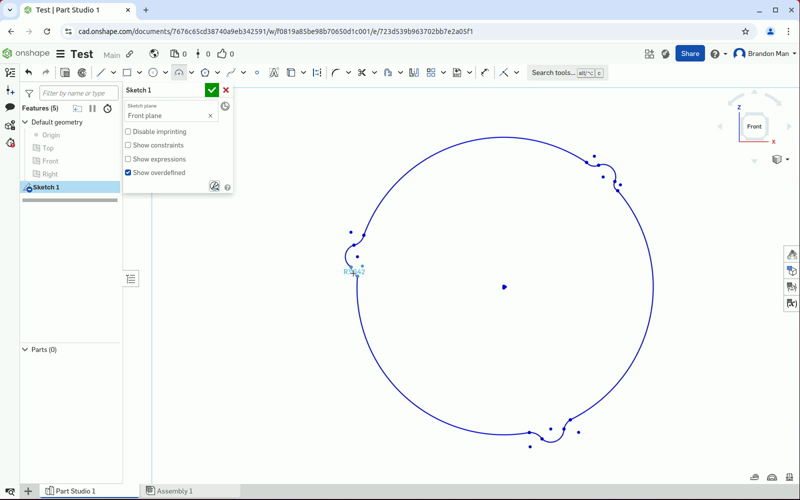
scroll(6)
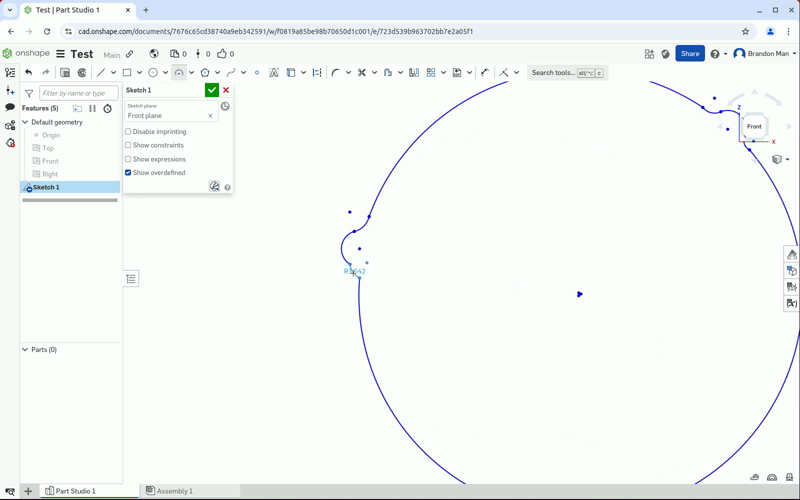
scroll(6)
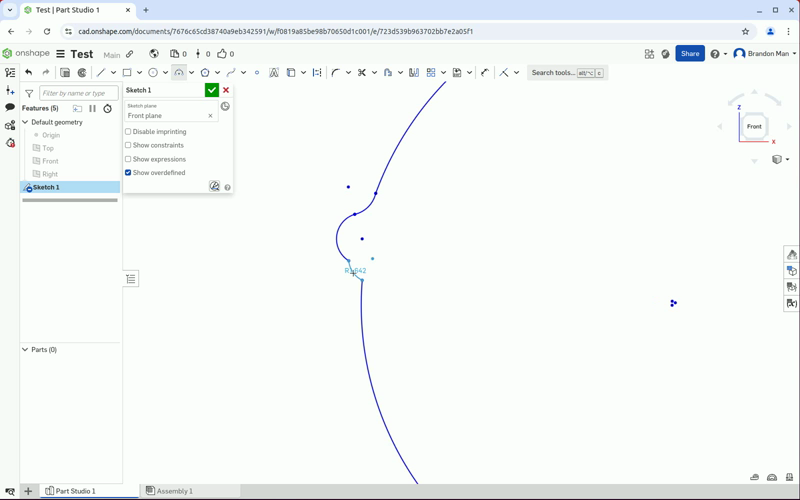
scroll(6)
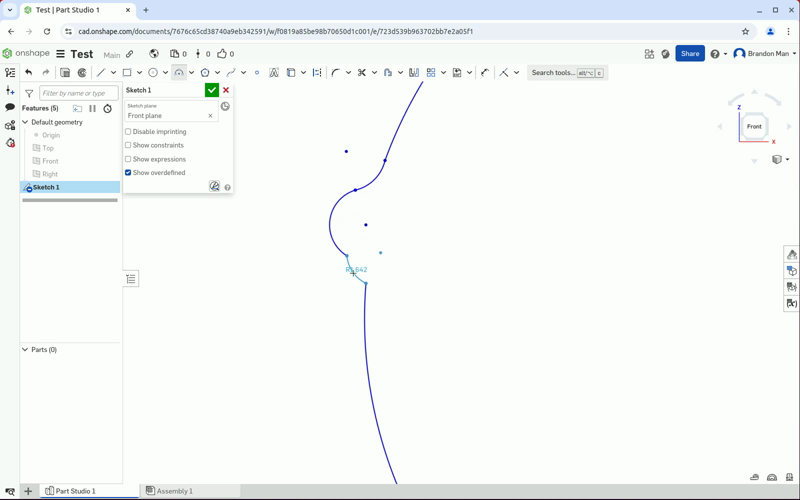
scroll(6)
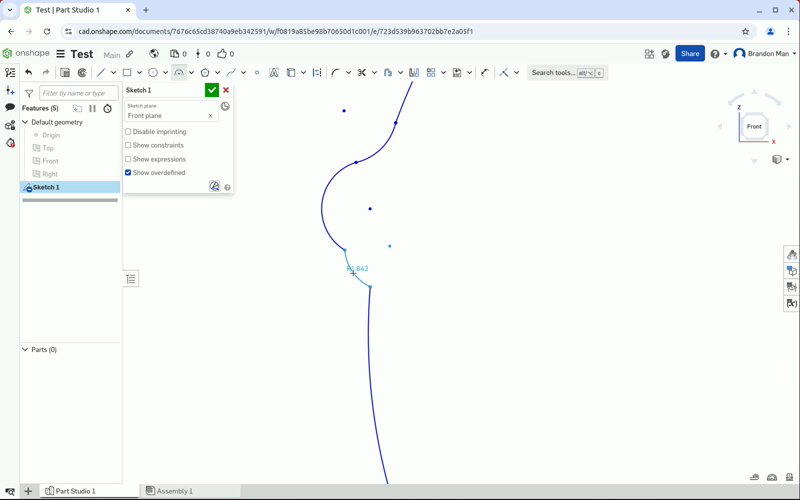
scroll(6)
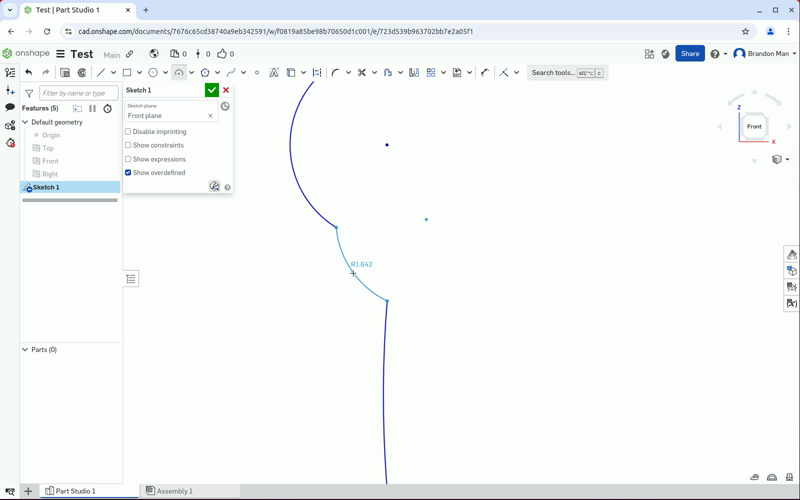
click(353, 272)
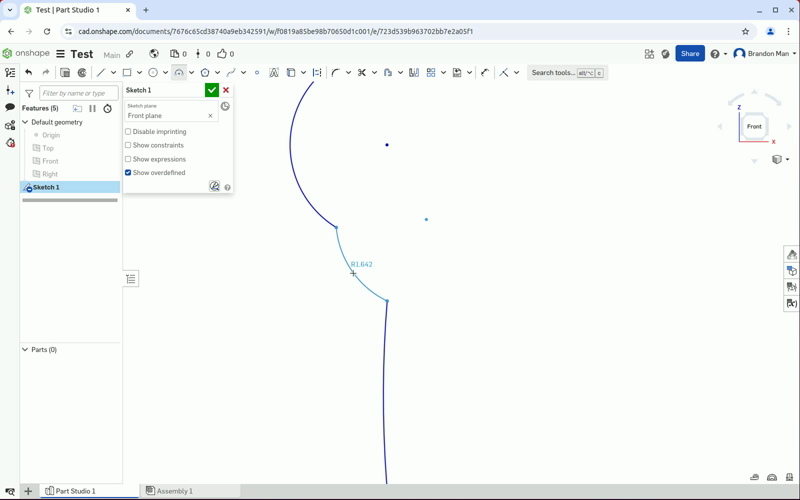
scroll(-6)
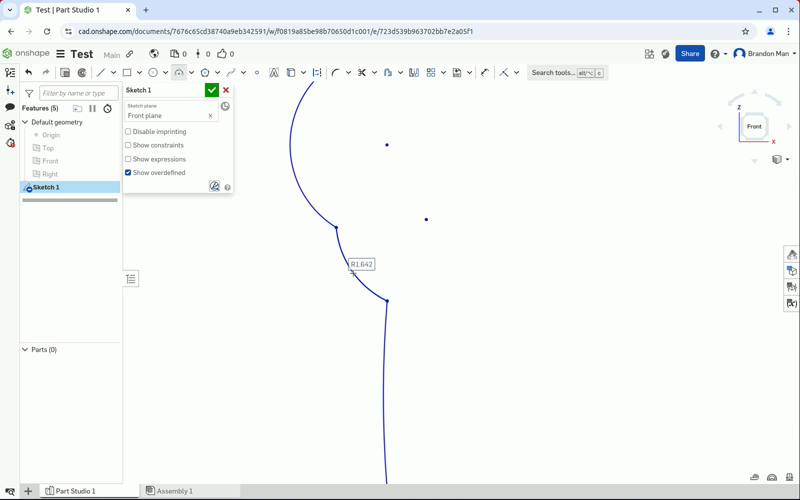
scroll(-6)
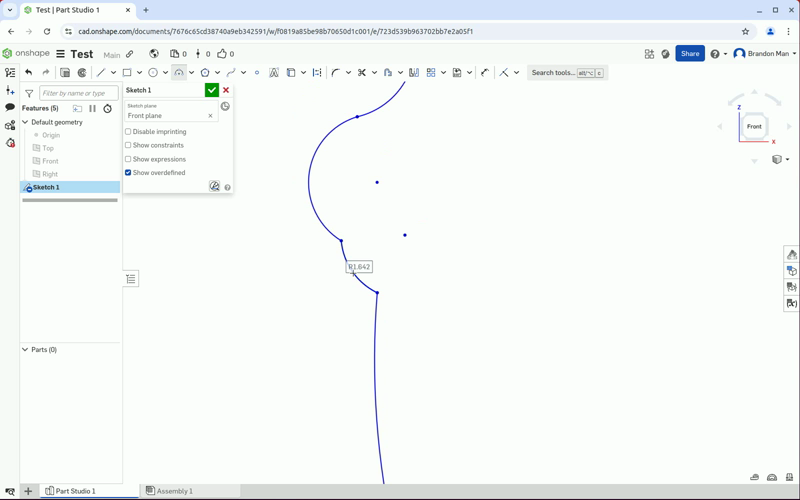
scroll(-6)
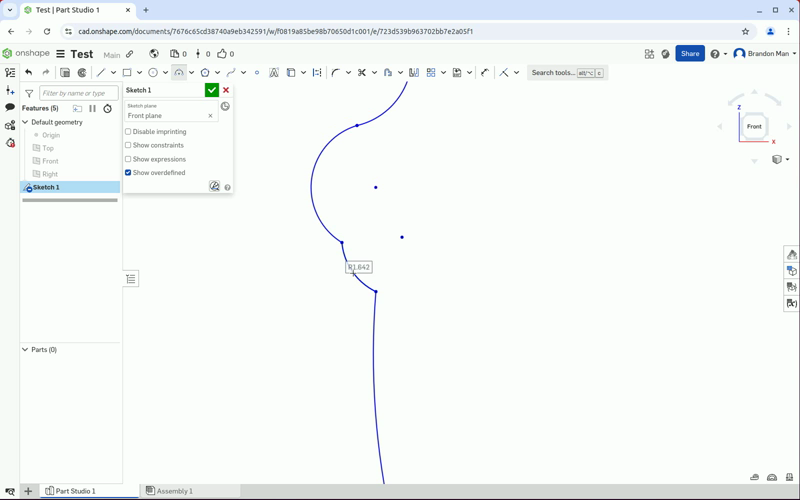
scroll(-6)
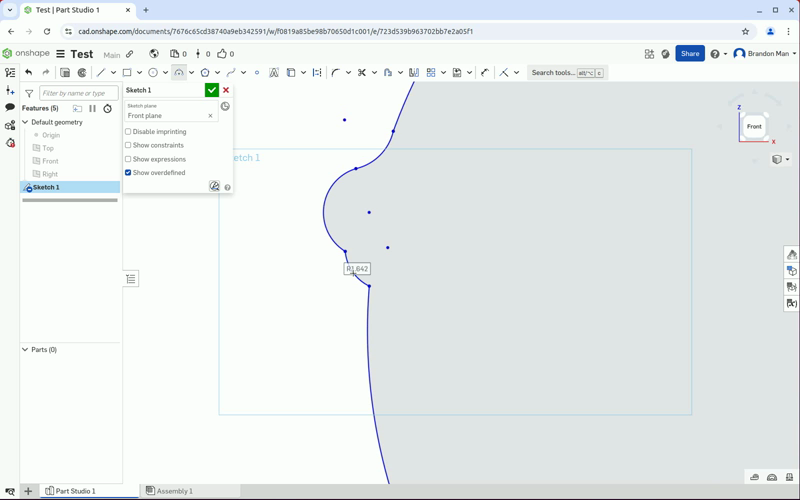
scroll(-6)
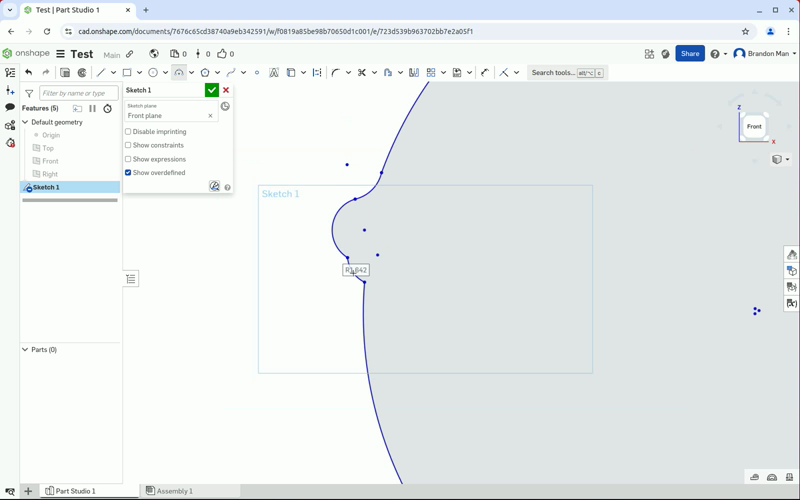
scroll(-6)
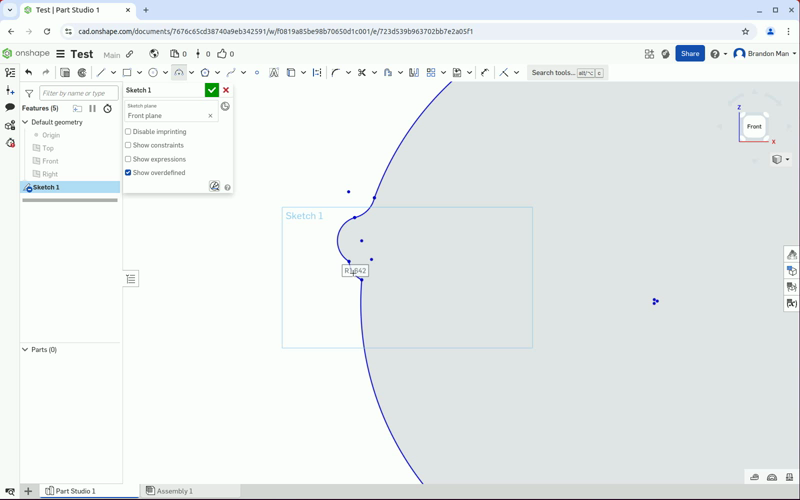
scroll(-6)
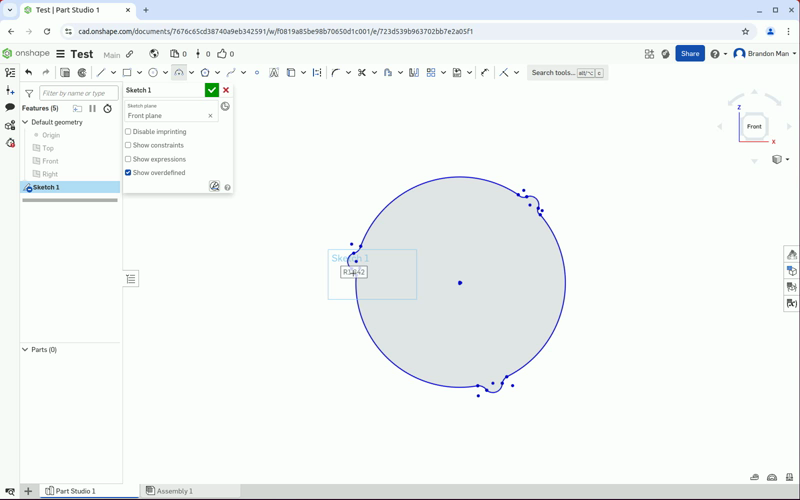
key_up(shift)
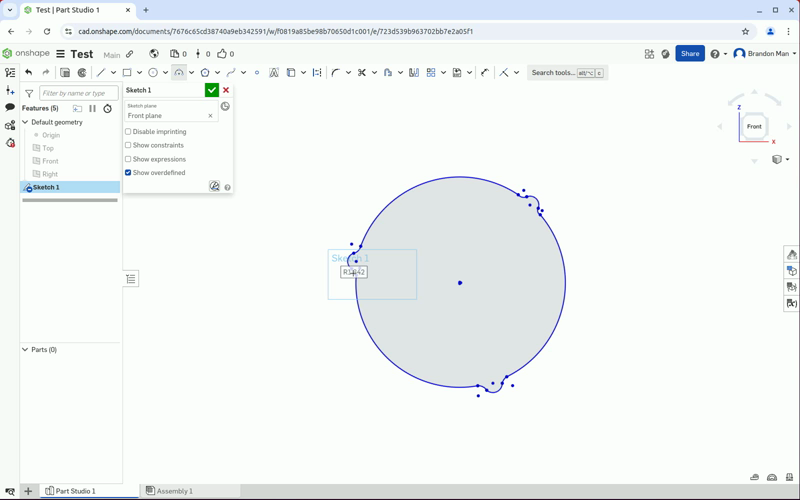
key(esc)
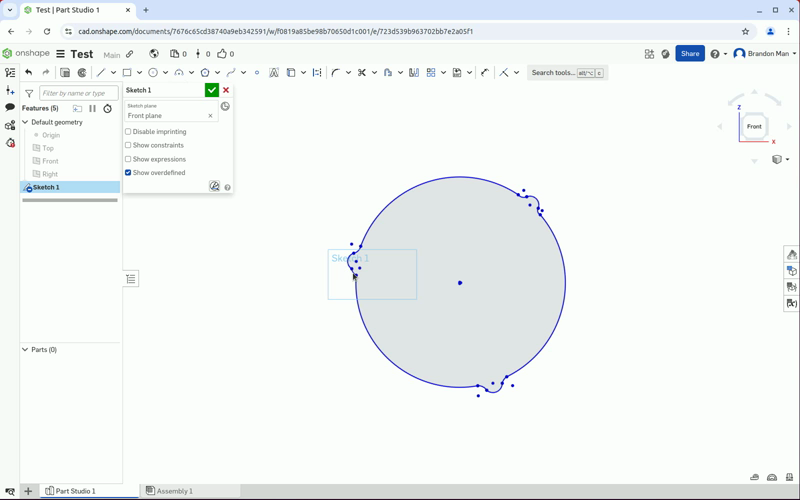
mouse_move(438, 314)
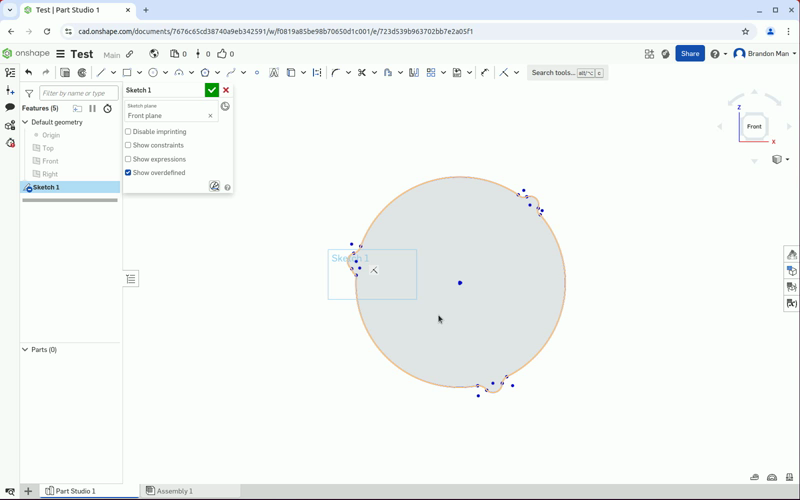
click(438, 314)
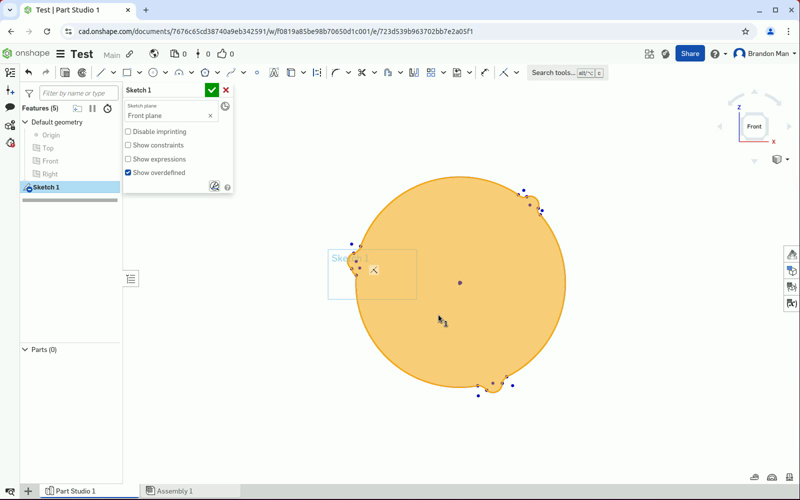
mouse_move(73, 352)
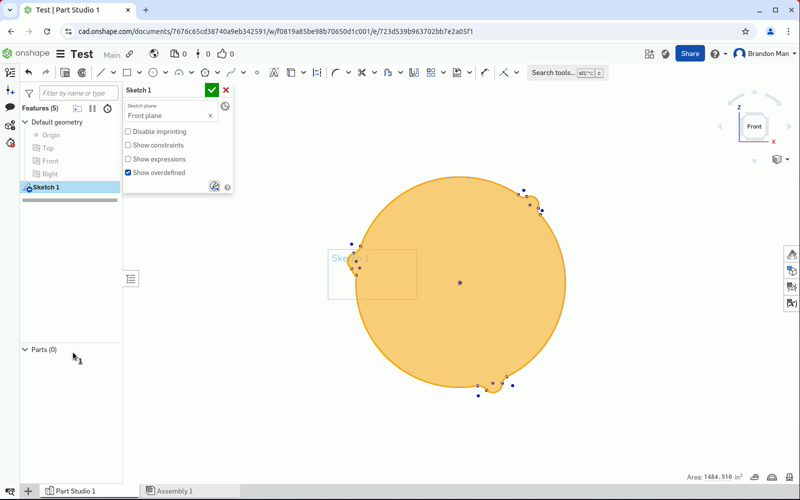
key(shift+y)
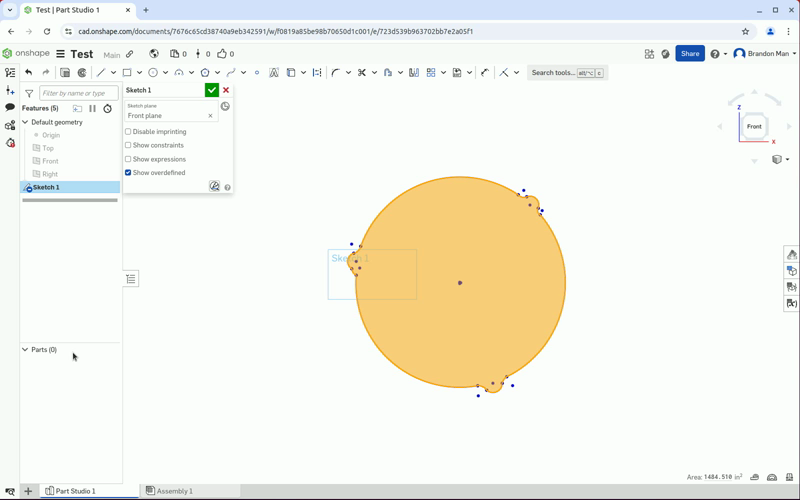
key(shift+e)
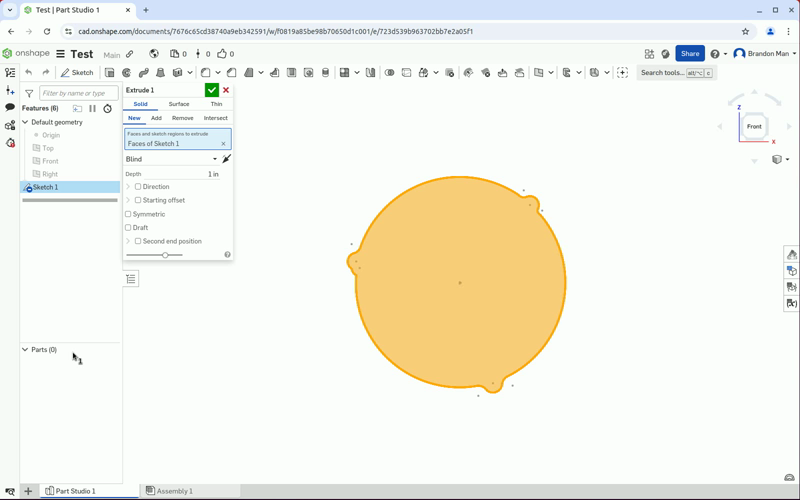
mouse_move(143, 106)
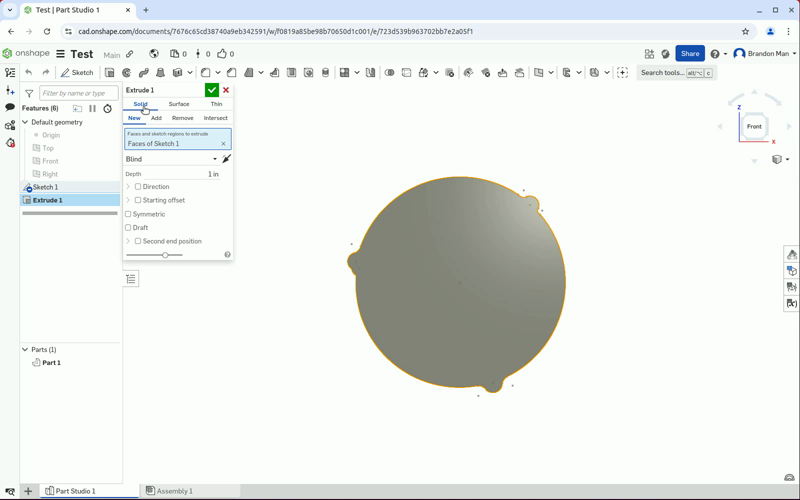
click(143, 106)
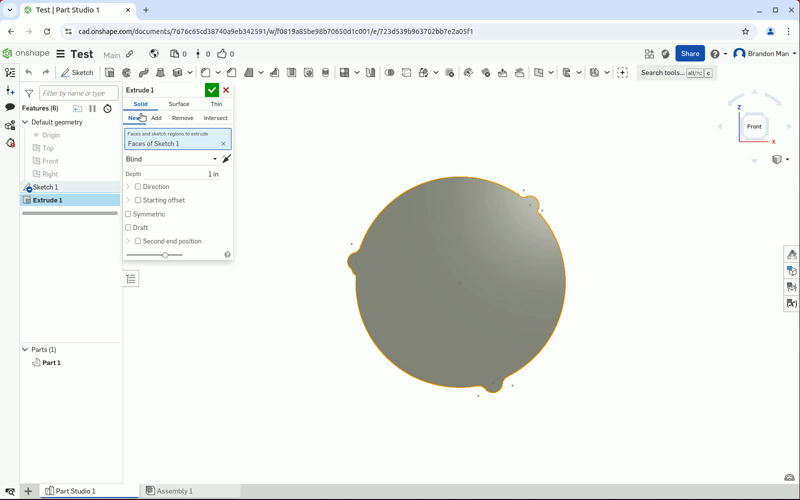
mouse_move(137, 120)
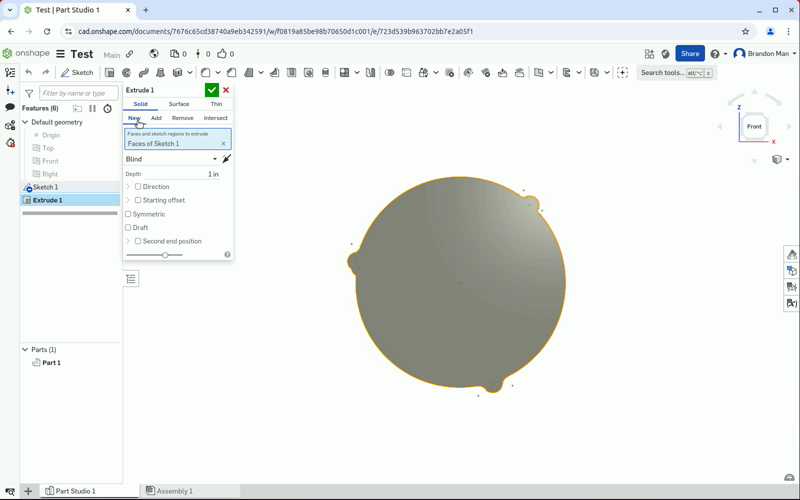
click(137, 120)
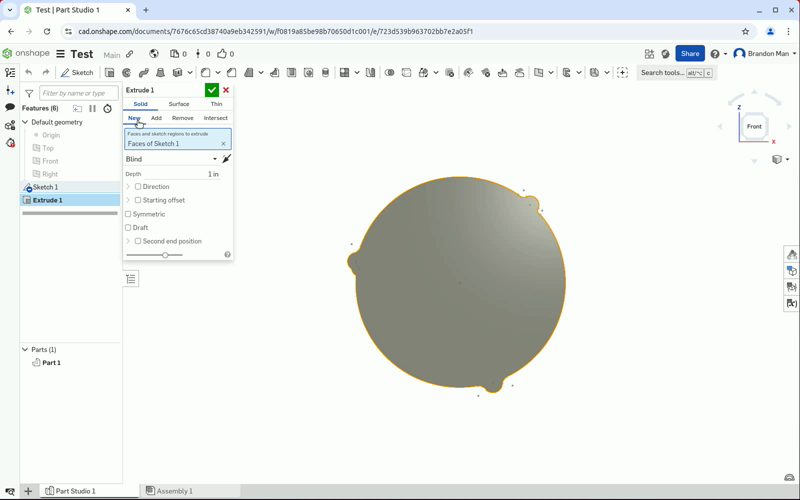
key(tab, 4)
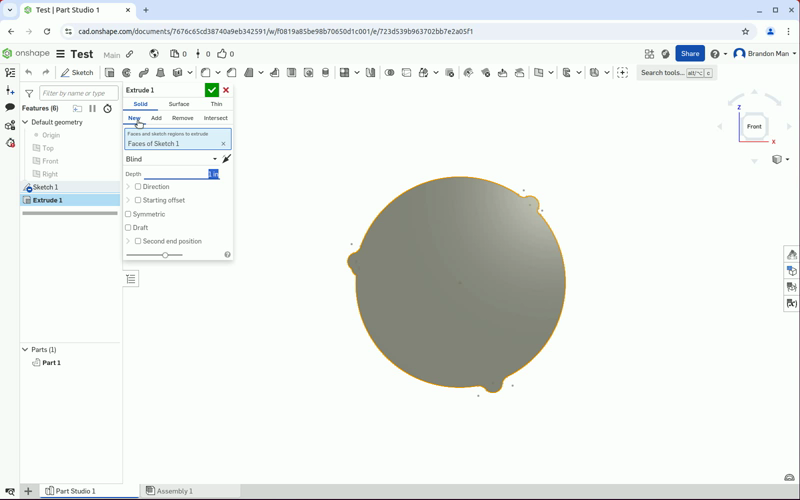
text(1.926)
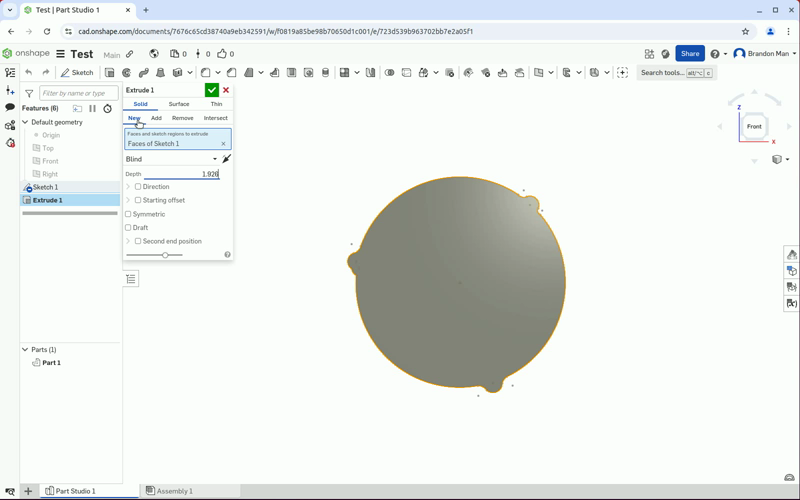
key(enter)
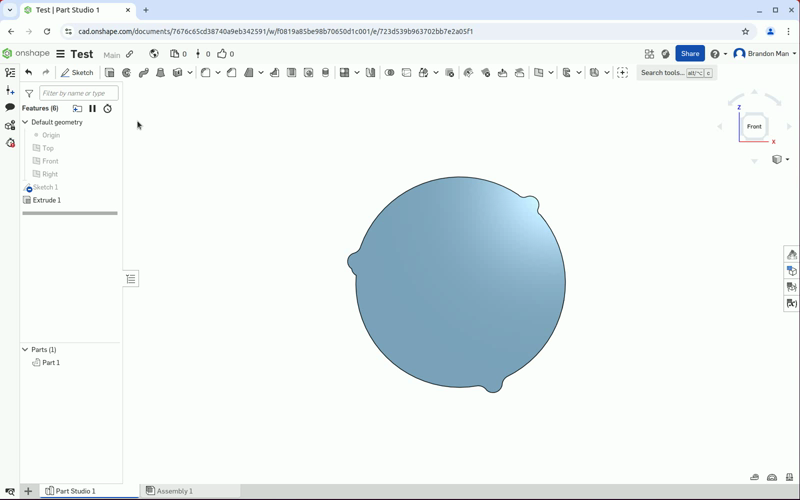
key(shift+h)
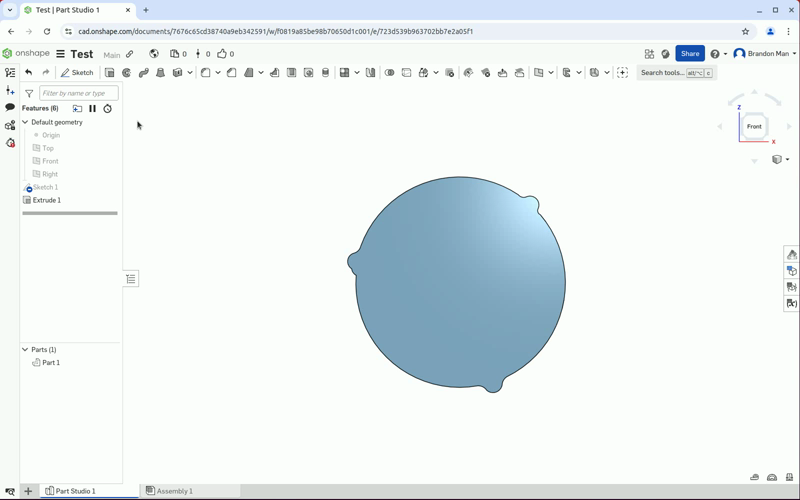
key(shift+h)
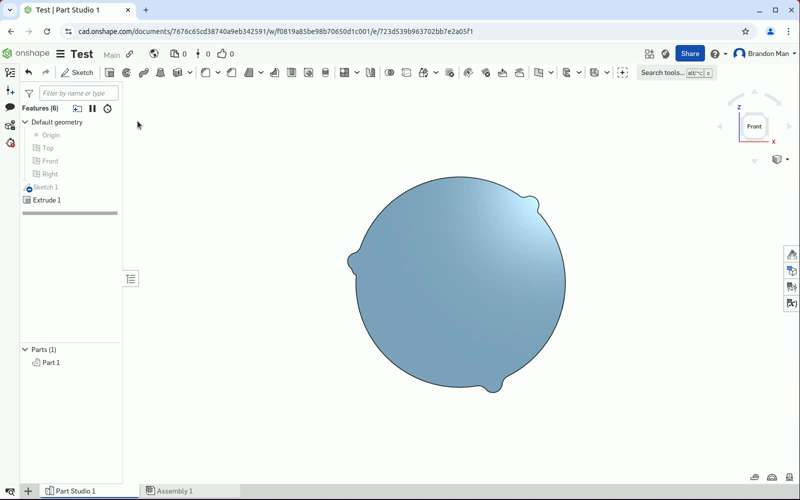
mouse_move(73, 189)
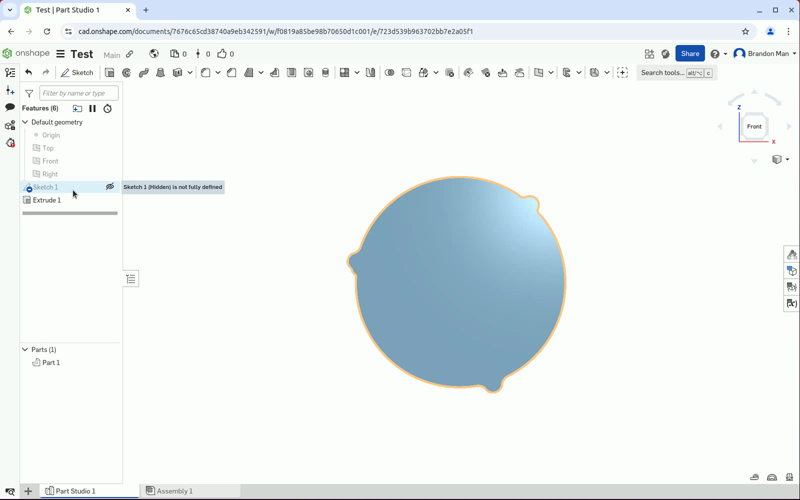
click(73, 189)
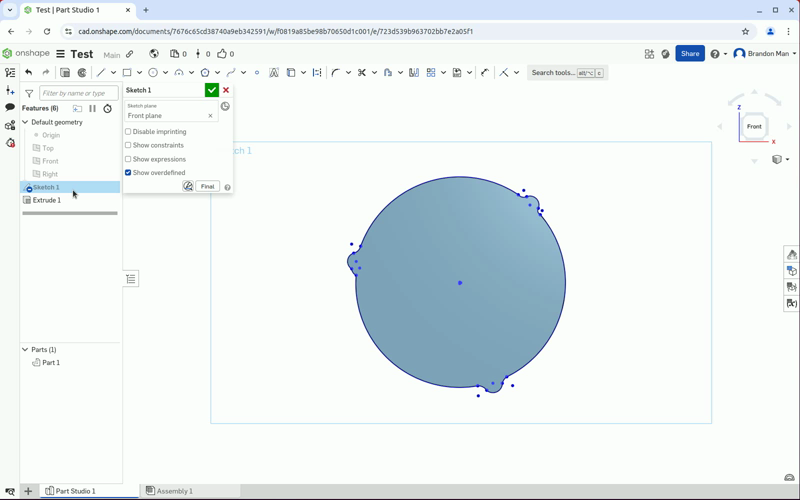
mouse_move(229, 92)
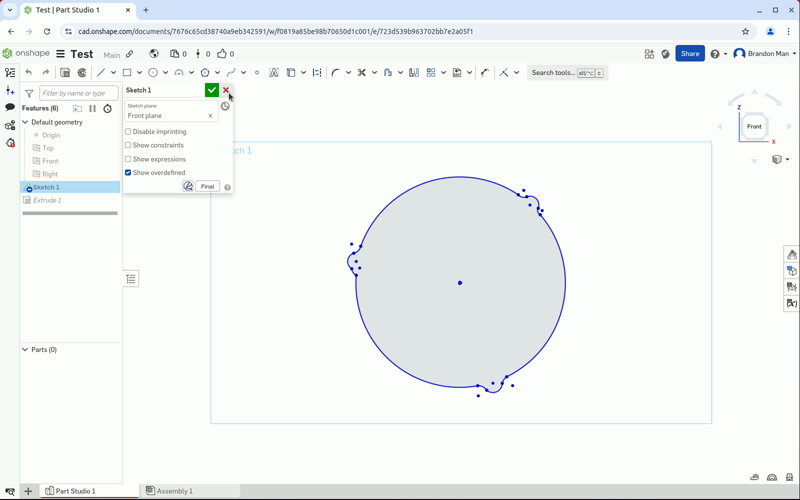
click(229, 92)
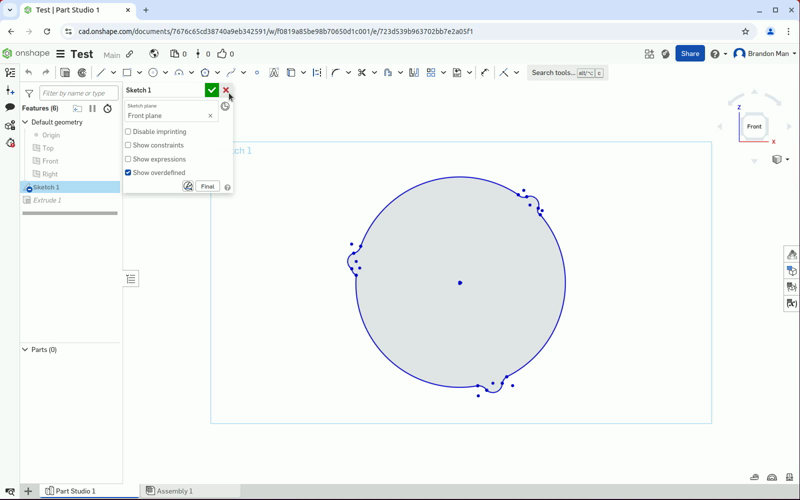
key(shift+s)
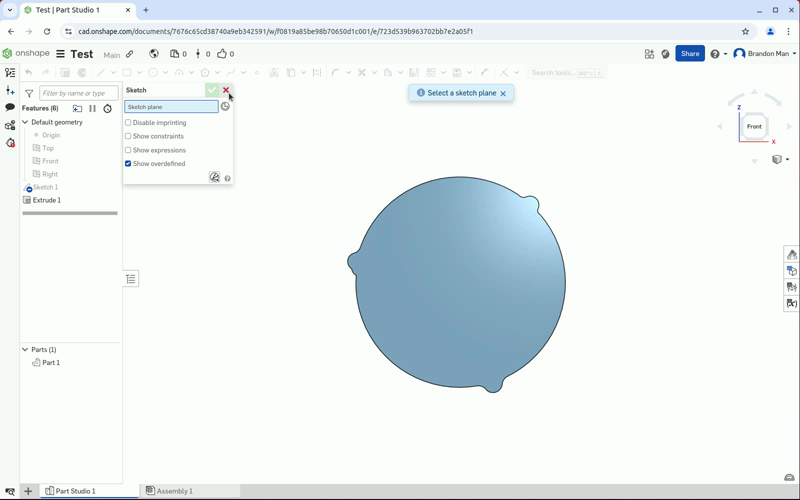
mouse_move(73, 163)
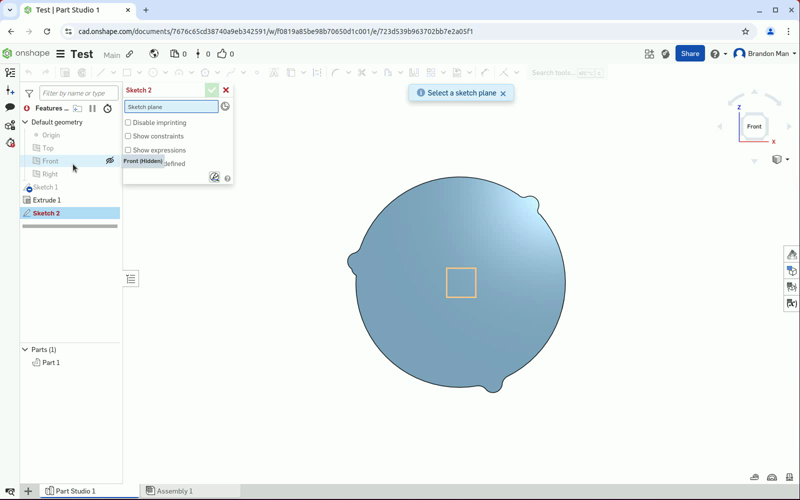
click(73, 163)
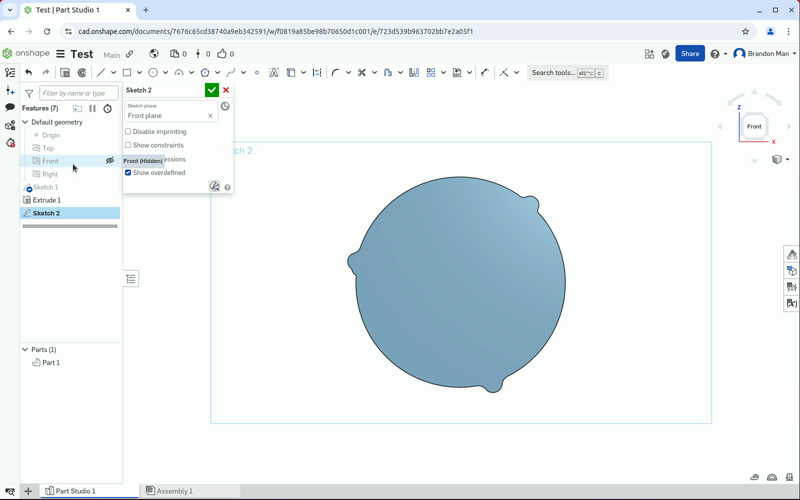
mouse_move(73, 352)
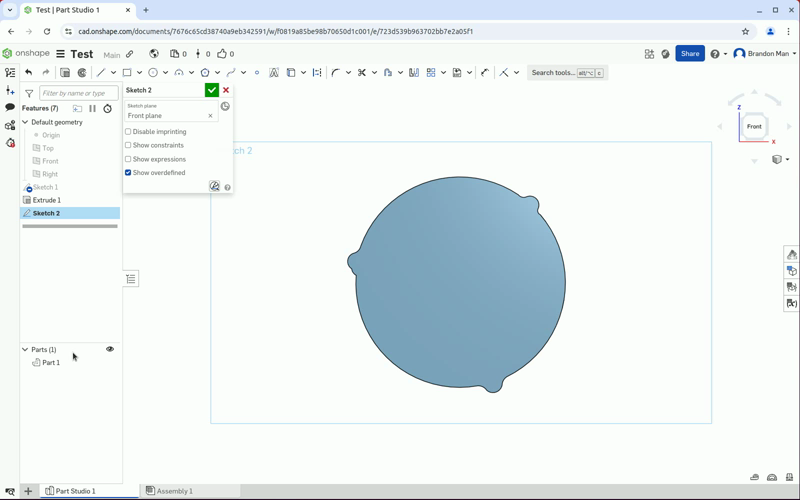
key(y)
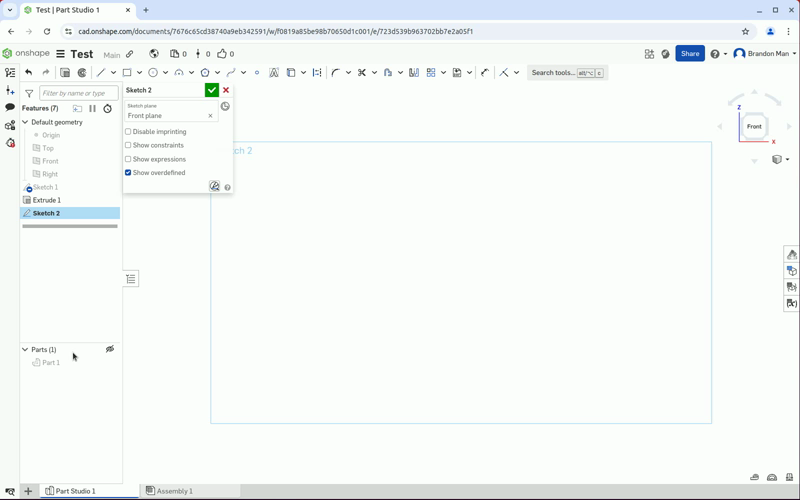
key(a)
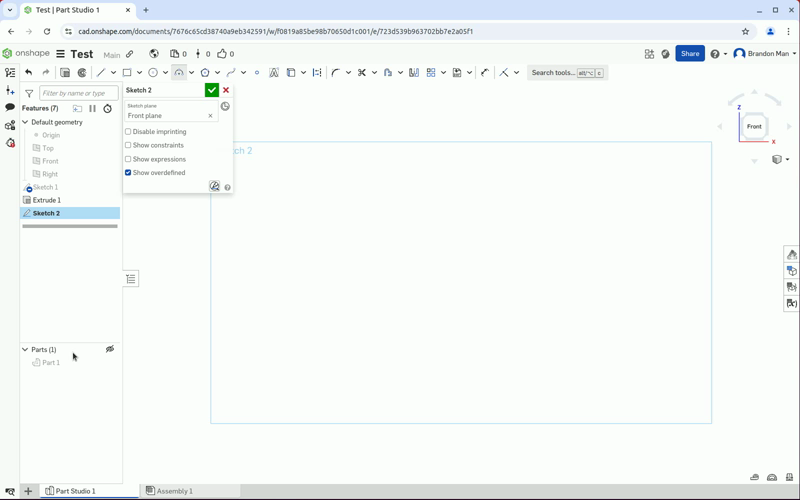
key_down(shift)
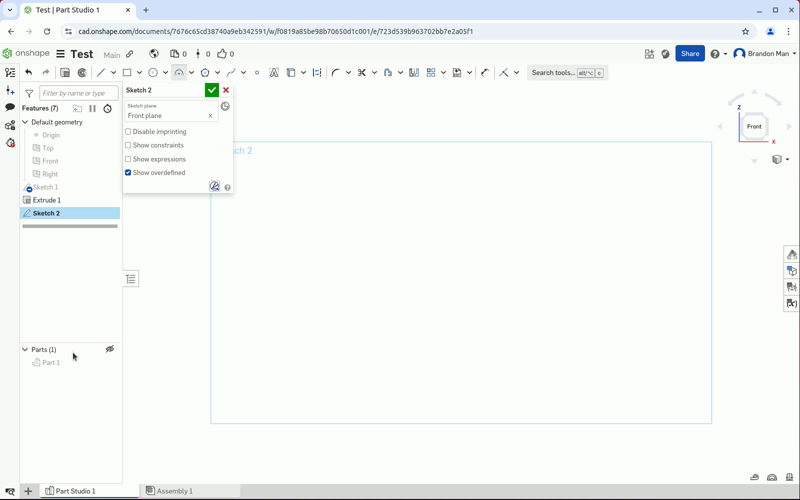
mouse_move(351, 268)
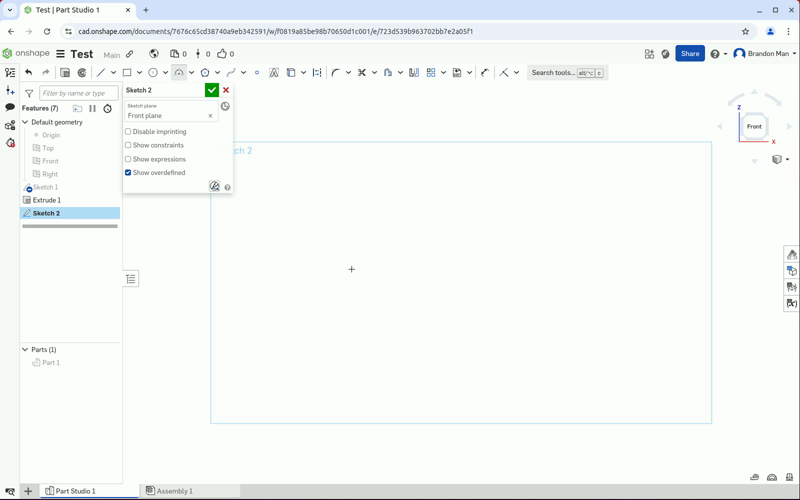
click(351, 268)
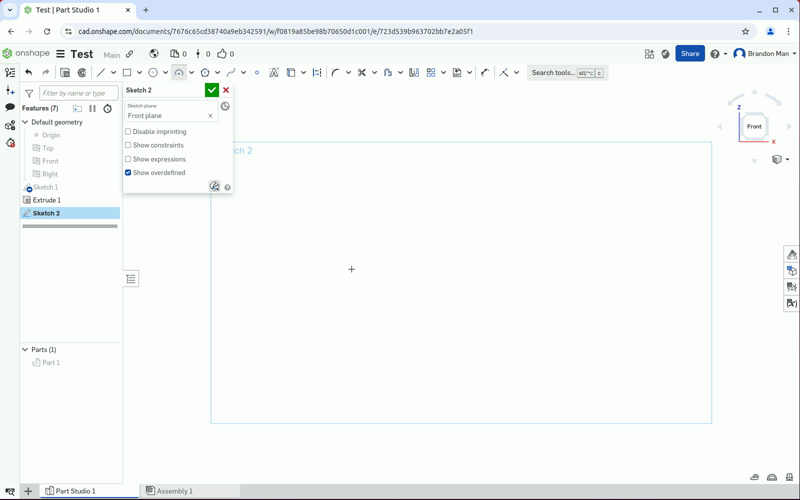
key_up(shift)
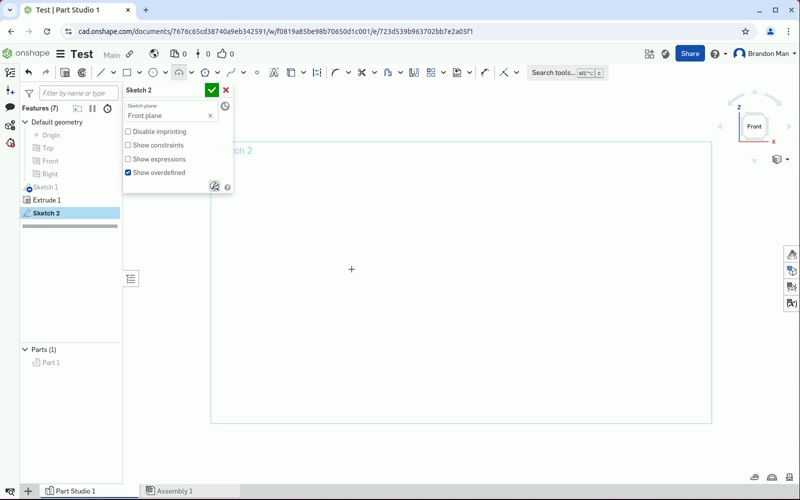
key_down(shift)
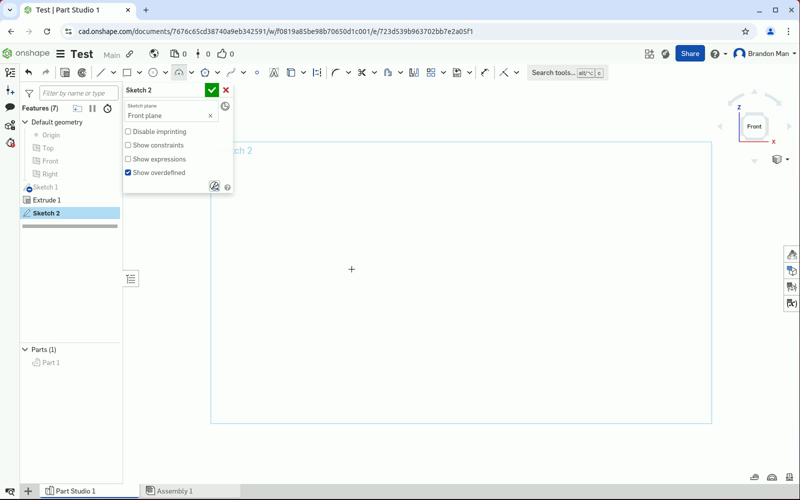
mouse_move(353, 253)
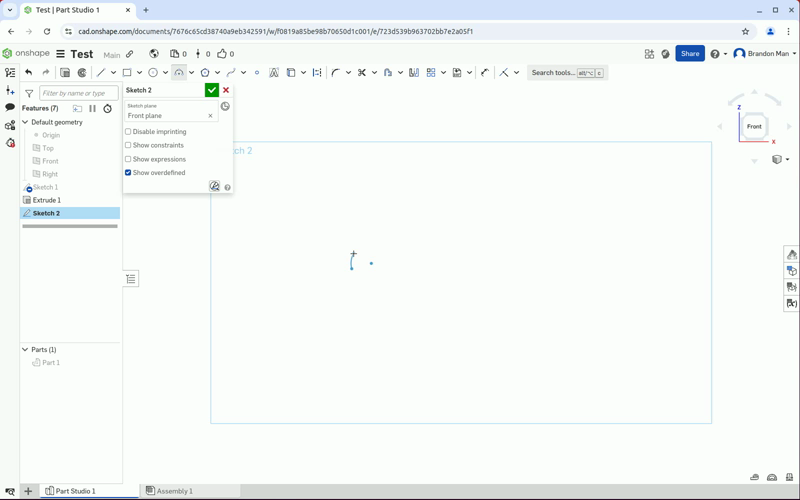
click(353, 253)
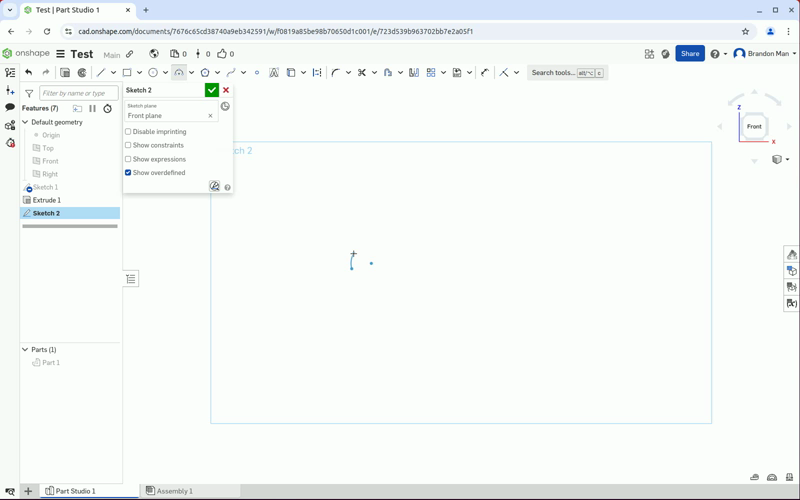
mouse_move(347, 260)
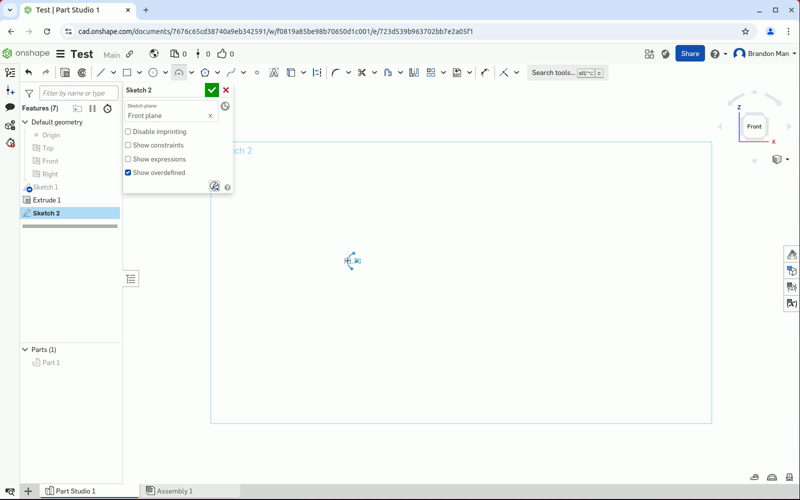
click(347, 260)
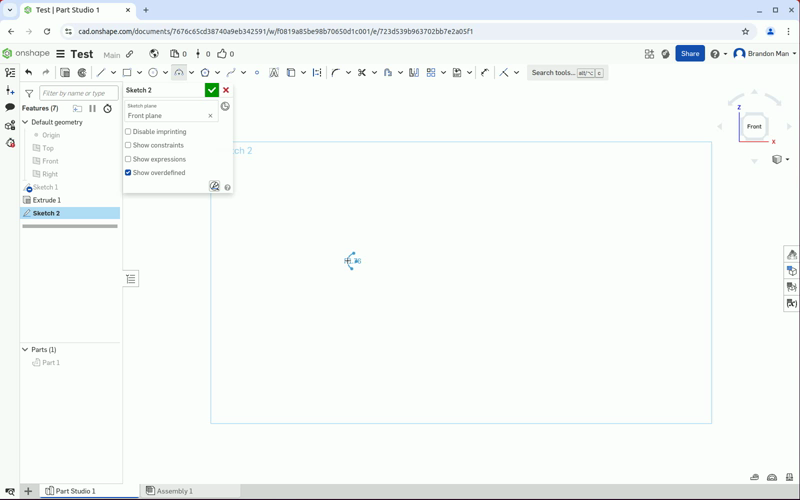
key_up(shift)
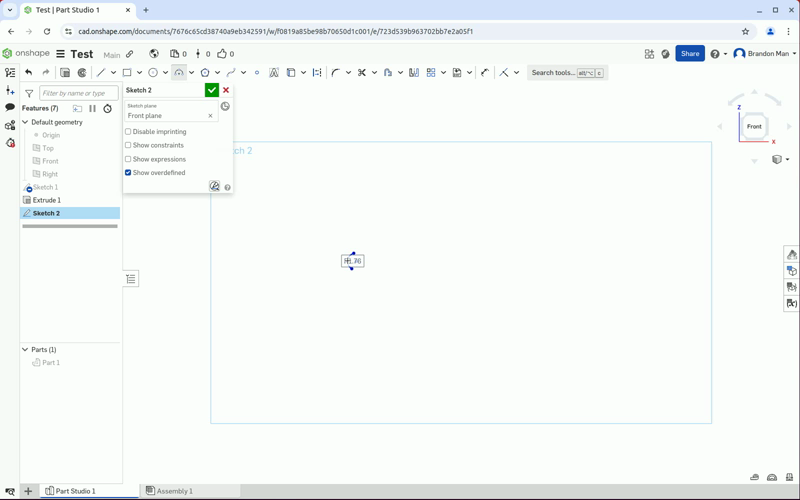
mouse_move(353, 253)
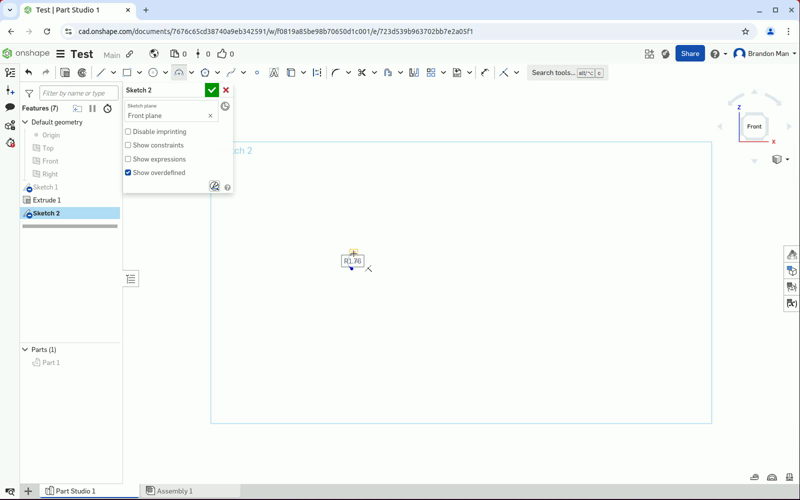
click(353, 253)
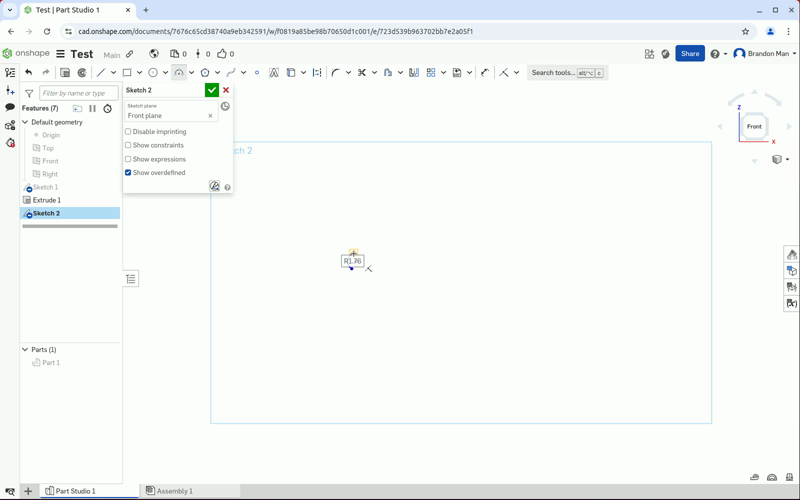
key_down(shift)
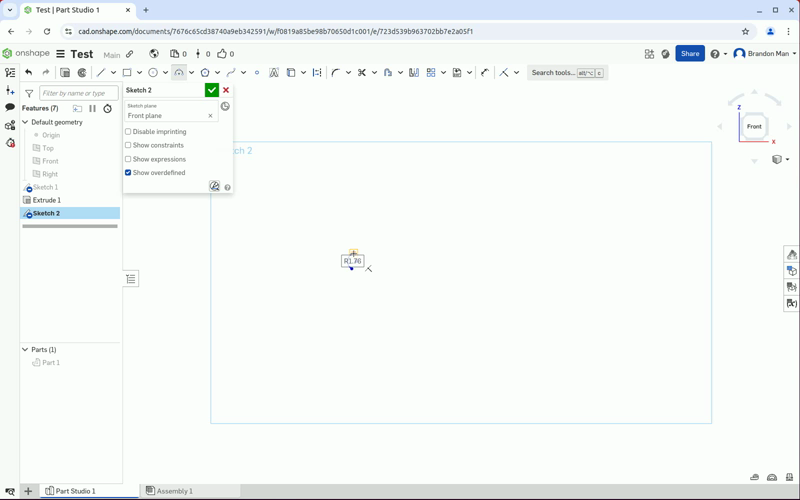
mouse_move(360, 246)
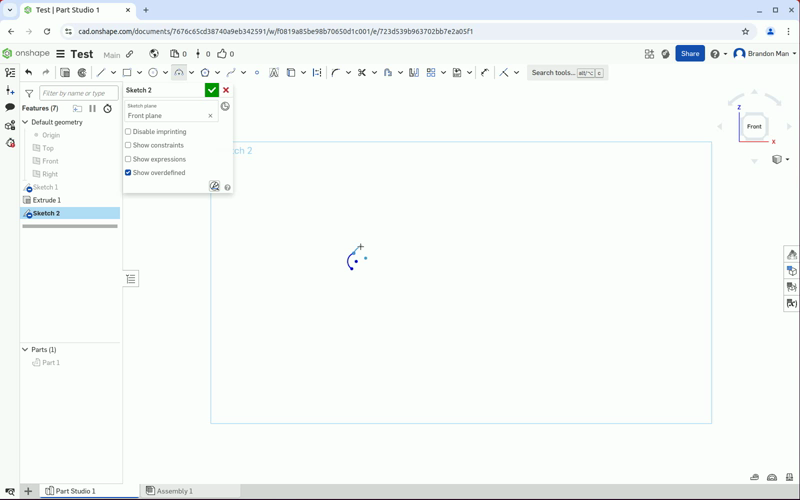
click(360, 246)
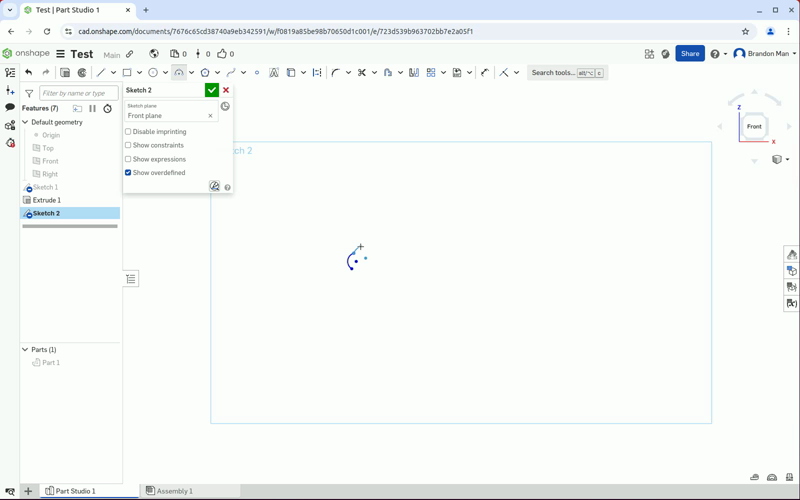
mouse_move(358, 250)
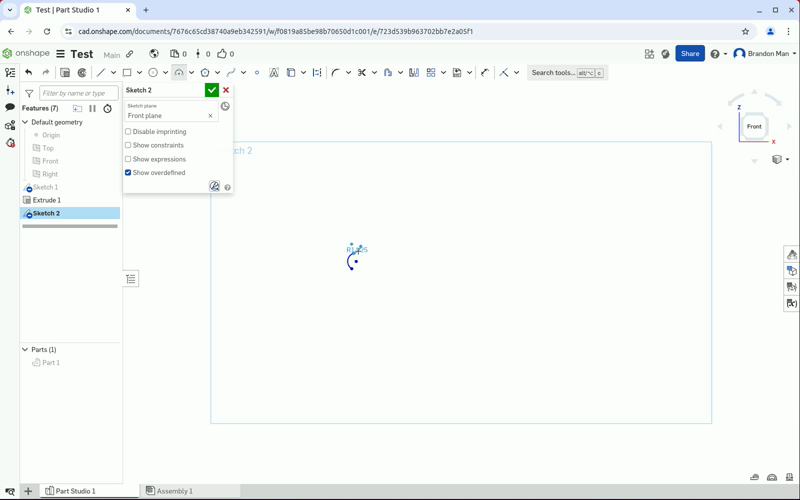
click(358, 250)
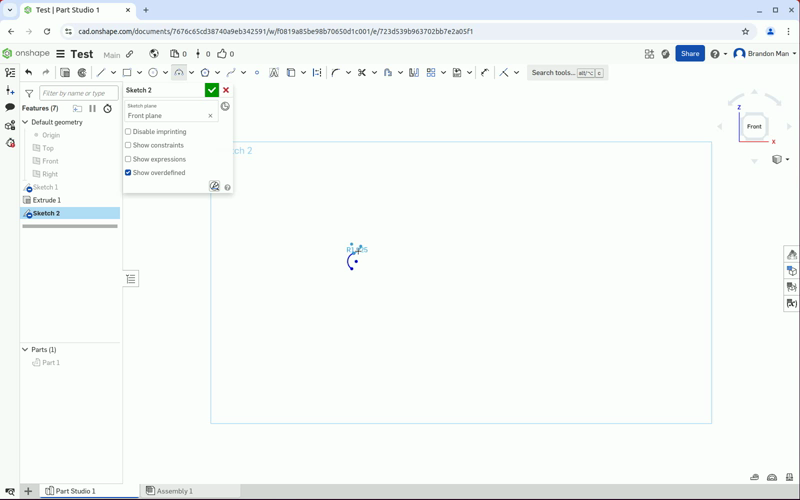
key_up(shift)
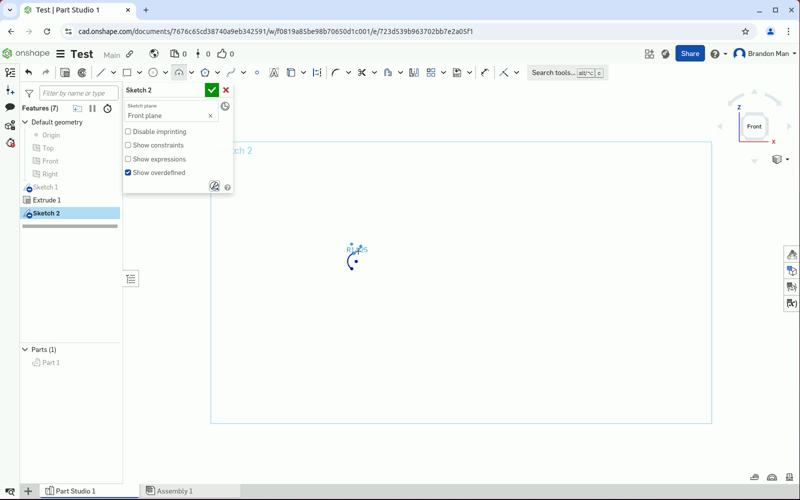
mouse_move(360, 246)
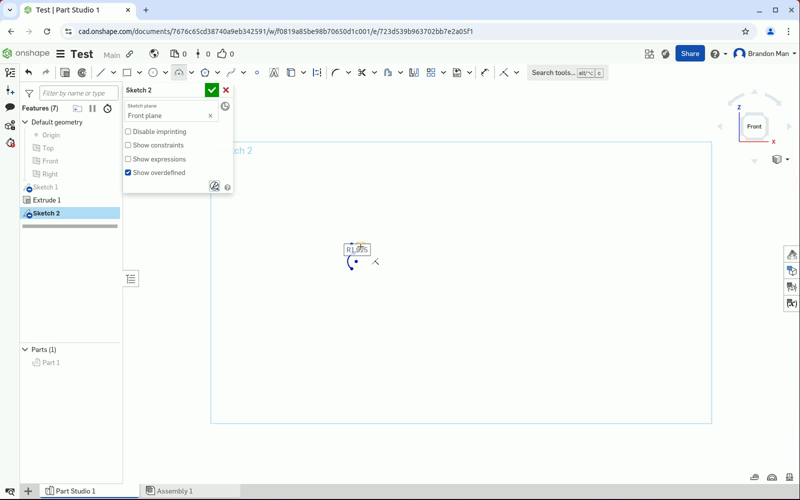
click(360, 246)
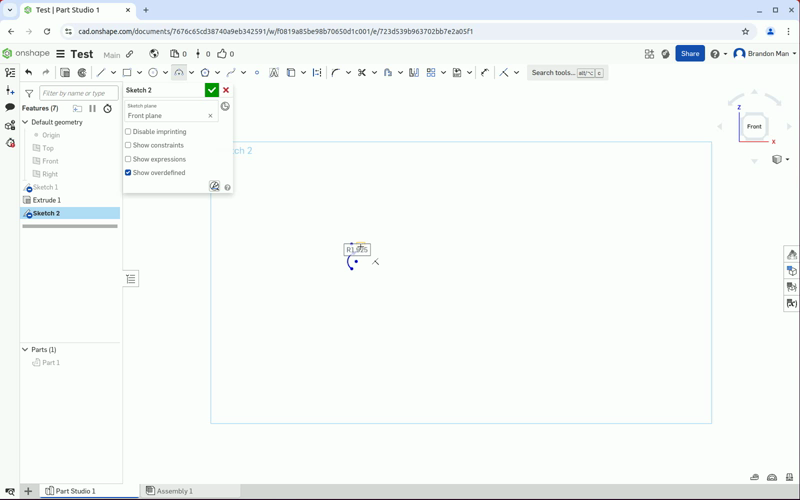
key_down(shift)
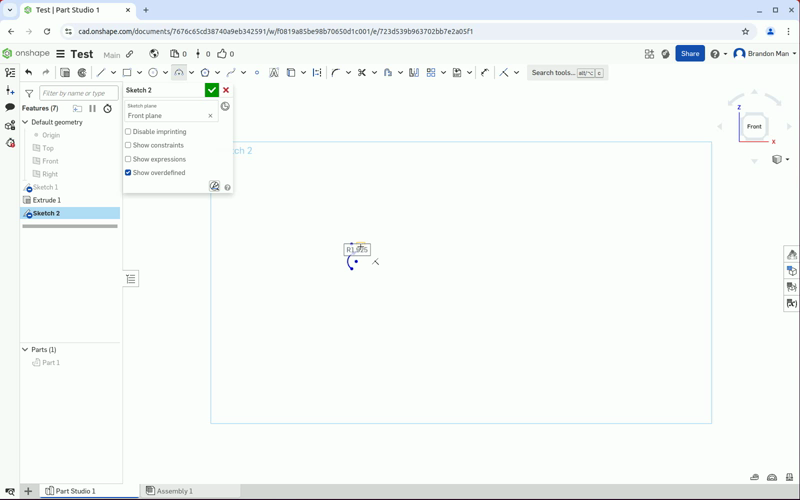
mouse_move(518, 194)
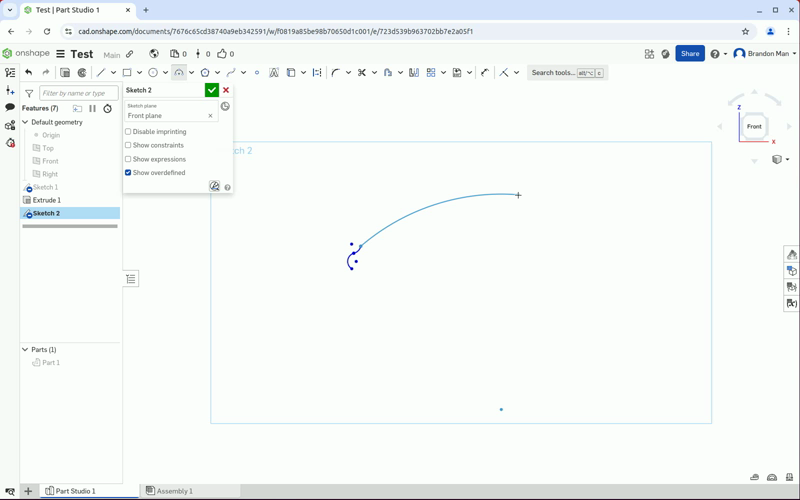
click(518, 194)
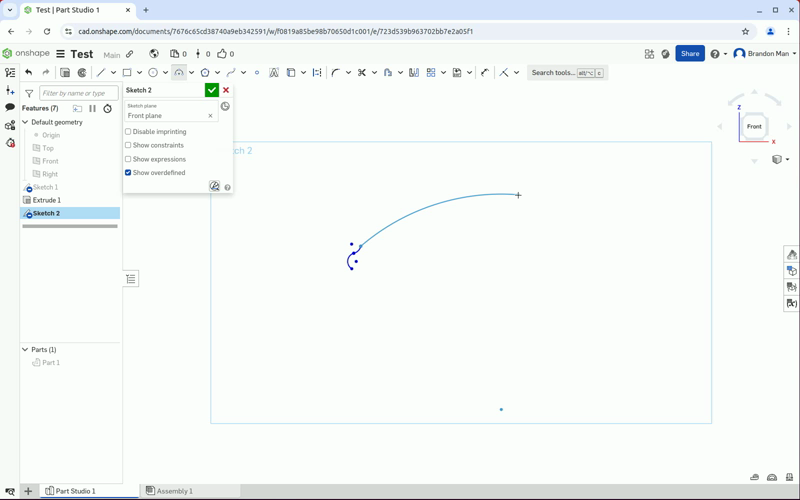
mouse_move(426, 182)
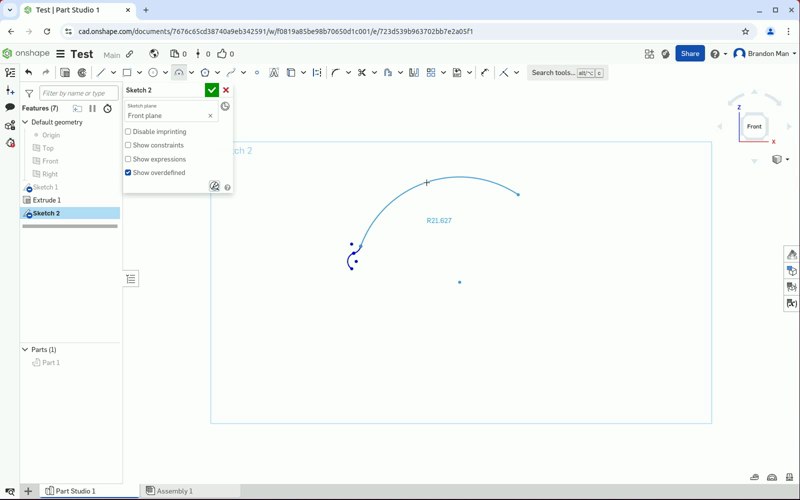
click(426, 182)
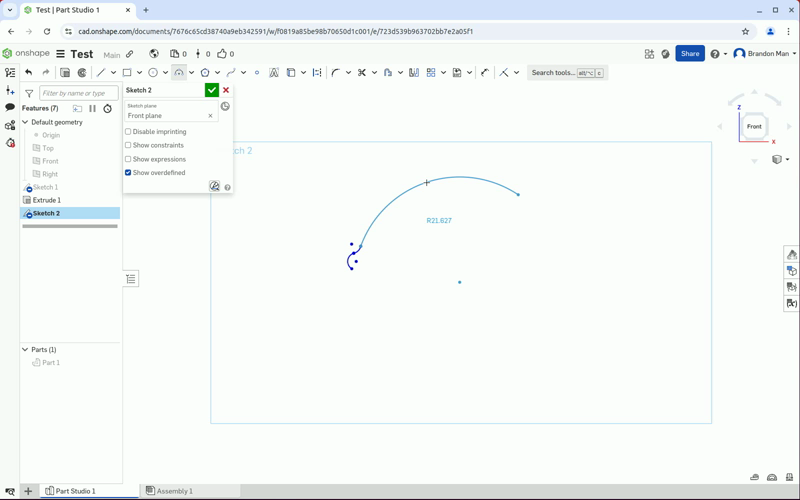
key_up(shift)
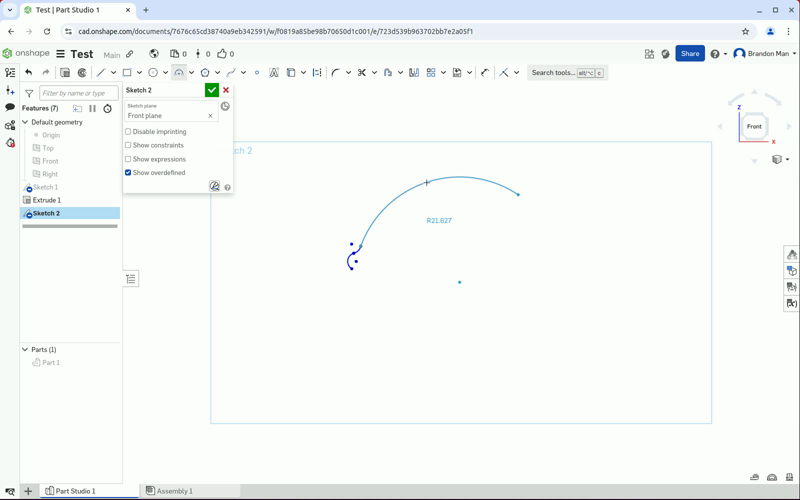
mouse_move(518, 194)
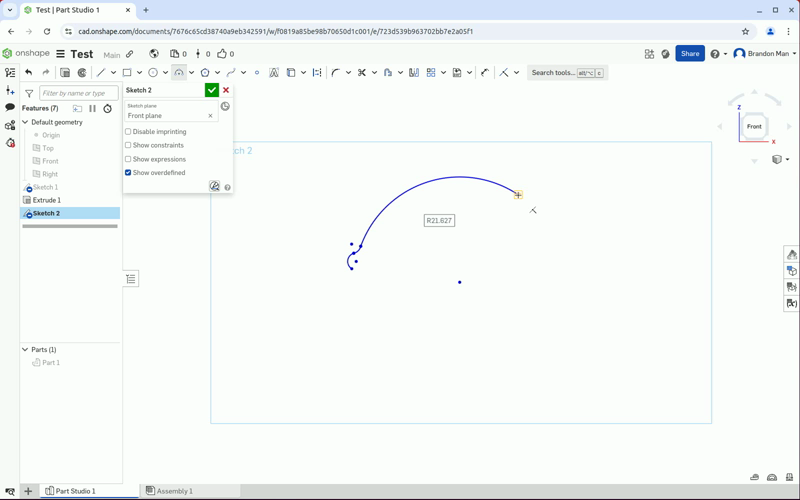
click(518, 194)
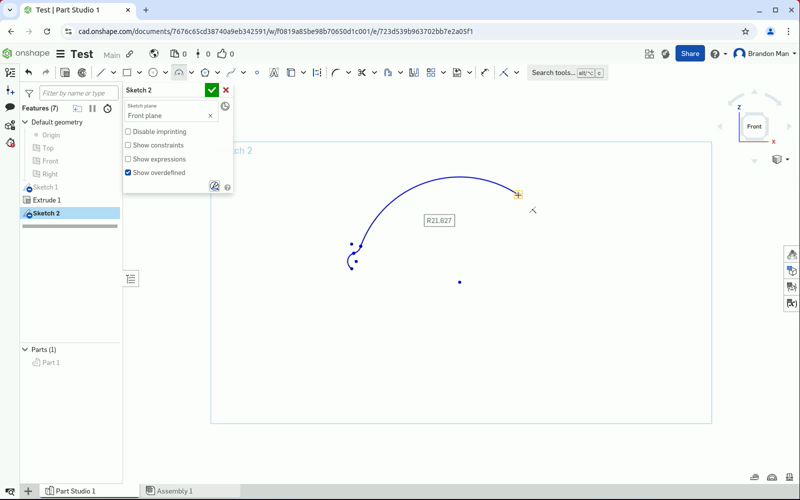
key_down(shift)
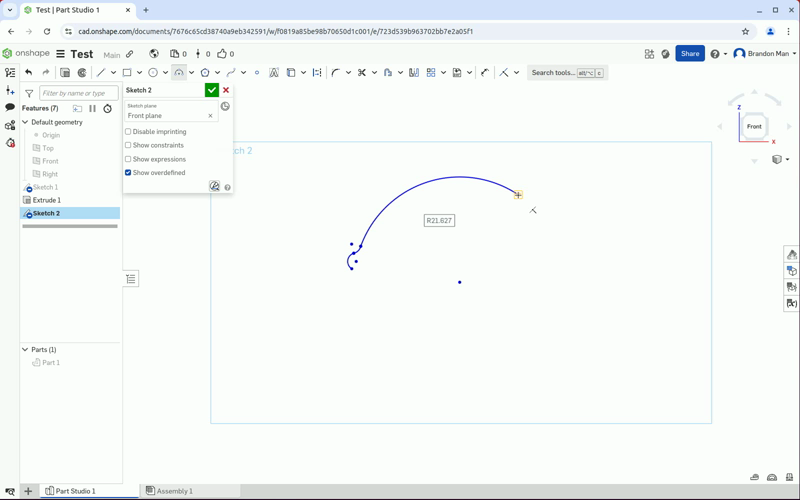
mouse_move(526, 196)
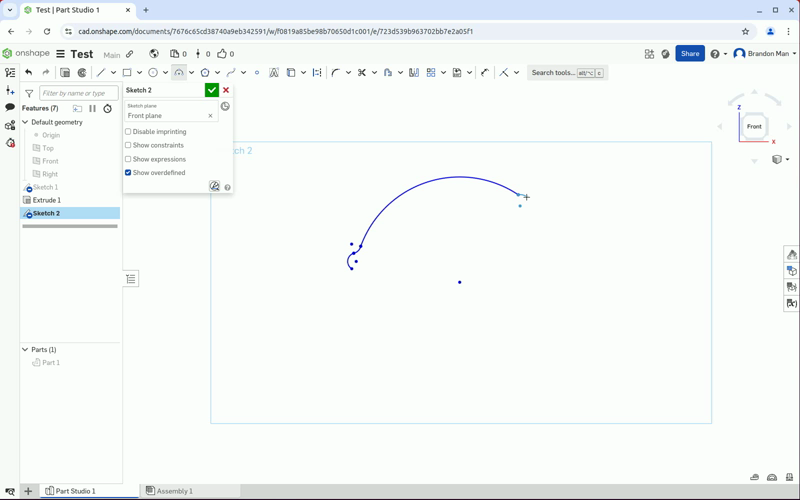
click(526, 196)
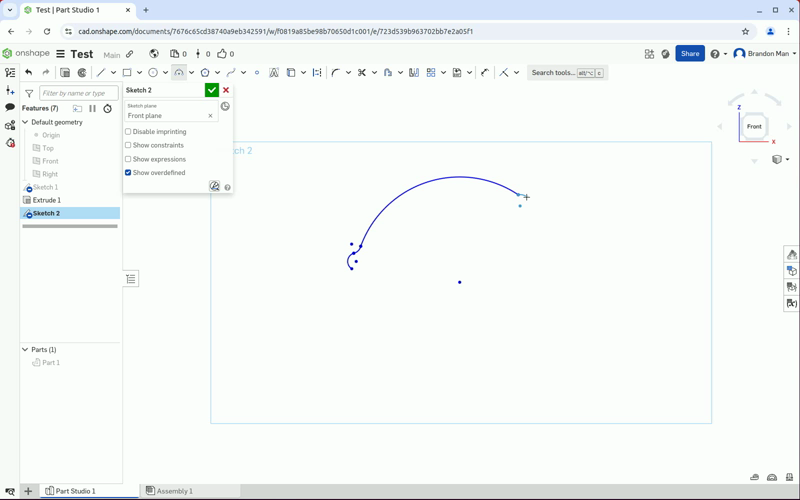
mouse_move(522, 197)
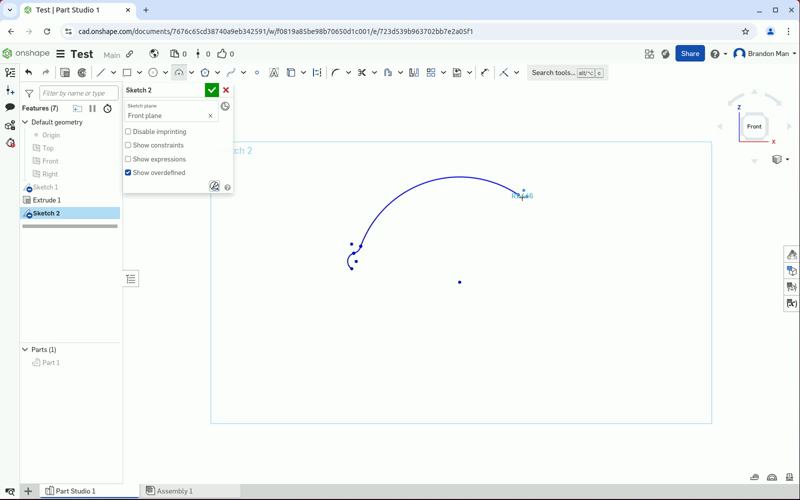
click(522, 197)
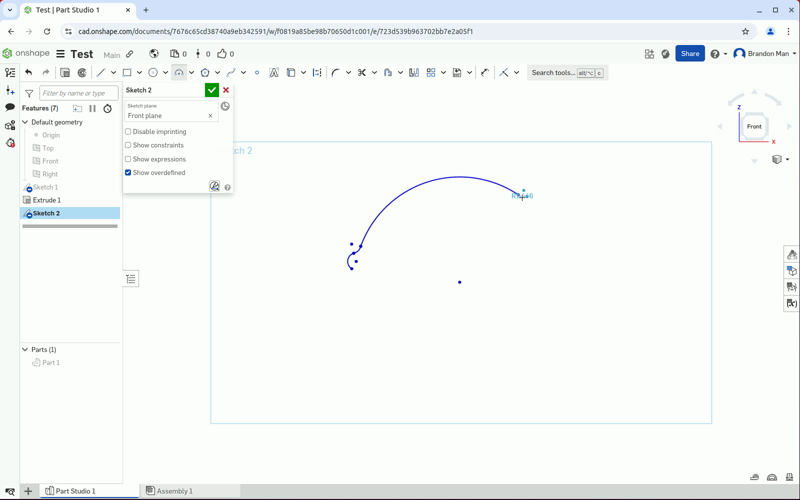
key_up(shift)
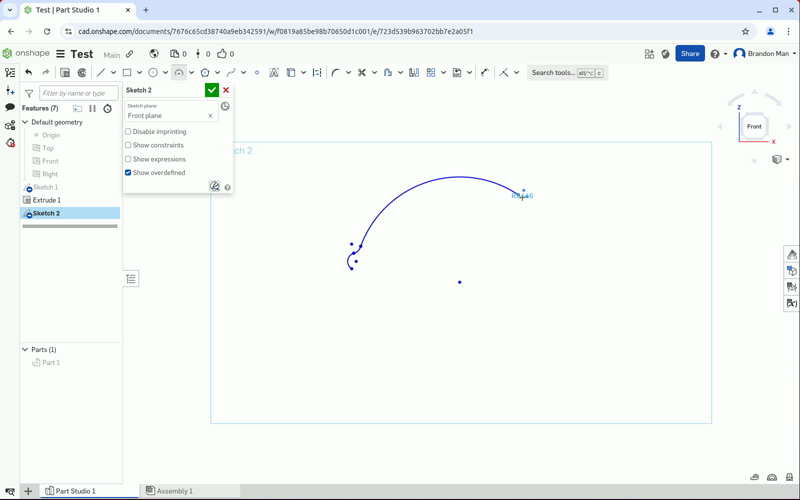
mouse_move(526, 196)
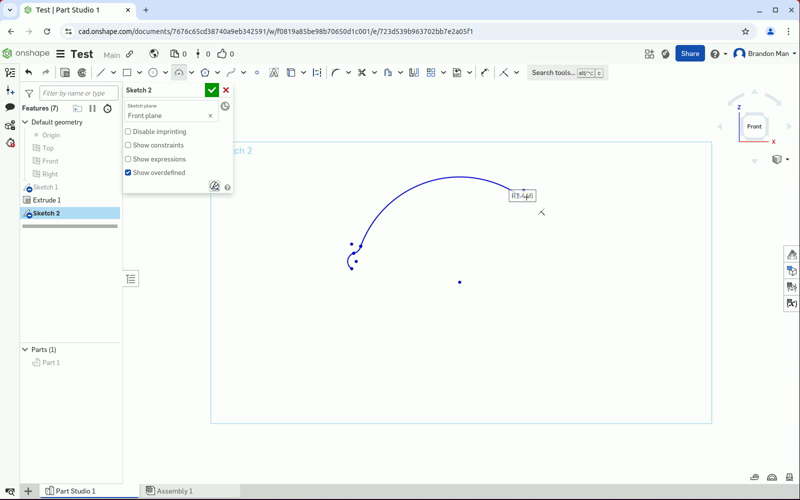
click(526, 196)
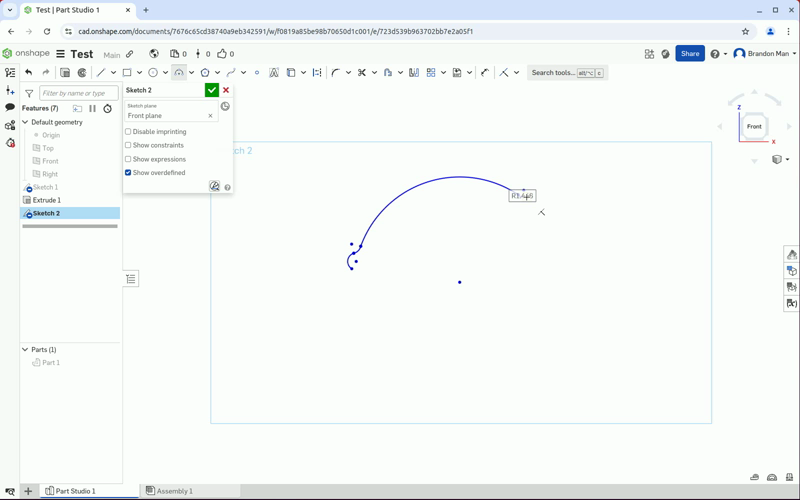
key_down(shift)
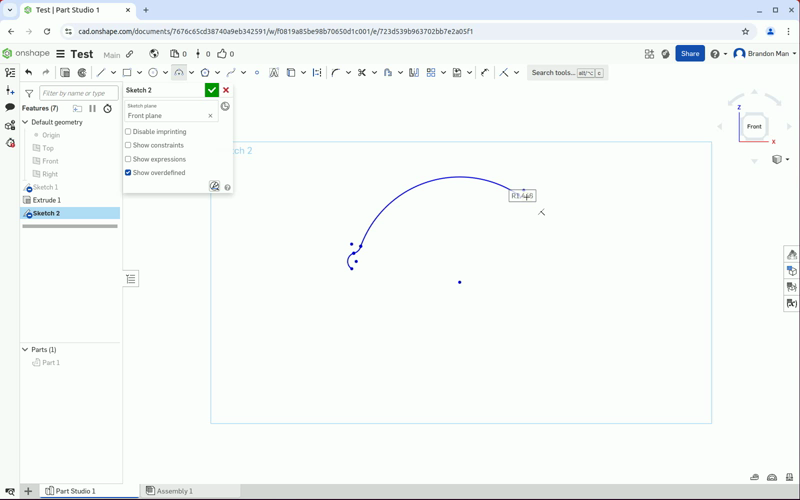
mouse_move(538, 208)
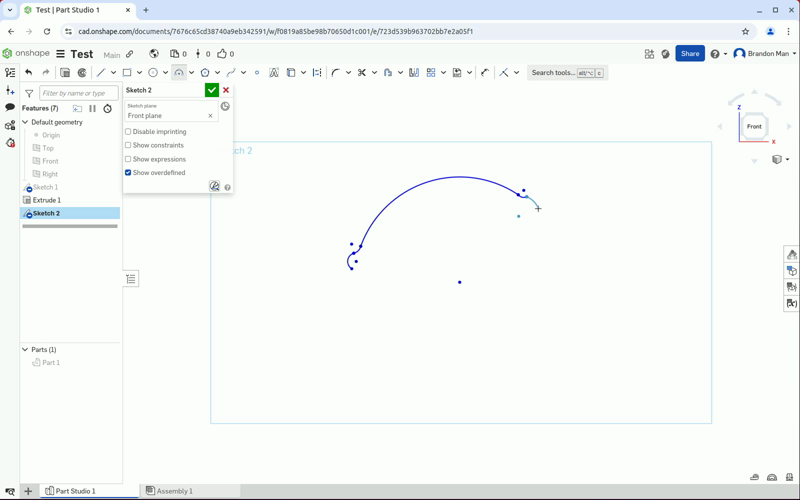
click(538, 208)
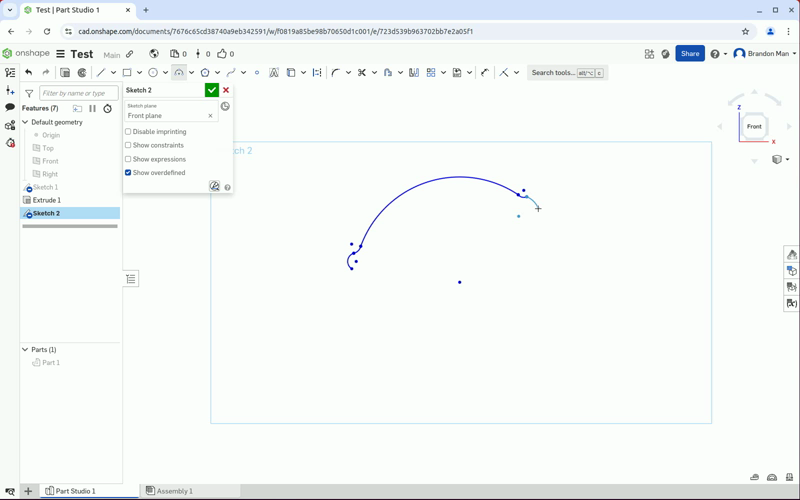
mouse_move(536, 198)
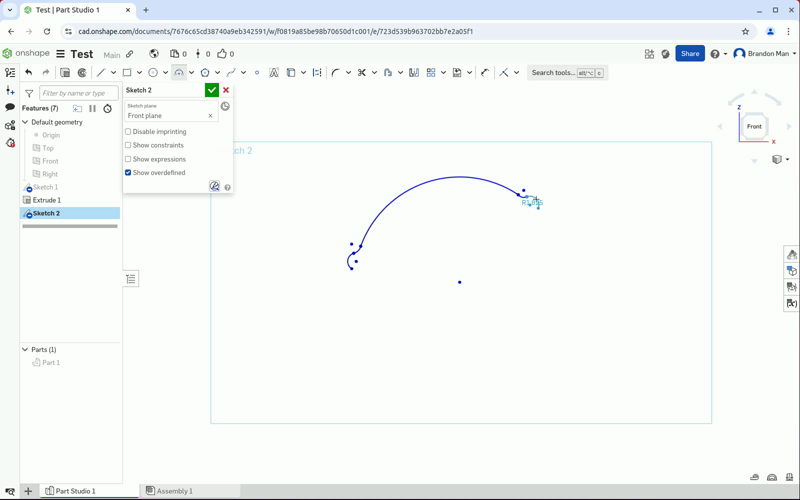
click(536, 198)
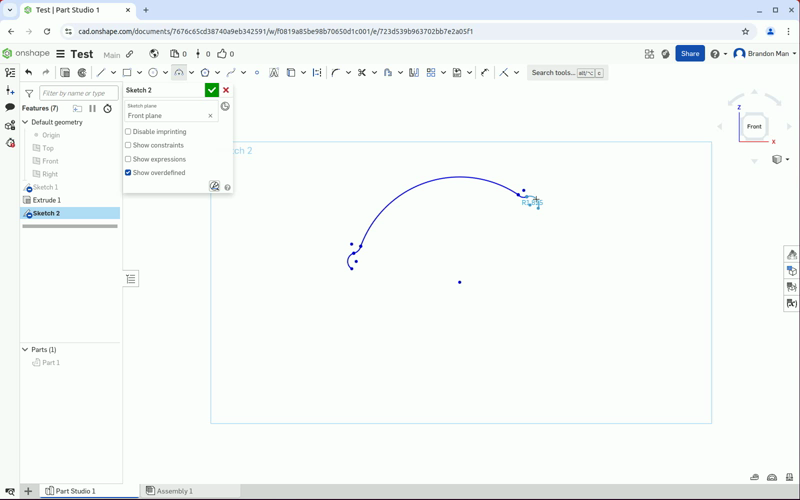
key_up(shift)
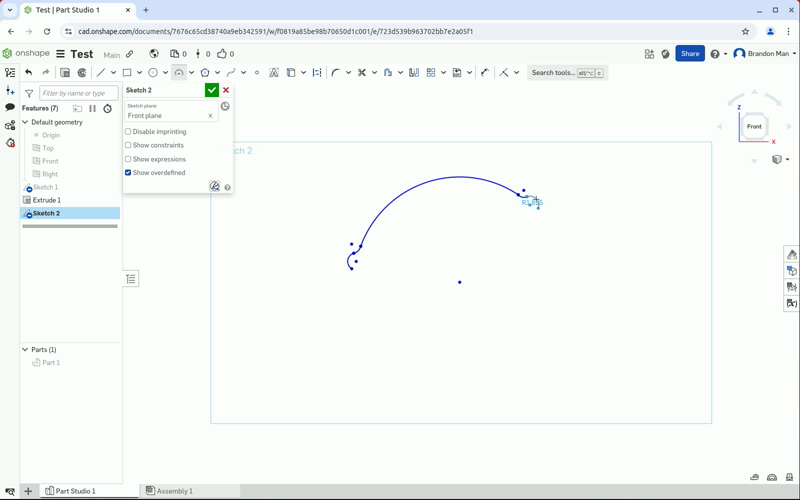
mouse_move(538, 208)
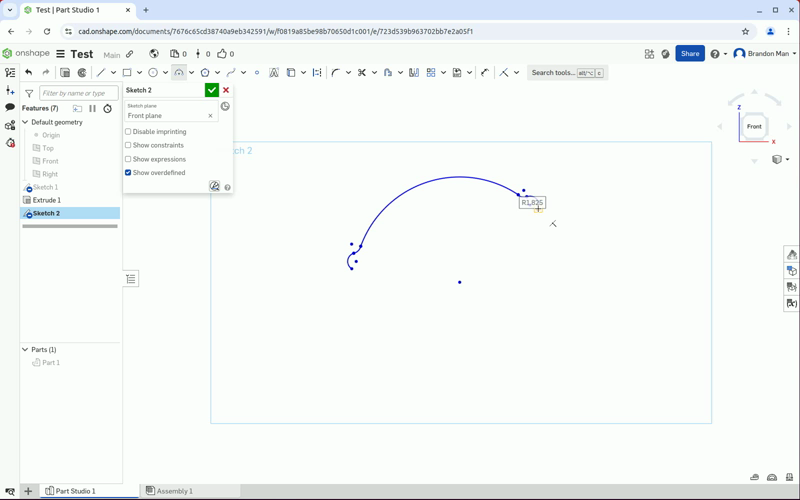
click(538, 208)
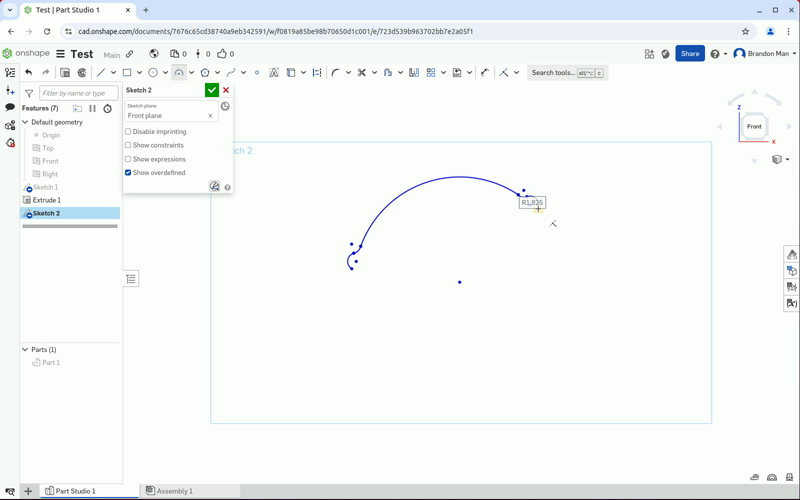
key_down(shift)
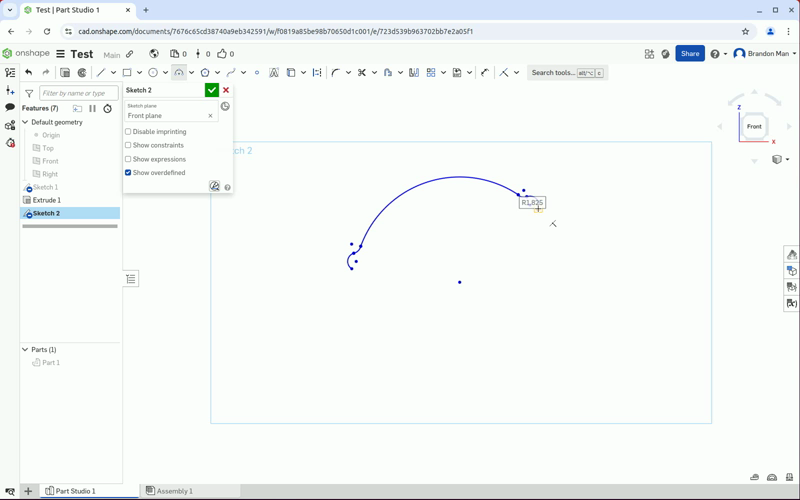
mouse_move(540, 214)
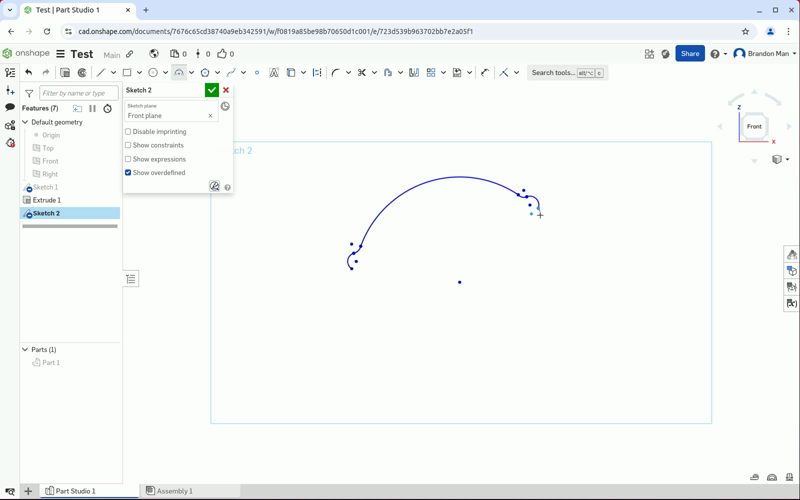
scroll(6)
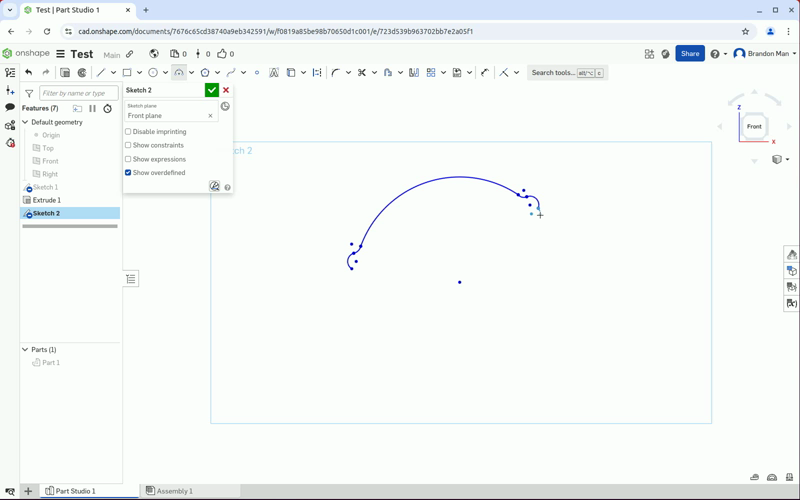
scroll(6)
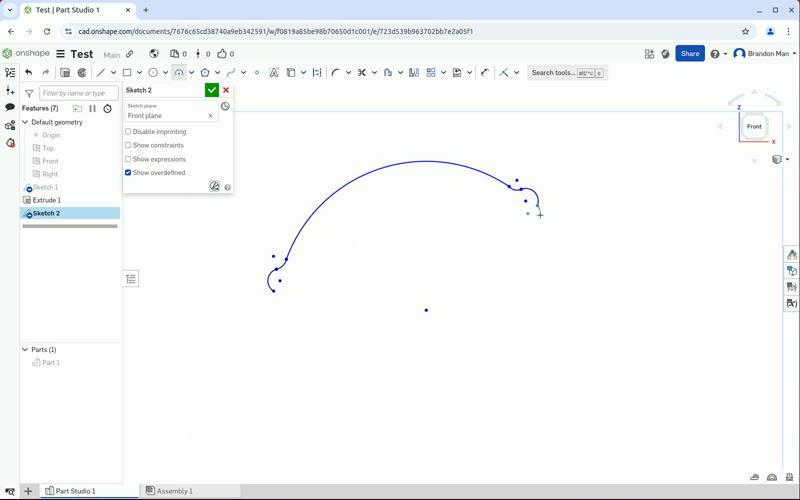
scroll(6)
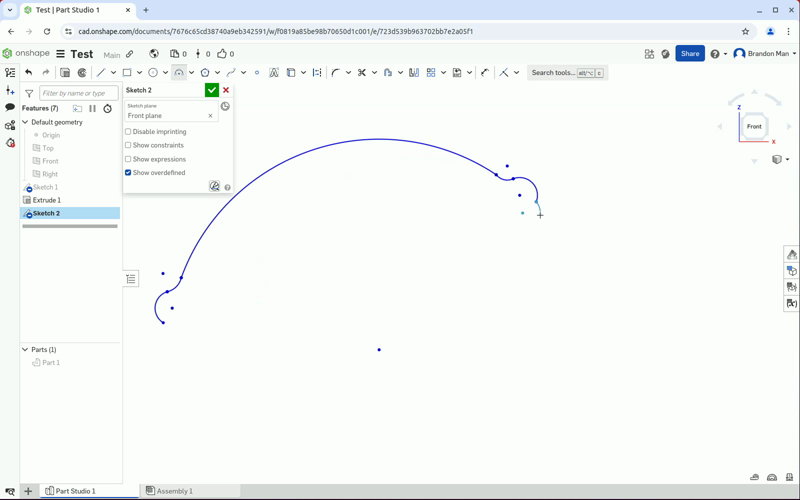
scroll(6)
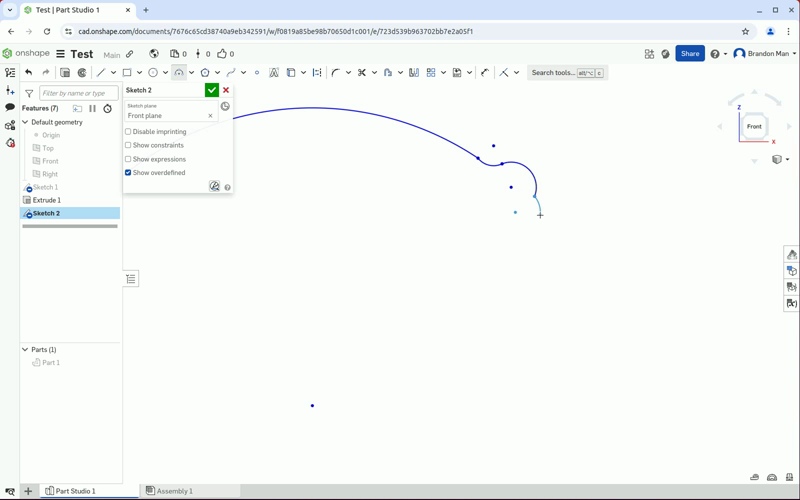
scroll(6)
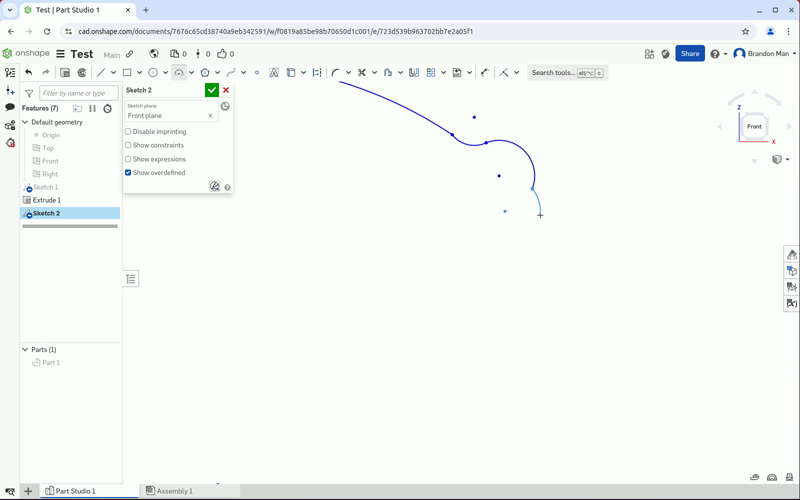
scroll(6)
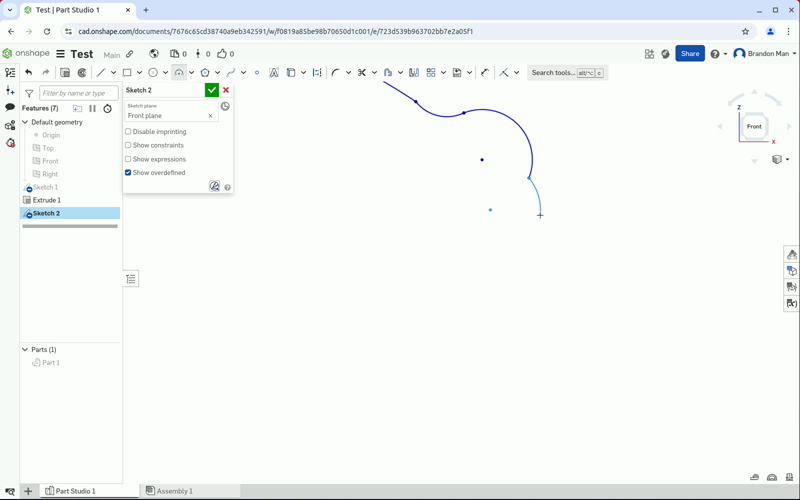
scroll(6)
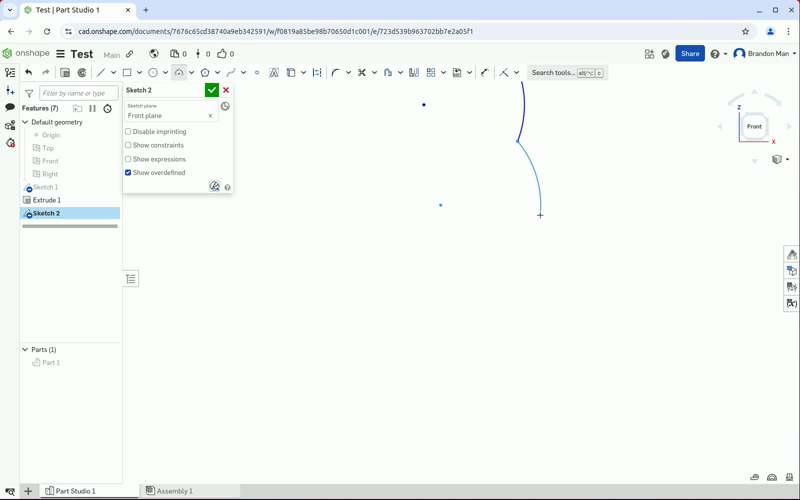
click(540, 214)
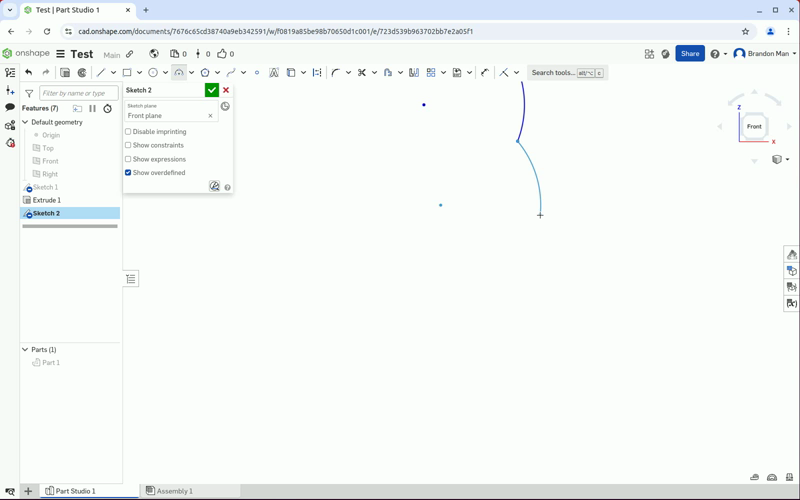
scroll(-6)
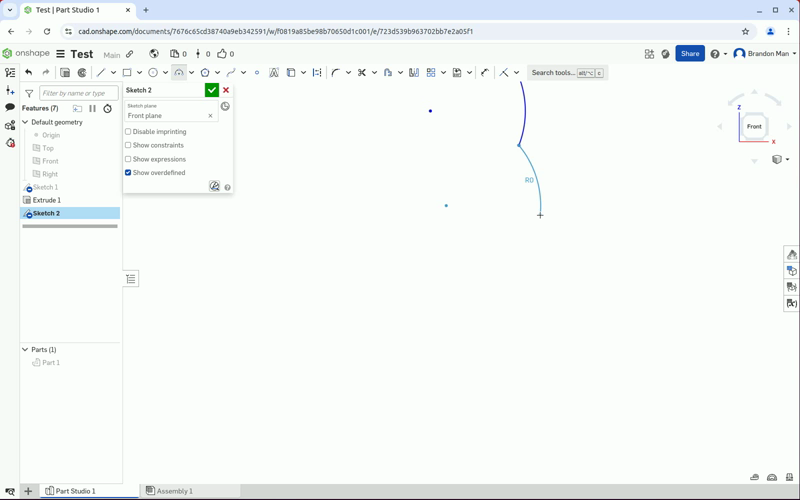
scroll(-6)
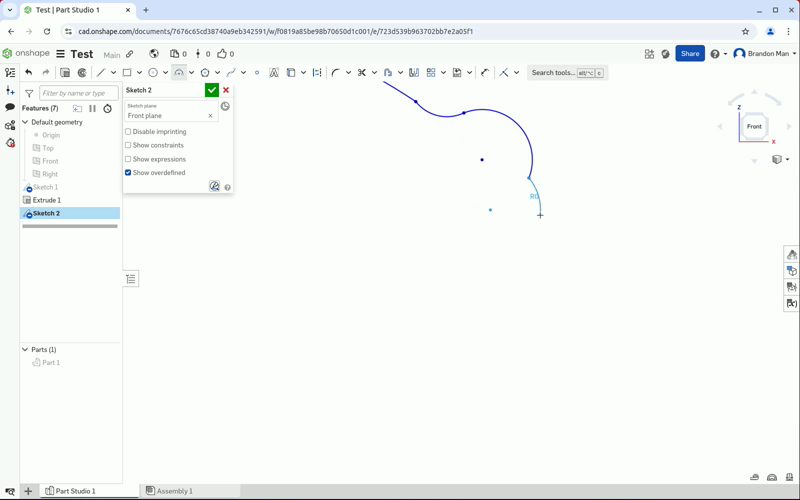
scroll(-6)
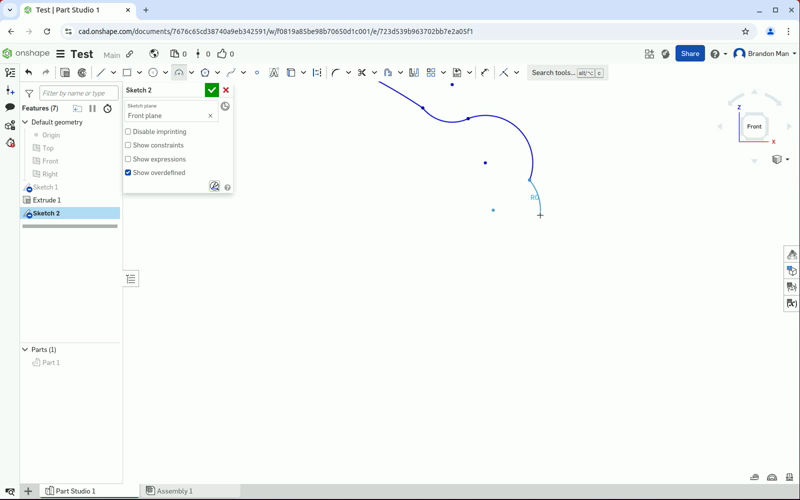
scroll(-6)
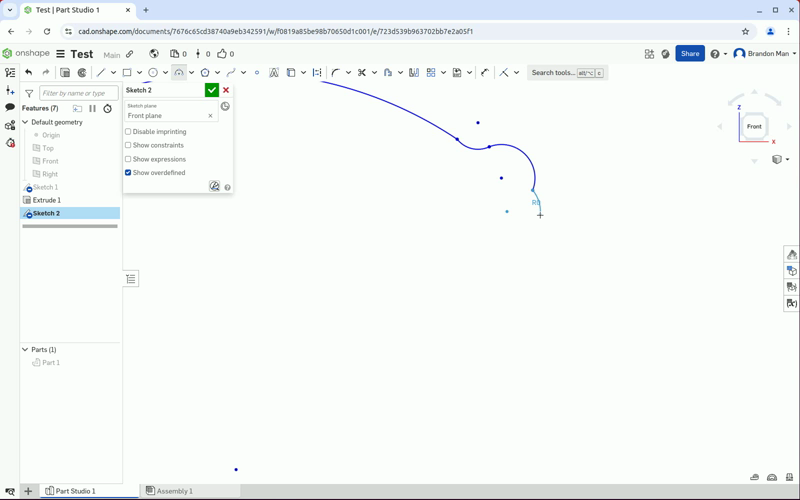
scroll(-6)
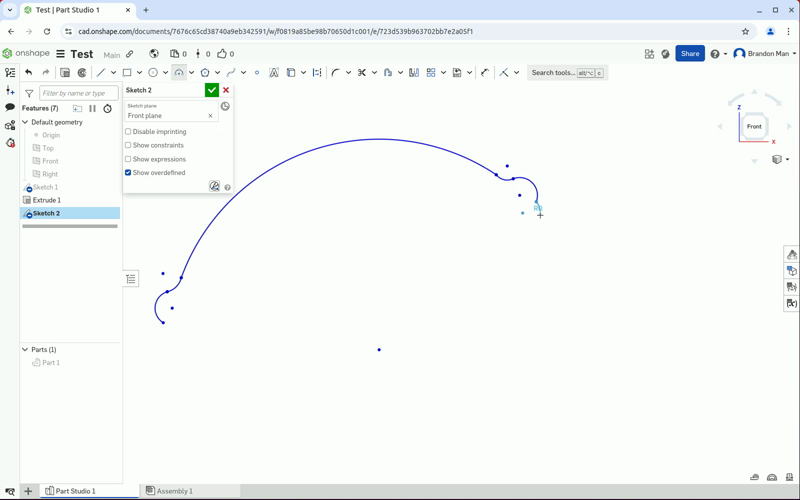
scroll(-6)
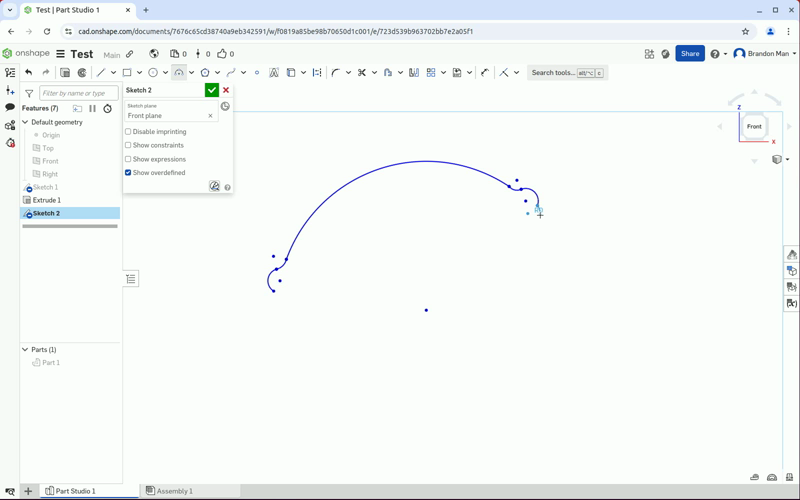
scroll(-6)
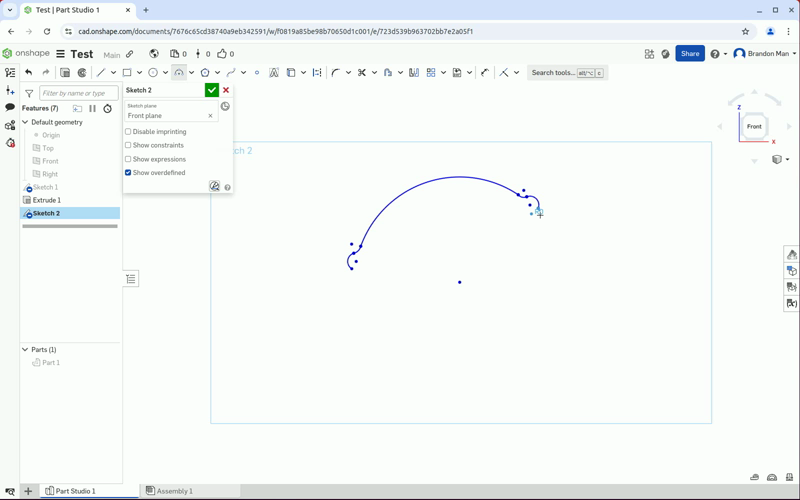
mouse_move(537, 211)
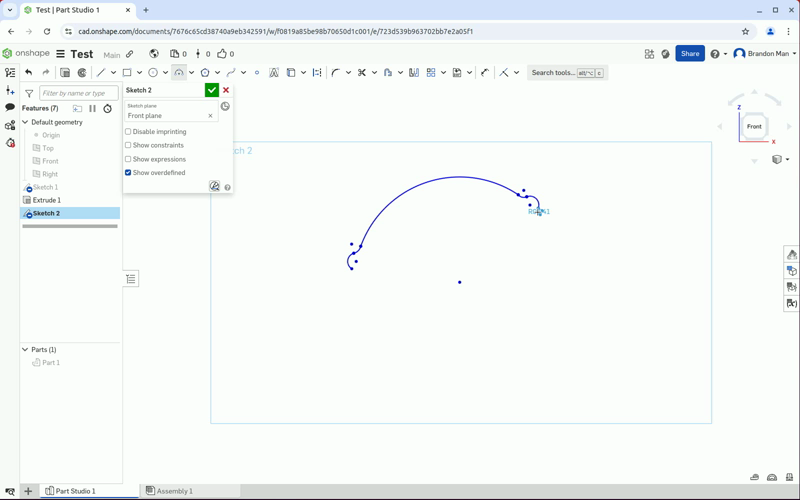
scroll(6)
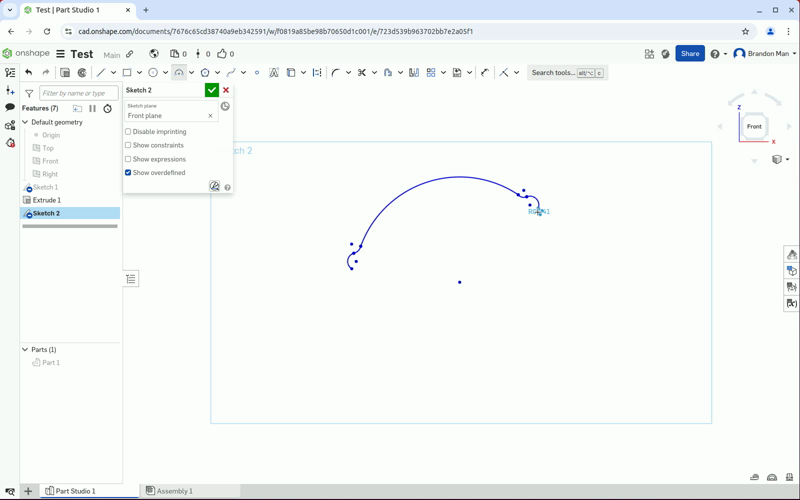
scroll(6)
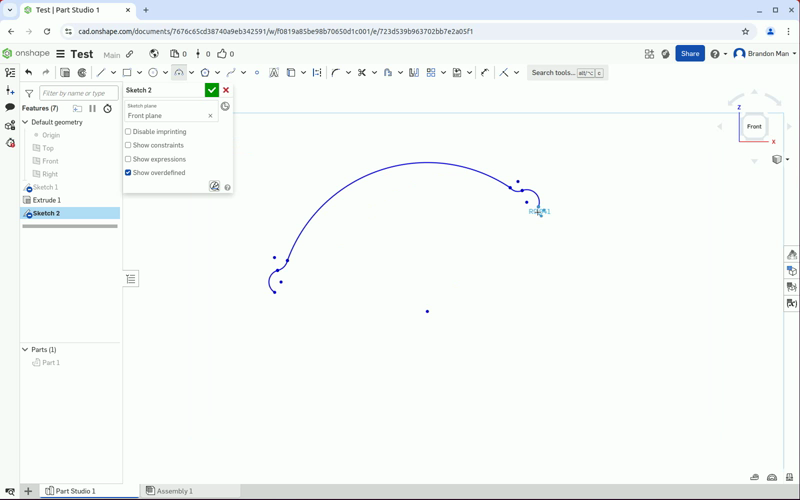
scroll(6)
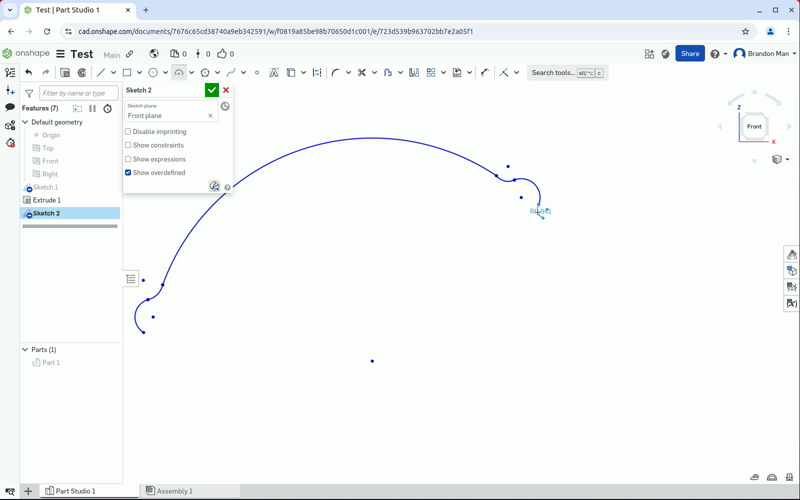
scroll(6)
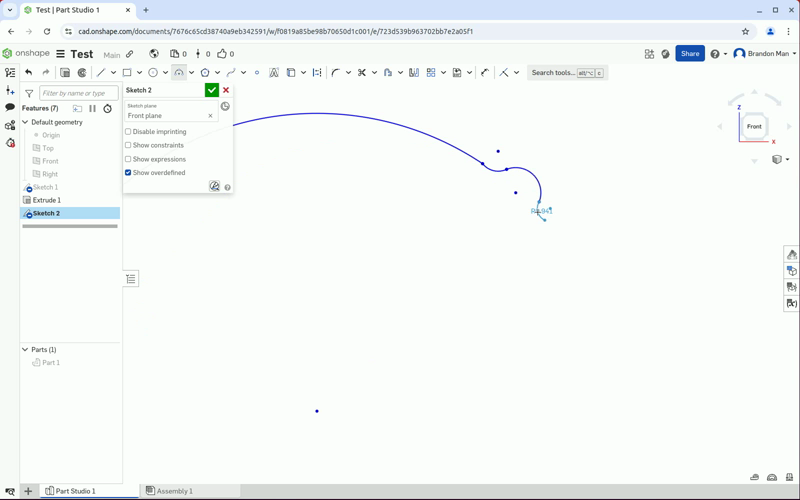
scroll(6)
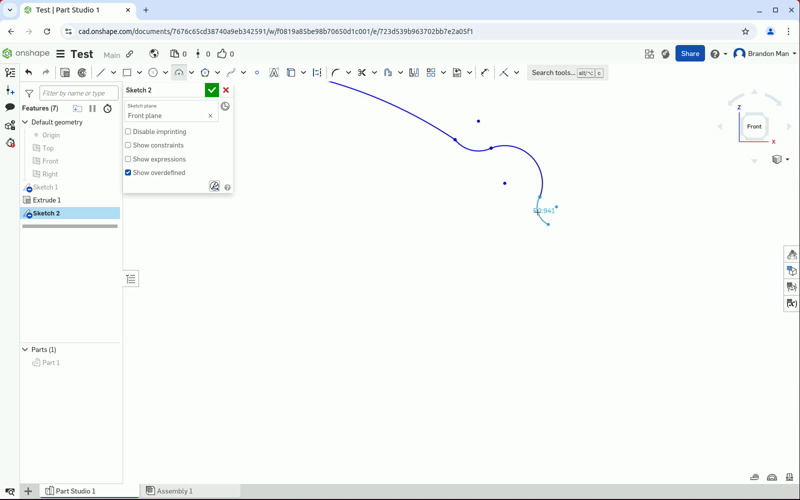
scroll(6)
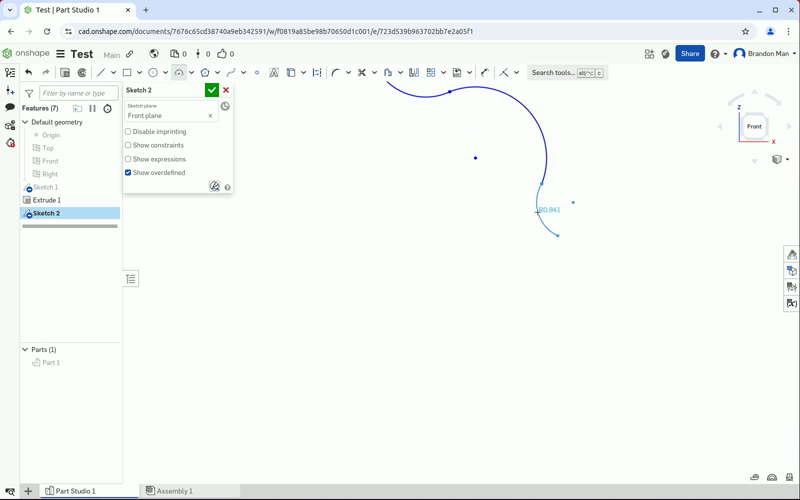
scroll(6)
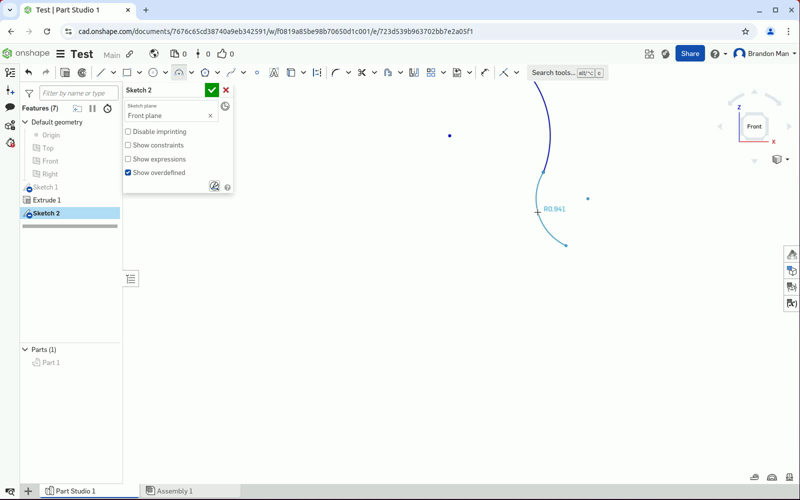
click(537, 211)
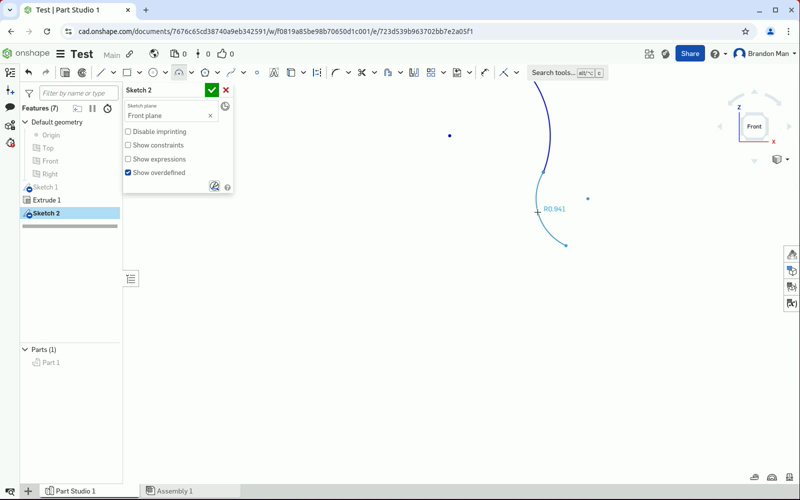
scroll(-6)
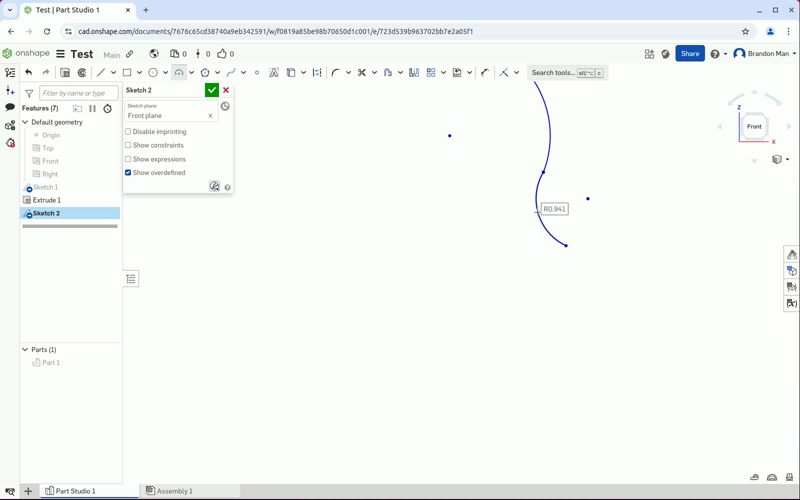
scroll(-6)
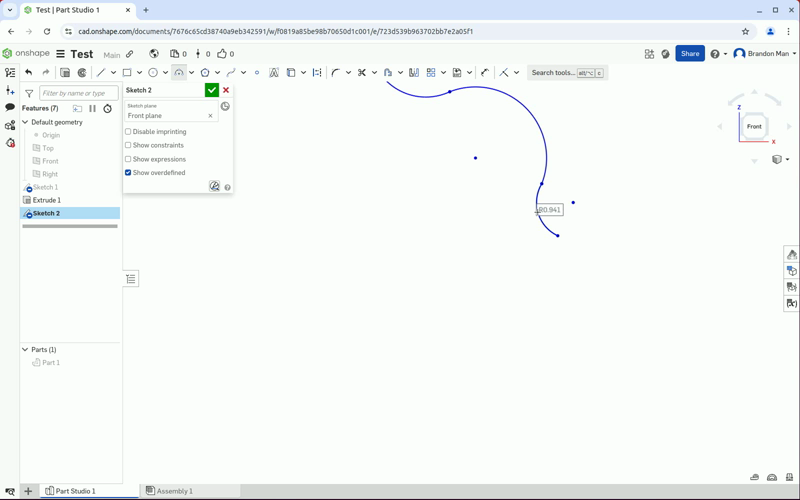
scroll(-6)
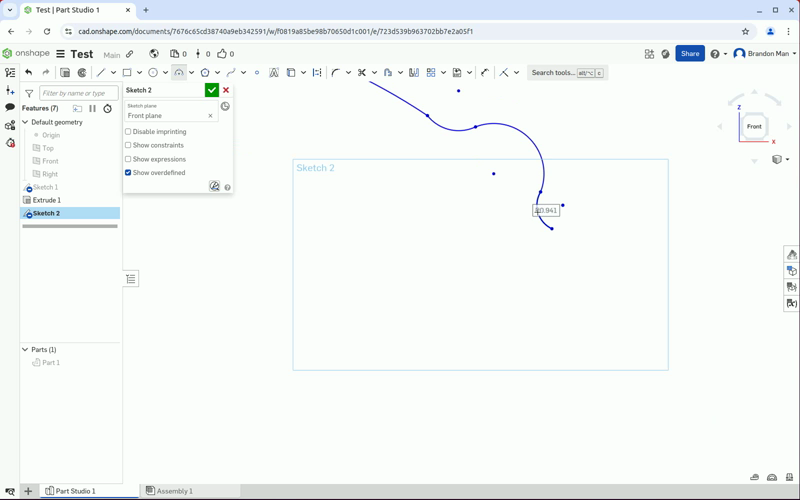
scroll(-6)
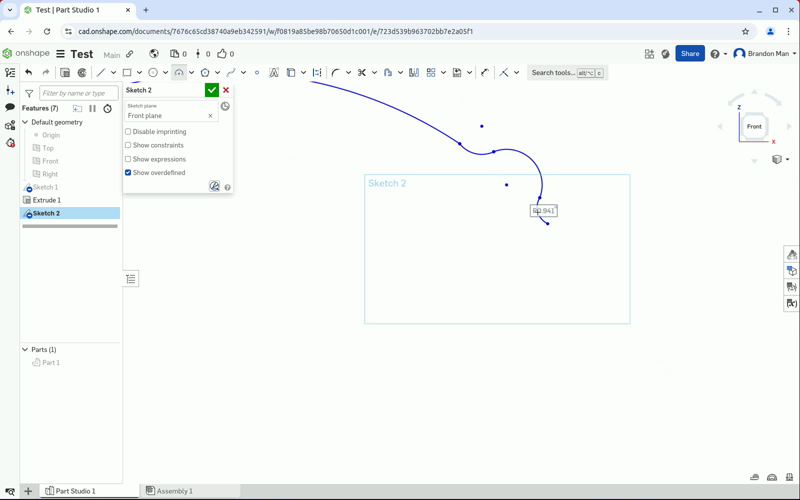
scroll(-6)
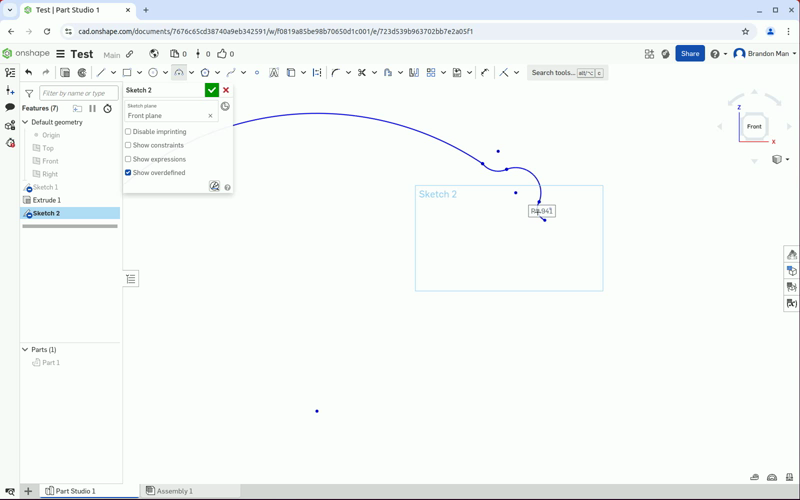
scroll(-6)
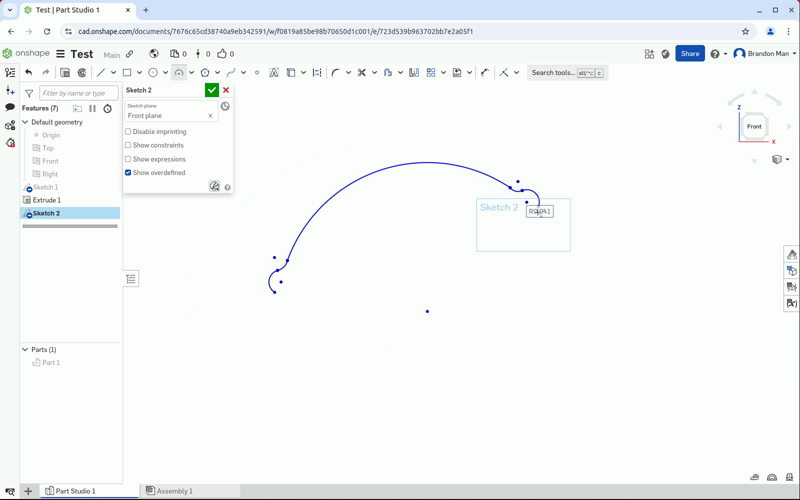
scroll(-6)
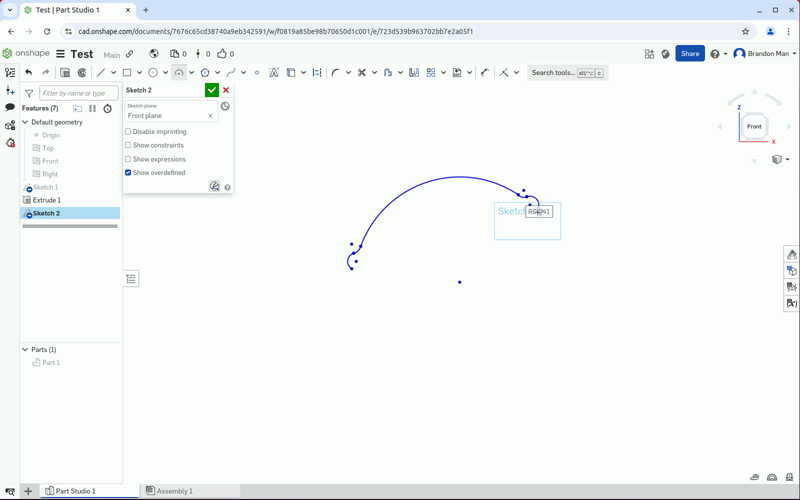
key_up(shift)
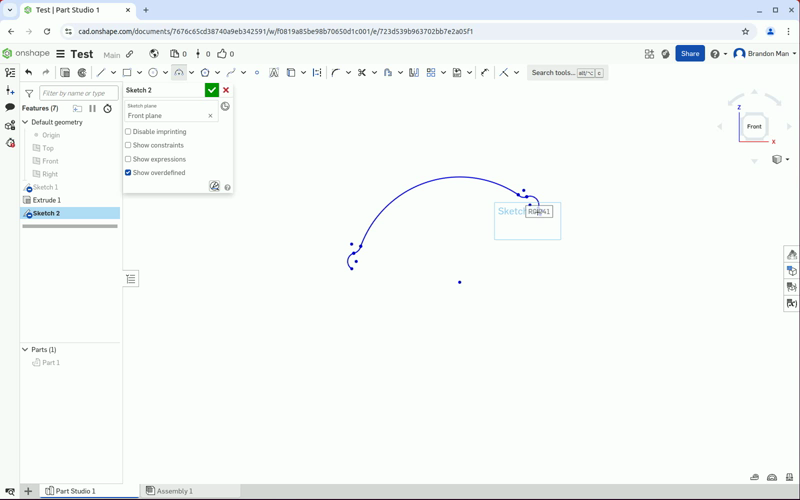
mouse_move(540, 214)
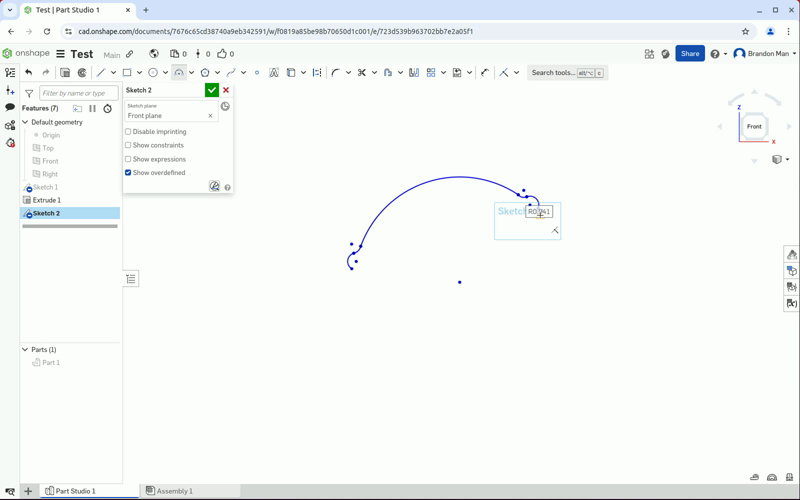
scroll(6)
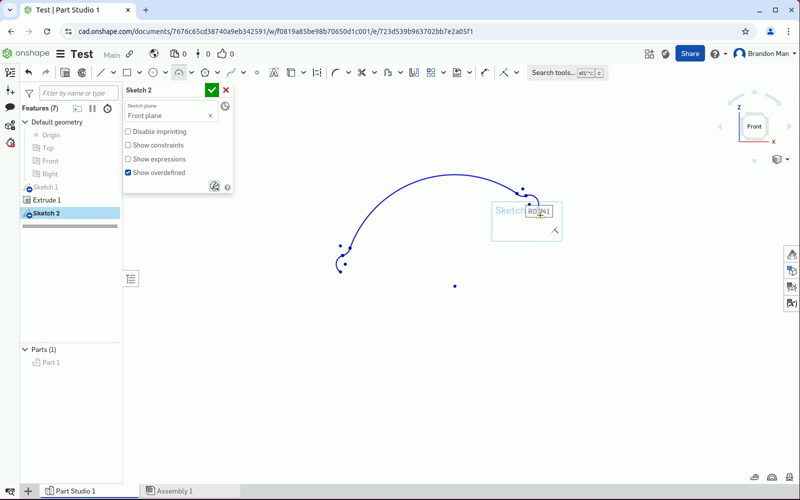
scroll(6)
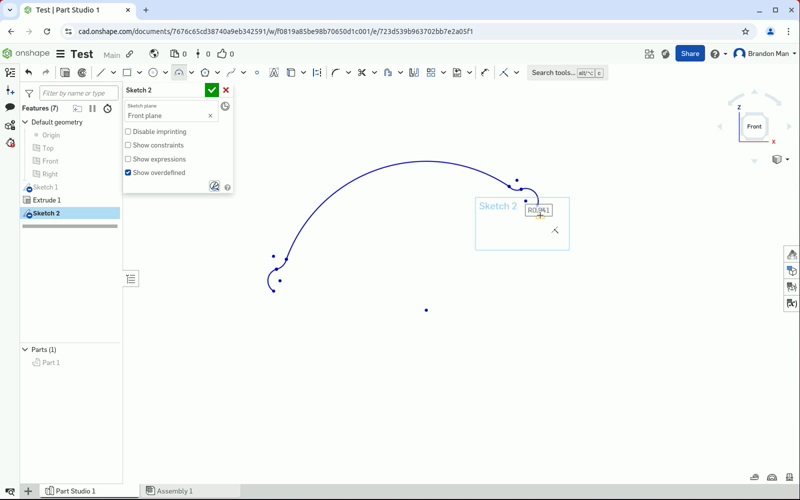
scroll(6)
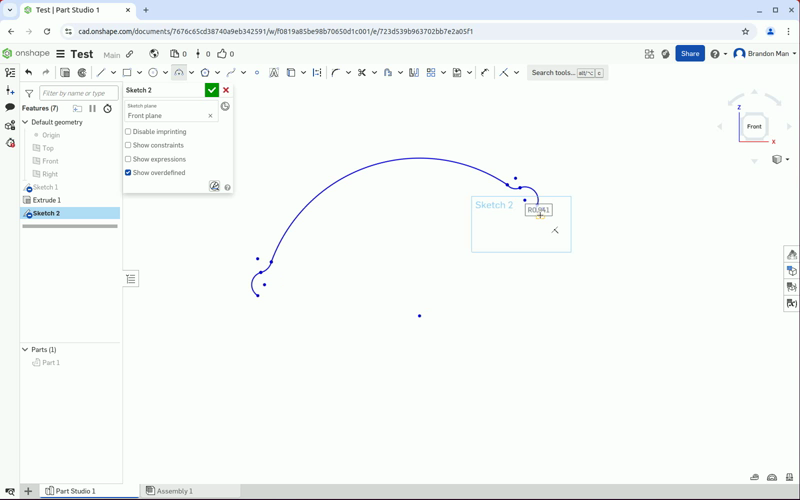
scroll(6)
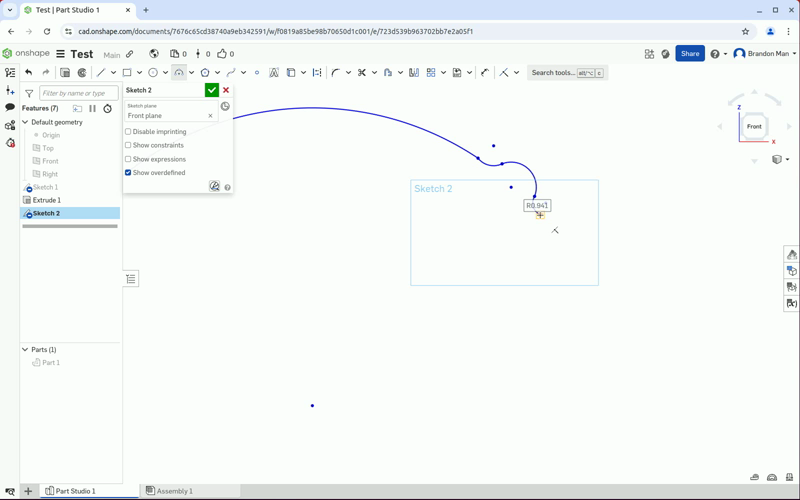
scroll(6)
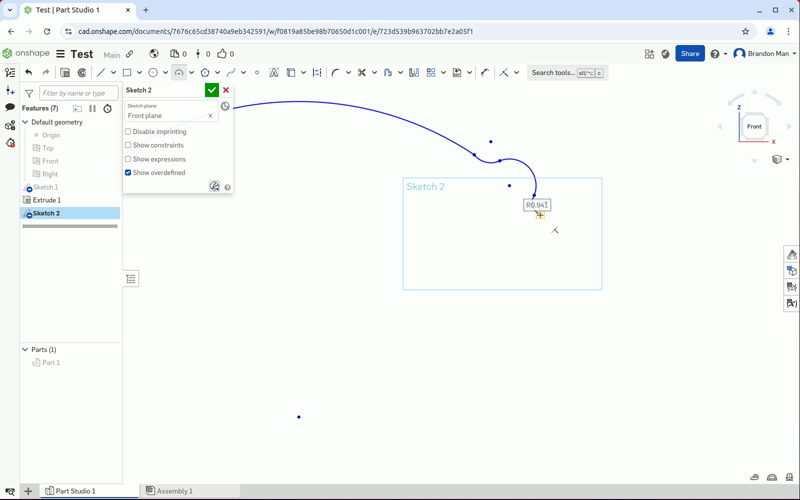
scroll(6)
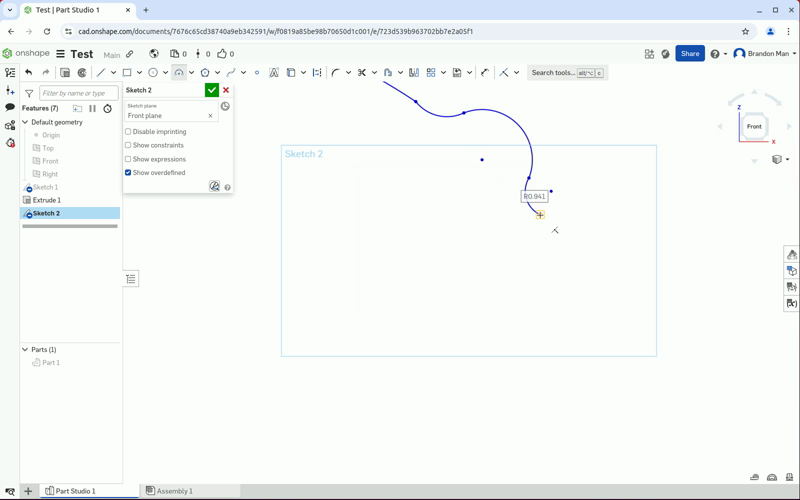
scroll(6)
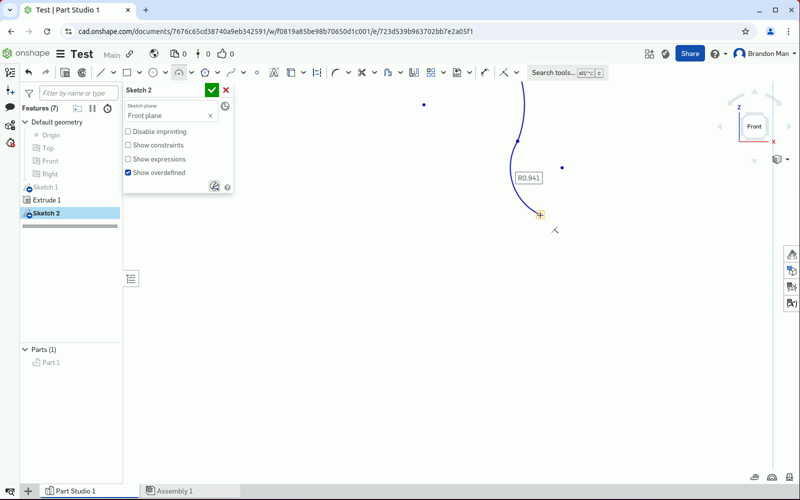
click(540, 214)
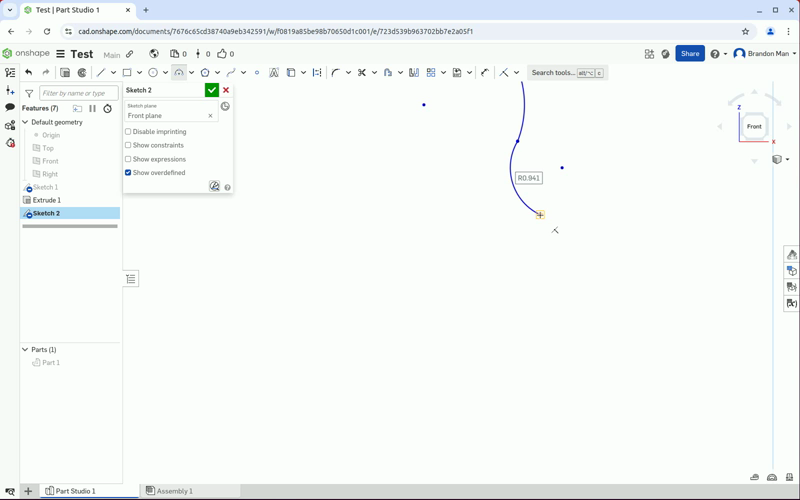
scroll(-6)
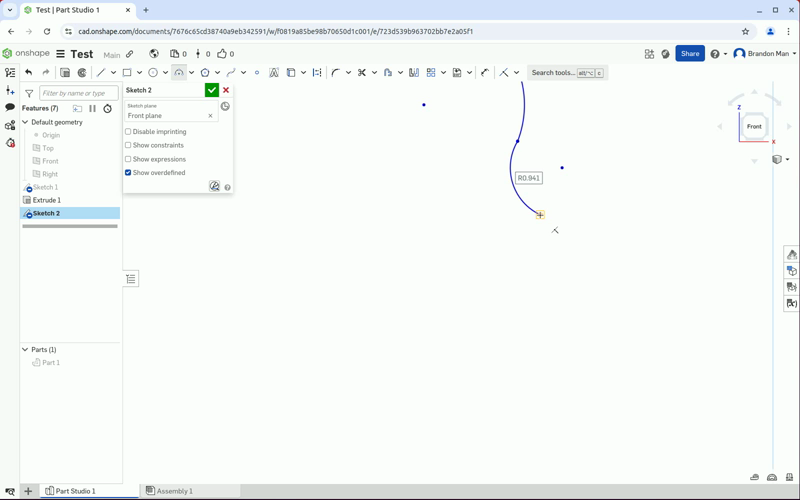
scroll(-6)
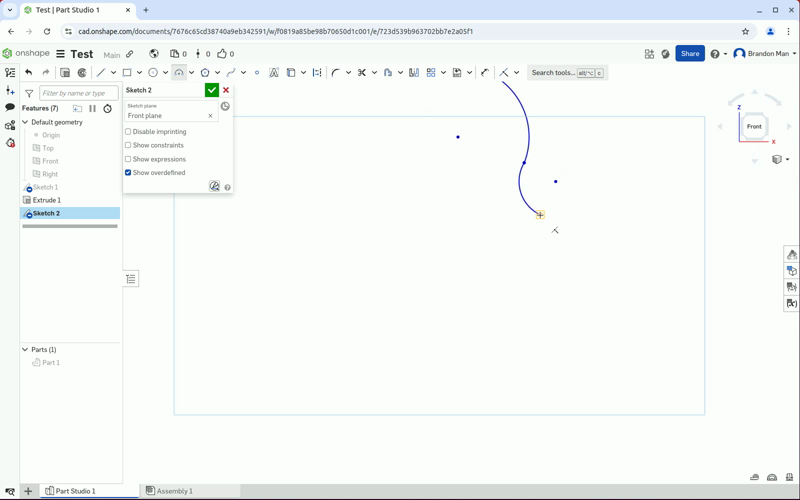
scroll(-6)
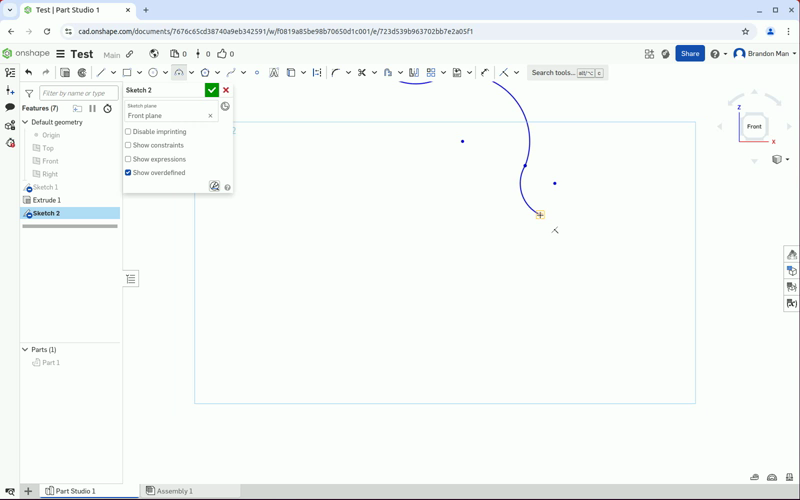
scroll(-6)
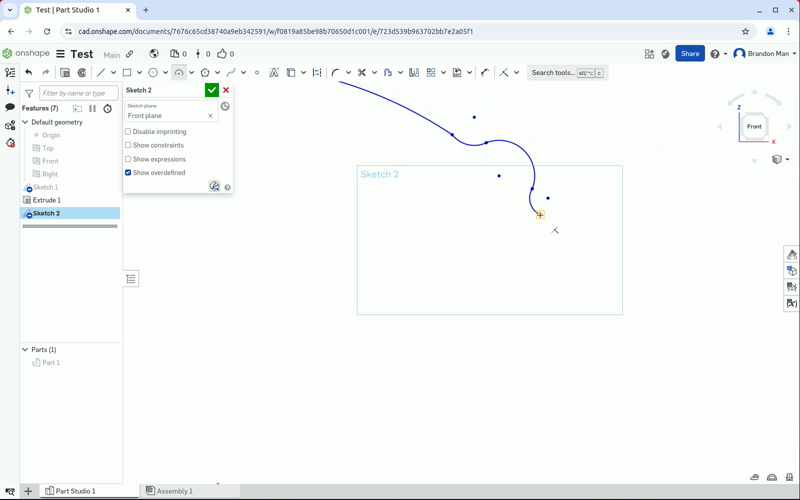
scroll(-6)
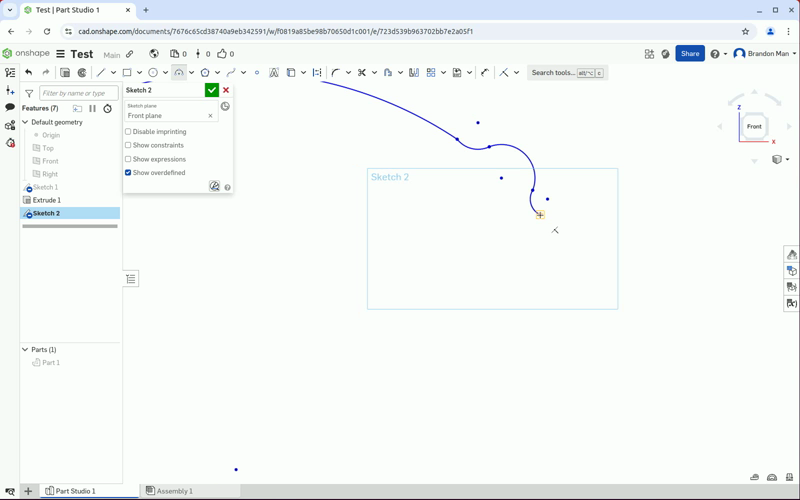
scroll(-6)
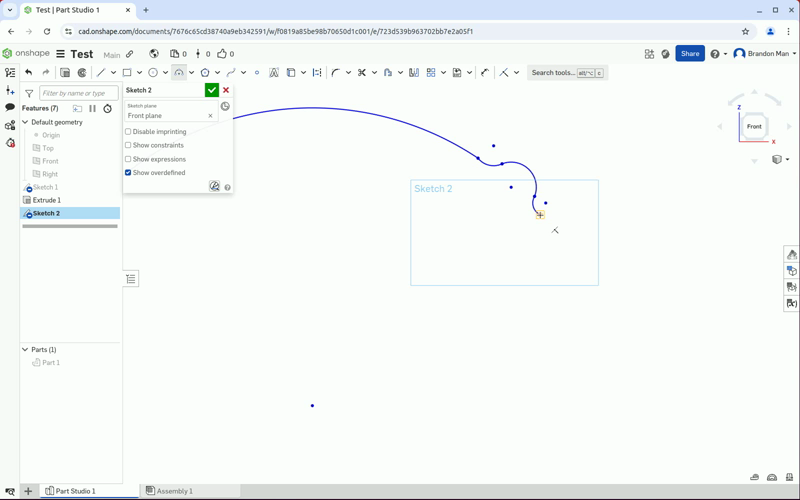
scroll(-6)
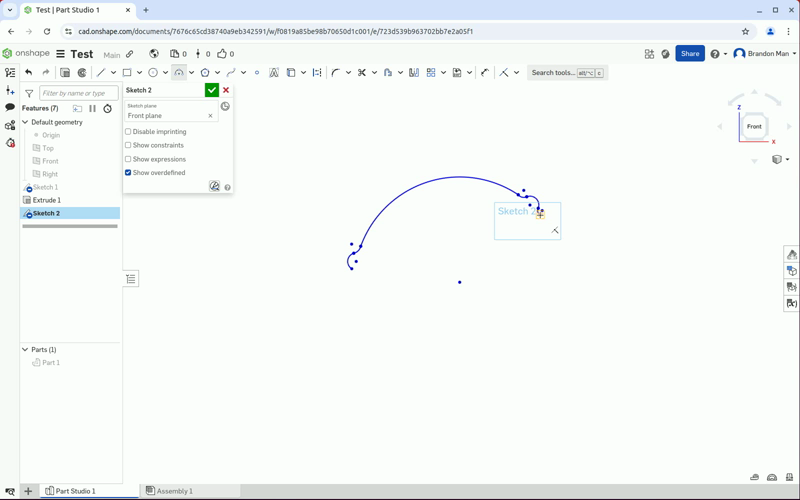
key_down(shift)
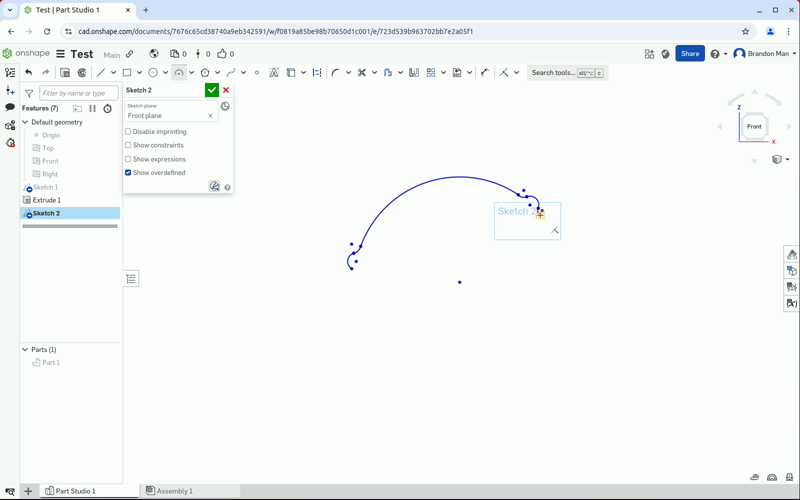
mouse_move(506, 376)
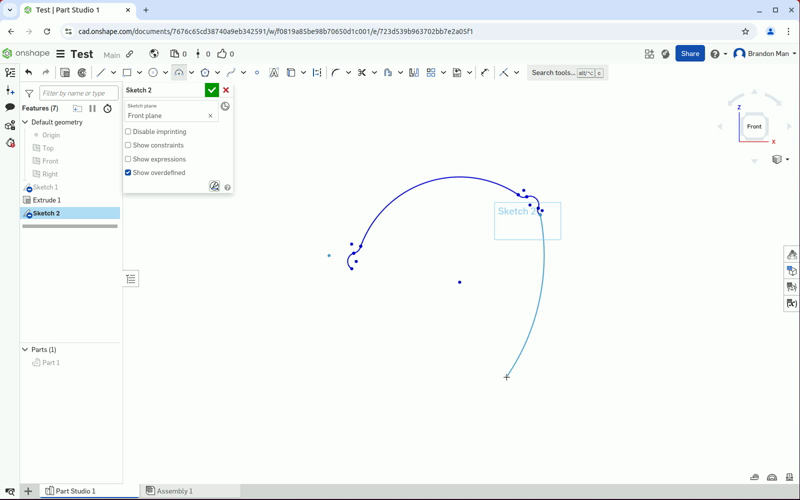
click(506, 376)
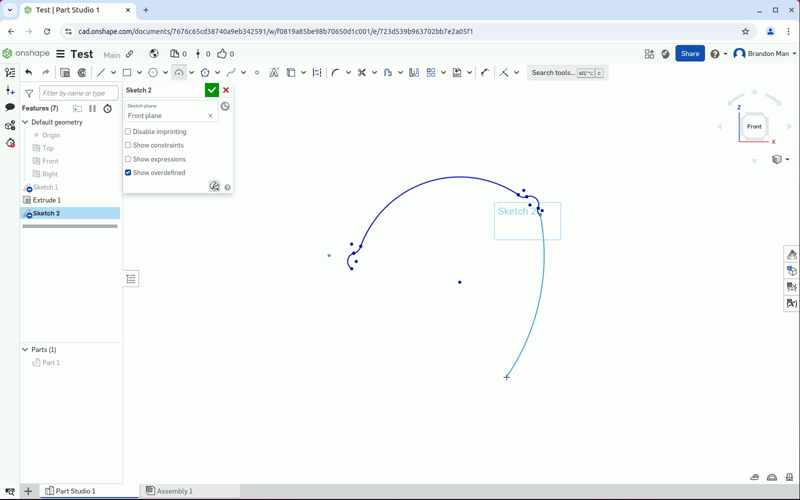
mouse_move(563, 303)
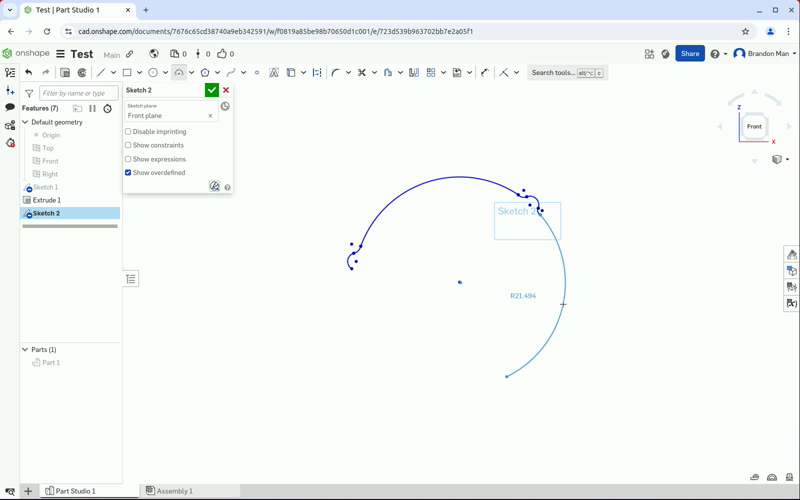
click(563, 303)
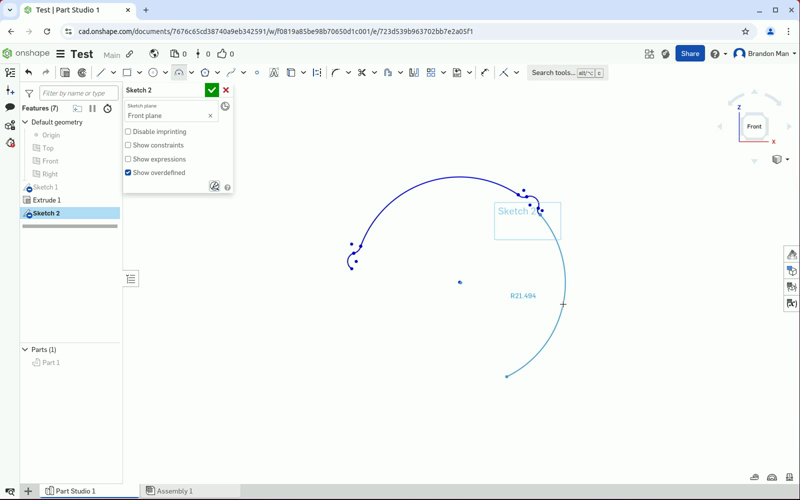
key_up(shift)
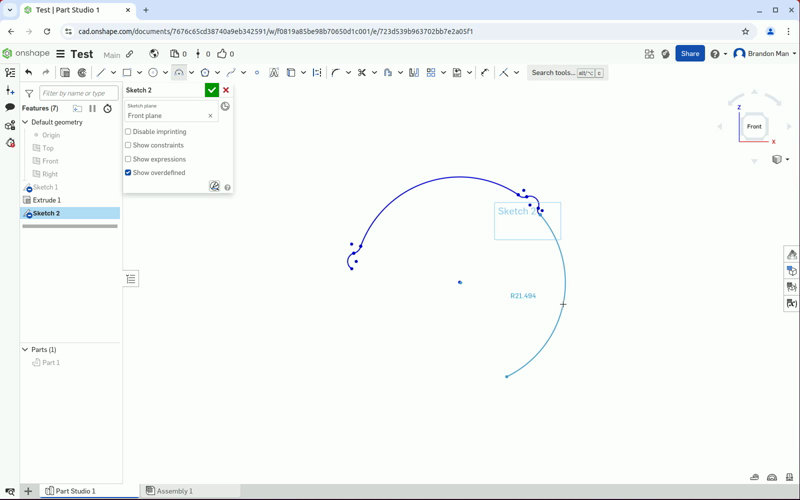
mouse_move(506, 376)
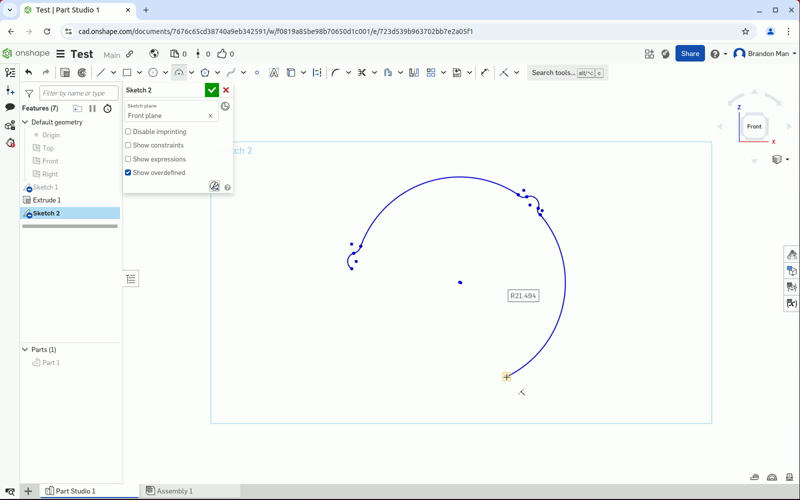
click(506, 376)
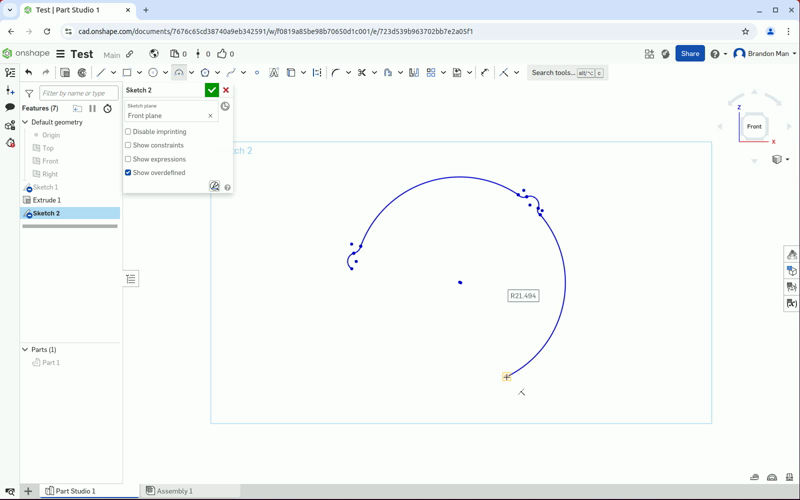
key_down(shift)
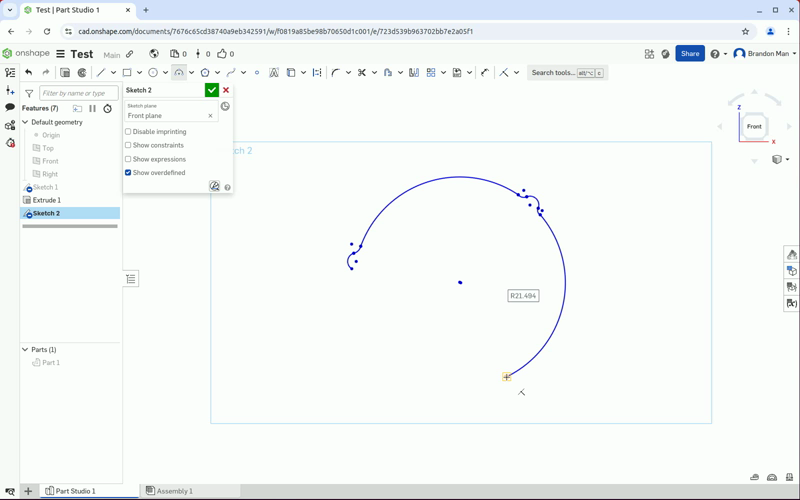
mouse_move(502, 383)
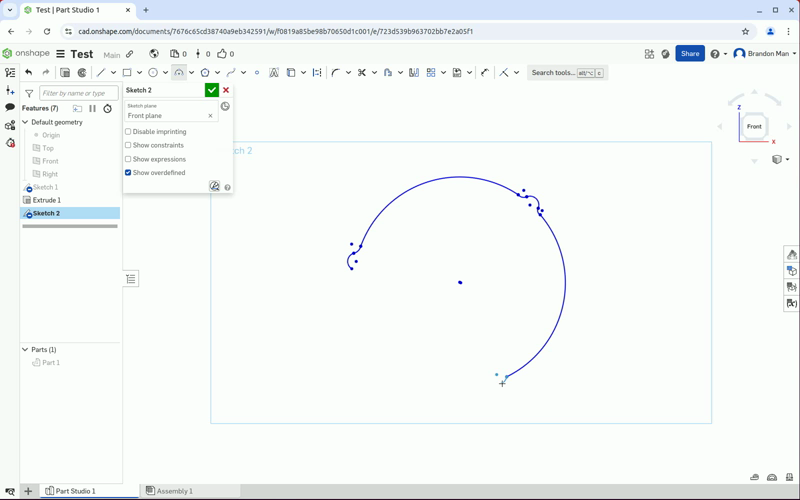
click(502, 383)
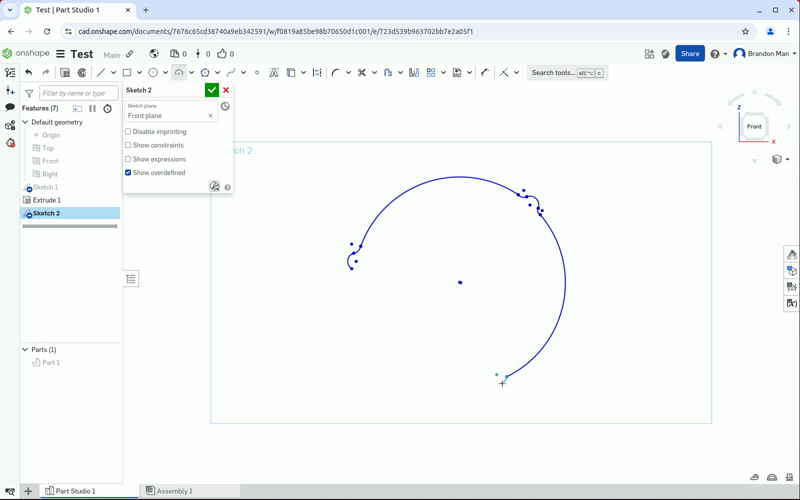
mouse_move(503, 379)
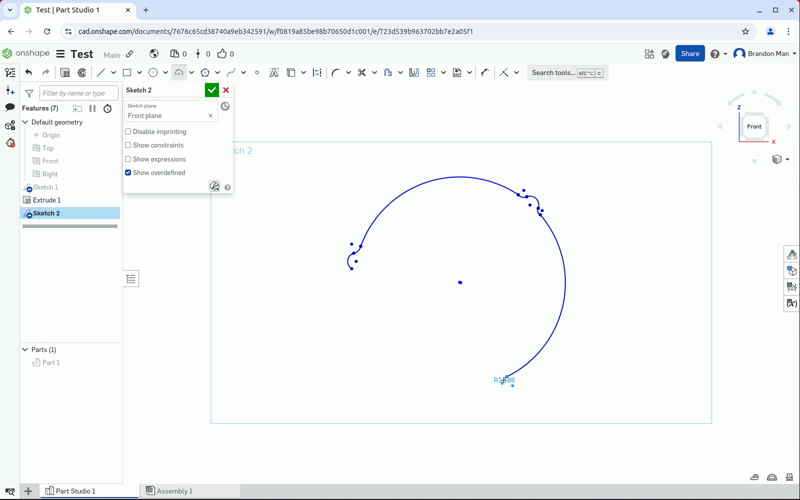
scroll(6)
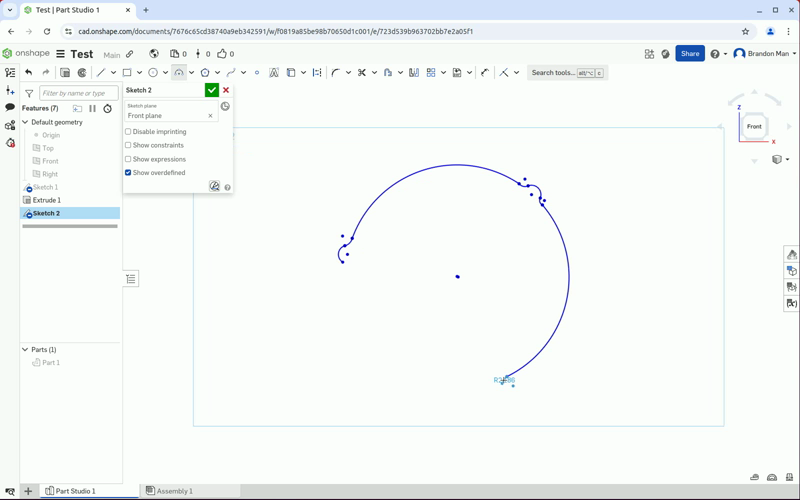
scroll(6)
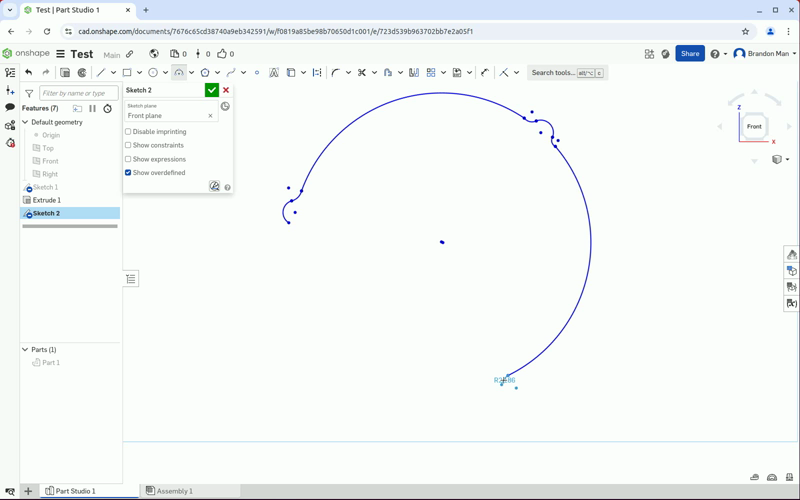
scroll(6)
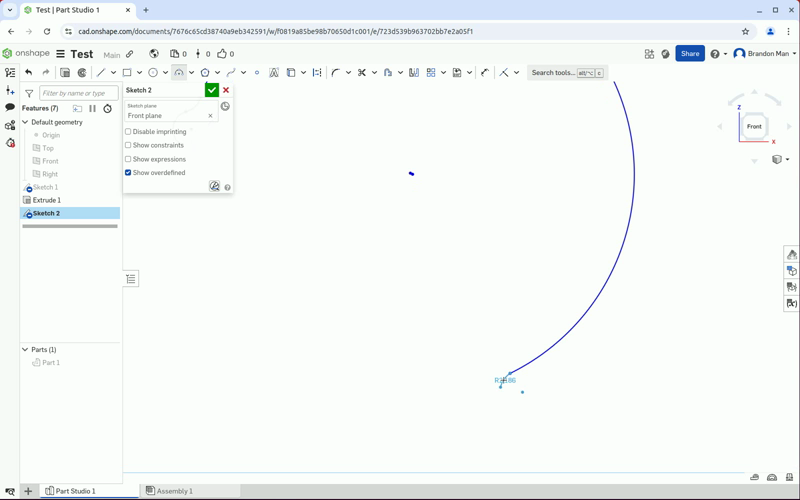
scroll(6)
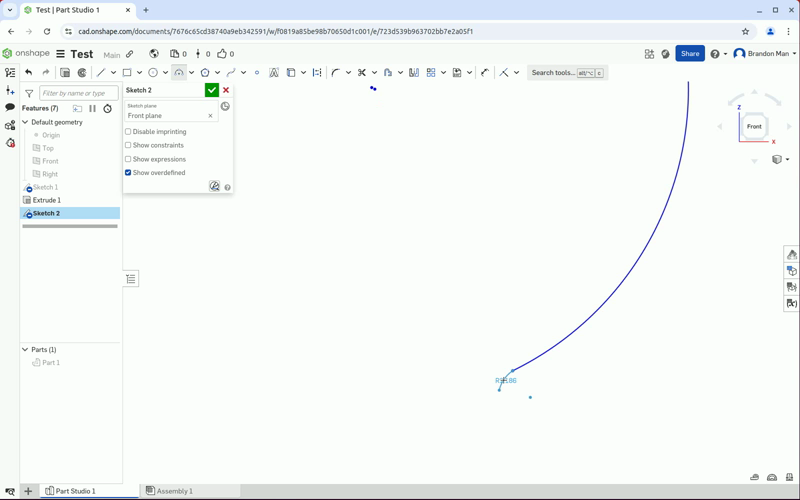
scroll(6)
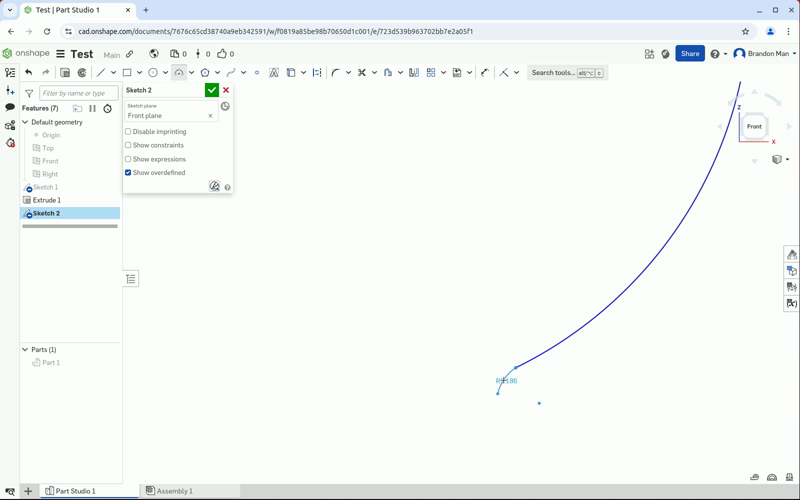
scroll(6)
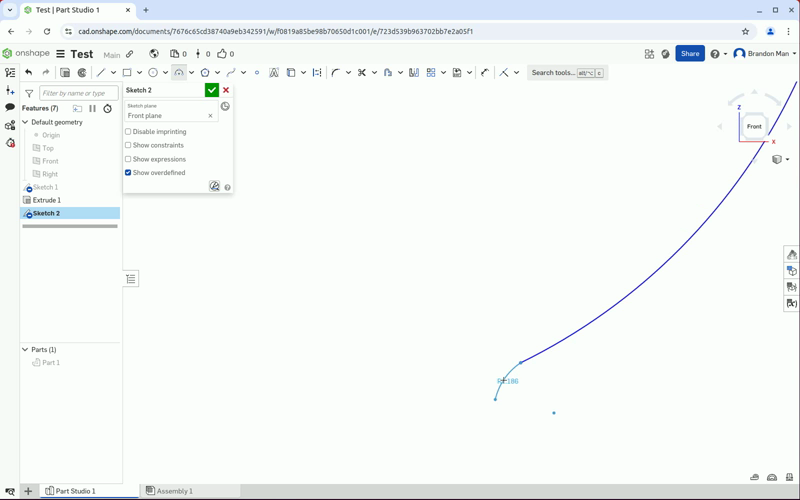
scroll(6)
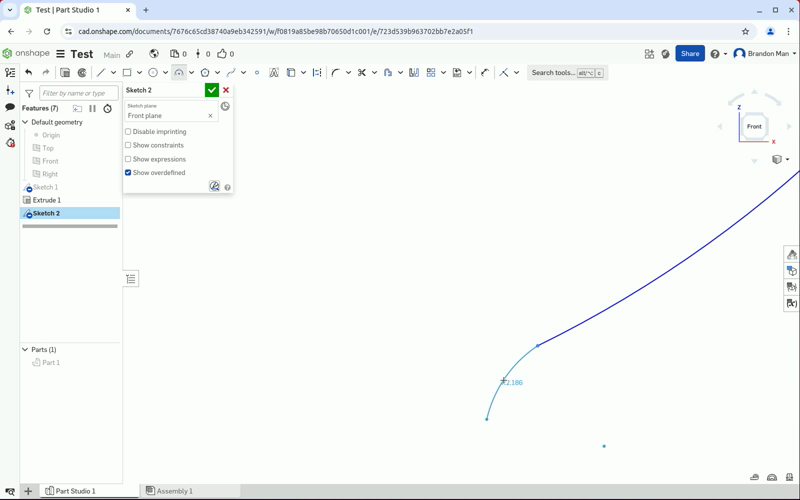
click(503, 379)
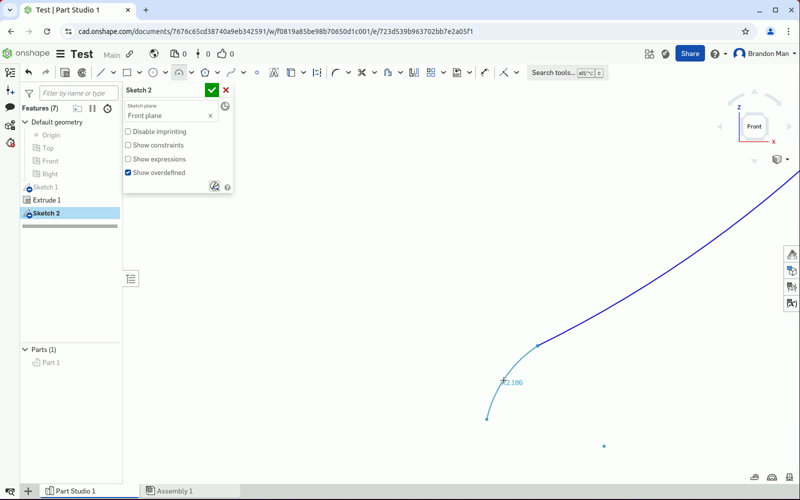
scroll(-6)
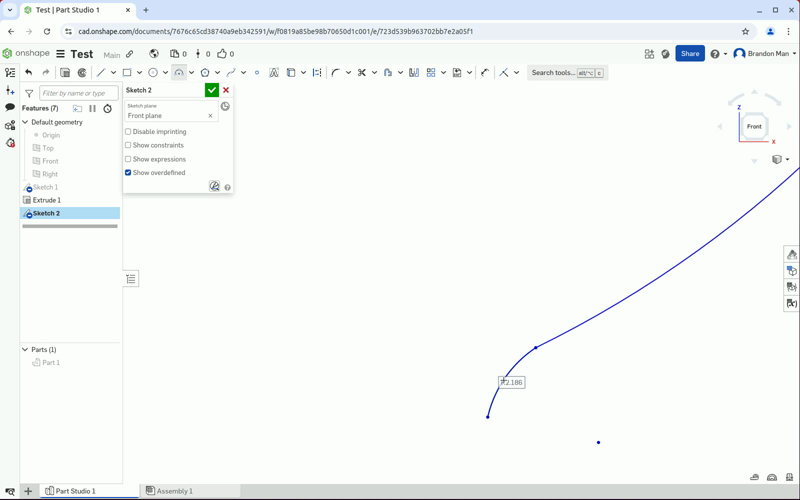
scroll(-6)
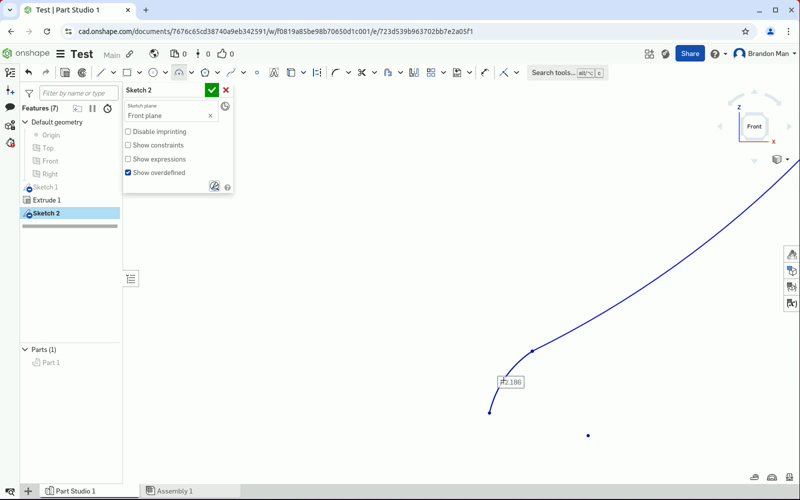
scroll(-6)
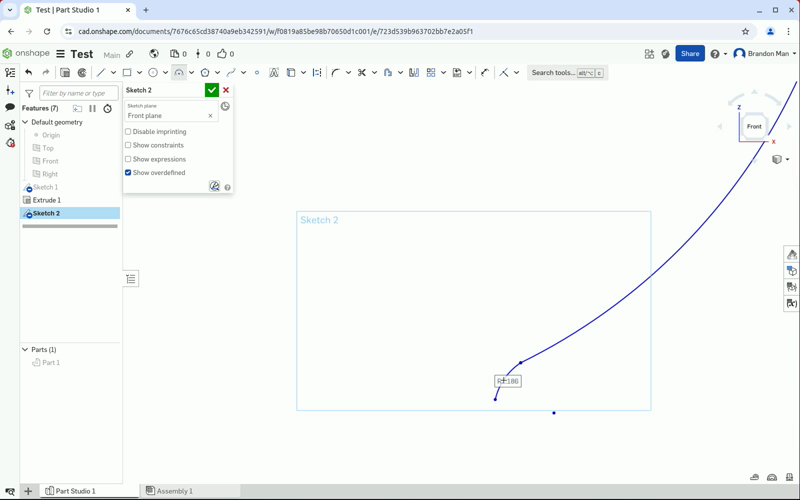
scroll(-6)
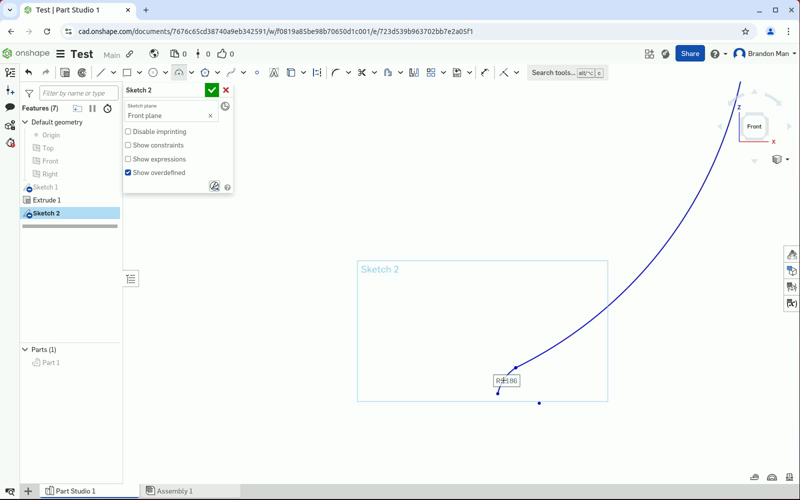
scroll(-6)
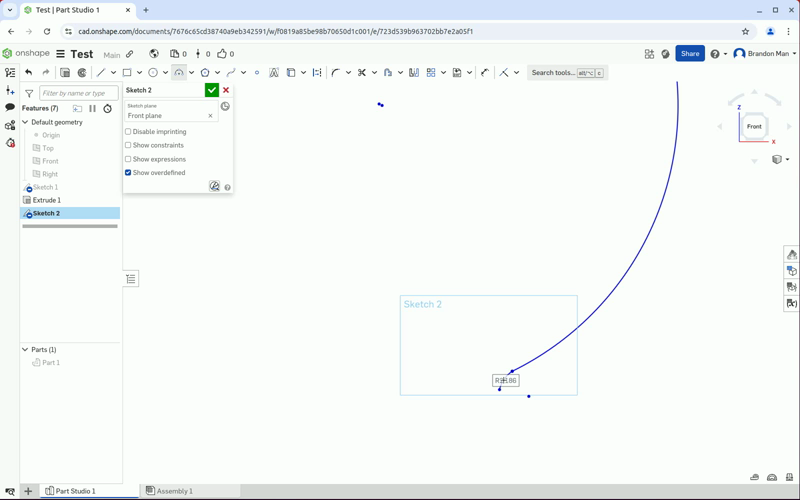
scroll(-6)
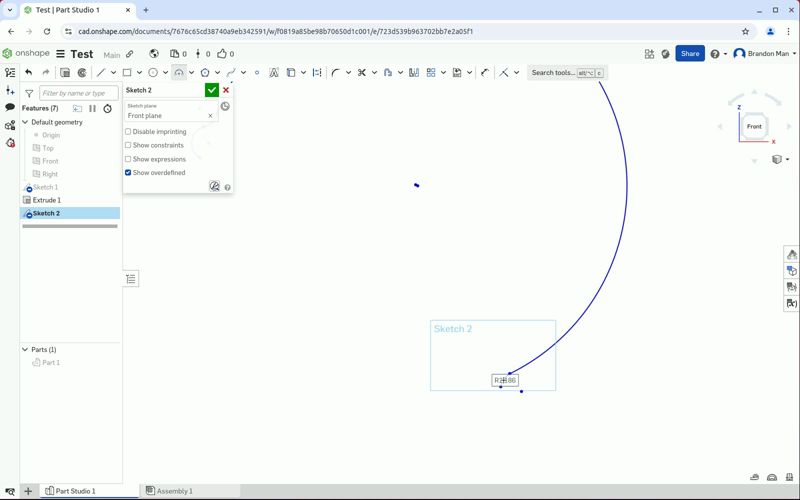
scroll(-6)
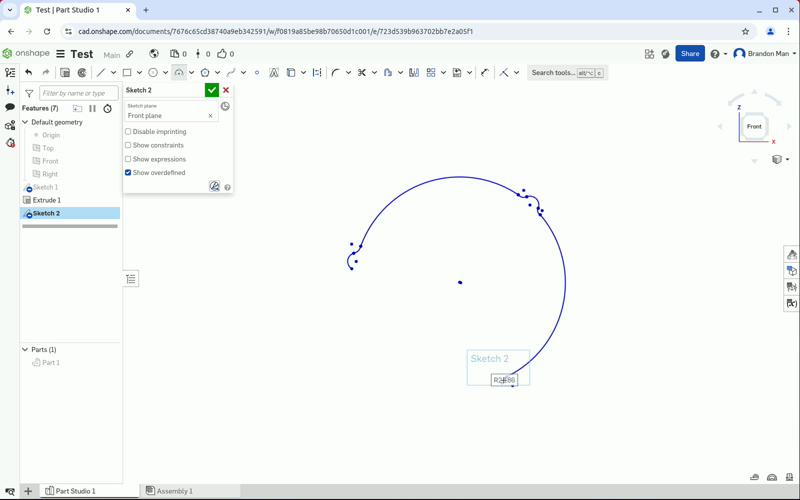
key_up(shift)
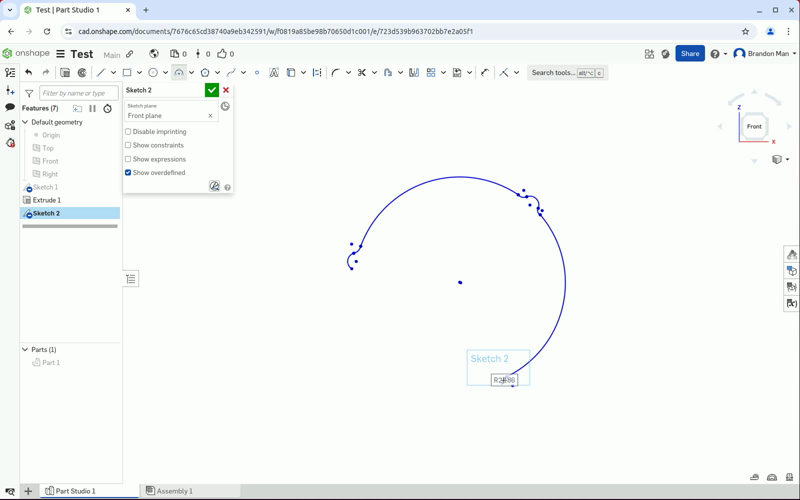
mouse_move(502, 383)
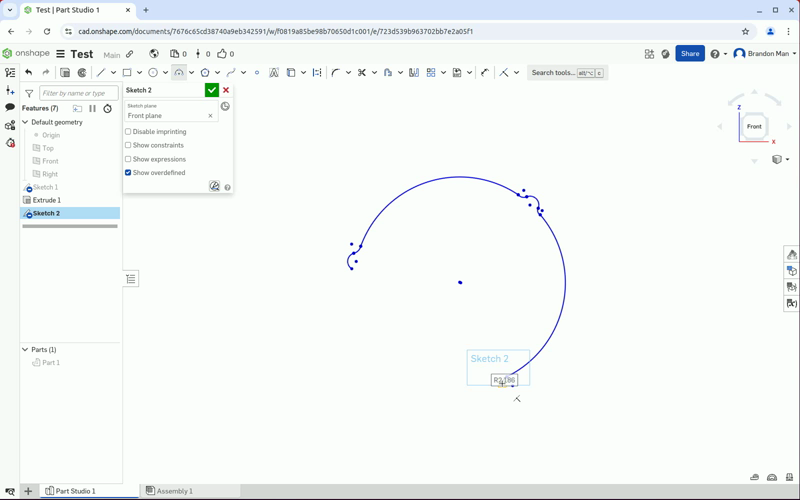
scroll(6)
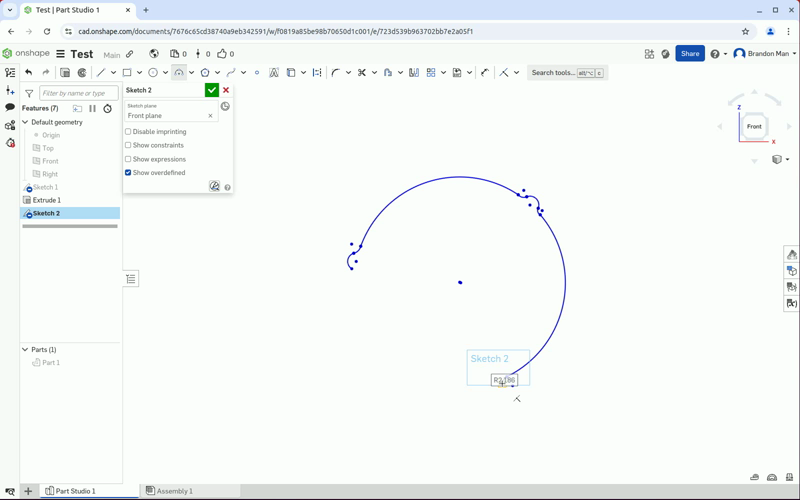
scroll(6)
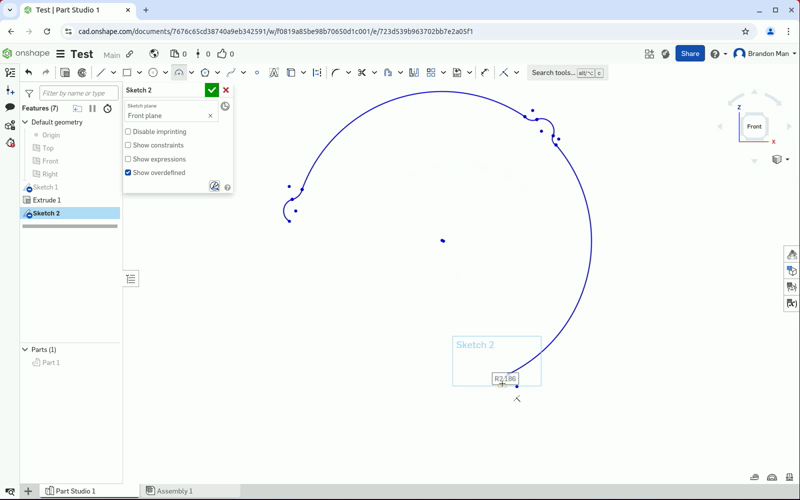
scroll(6)
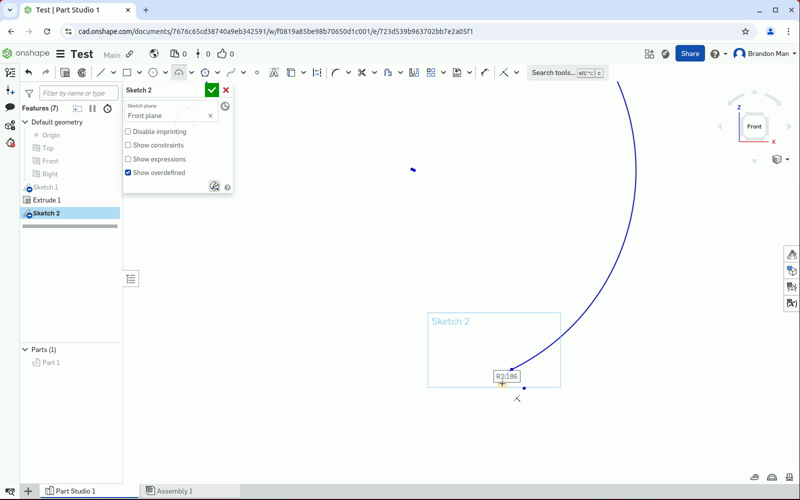
scroll(6)
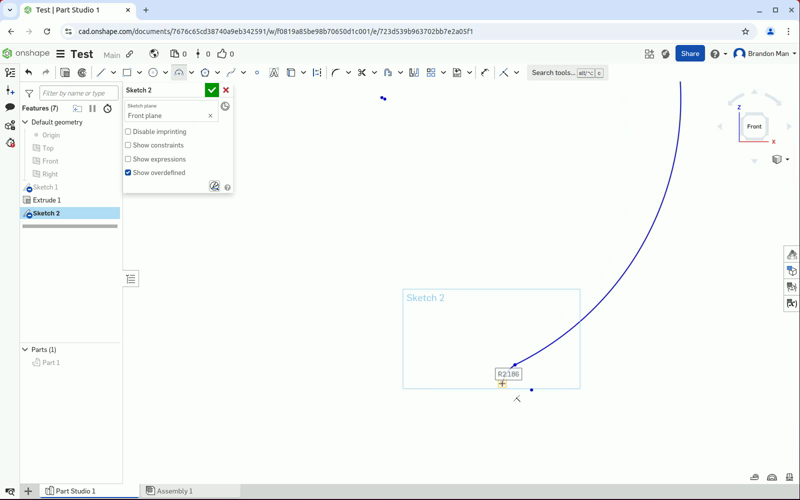
scroll(6)
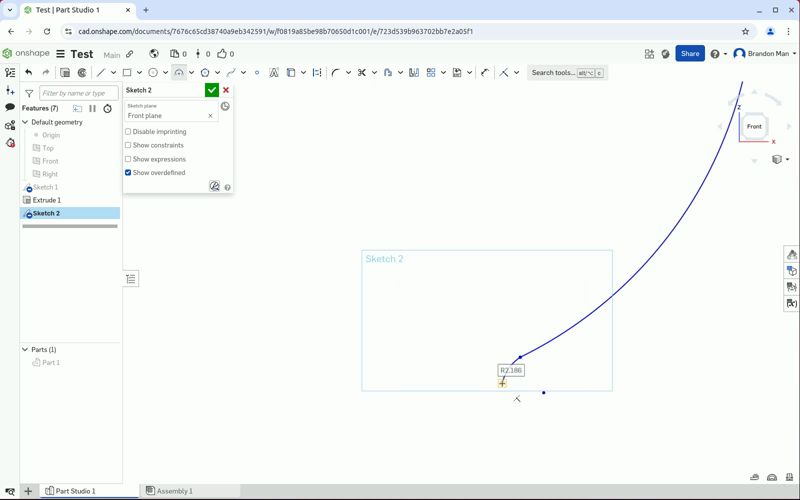
scroll(6)
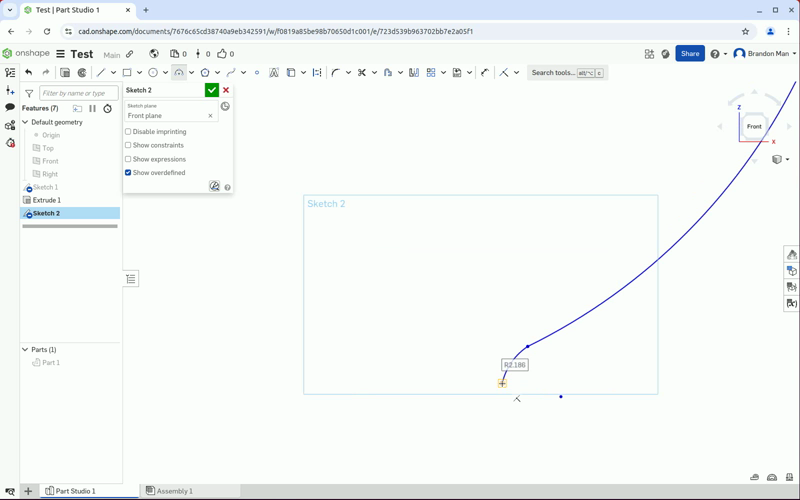
scroll(6)
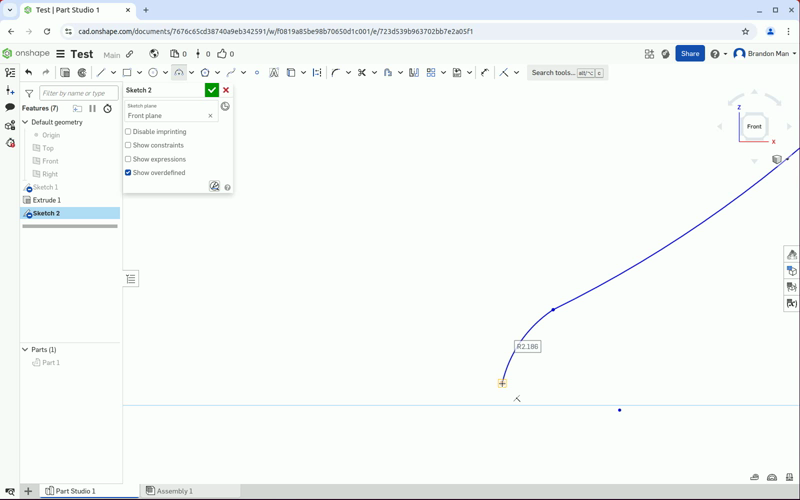
click(502, 383)
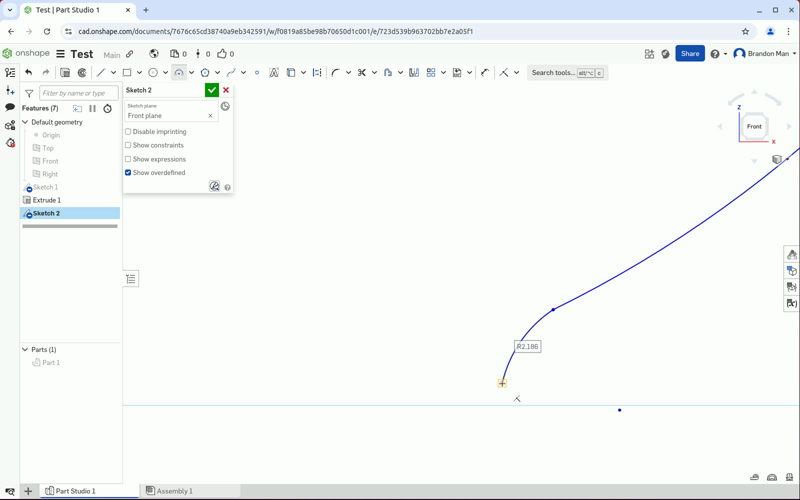
scroll(-6)
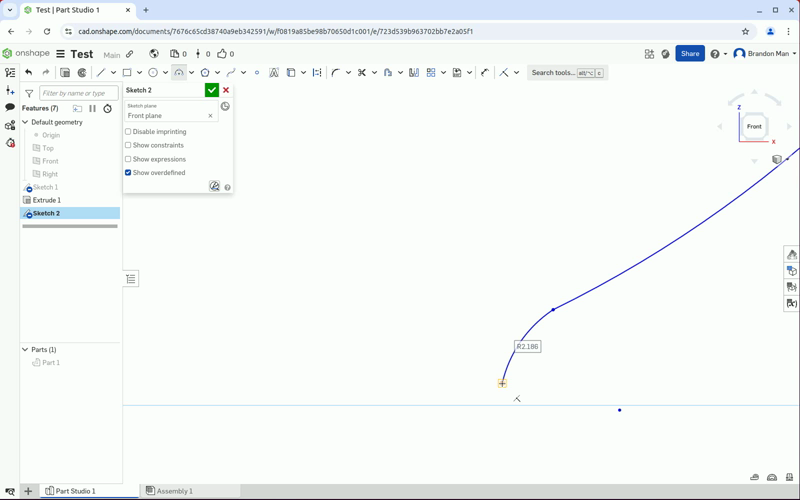
scroll(-6)
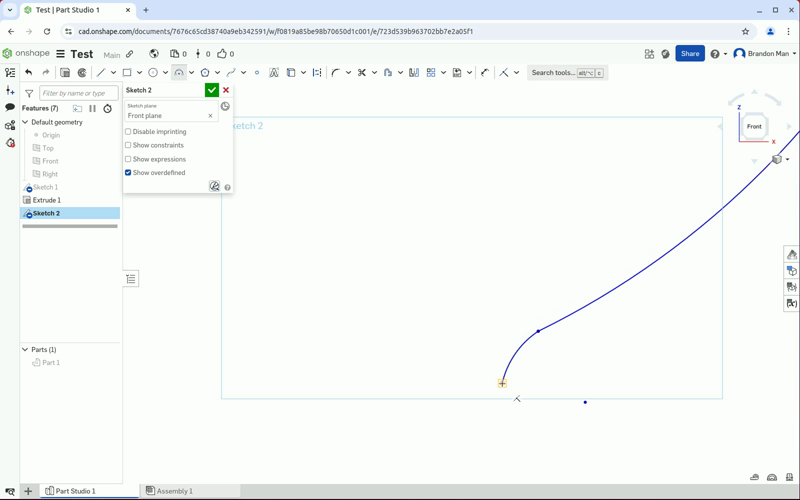
scroll(-6)
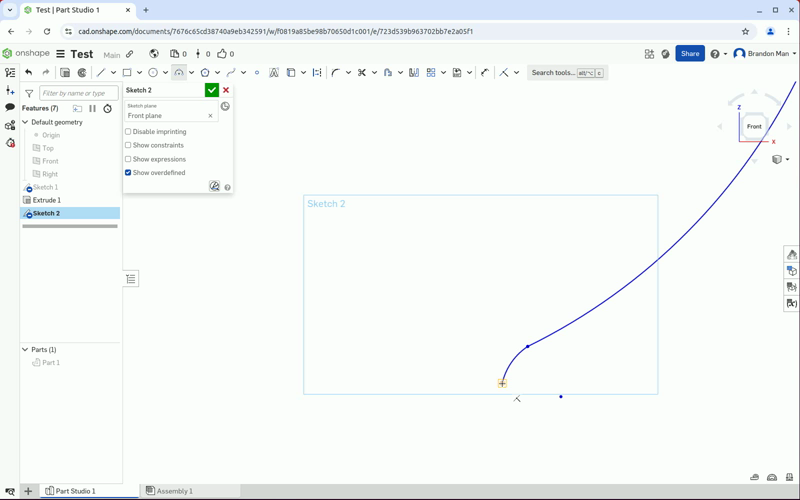
scroll(-6)
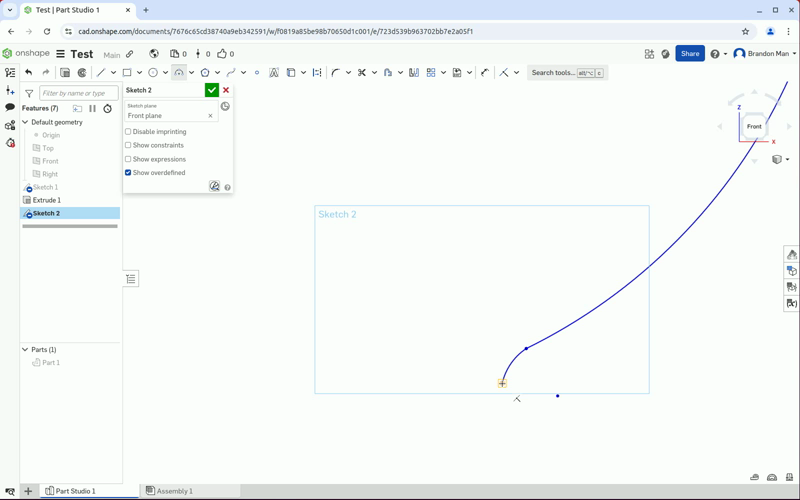
scroll(-6)
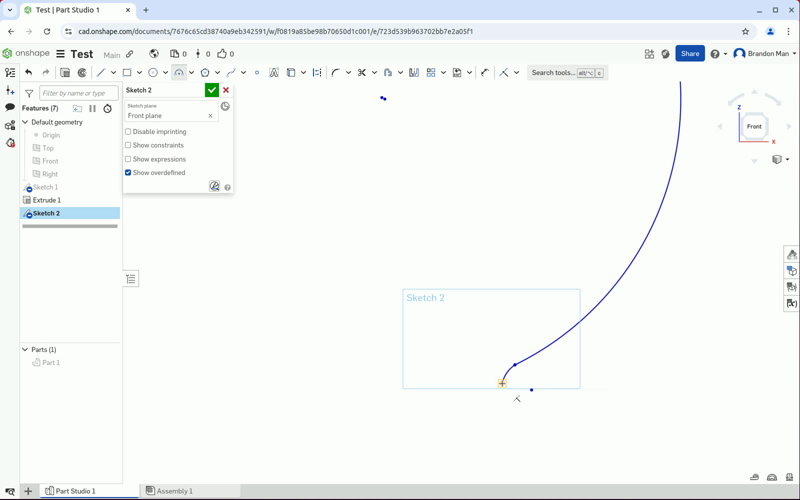
scroll(-6)
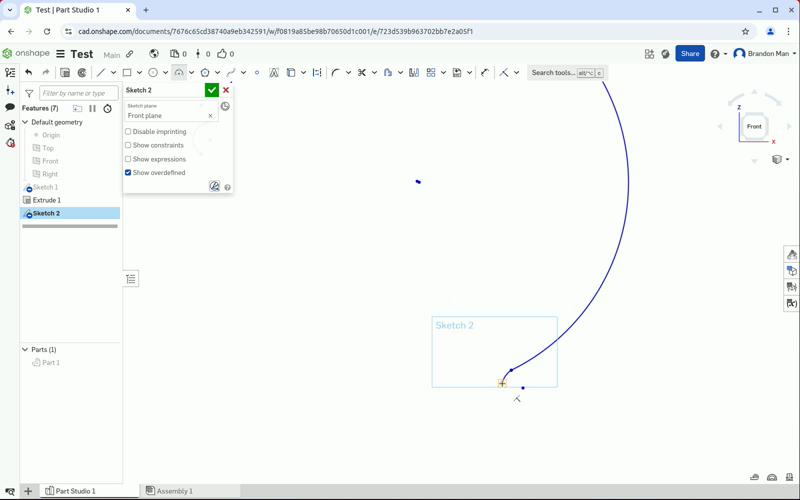
scroll(-6)
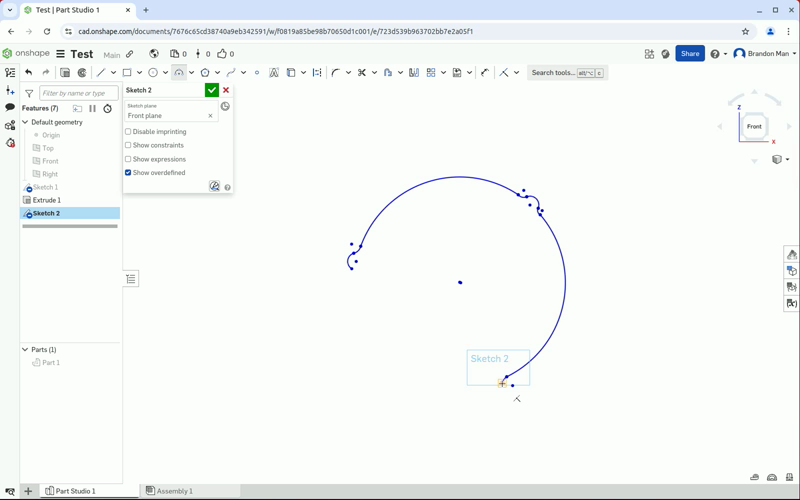
key_down(shift)
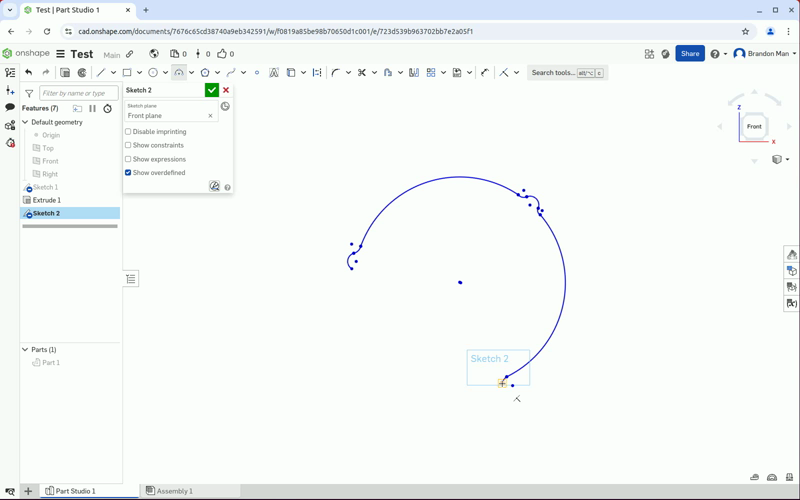
mouse_move(486, 390)
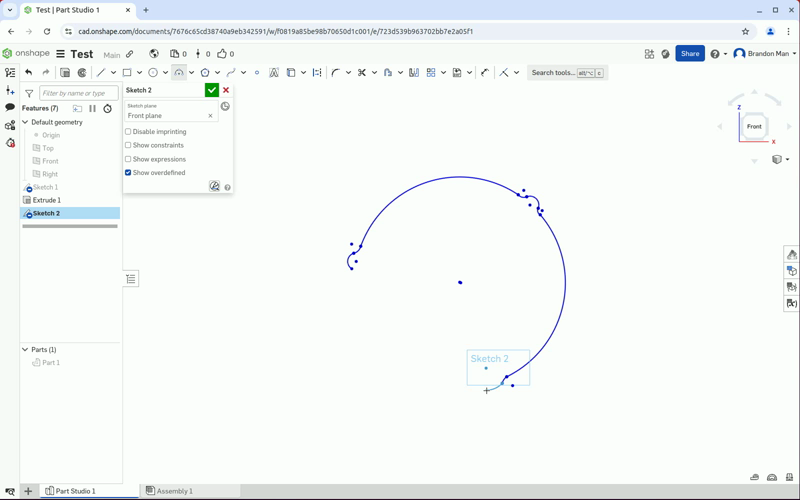
click(486, 390)
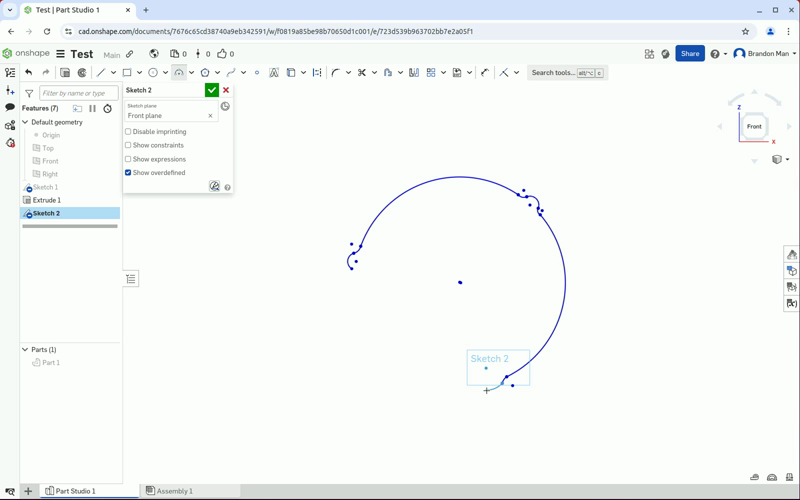
mouse_move(496, 391)
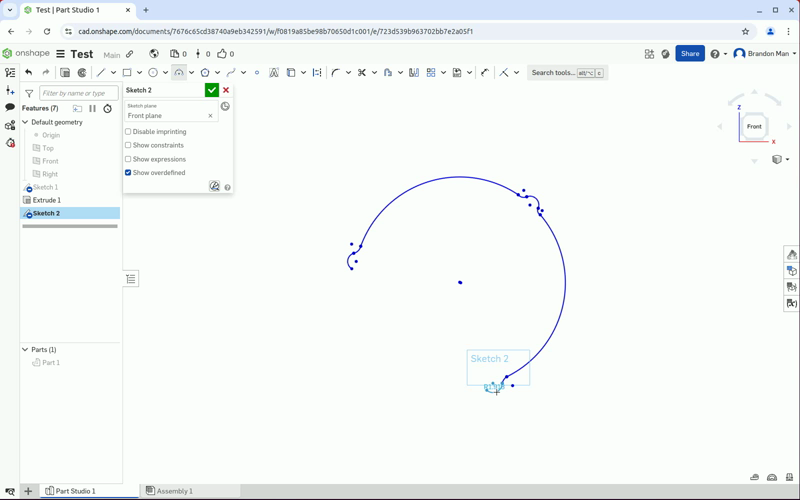
click(496, 391)
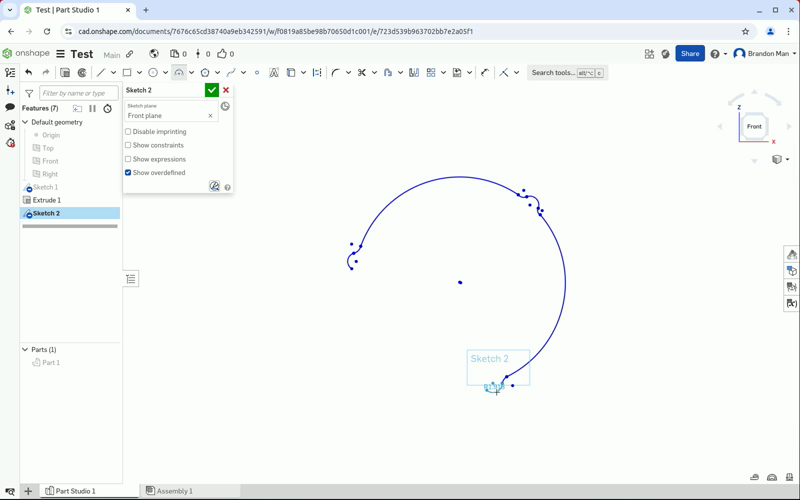
key_up(shift)
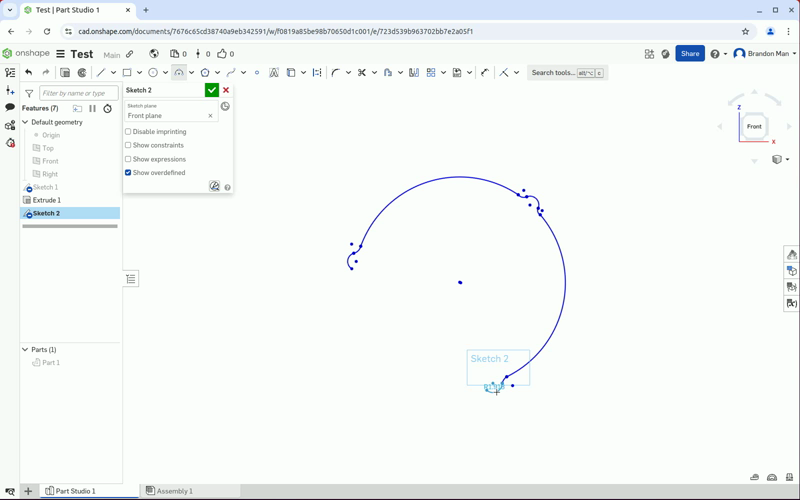
mouse_move(486, 390)
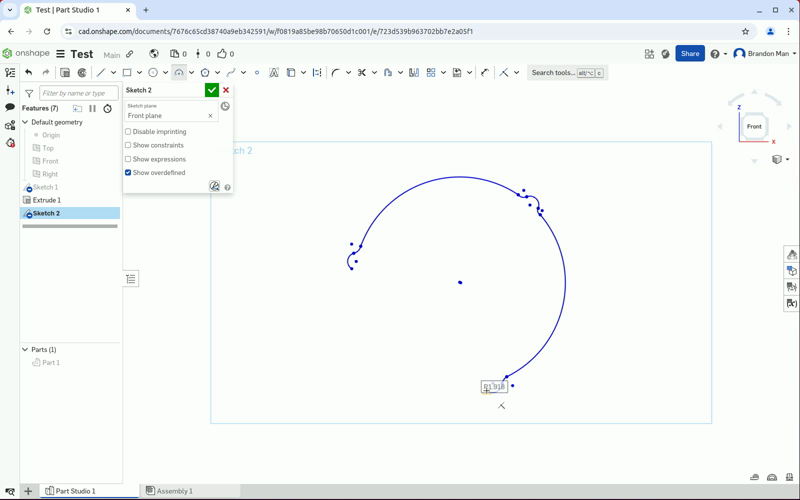
click(486, 390)
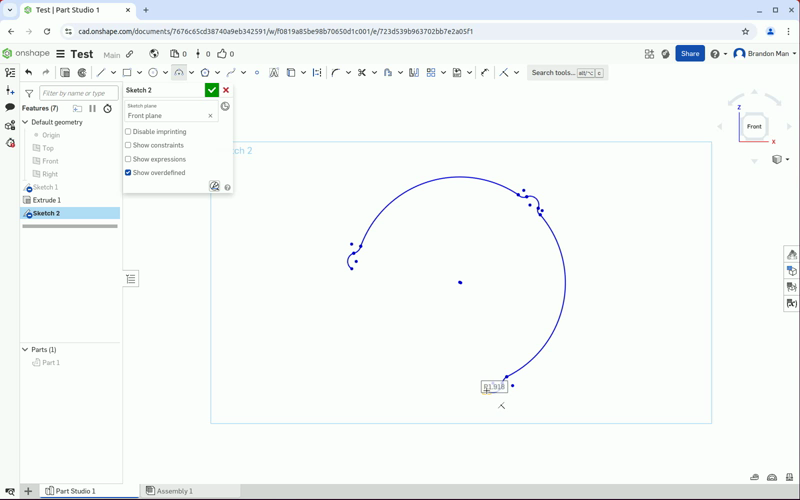
key_down(shift)
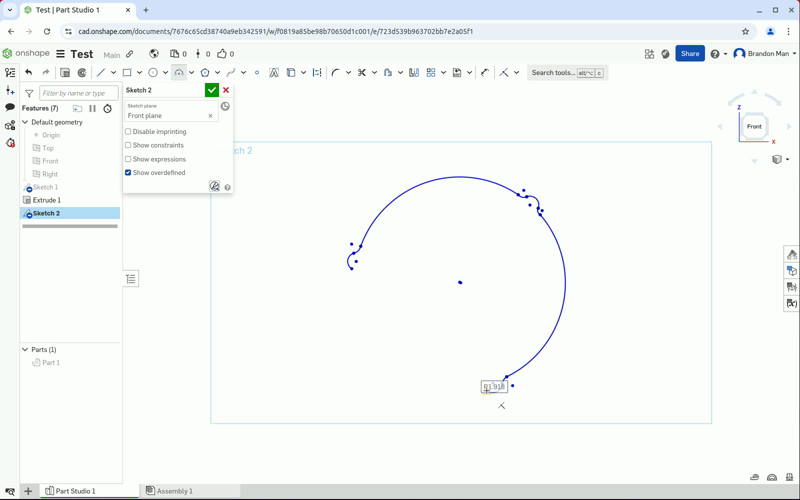
mouse_move(477, 385)
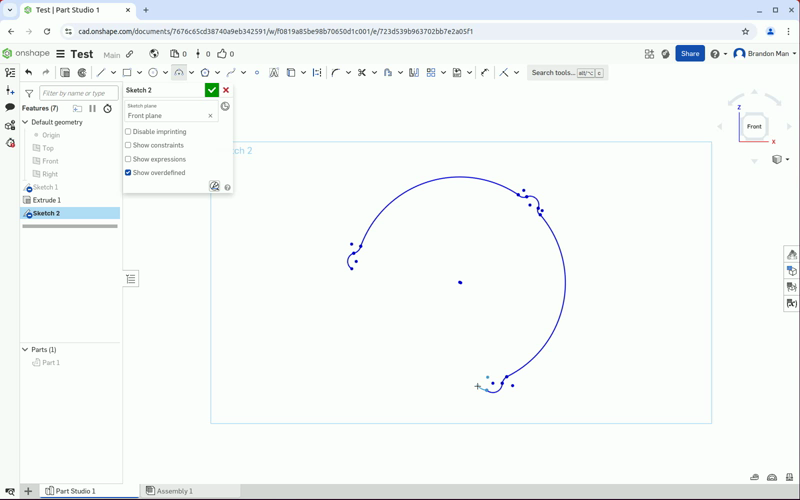
click(477, 385)
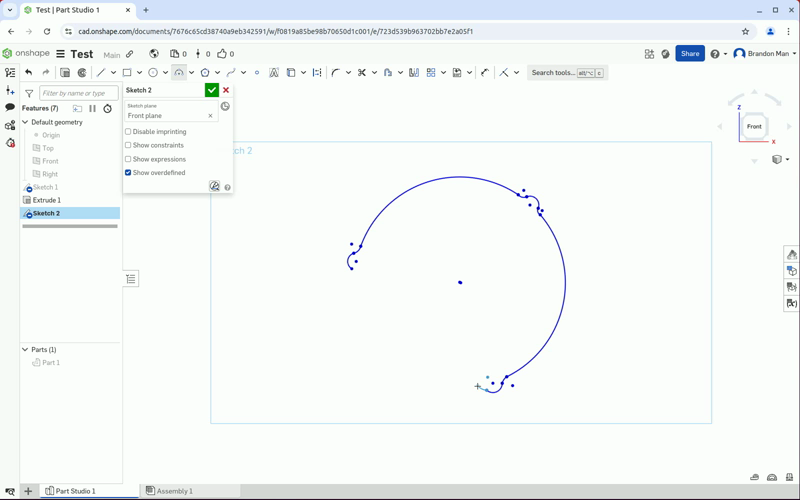
mouse_move(482, 386)
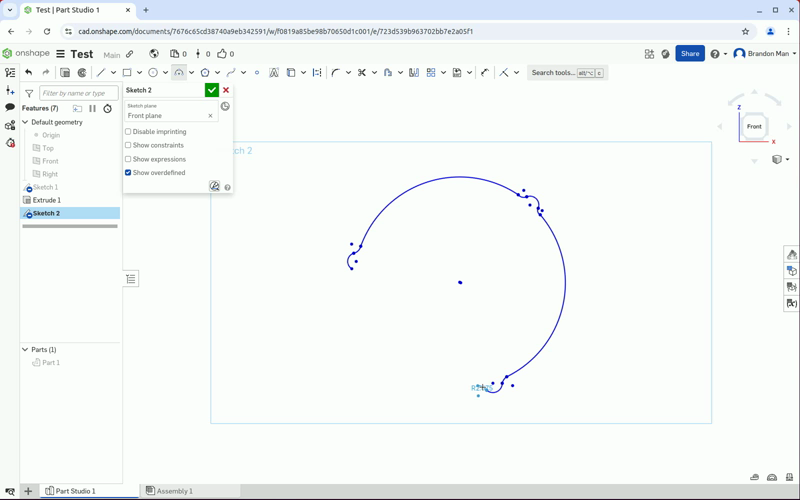
click(482, 386)
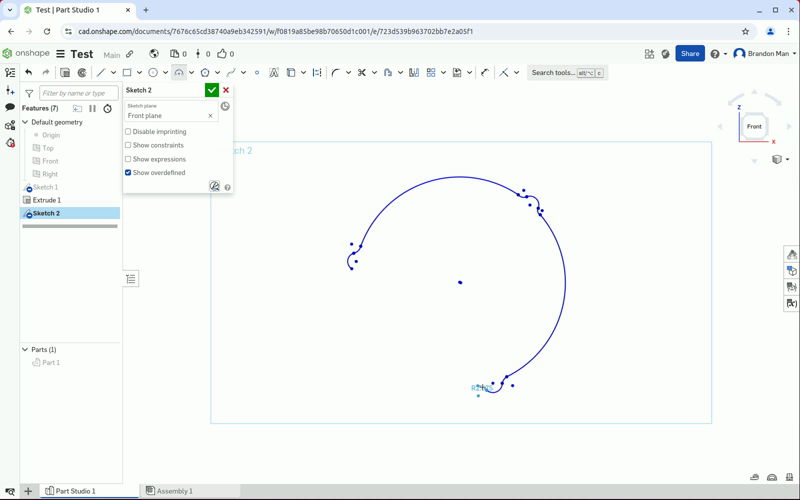
key_up(shift)
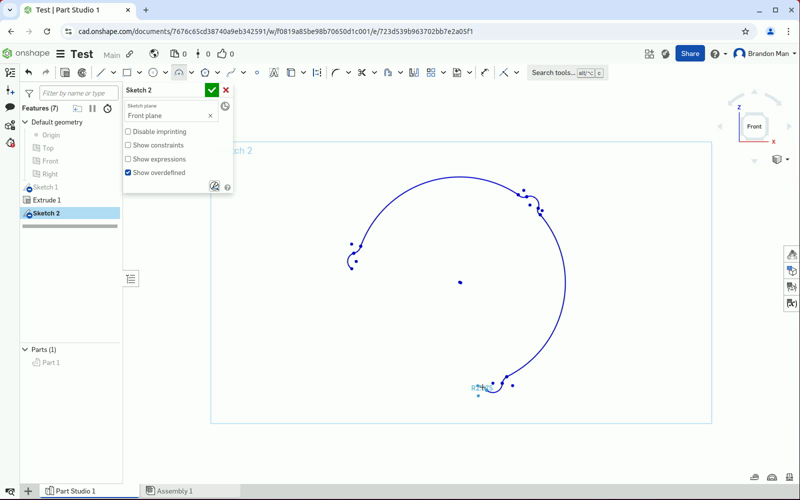
mouse_move(477, 385)
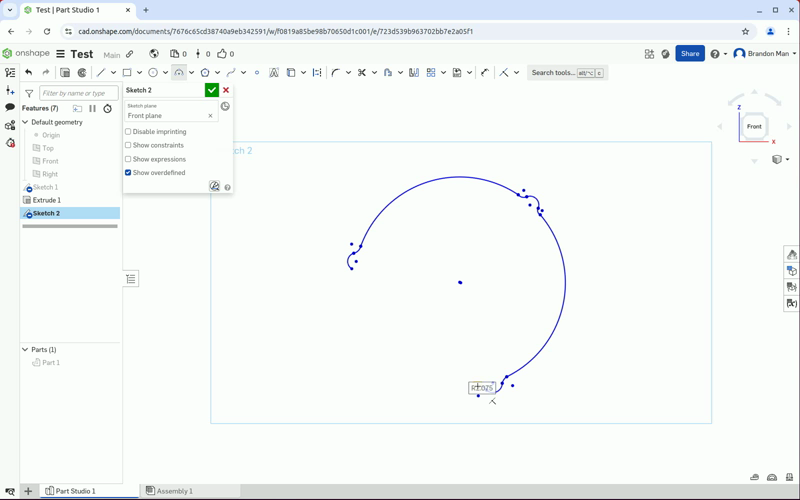
click(477, 385)
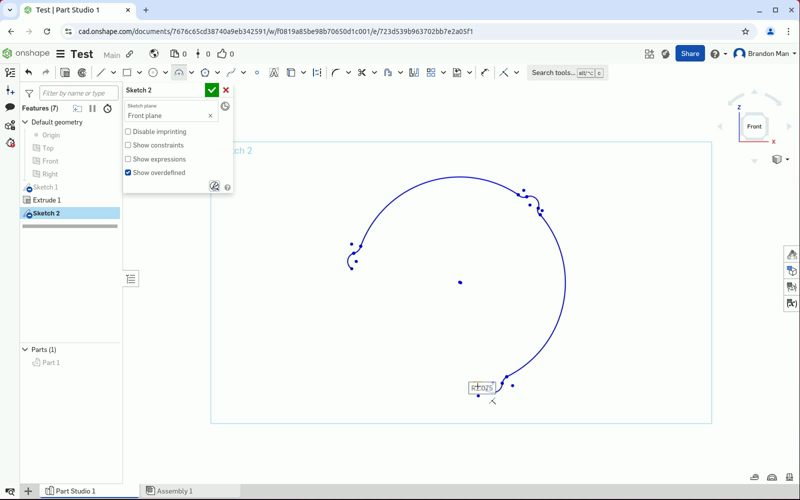
key_down(shift)
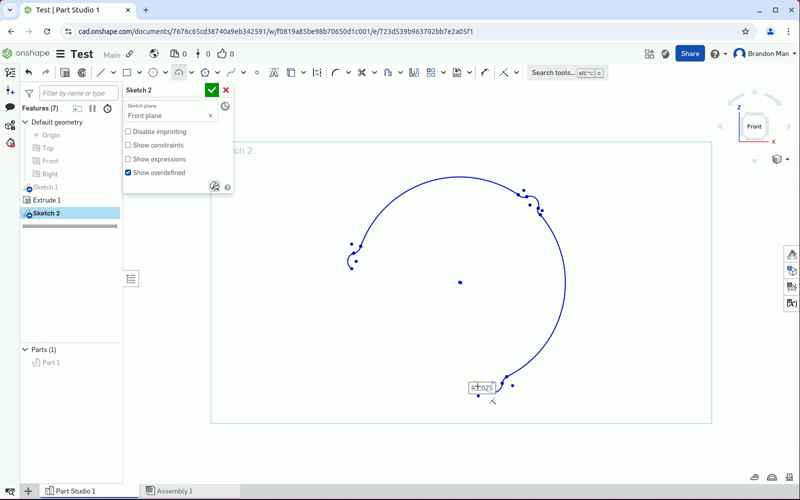
mouse_move(356, 275)
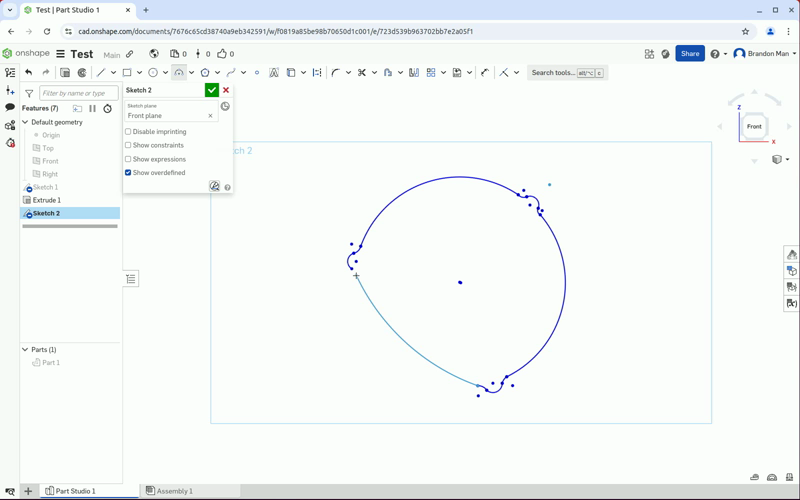
click(356, 275)
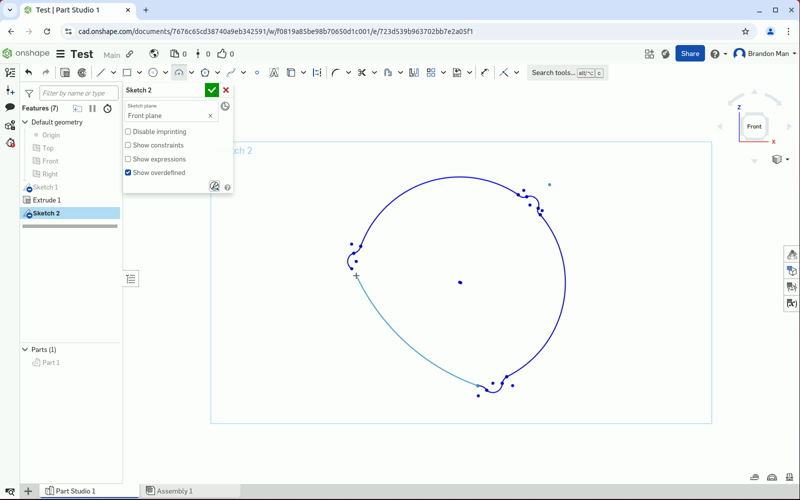
mouse_move(389, 360)
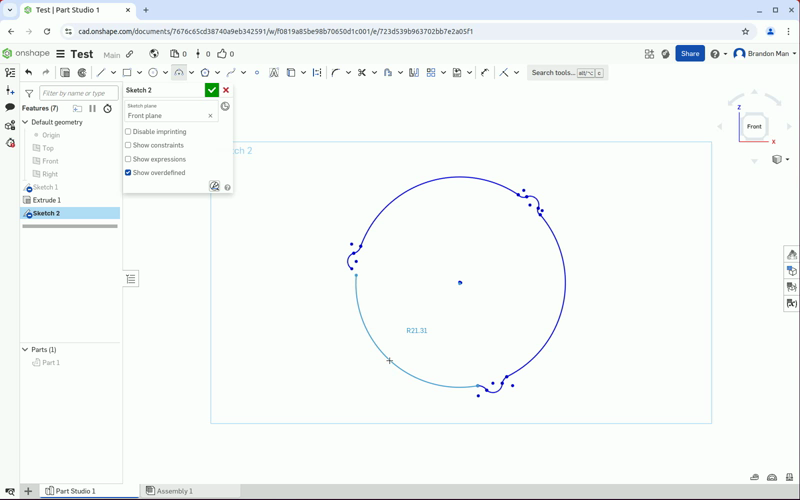
click(389, 360)
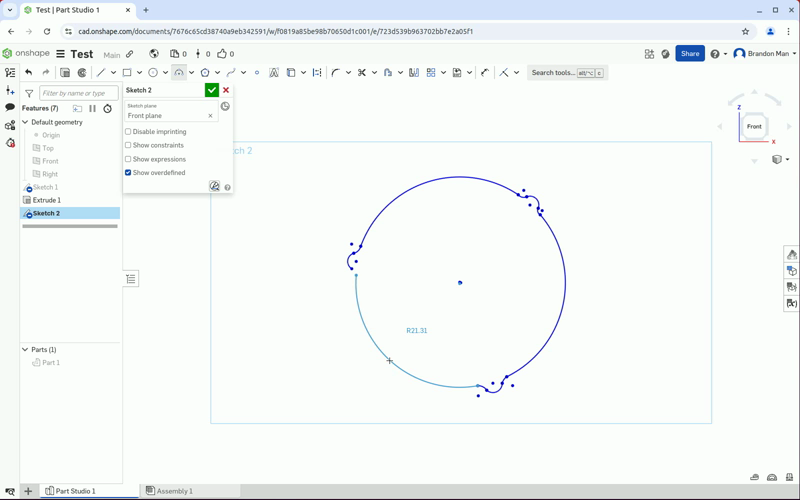
key_up(shift)
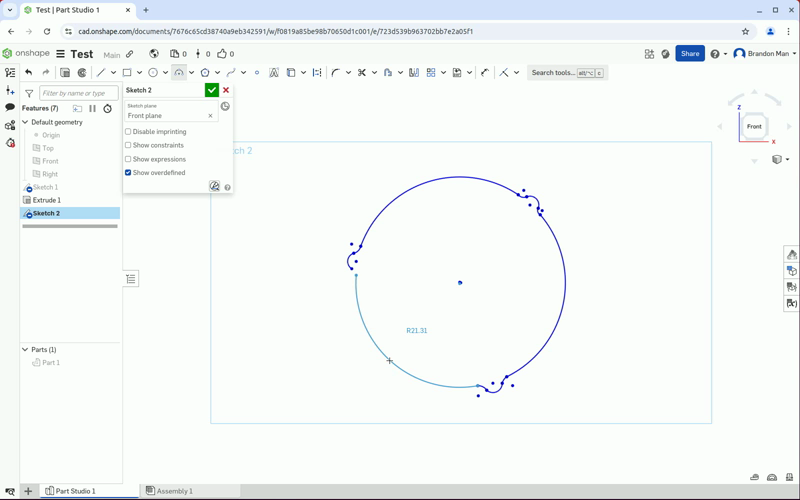
mouse_move(356, 275)
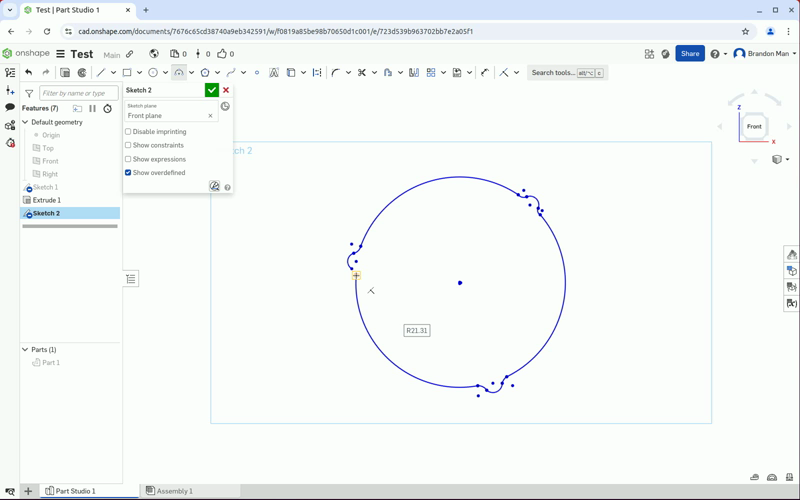
click(356, 275)
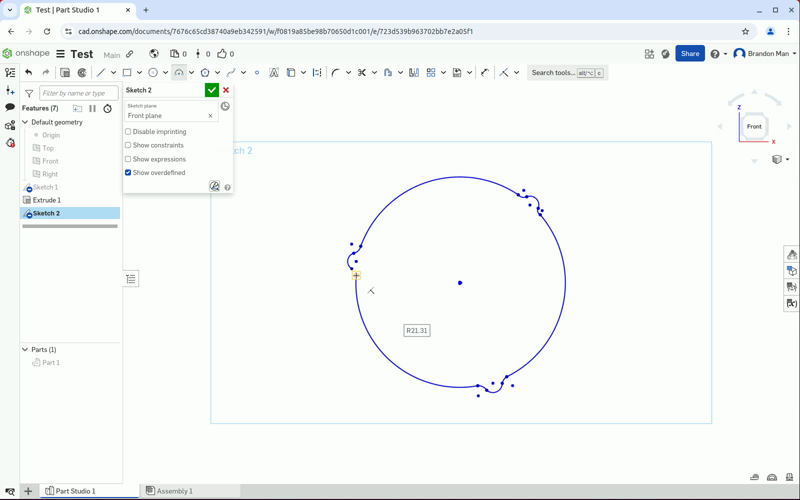
mouse_move(351, 268)
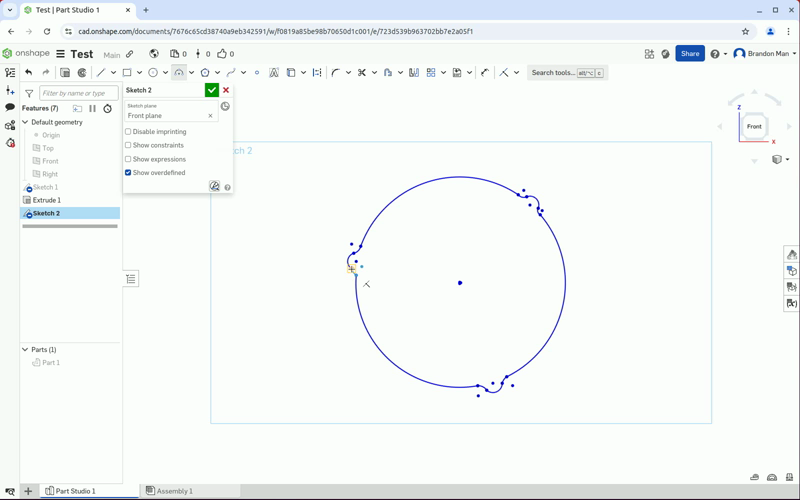
click(351, 268)
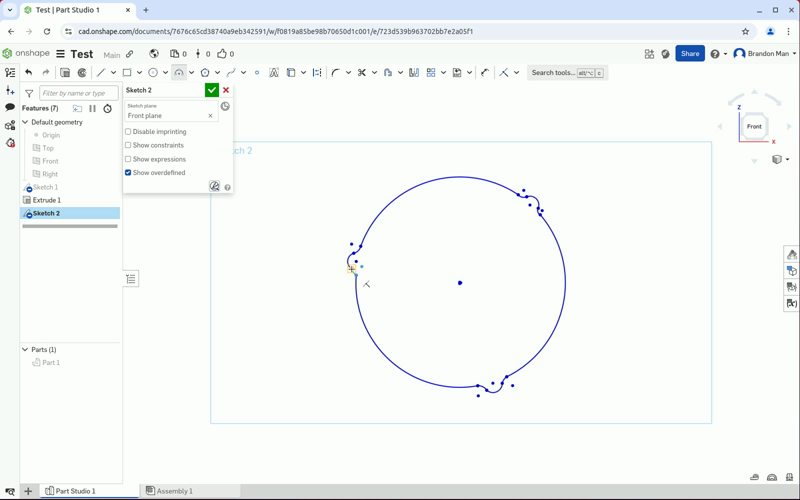
key_down(shift)
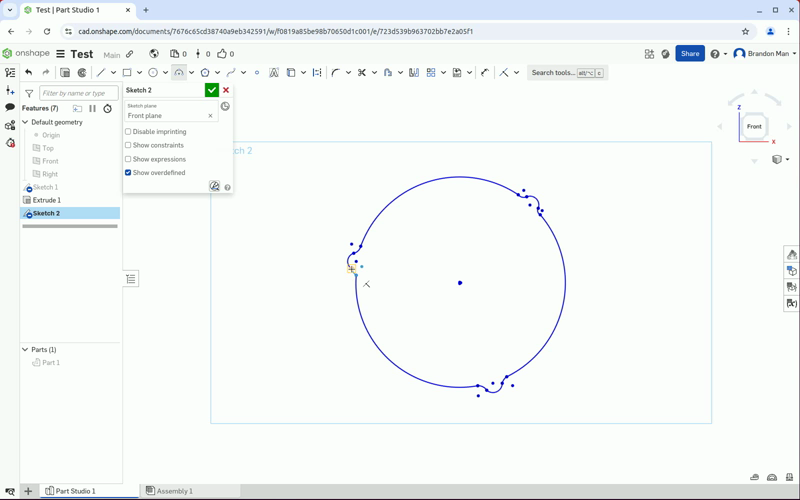
mouse_move(353, 272)
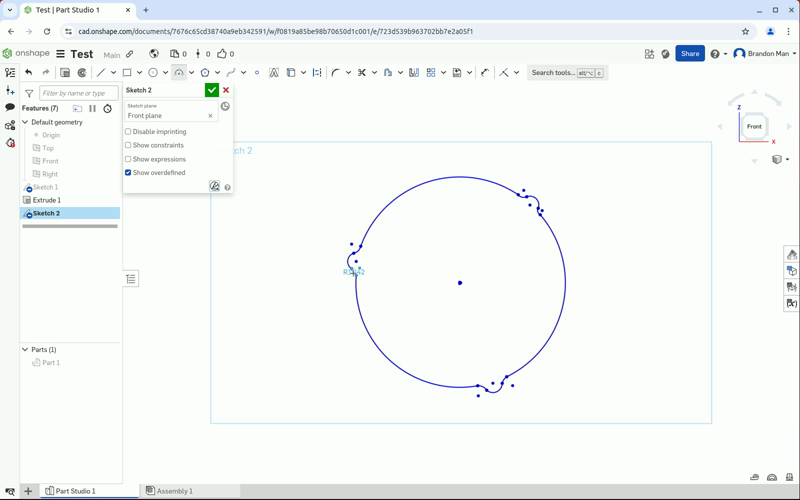
scroll(6)
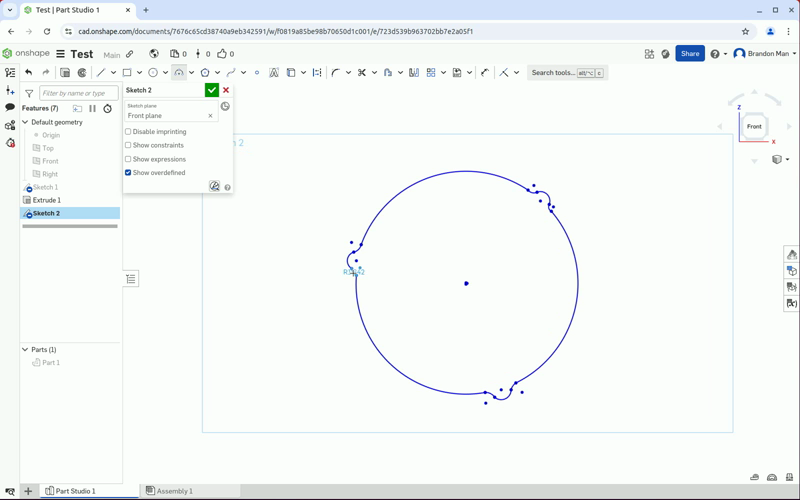
scroll(6)
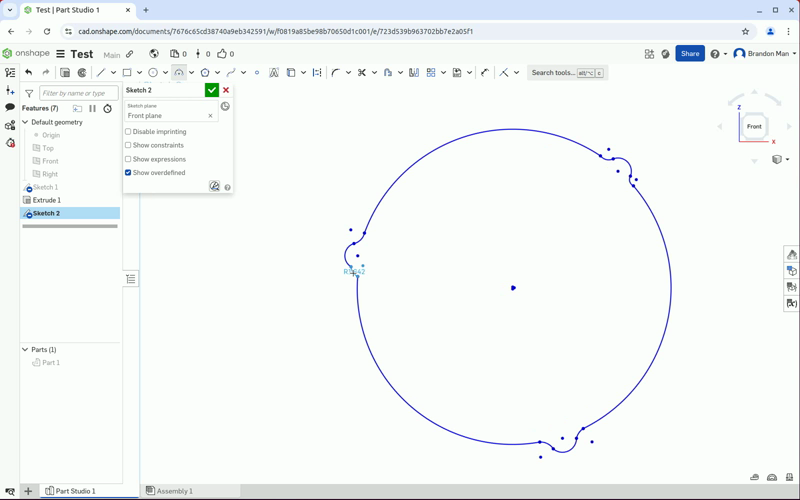
scroll(6)
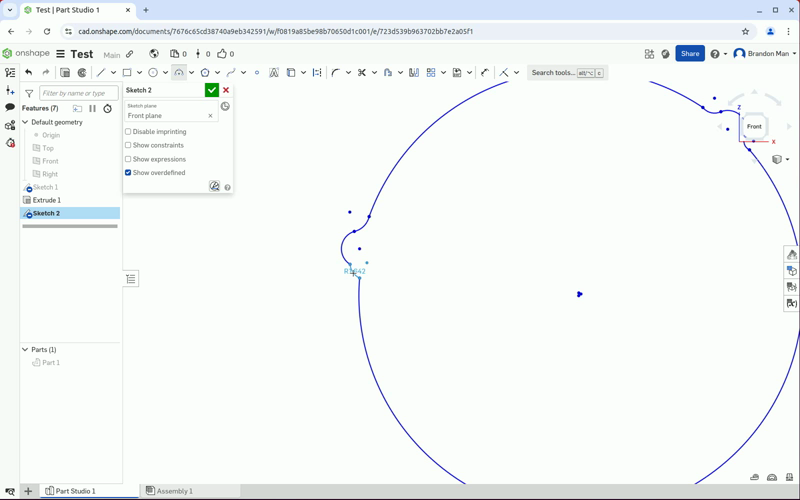
scroll(6)
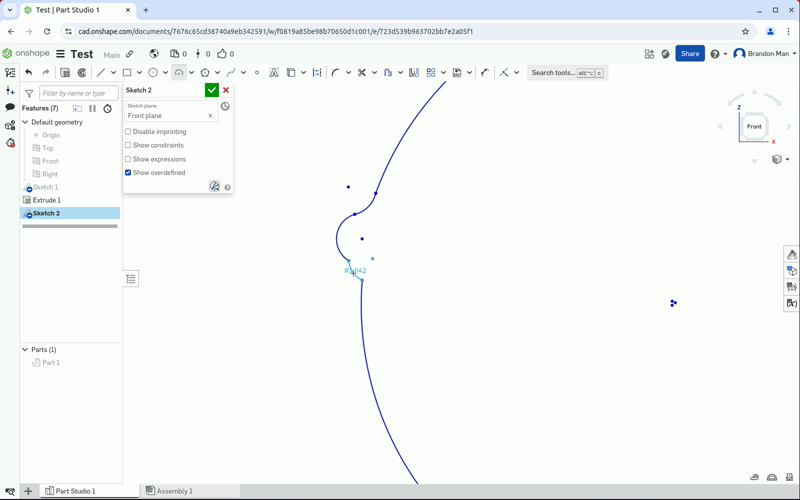
scroll(6)
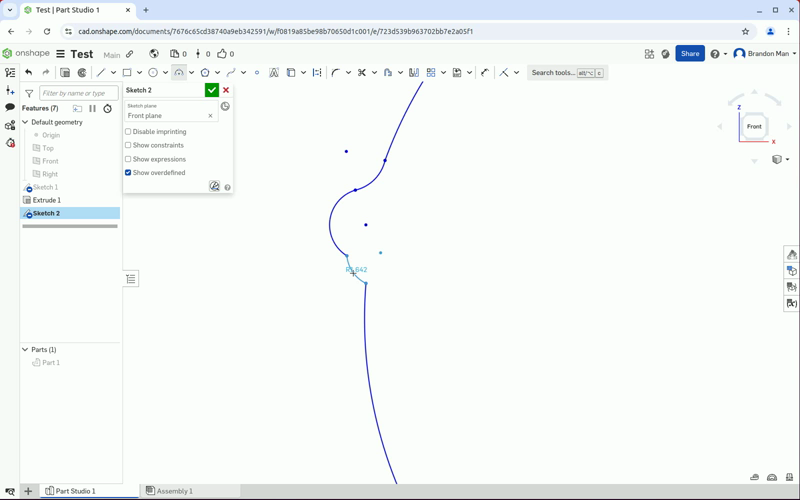
scroll(6)
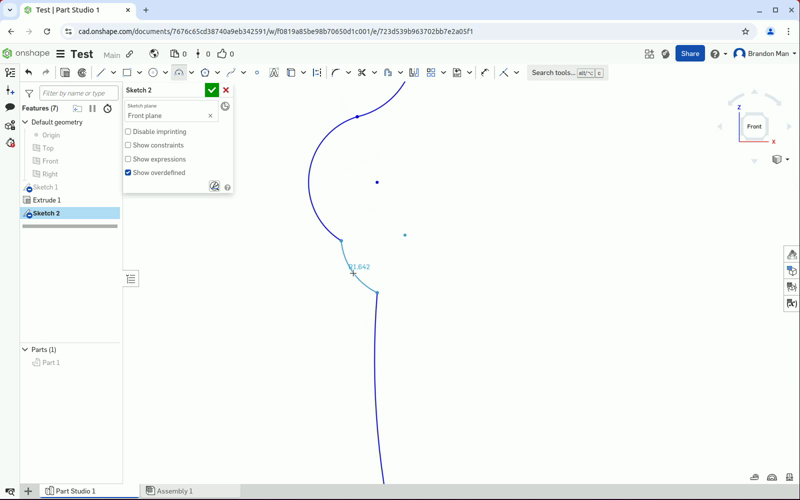
scroll(6)
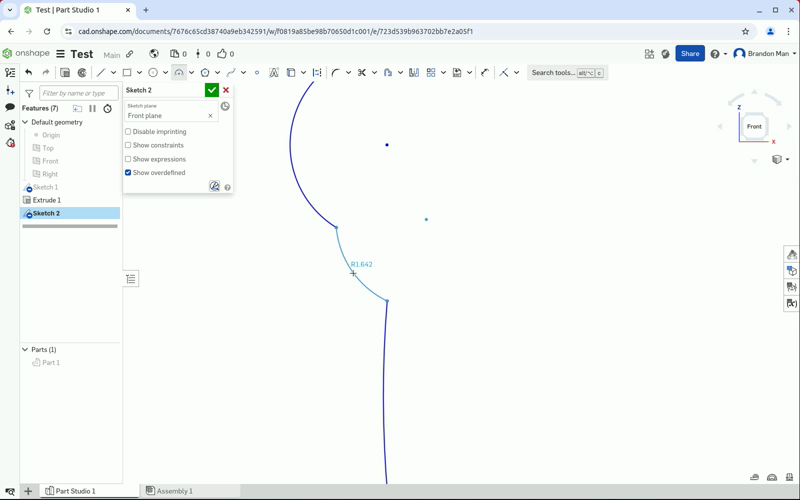
click(353, 272)
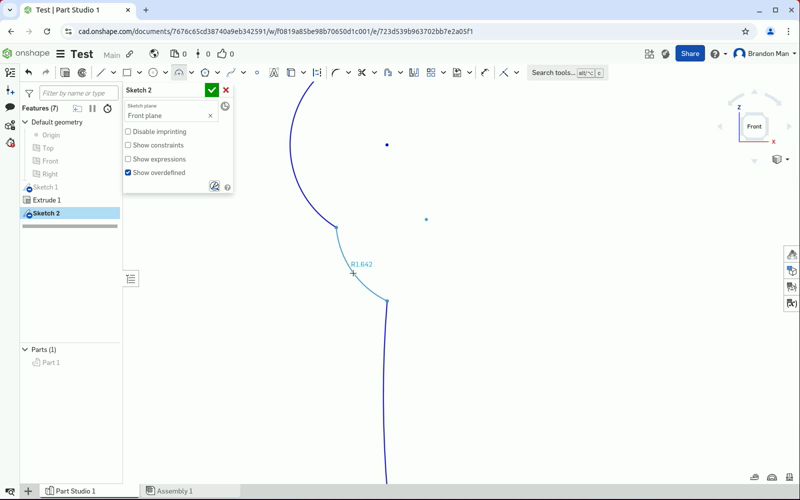
scroll(-6)
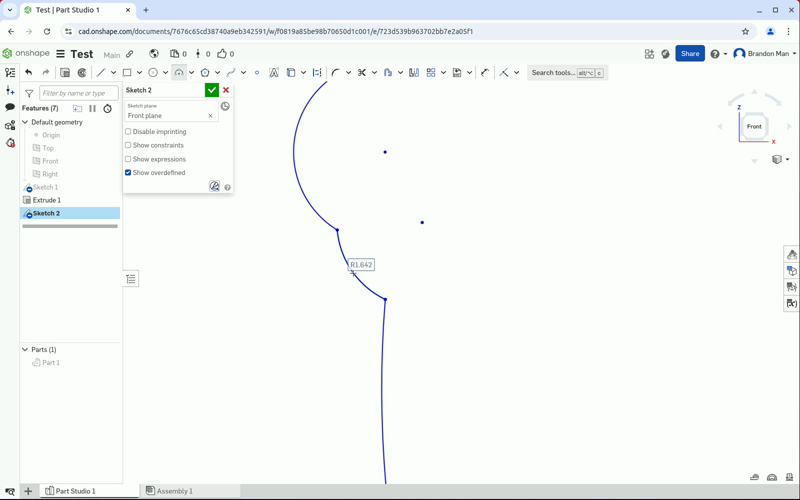
scroll(-6)
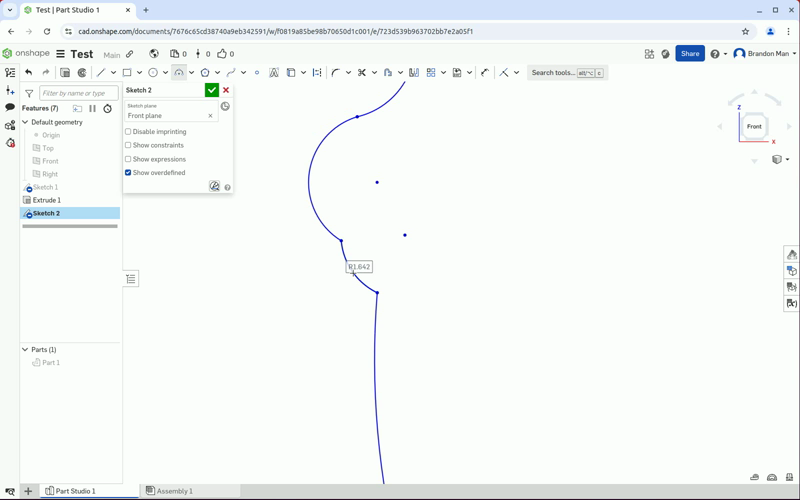
scroll(-6)
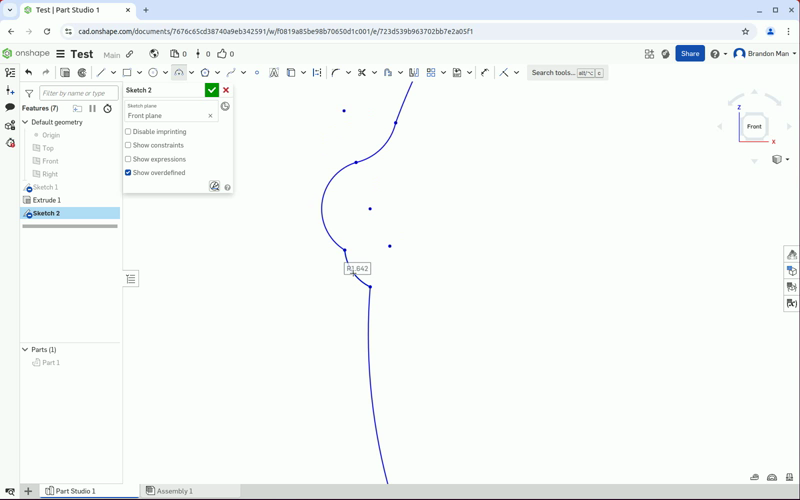
scroll(-6)
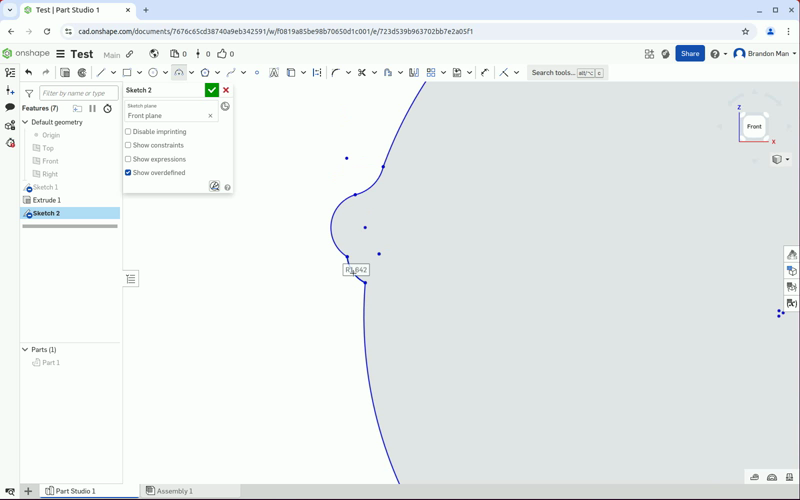
scroll(-6)
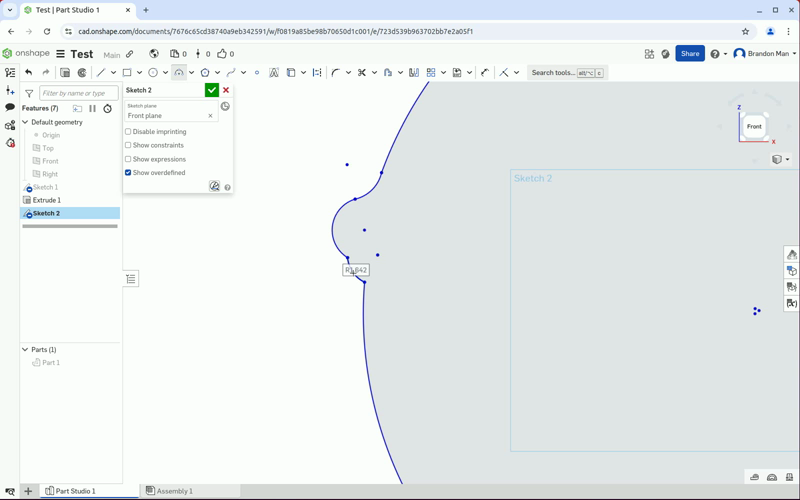
scroll(-6)
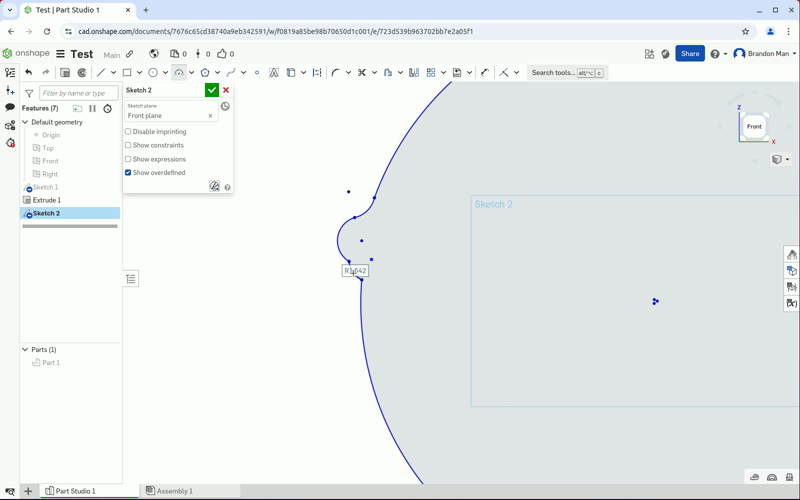
scroll(-6)
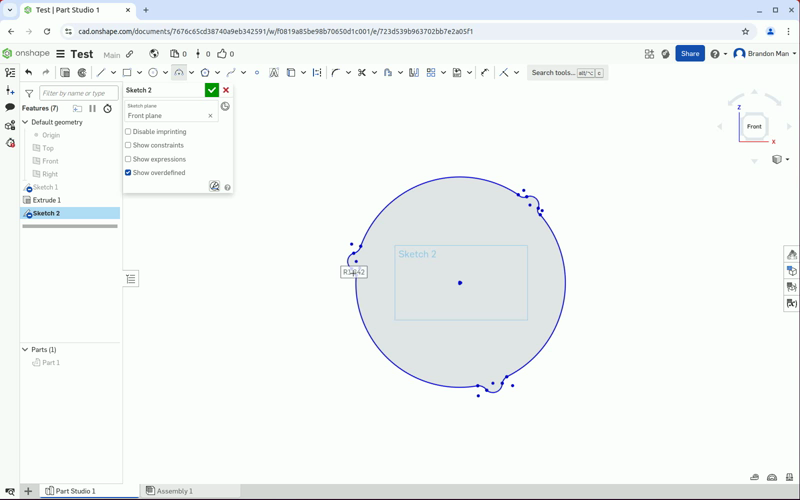
key_up(shift)
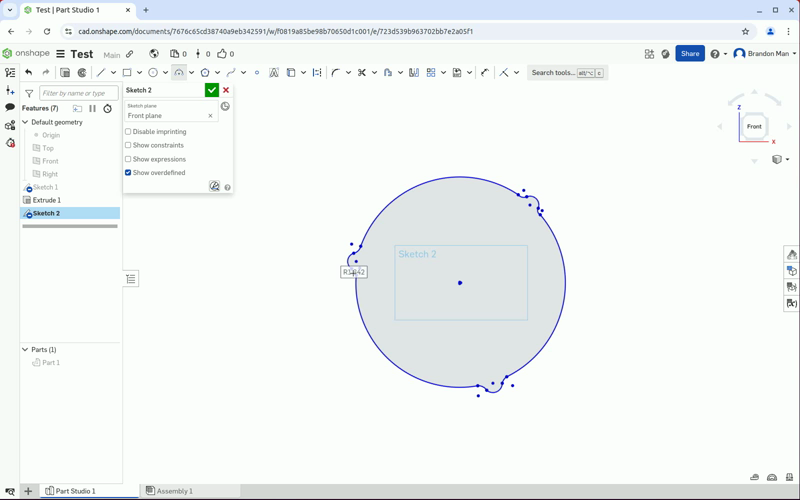
key(esc)
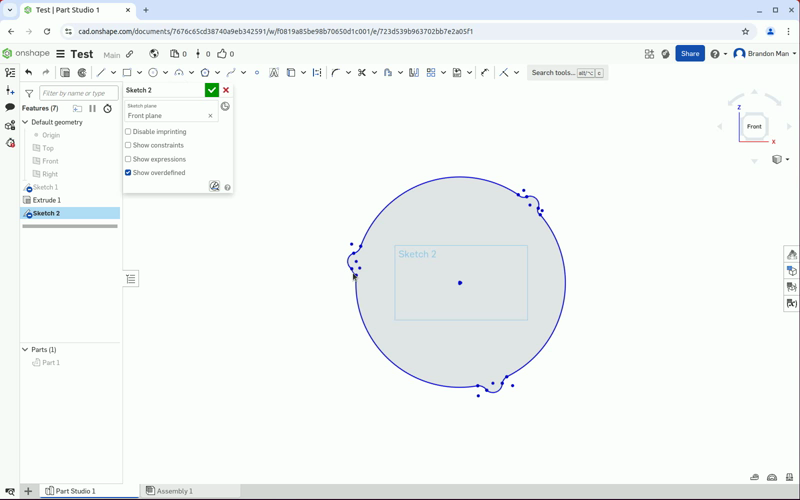
mouse_move(477, 297)
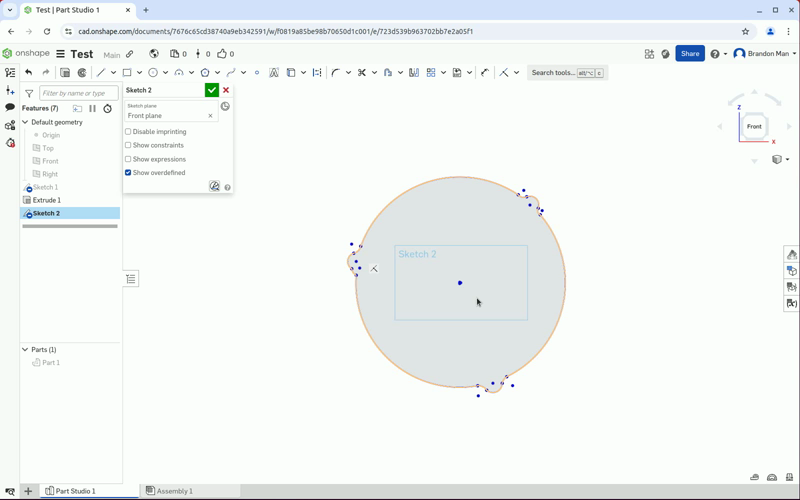
click(477, 297)
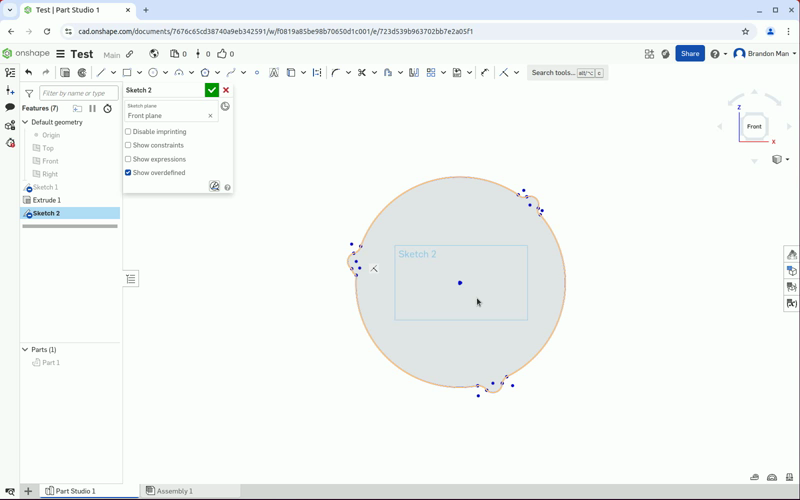
mouse_move(73, 352)
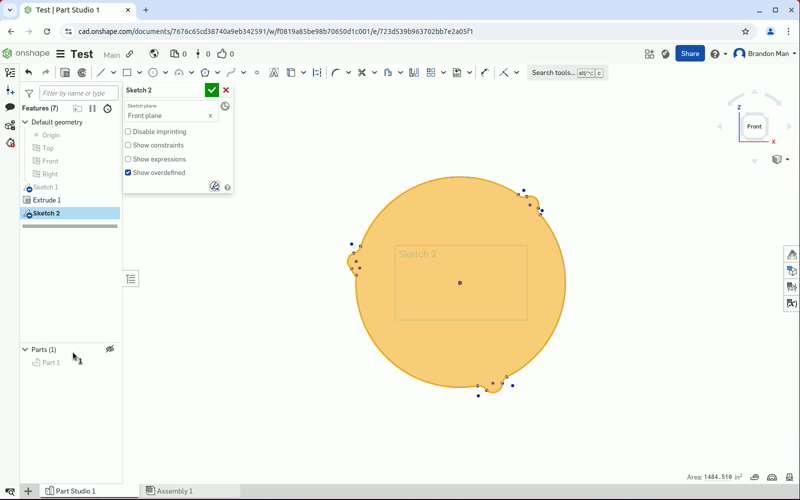
key(shift+y)
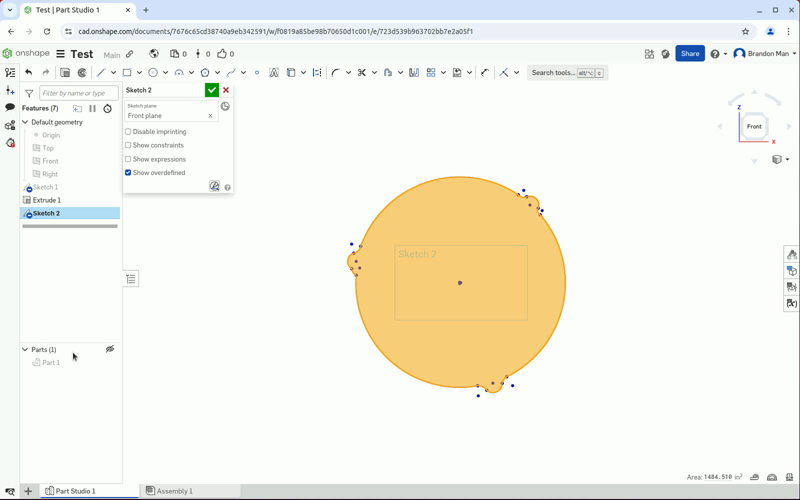
key(shift+e)
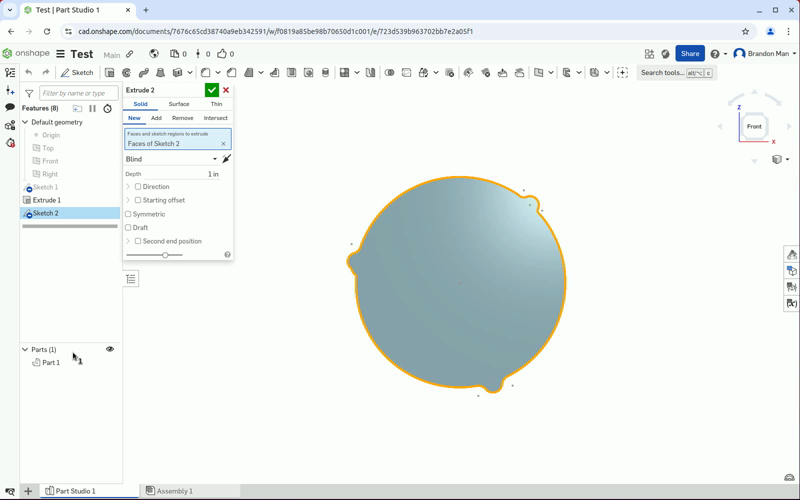
mouse_move(143, 106)
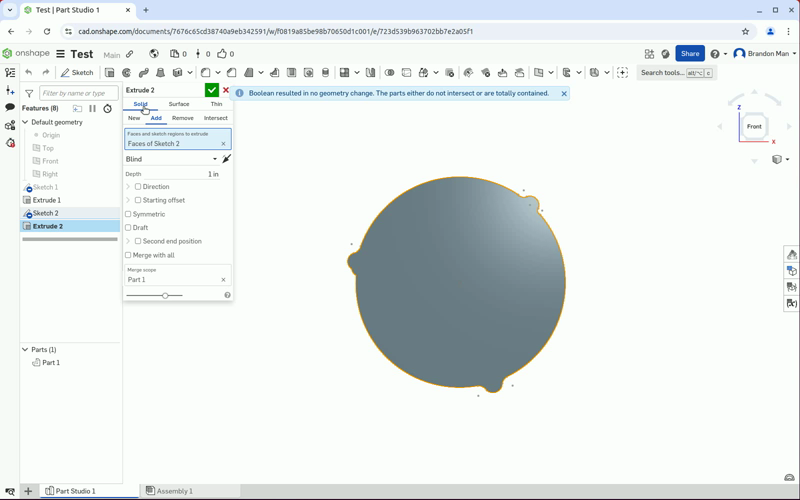
click(143, 106)
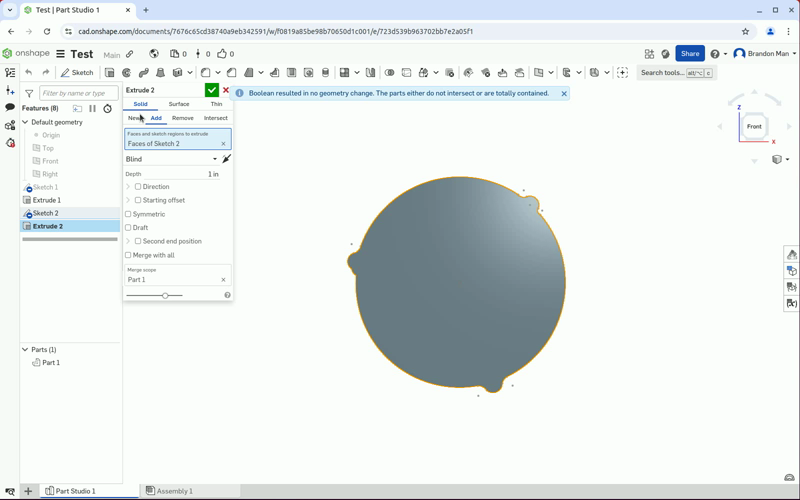
mouse_move(137, 120)
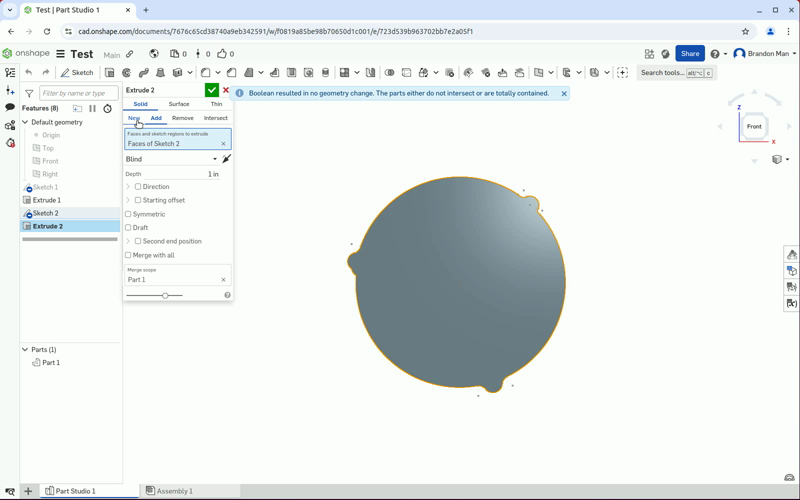
click(137, 120)
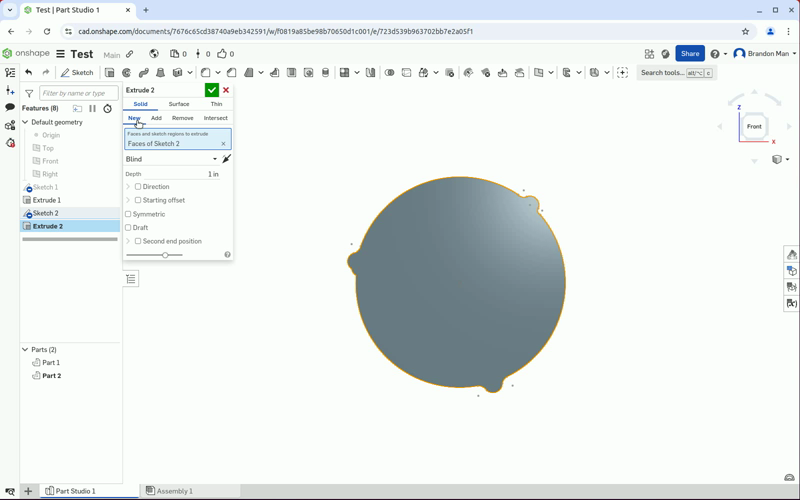
key(tab, 4)
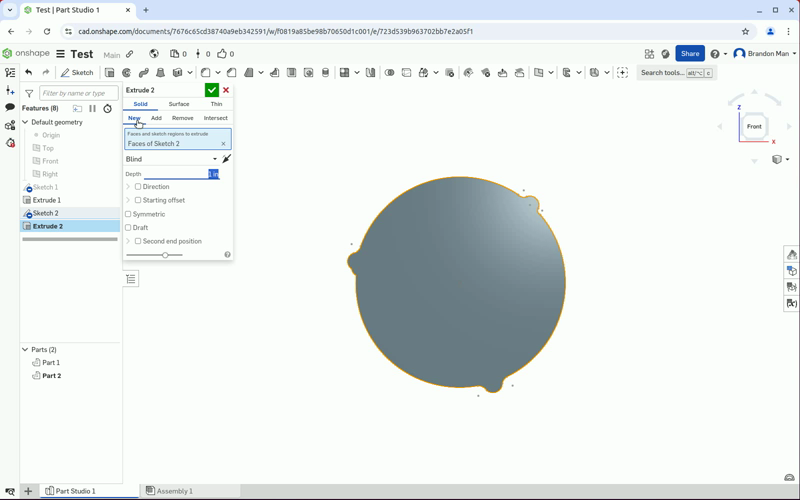
text(1.926)
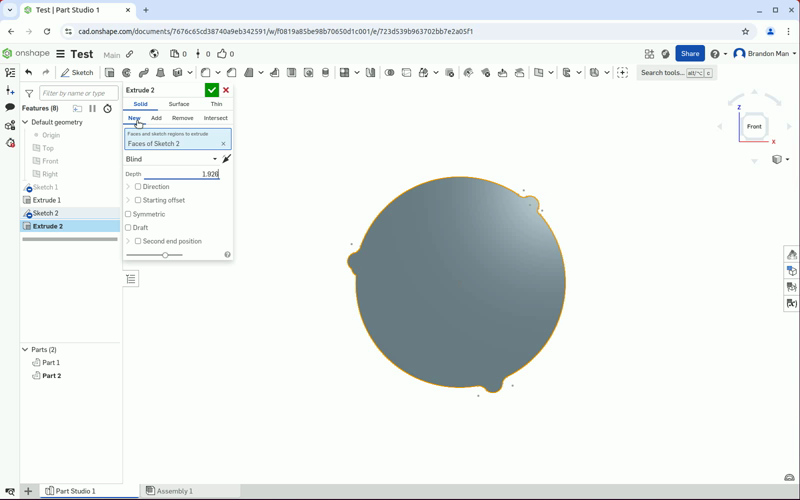
key(enter)
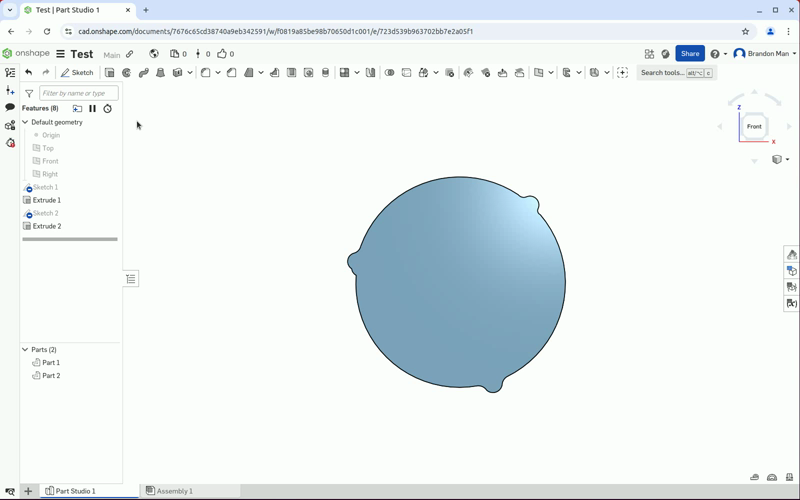
key(shift+h)
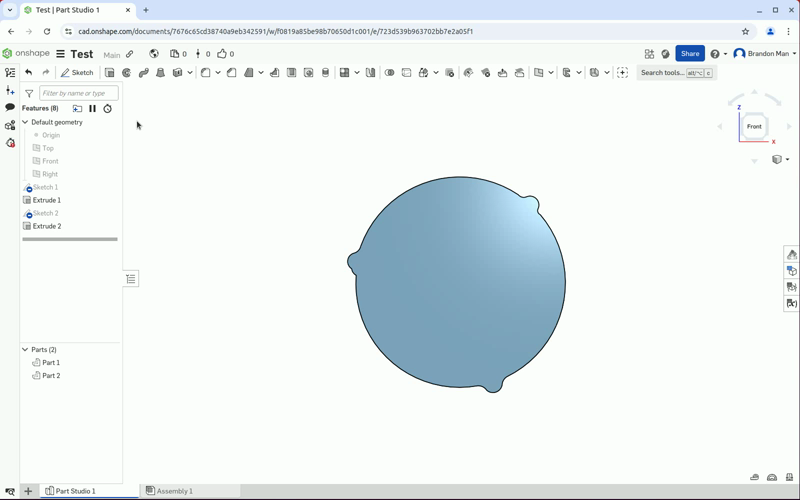
key(shift+h)
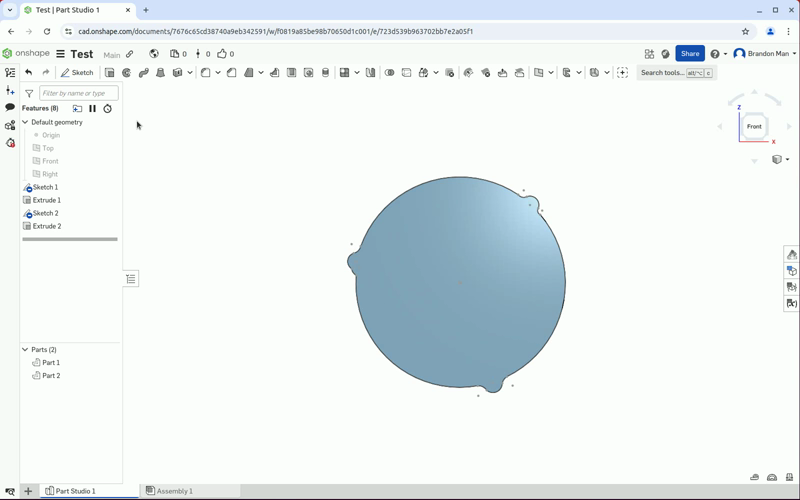
key(shift+7)
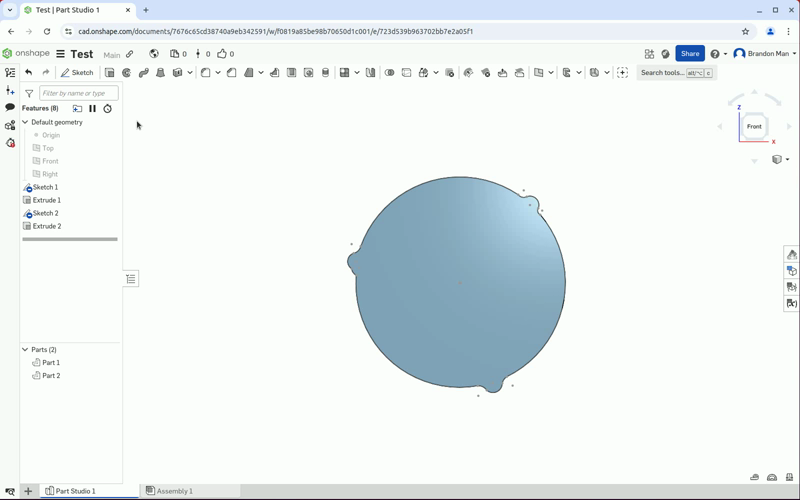
key(left, 2)
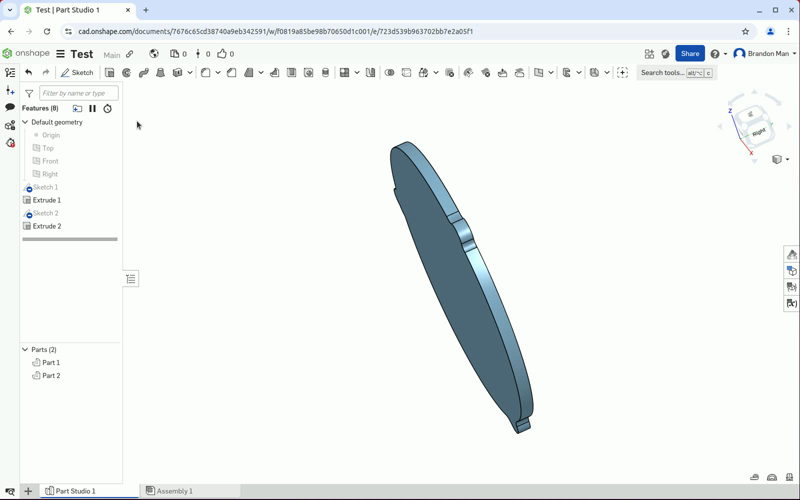
key(down, 2)
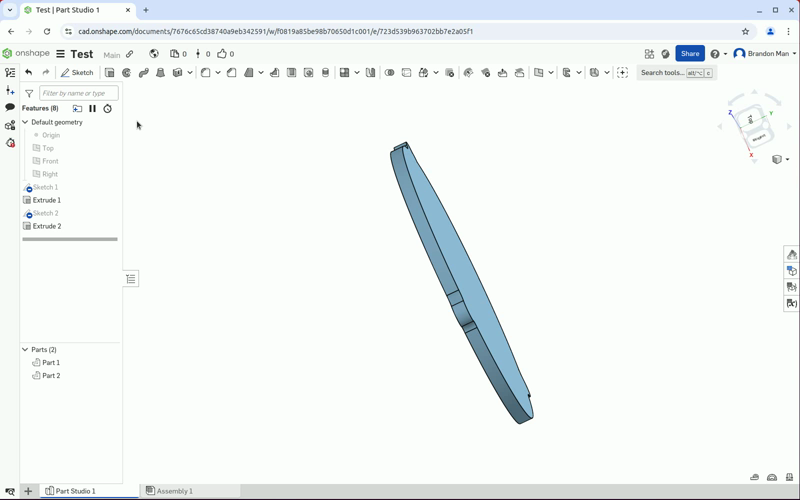
key(up, 2)
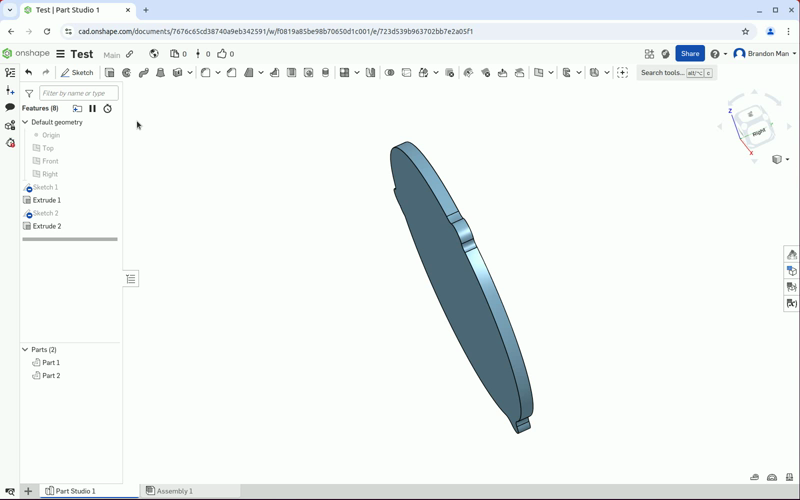
key(right, 2)
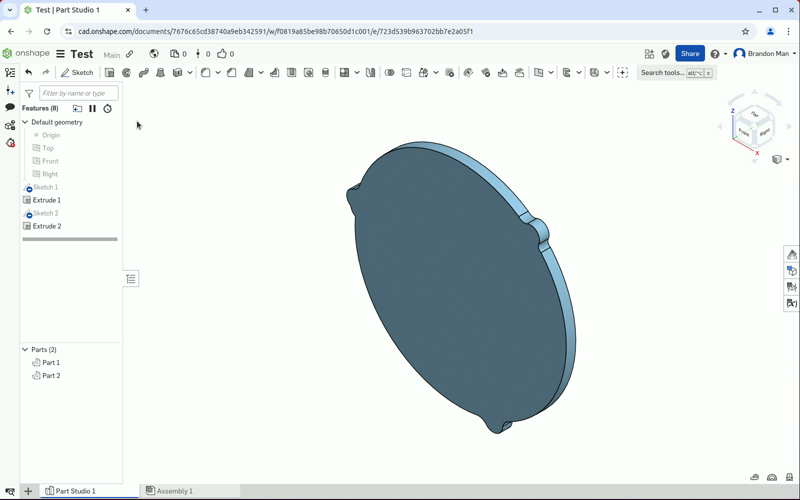
mouse_move(73, 189)
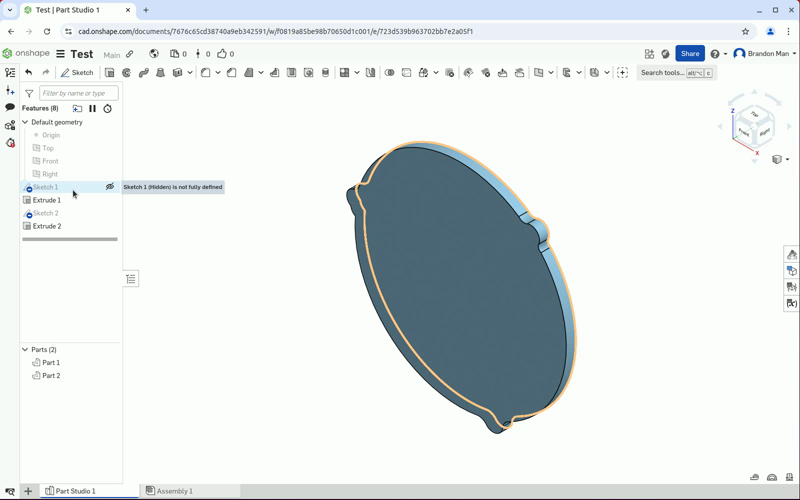
click(73, 189)